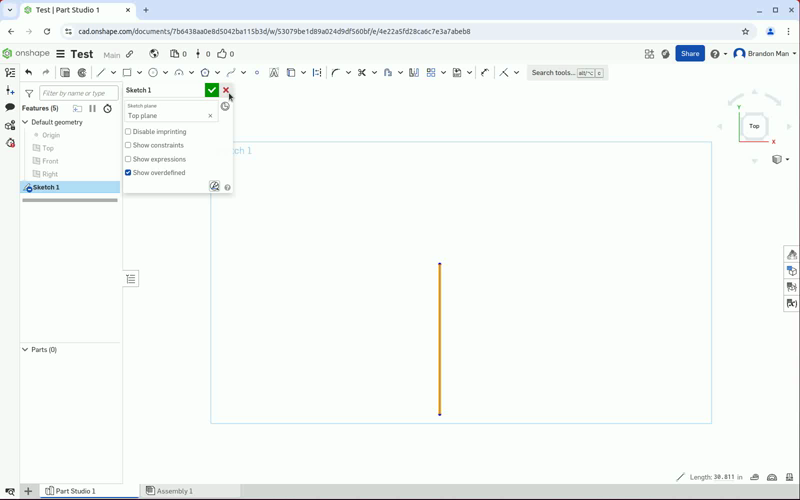
key(shift+h)
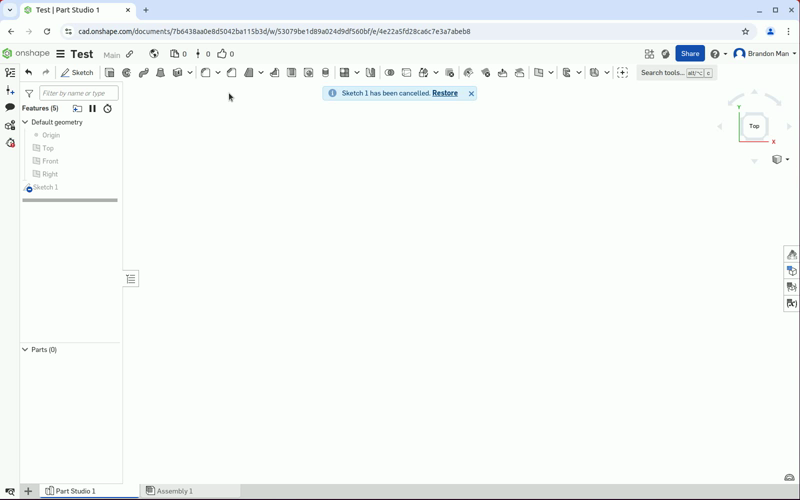
mouse_move(73, 352)
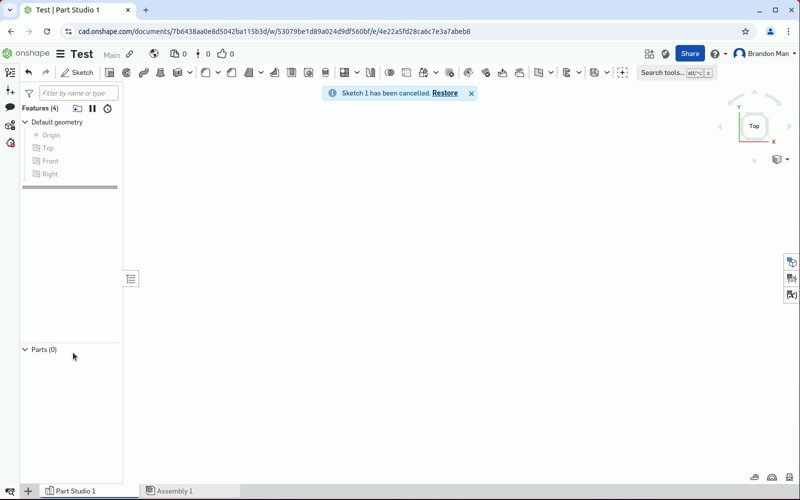
key(y)
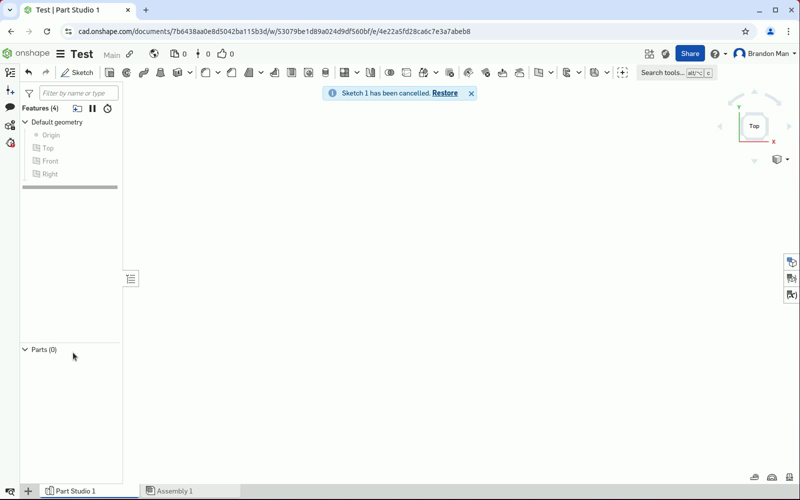
key(shift+p)
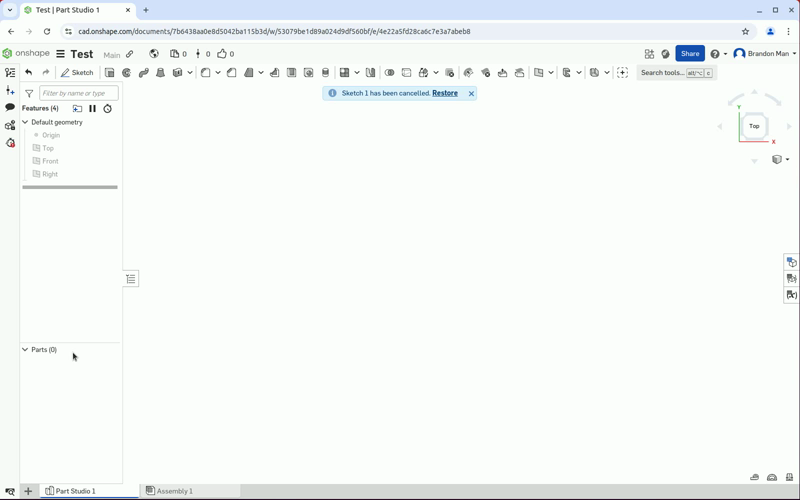
key(space)
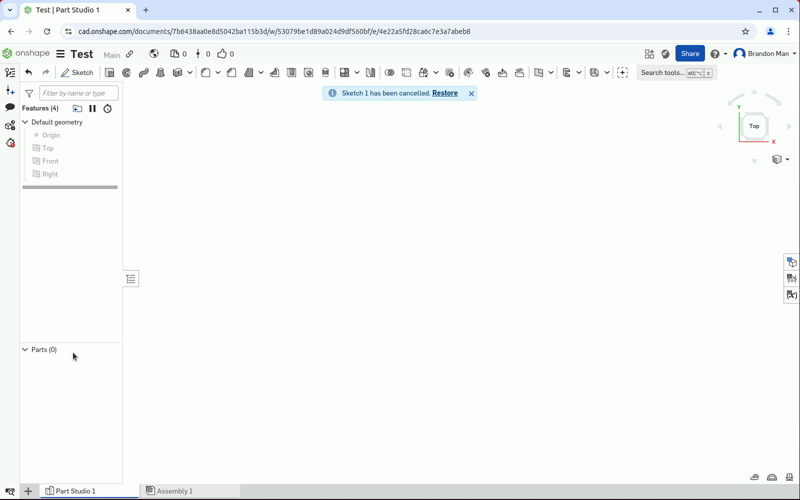
key_down(shift)
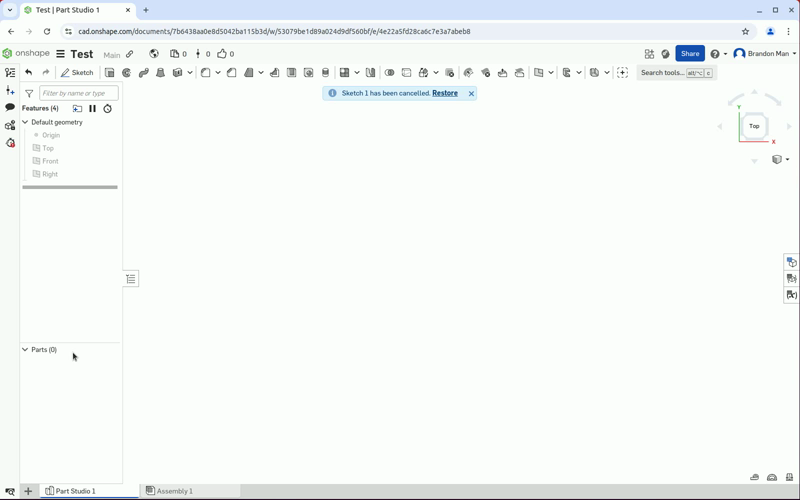
key(up)
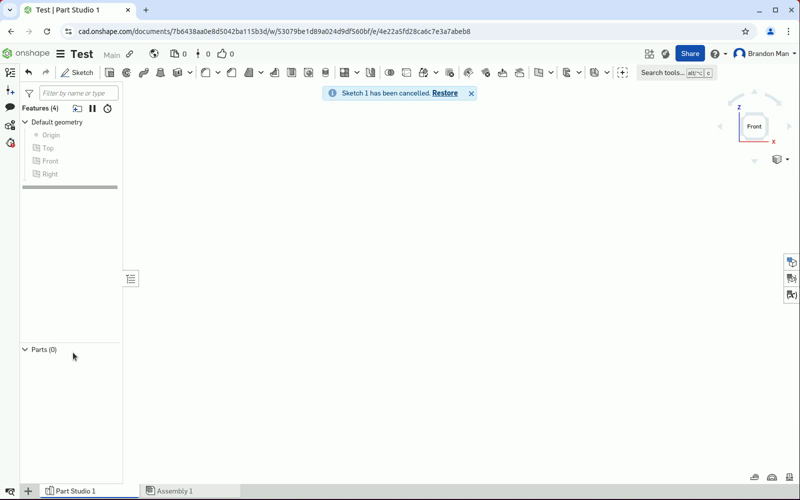
key_up(shift)
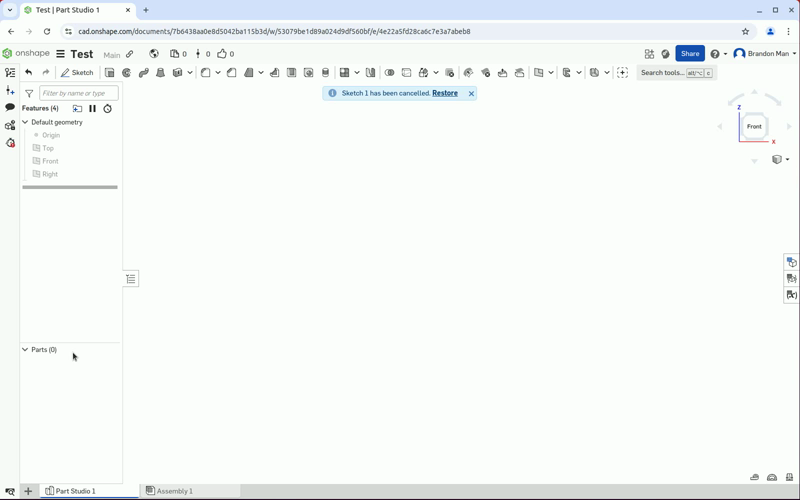
key(space)
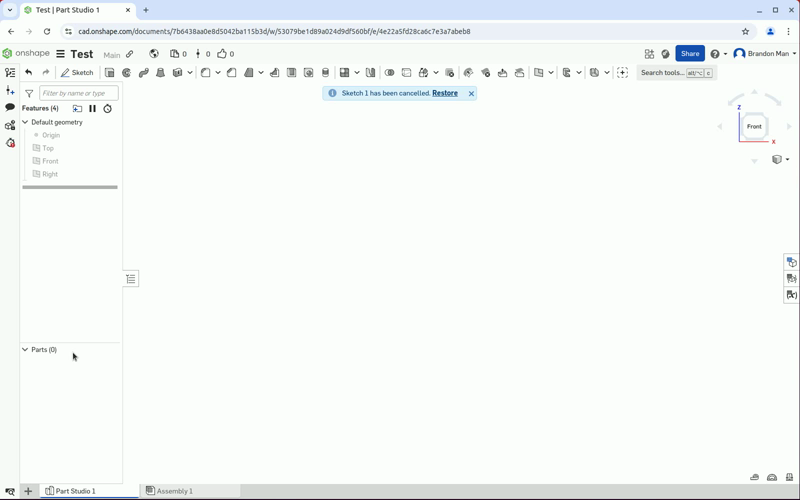
key_down(shift)
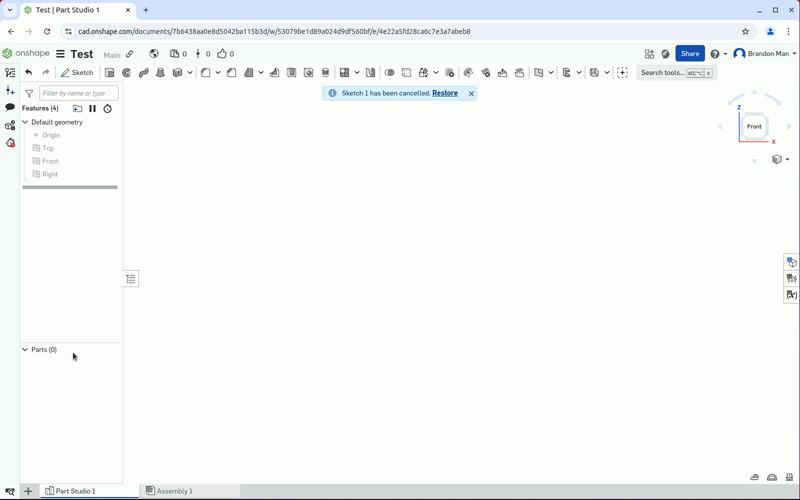
key(left)
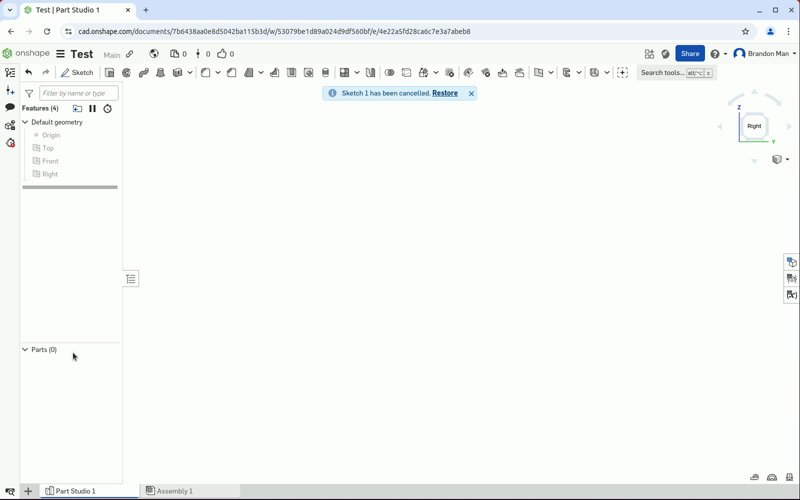
key_up(shift)
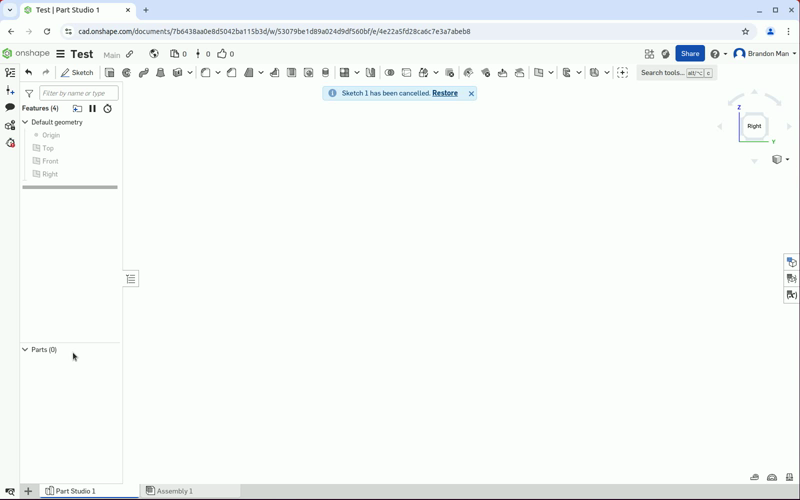
mouse_move(73, 352)
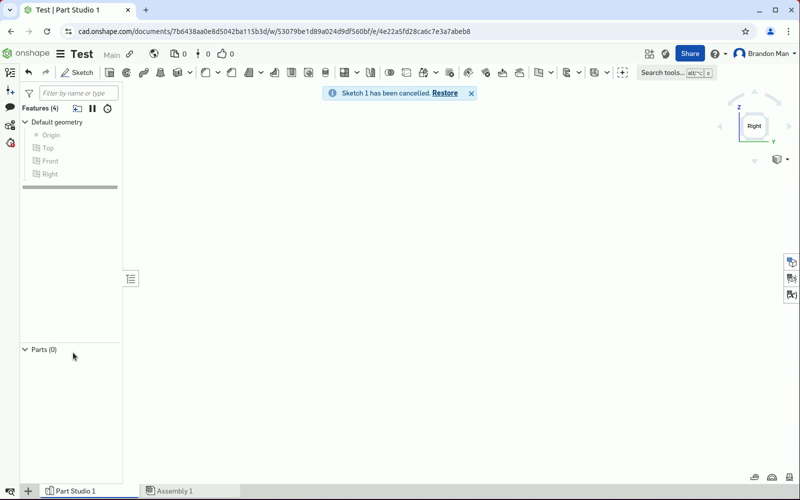
key(shift+y)
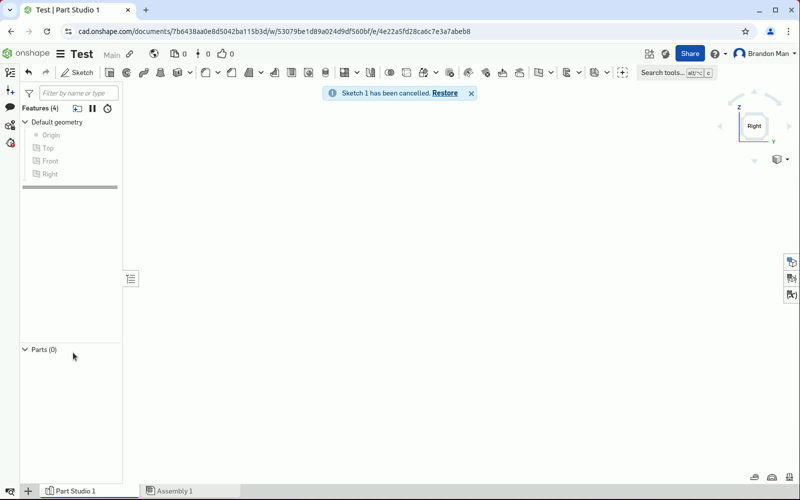
key(shift+s)
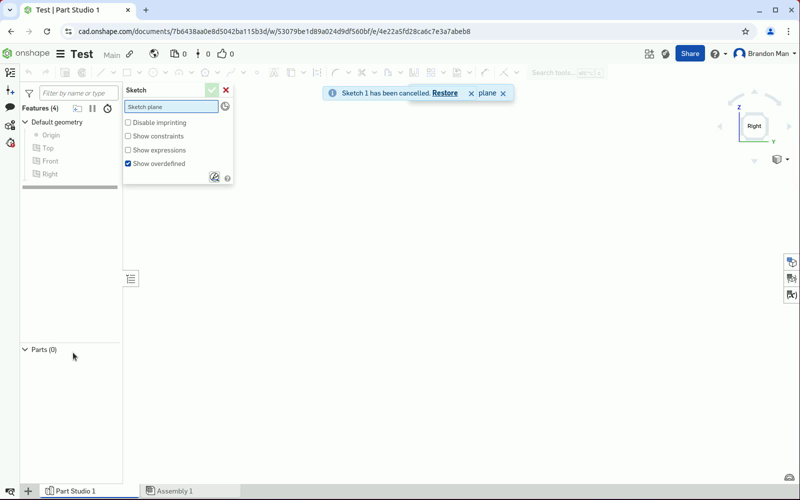
mouse_move(73, 176)
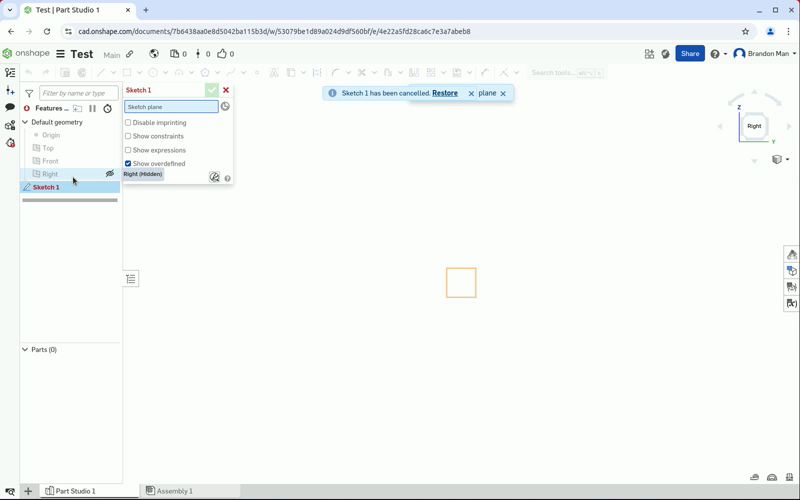
click(73, 176)
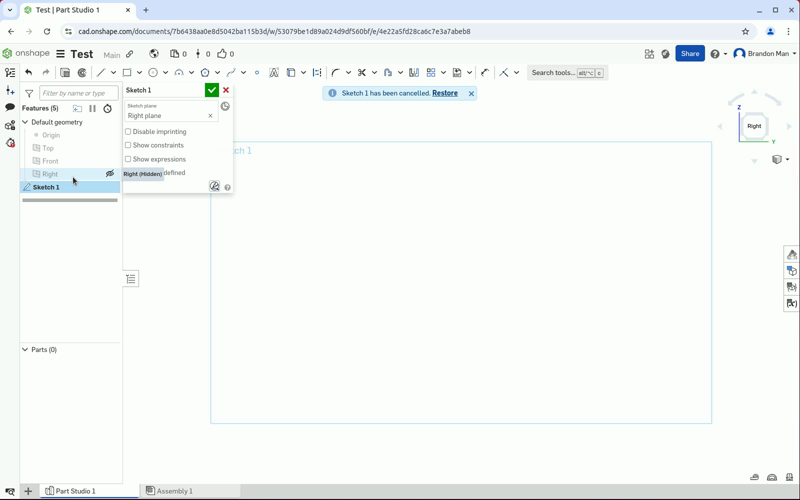
mouse_move(73, 352)
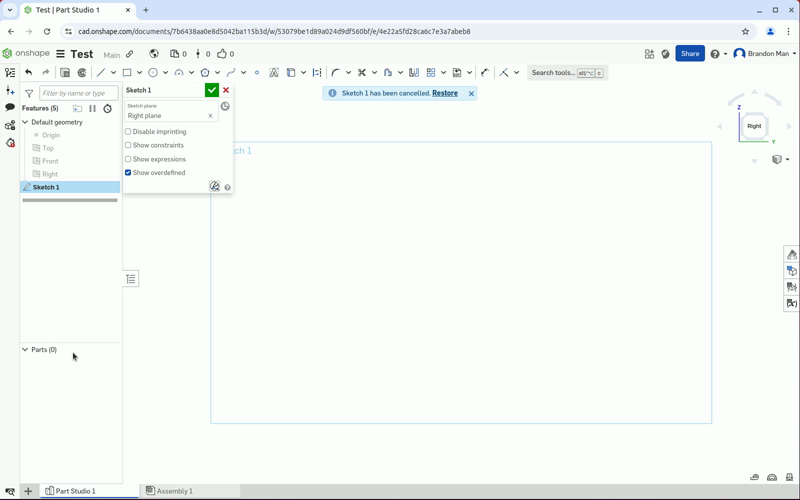
key(y)
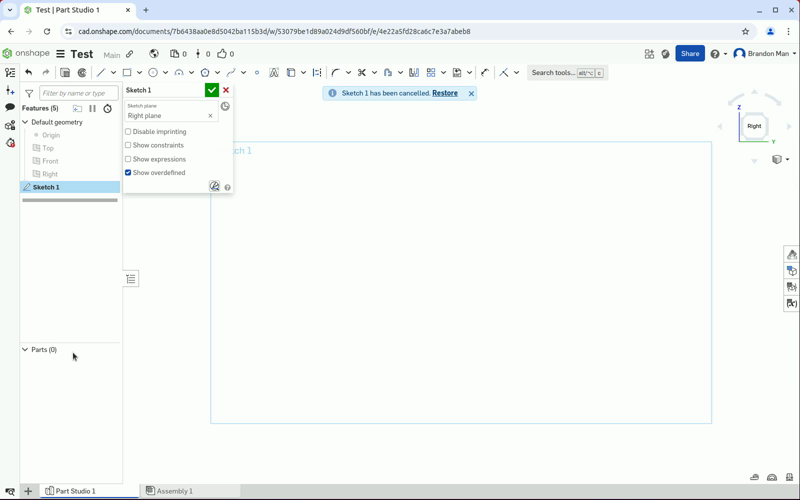
key(l)
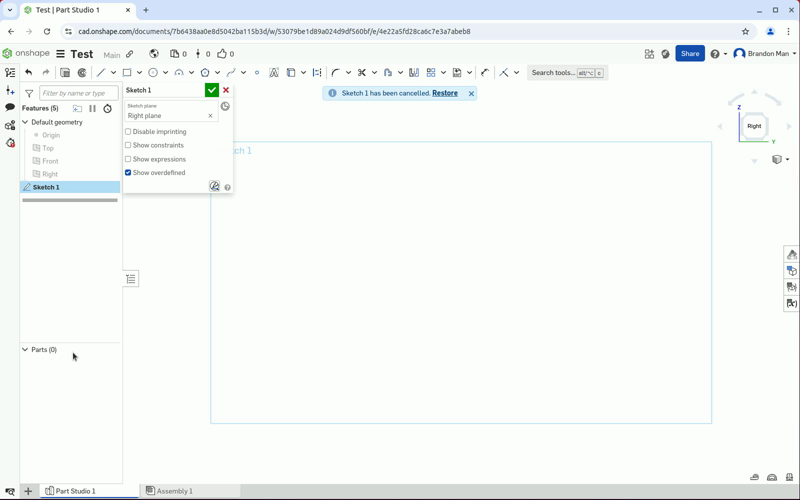
key_down(shift)
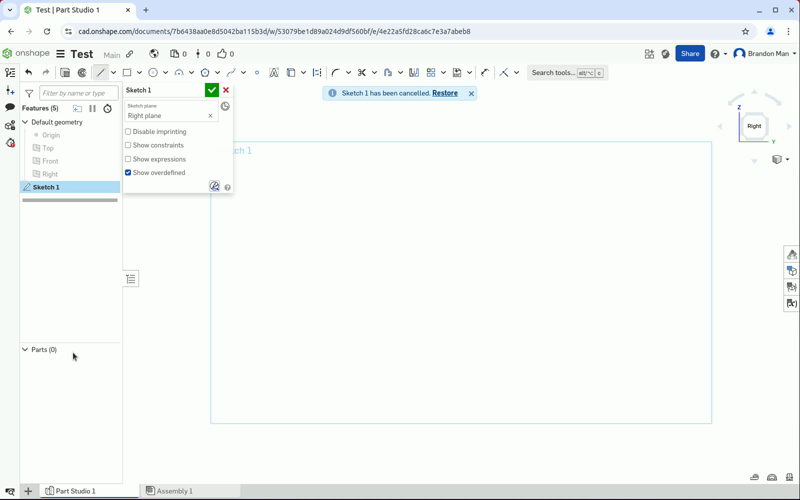
mouse_move(467, 217)
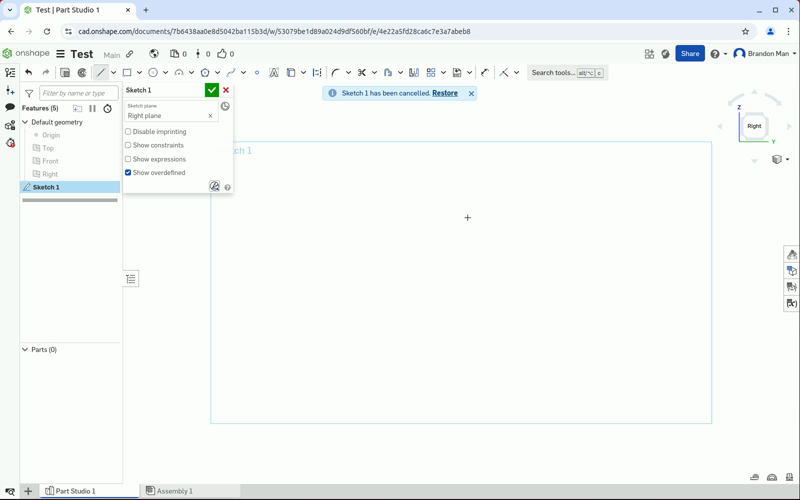
click(467, 217)
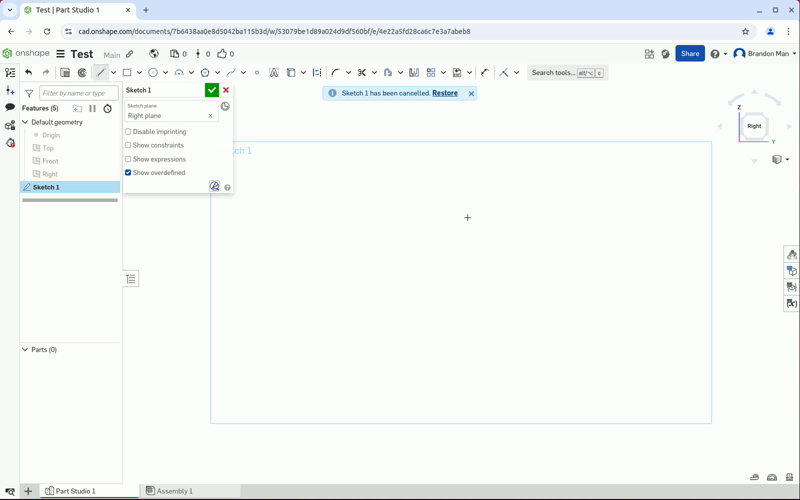
key_up(shift)
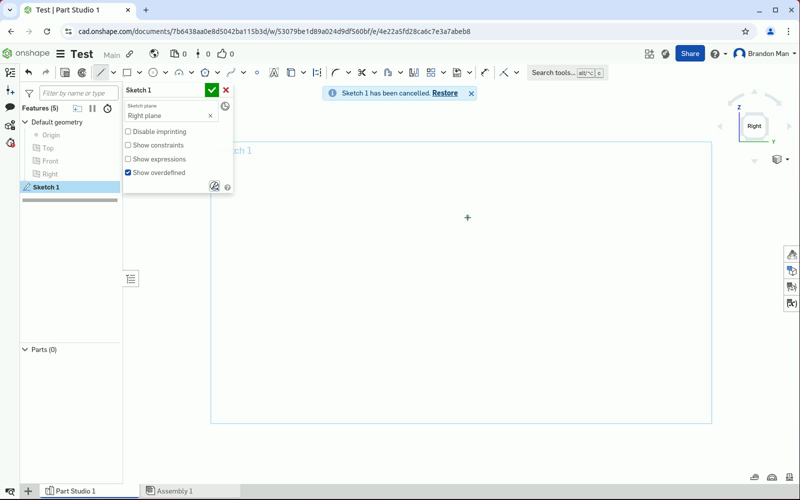
key_down(shift)
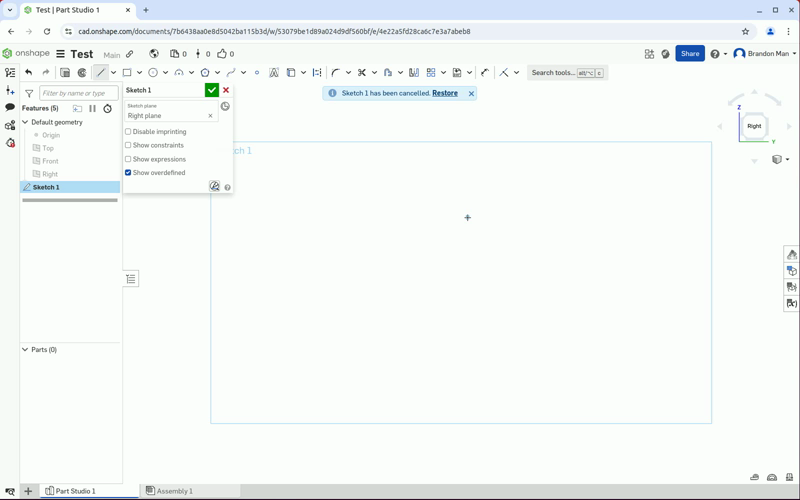
mouse_move(497, 217)
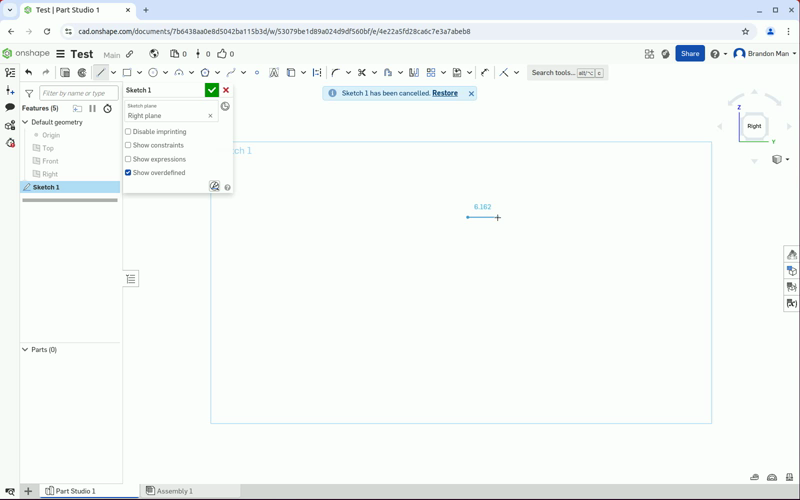
mouse_move(510, 246)
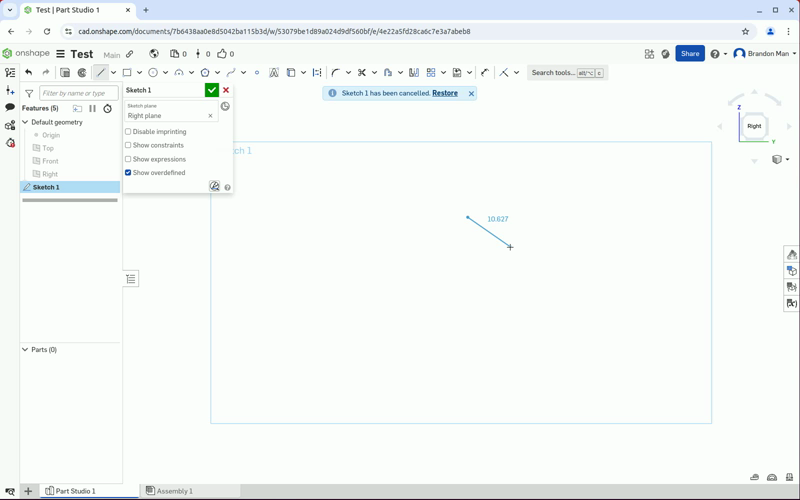
click(510, 246)
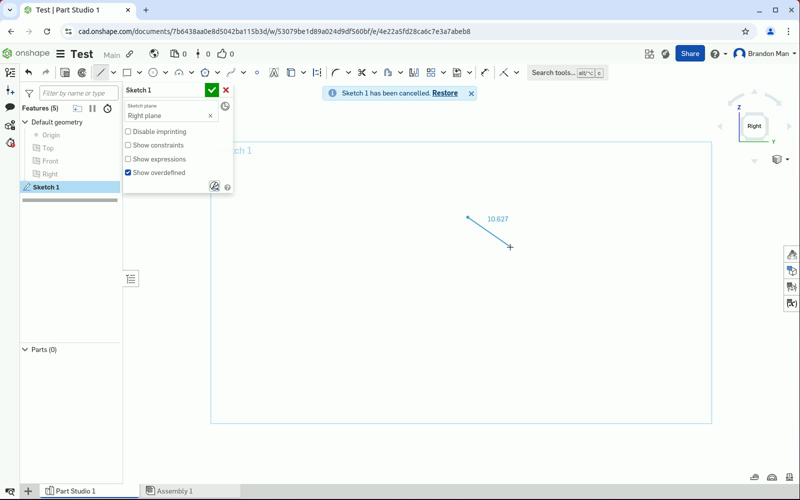
key_up(shift)
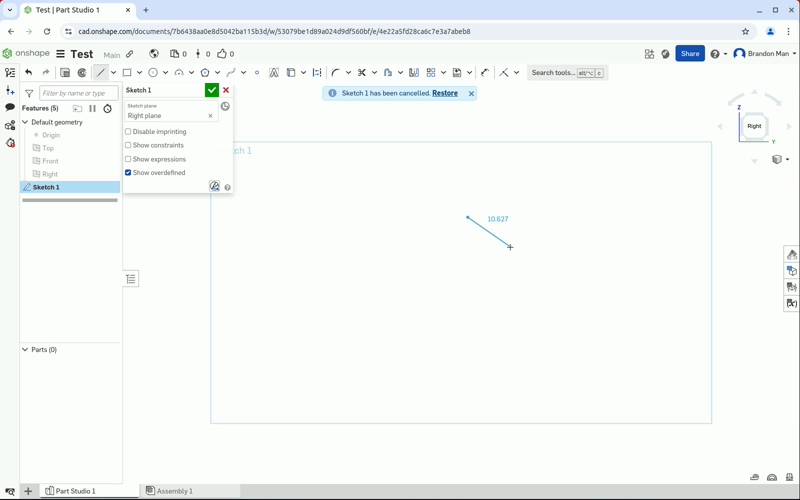
key_down(shift)
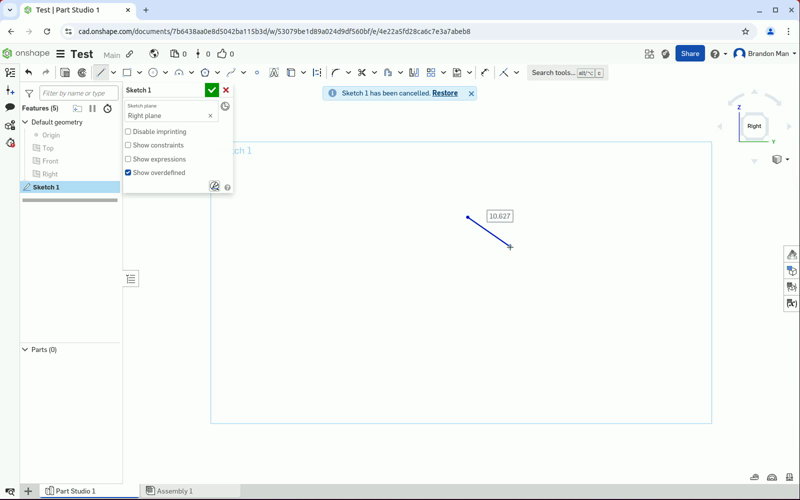
mouse_move(540, 246)
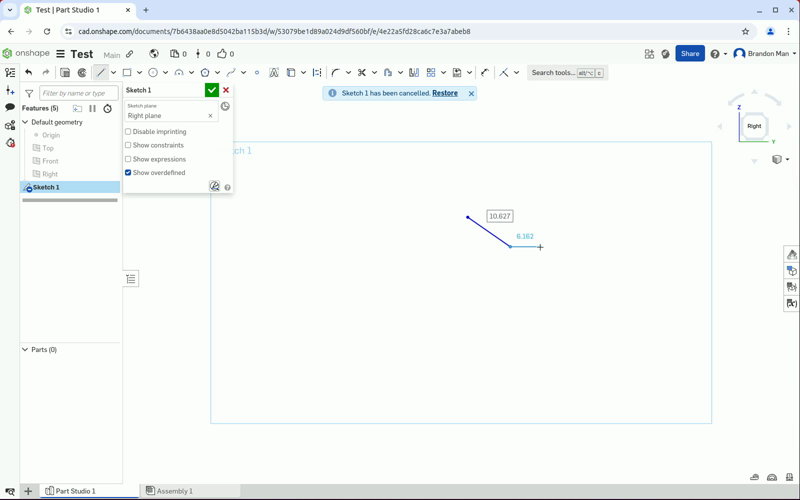
mouse_move(515, 242)
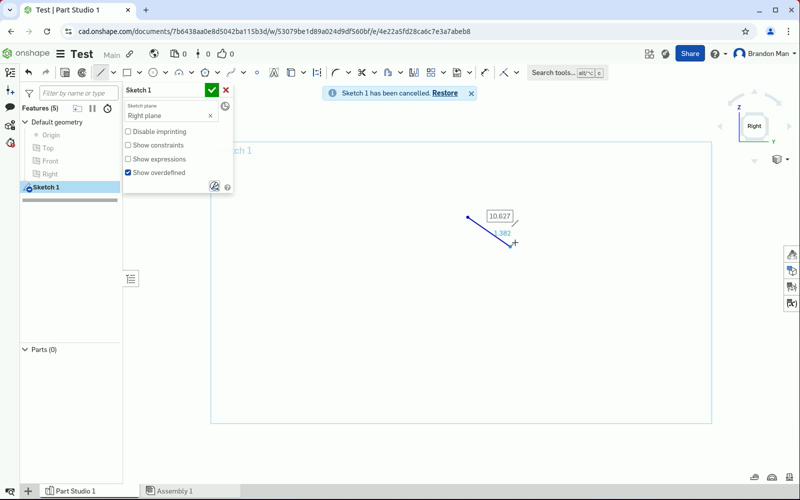
scroll(6)
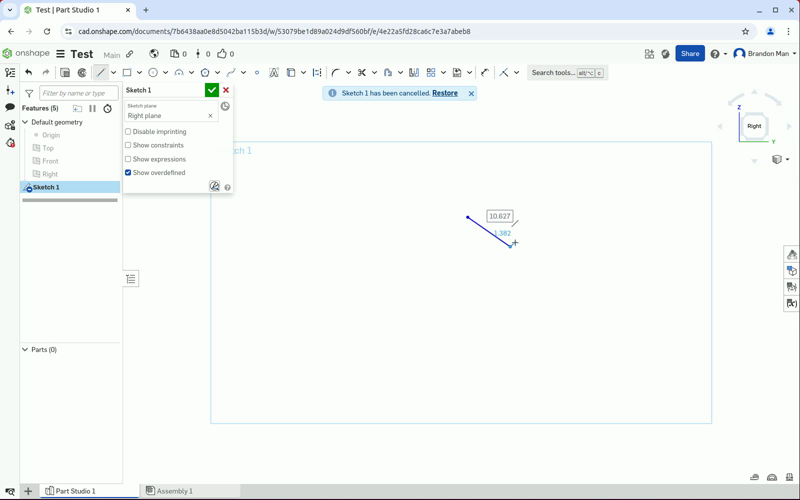
scroll(6)
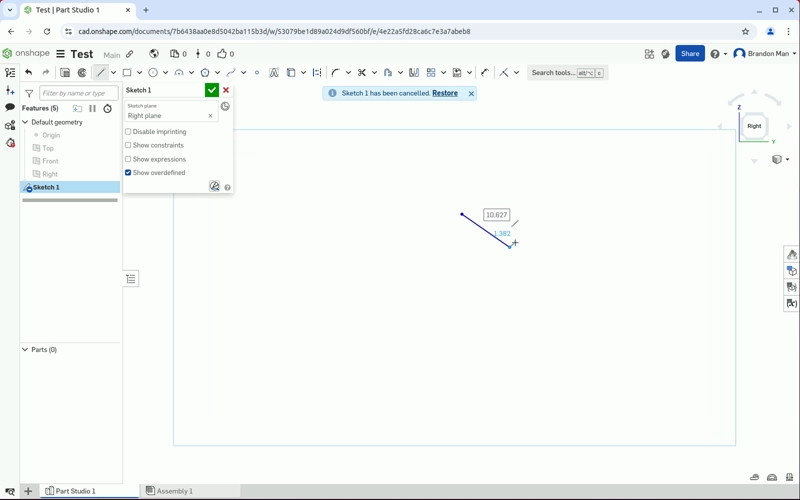
scroll(6)
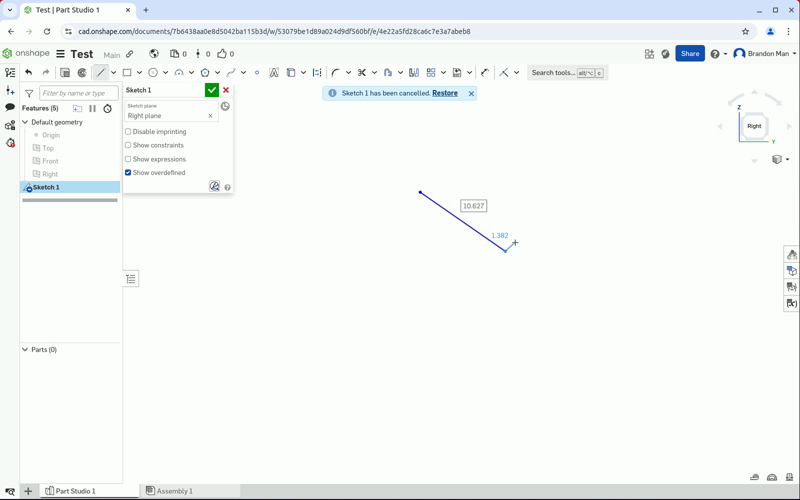
scroll(6)
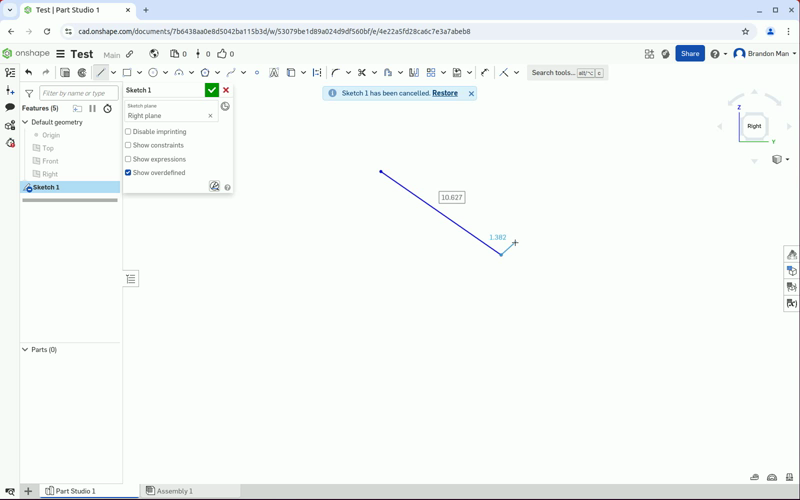
scroll(6)
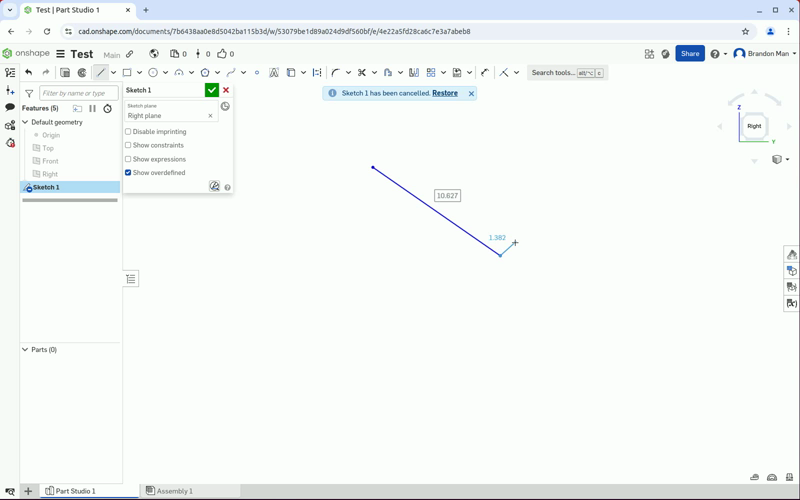
scroll(6)
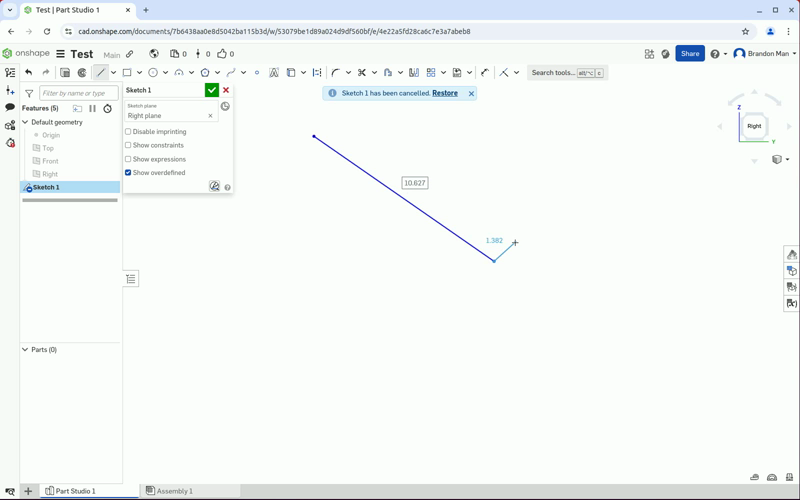
scroll(6)
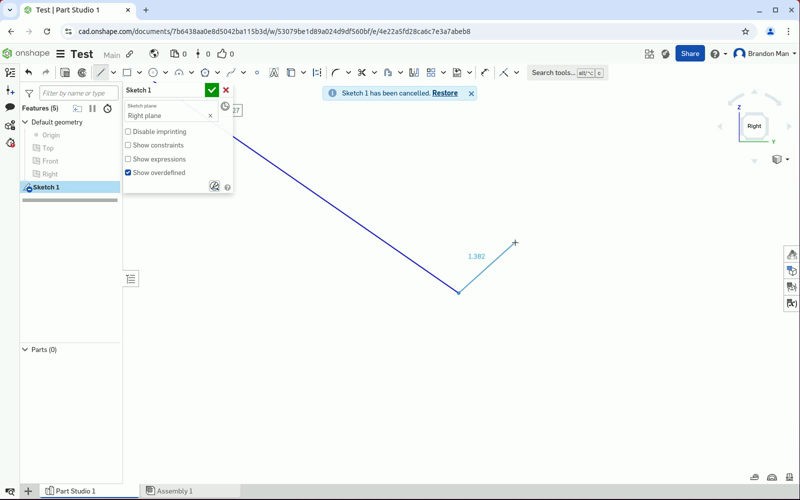
click(515, 242)
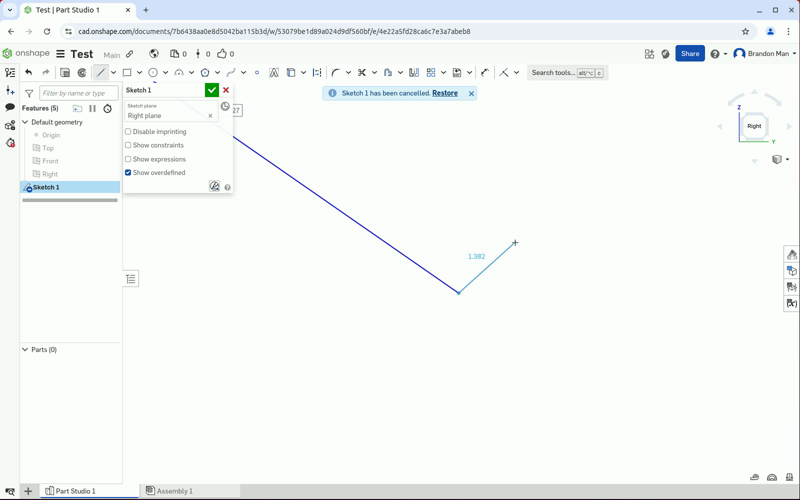
scroll(-6)
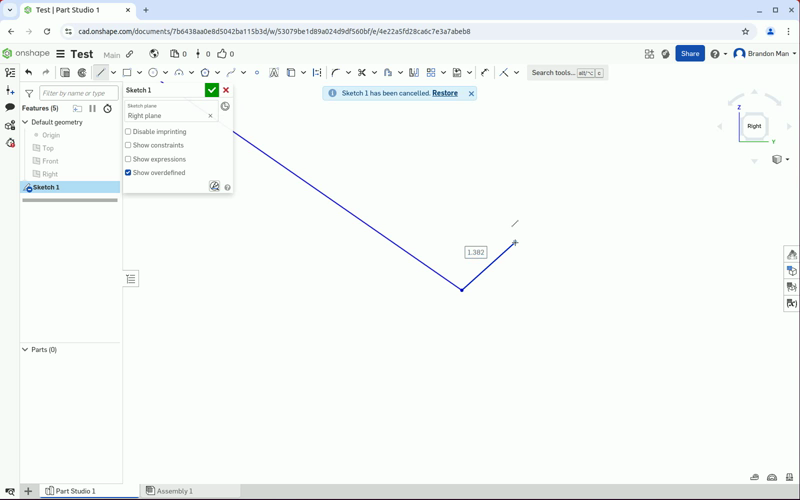
scroll(-6)
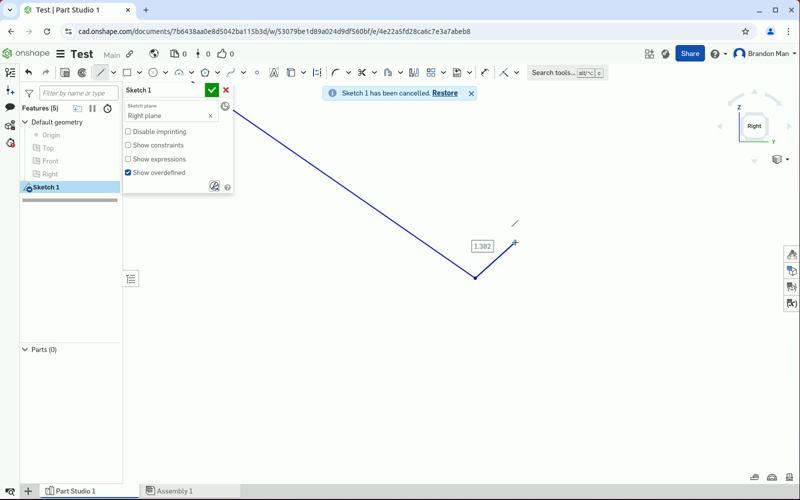
scroll(-6)
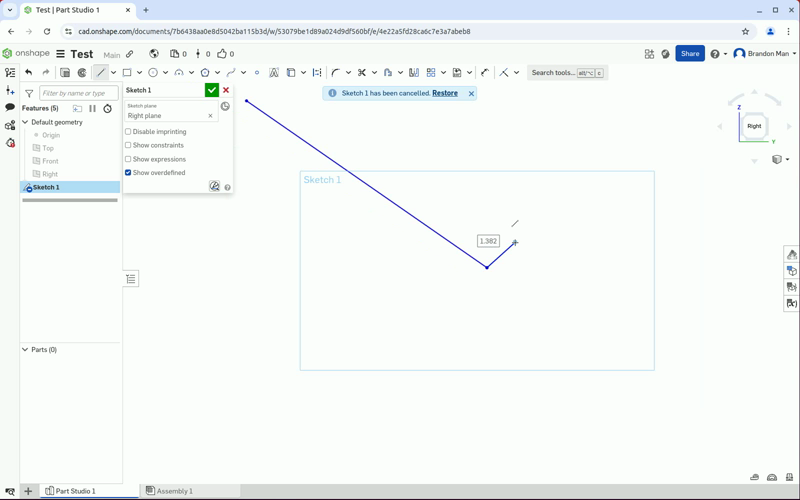
scroll(-6)
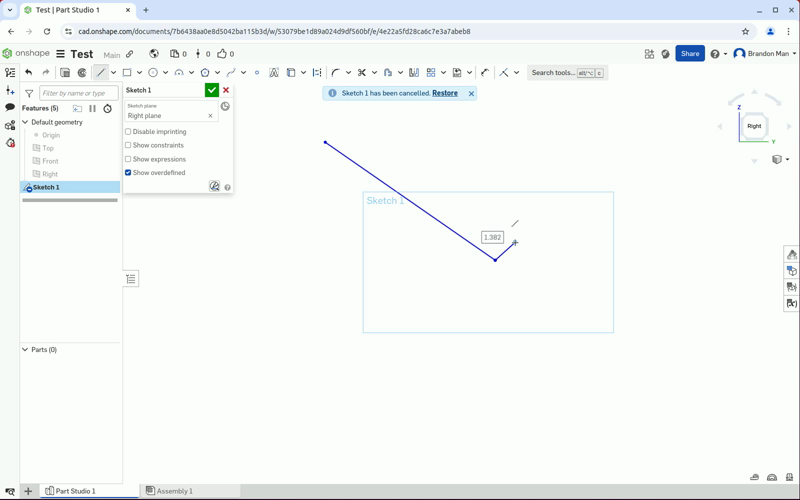
scroll(-6)
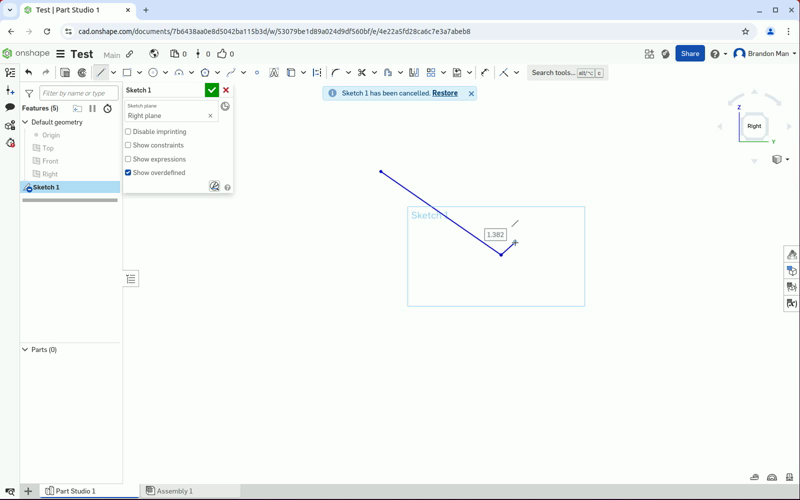
scroll(-6)
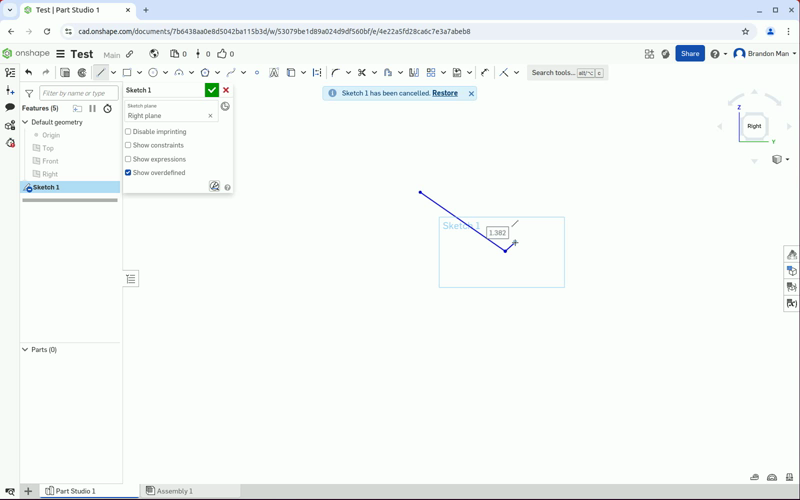
scroll(-6)
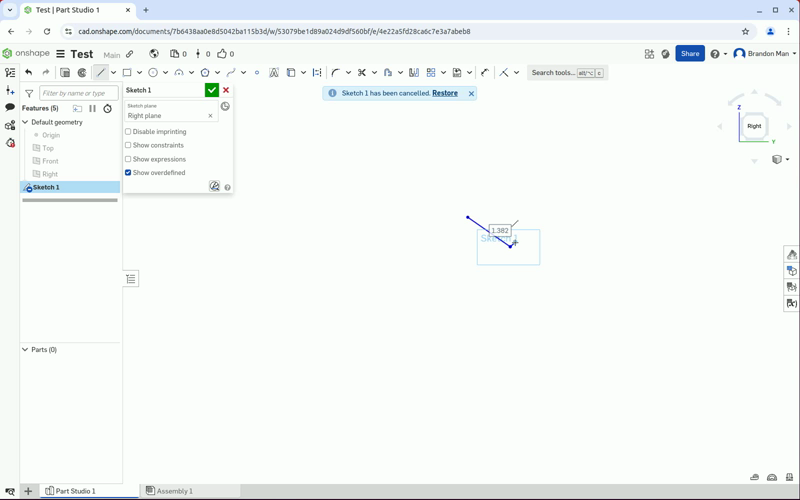
key_up(shift)
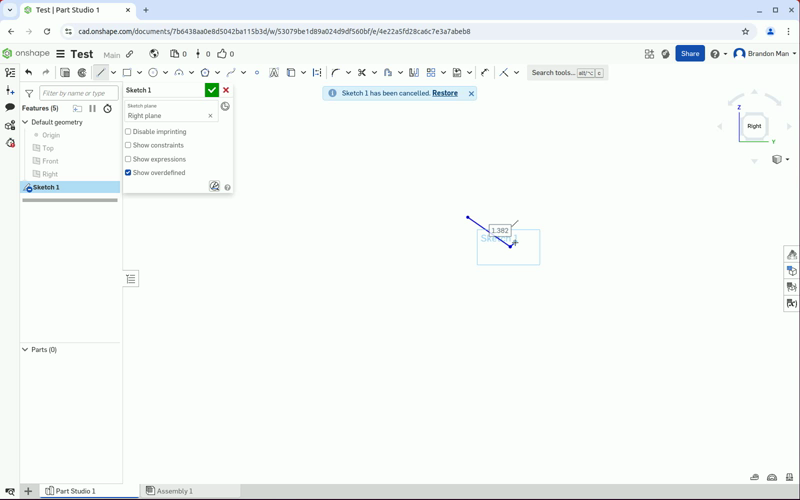
key_down(shift)
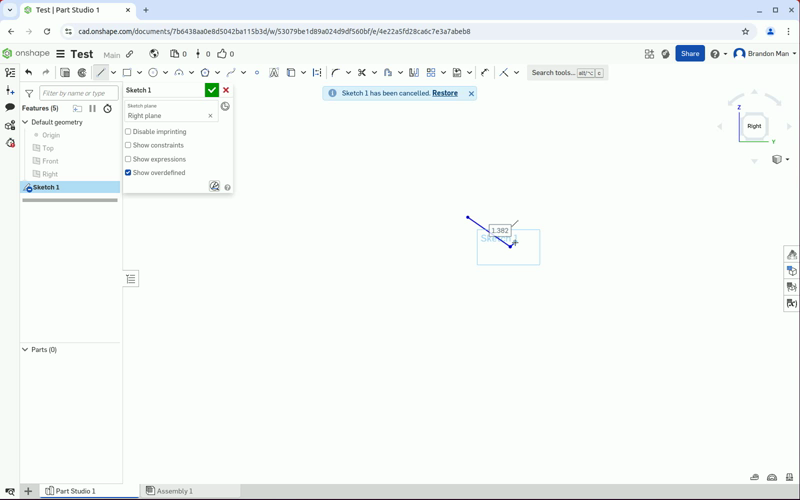
mouse_move(545, 242)
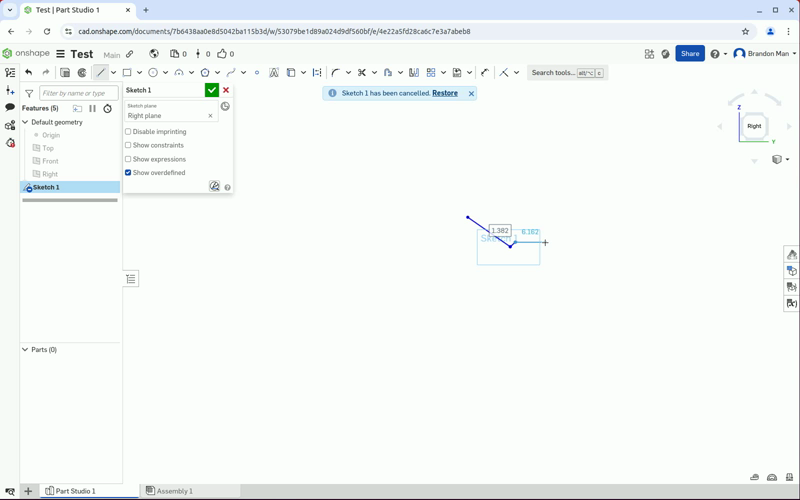
mouse_move(476, 215)
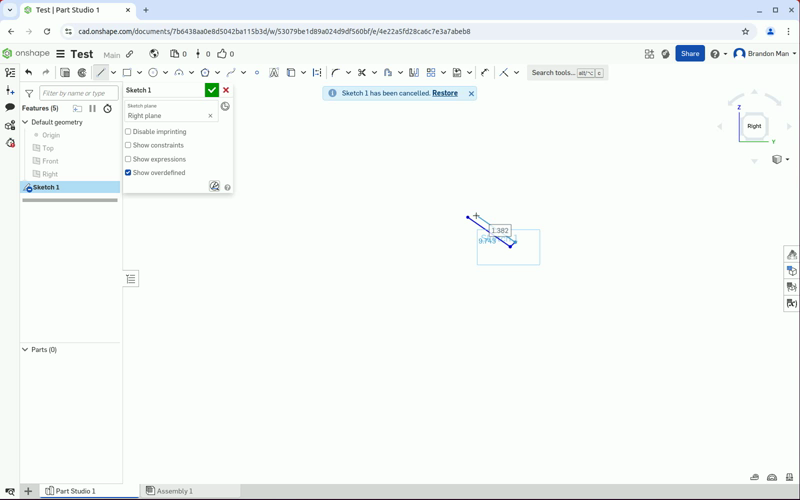
click(476, 215)
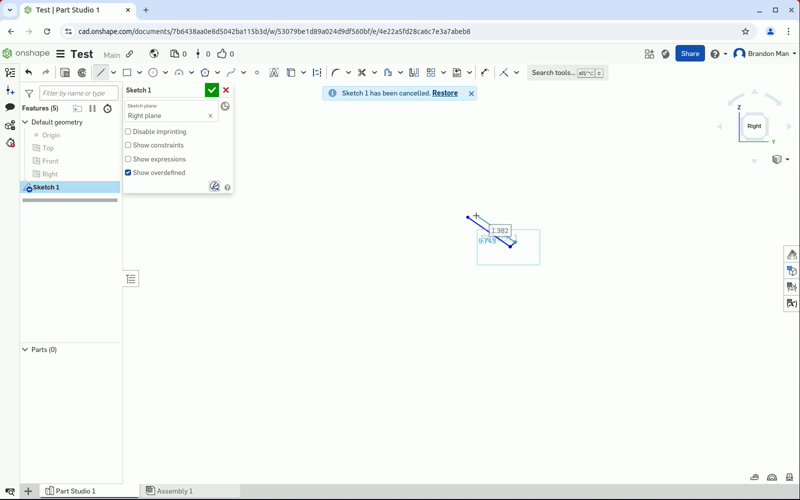
key_up(shift)
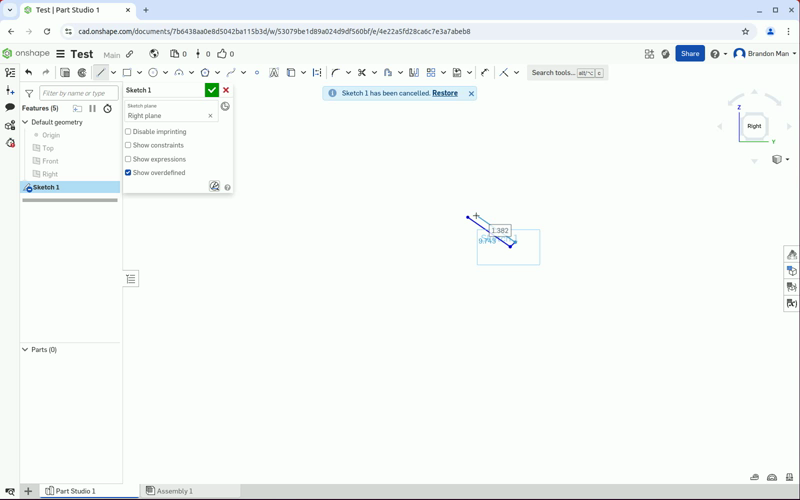
key_down(shift)
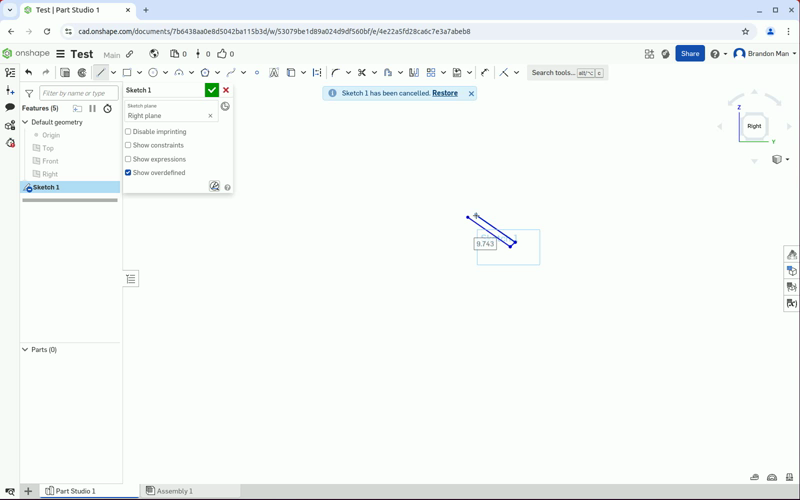
mouse_move(506, 215)
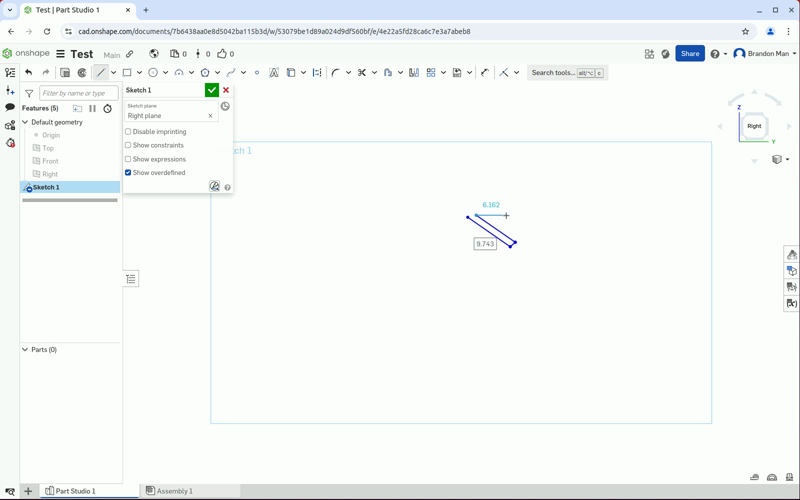
mouse_move(467, 215)
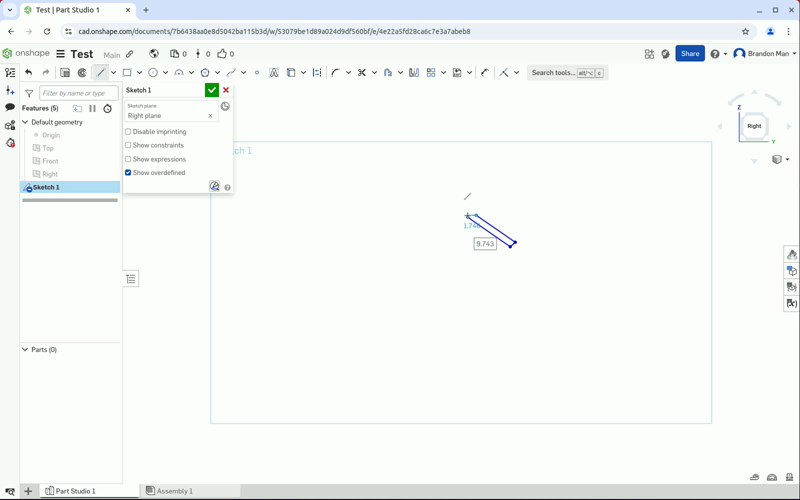
scroll(6)
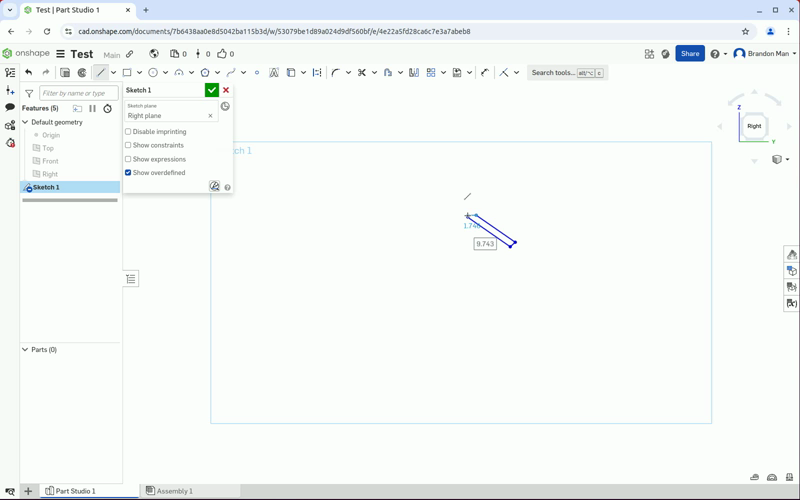
scroll(6)
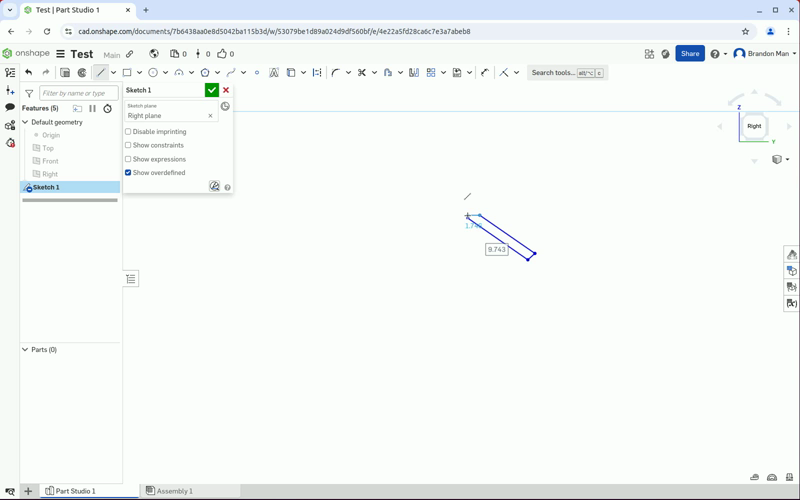
scroll(6)
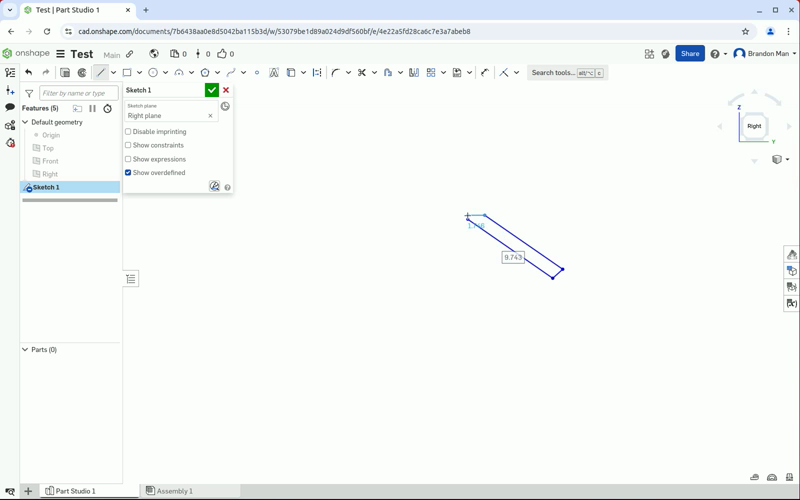
scroll(6)
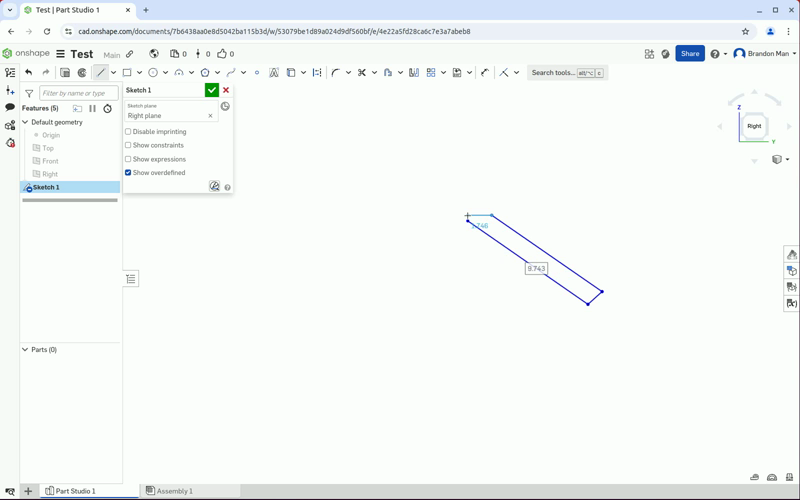
scroll(6)
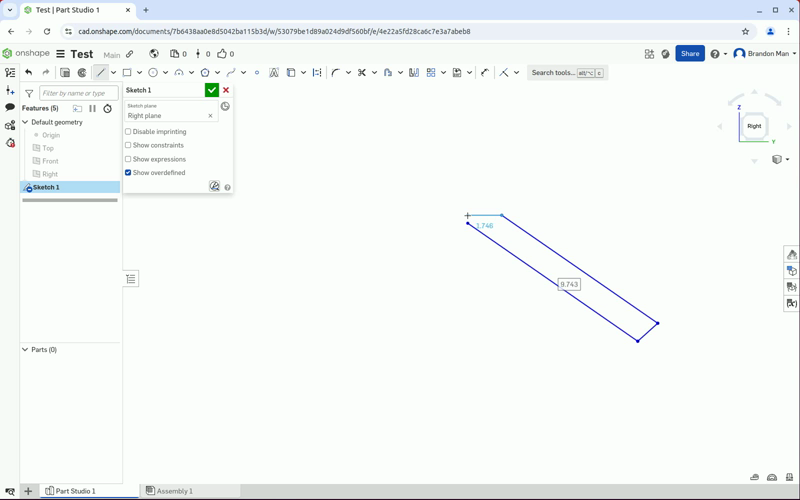
scroll(6)
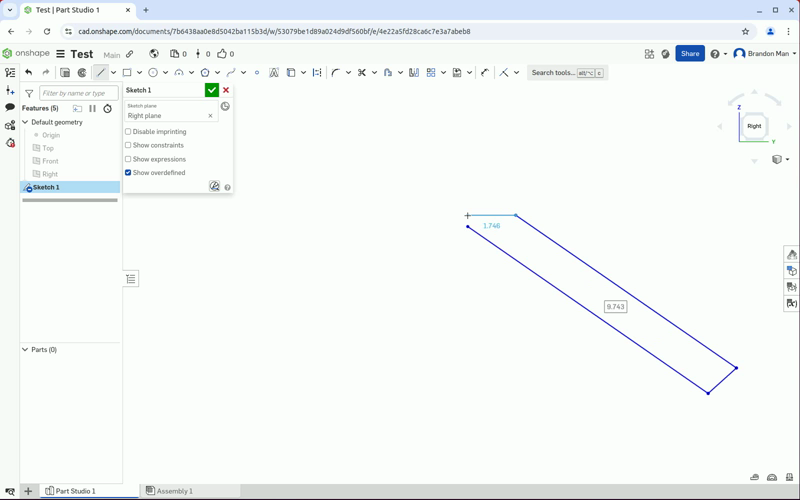
scroll(6)
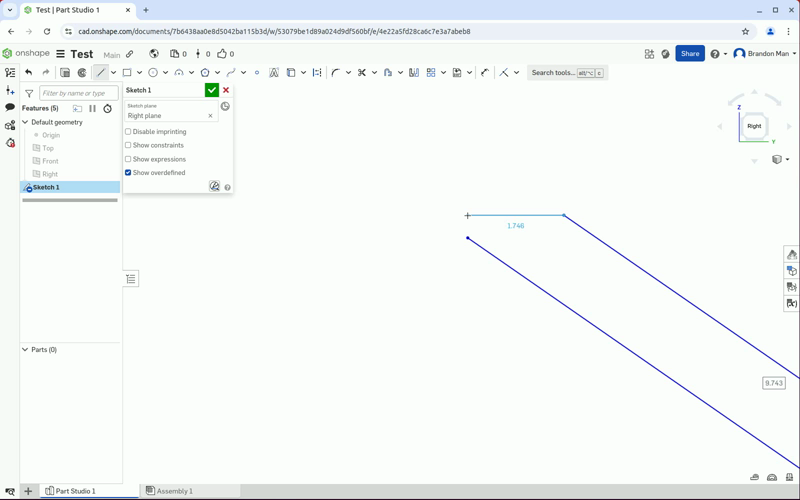
click(467, 215)
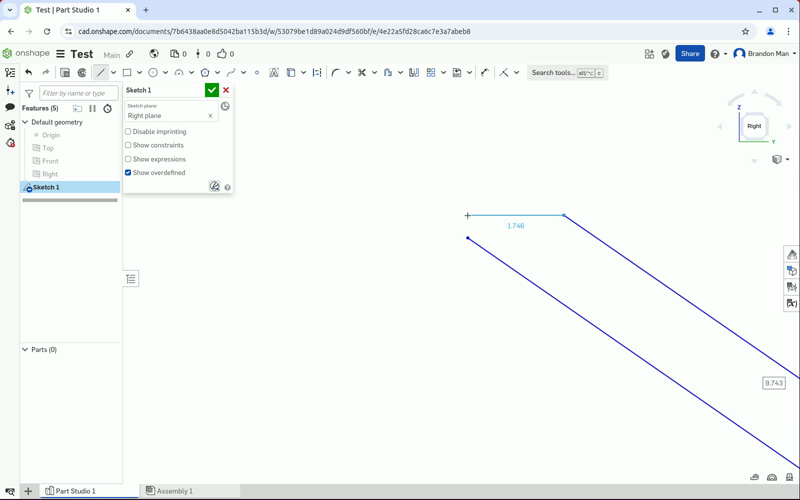
scroll(-6)
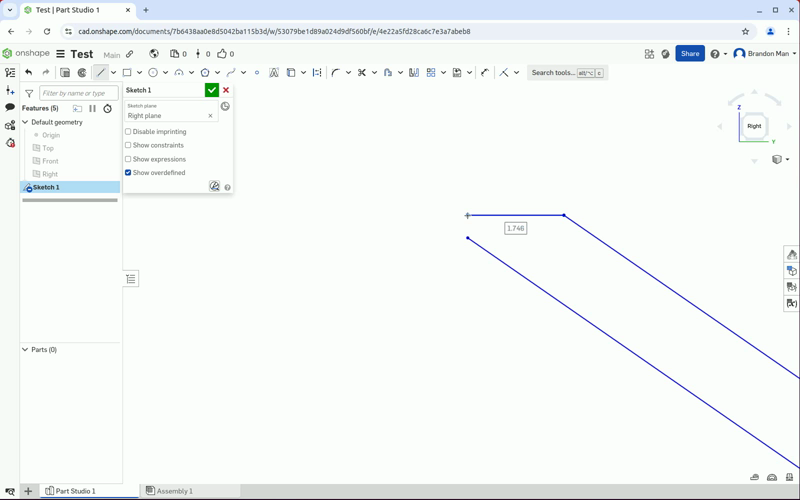
scroll(-6)
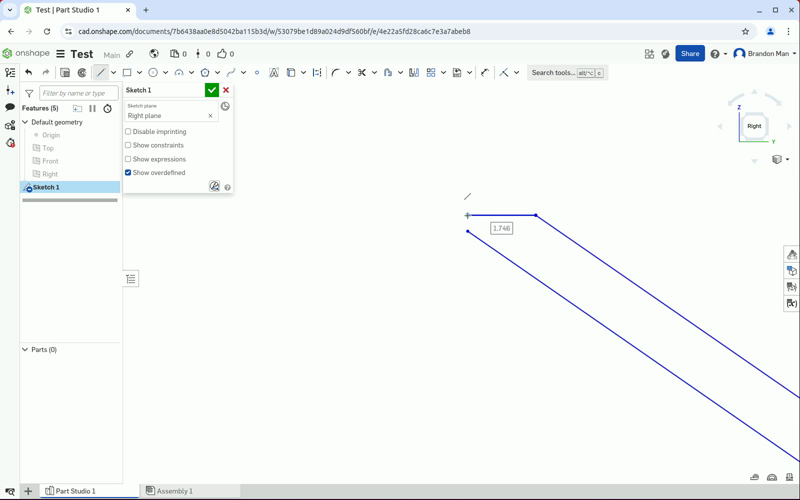
scroll(-6)
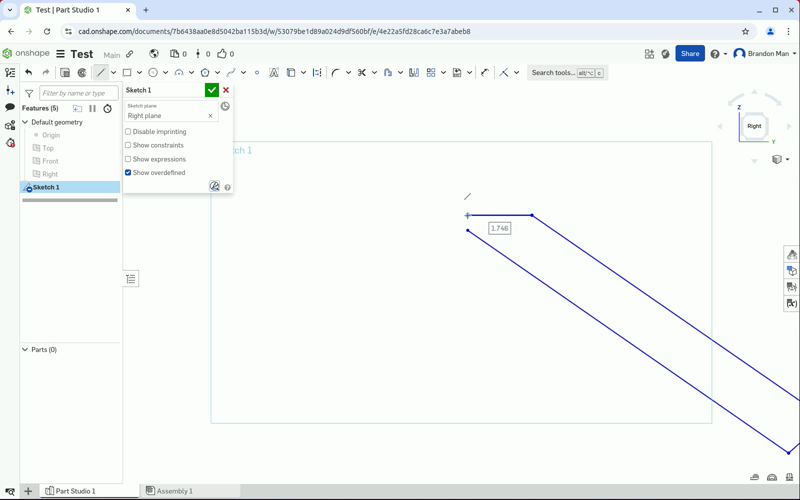
scroll(-6)
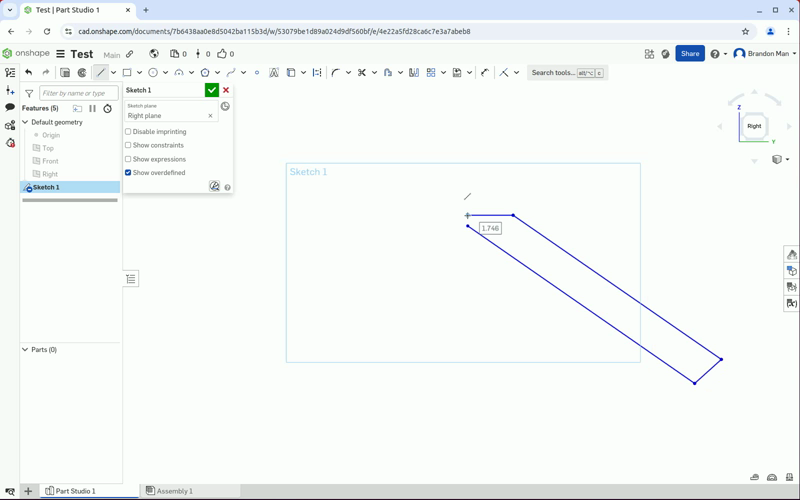
scroll(-6)
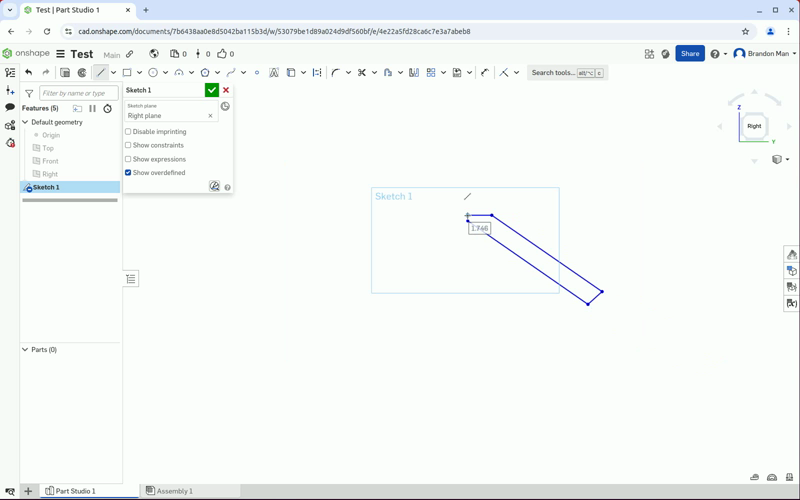
scroll(-6)
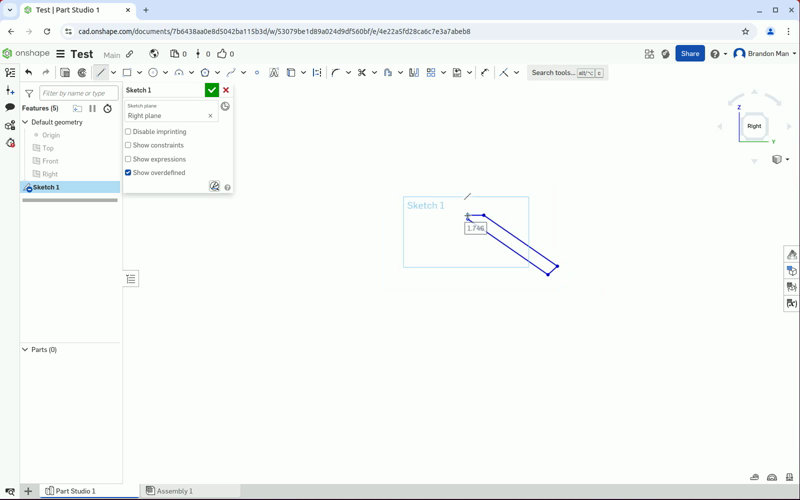
scroll(-6)
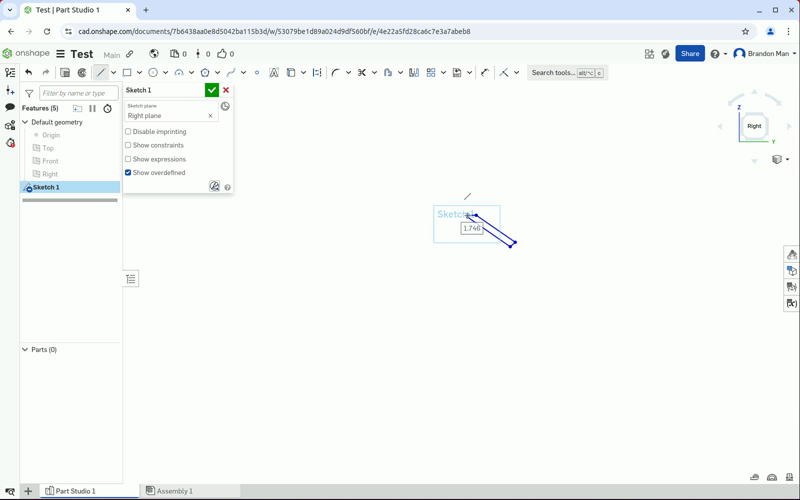
key_up(shift)
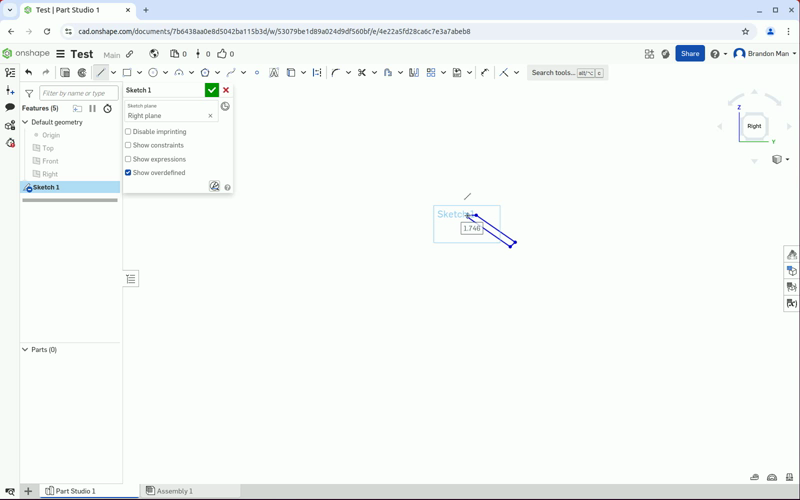
mouse_move(497, 215)
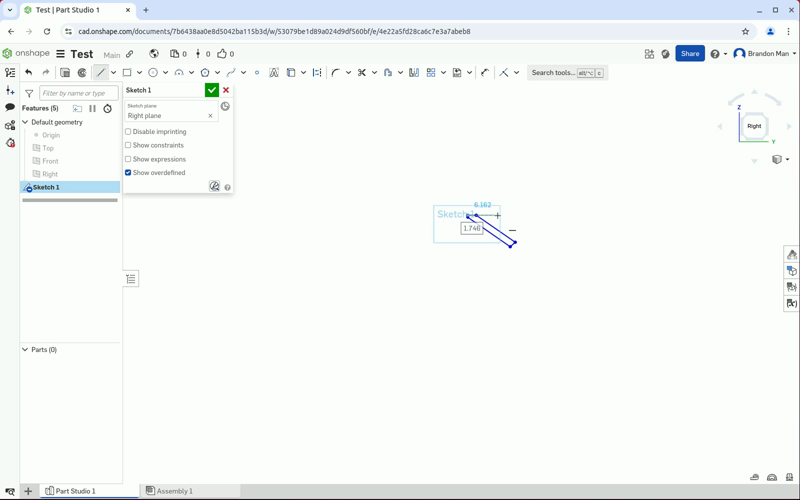
key_down(shift)
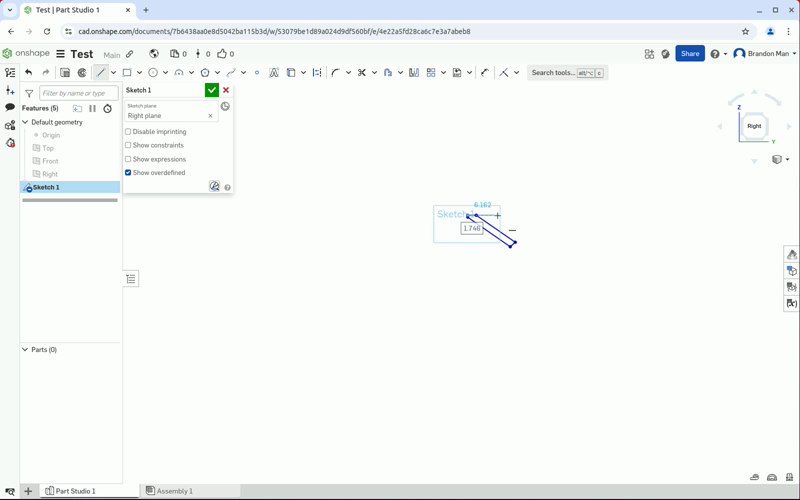
mouse_move(467, 217)
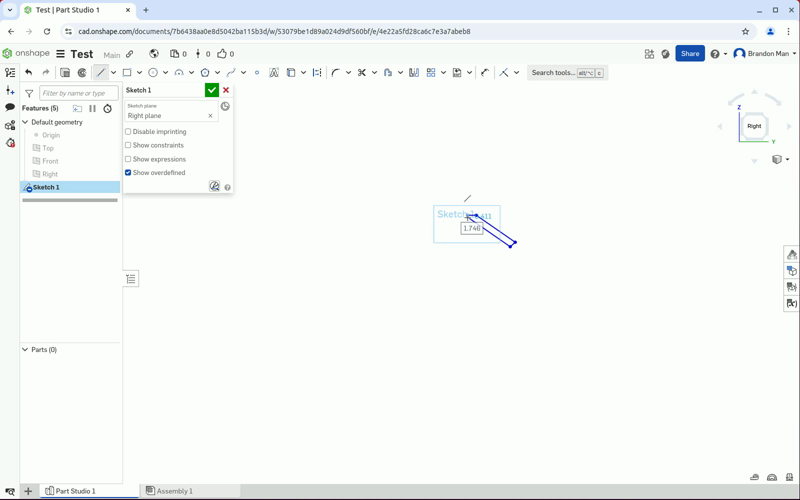
scroll(6)
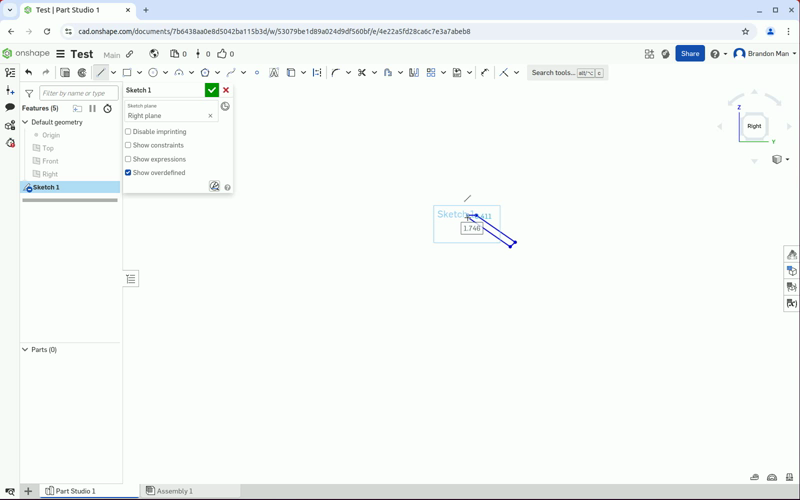
scroll(6)
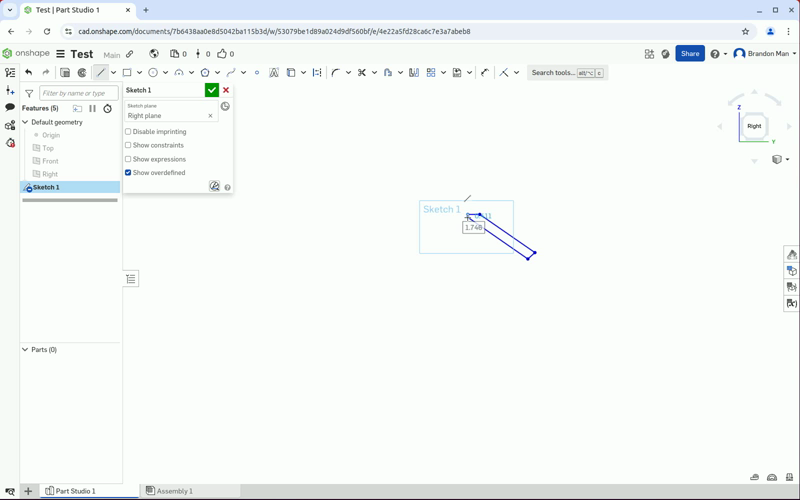
scroll(6)
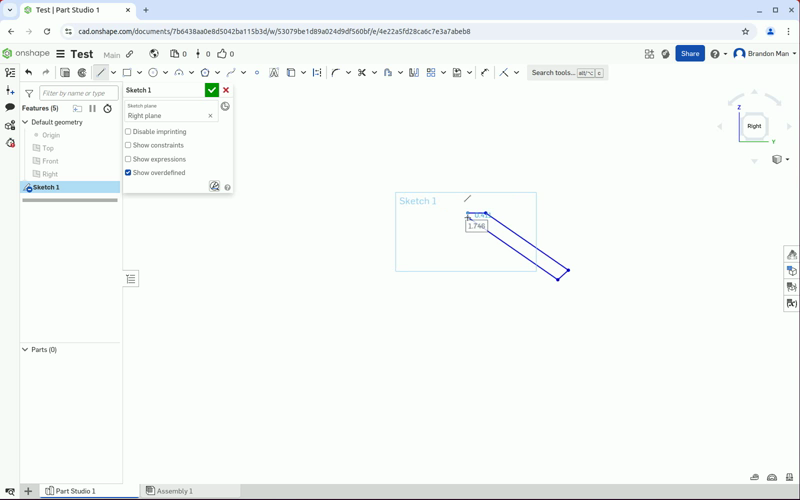
scroll(6)
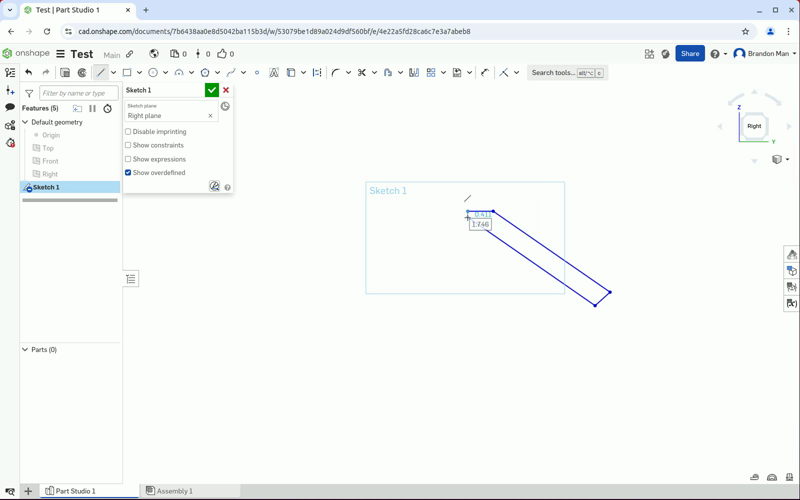
scroll(6)
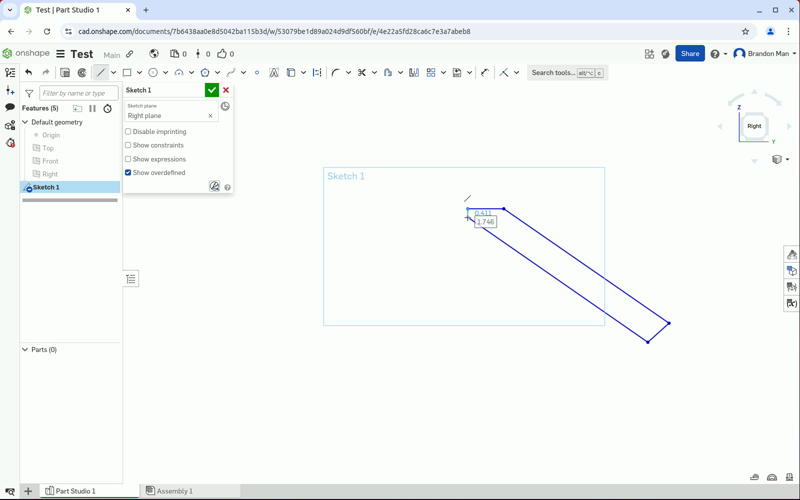
scroll(6)
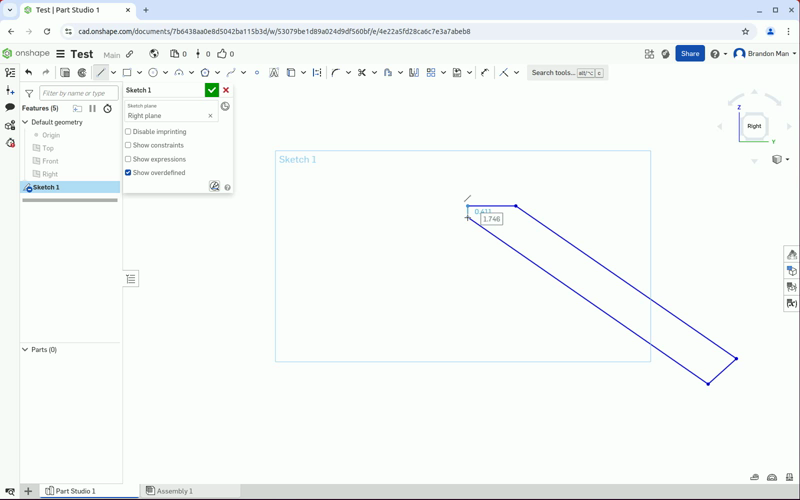
scroll(6)
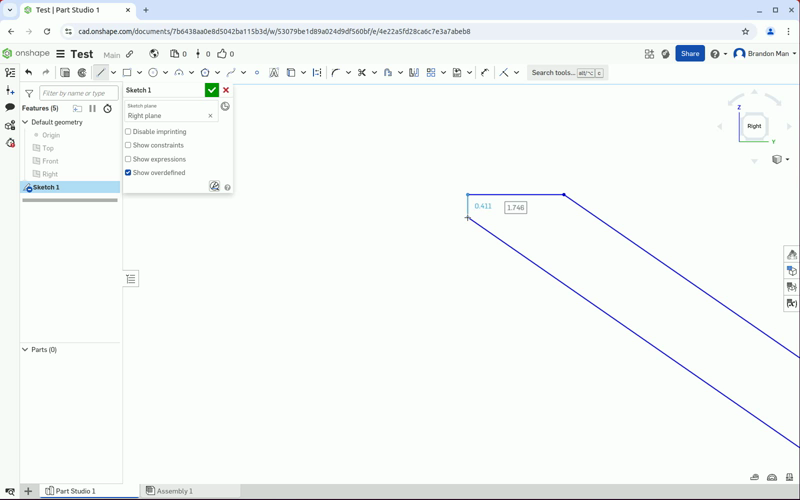
key_up(shift)
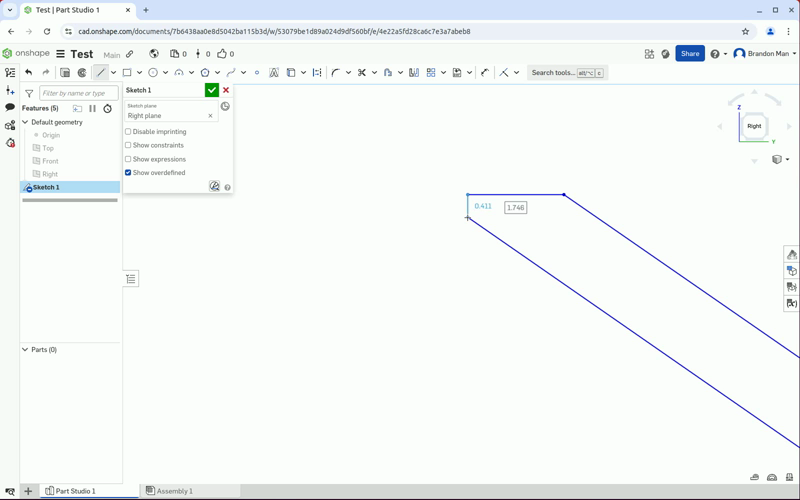
click(467, 217)
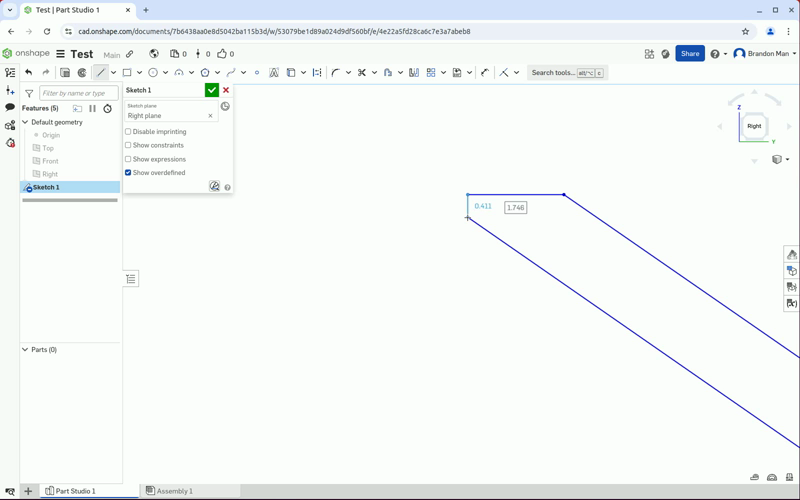
scroll(-6)
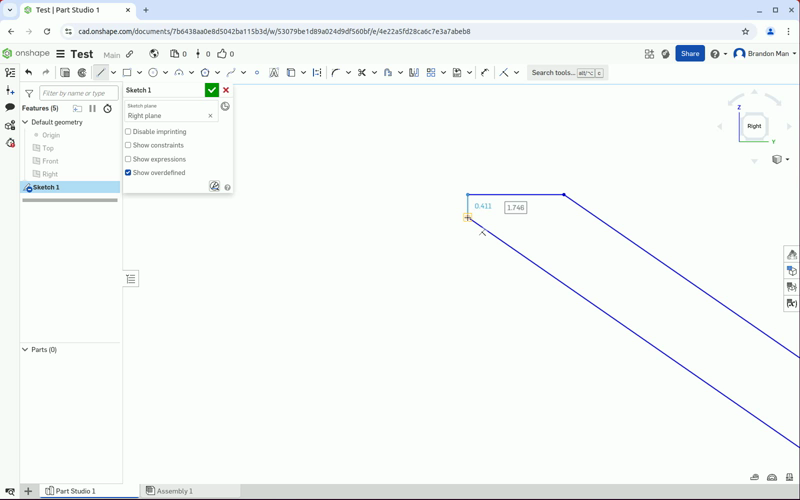
scroll(-6)
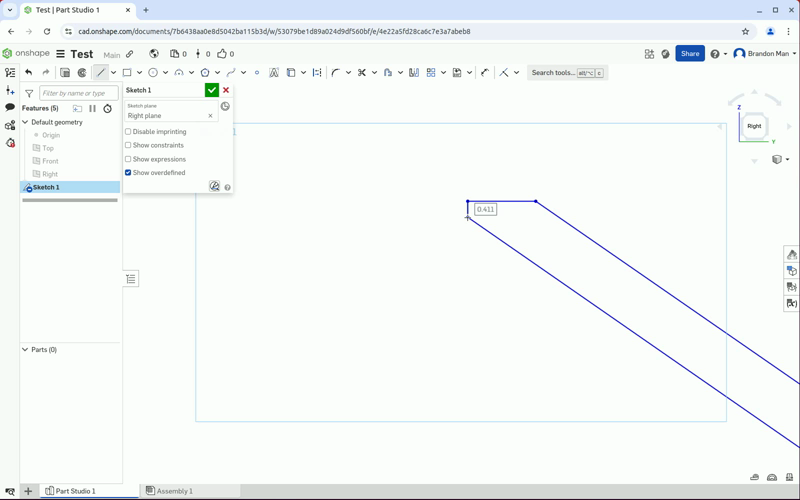
scroll(-6)
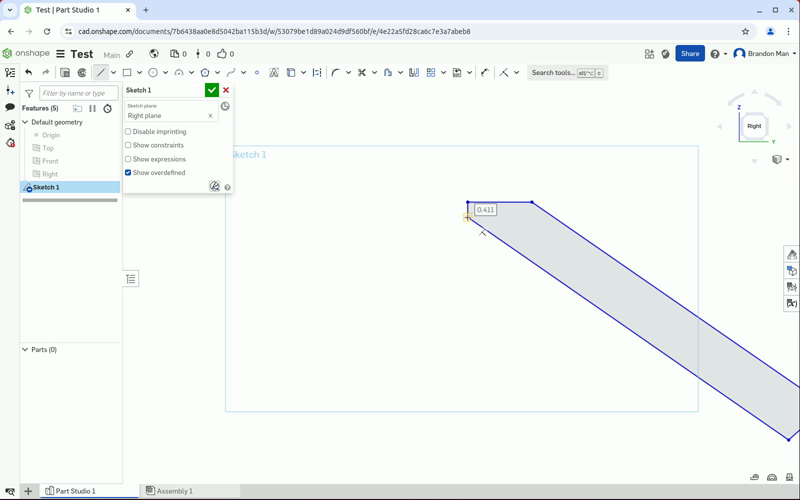
scroll(-6)
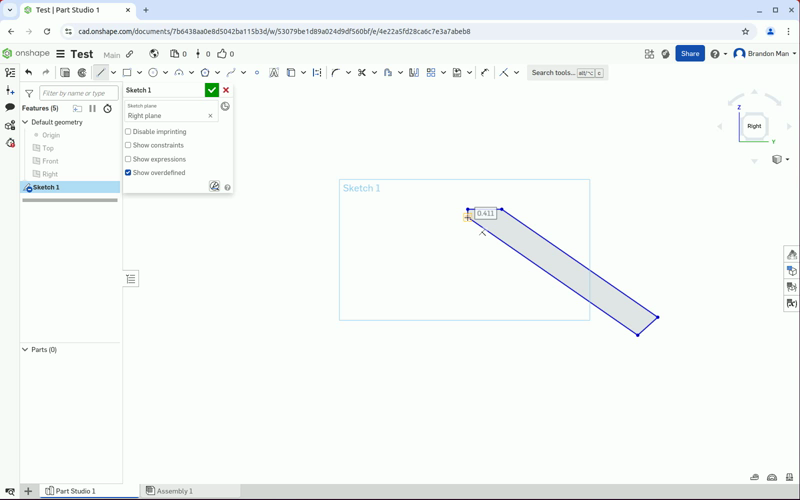
scroll(-6)
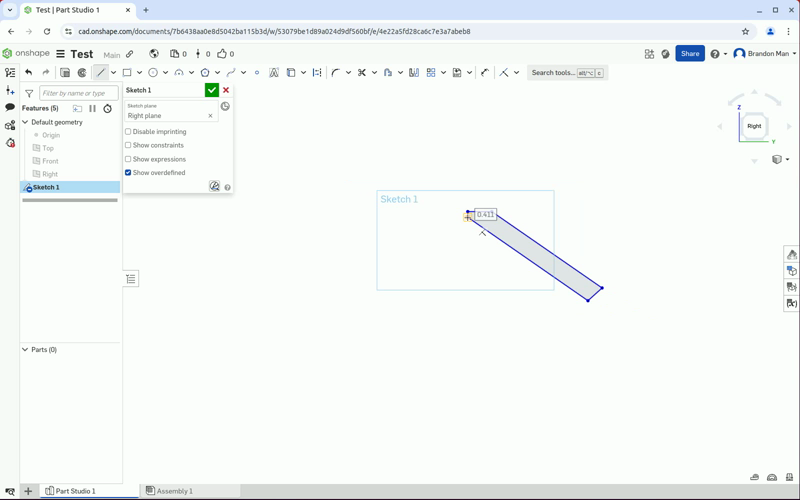
scroll(-6)
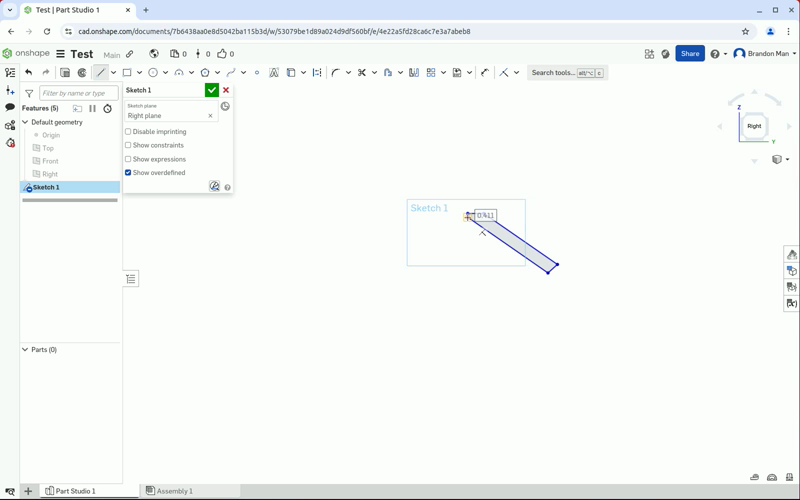
scroll(-6)
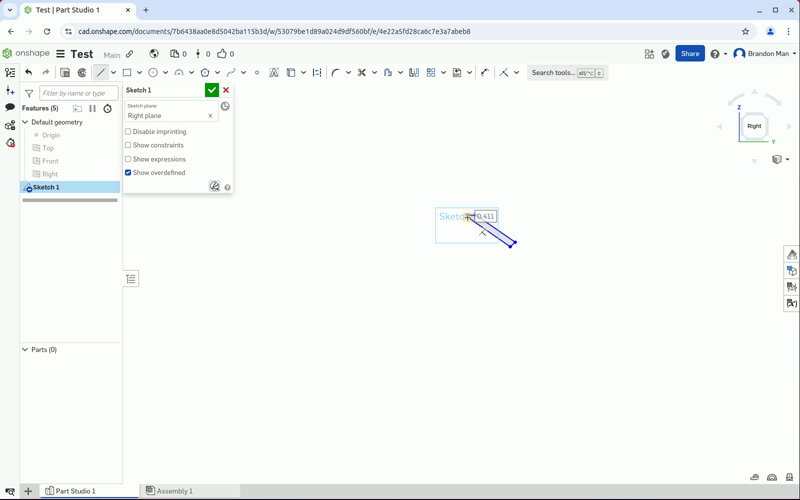
key(esc)
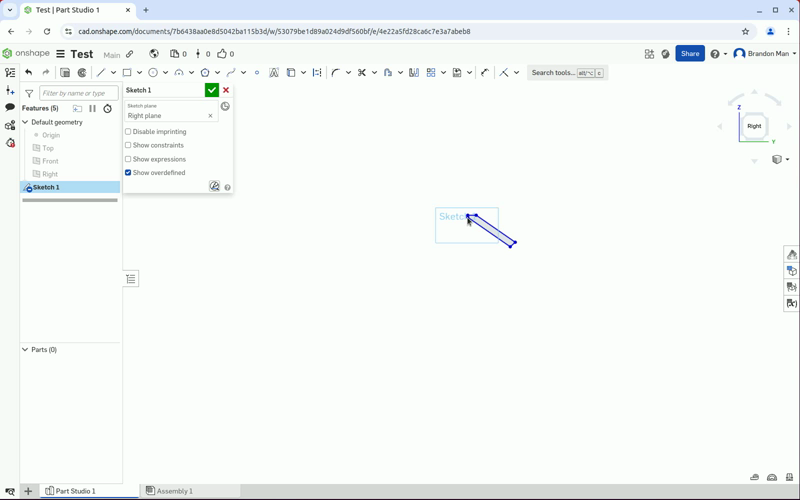
mouse_move(507, 238)
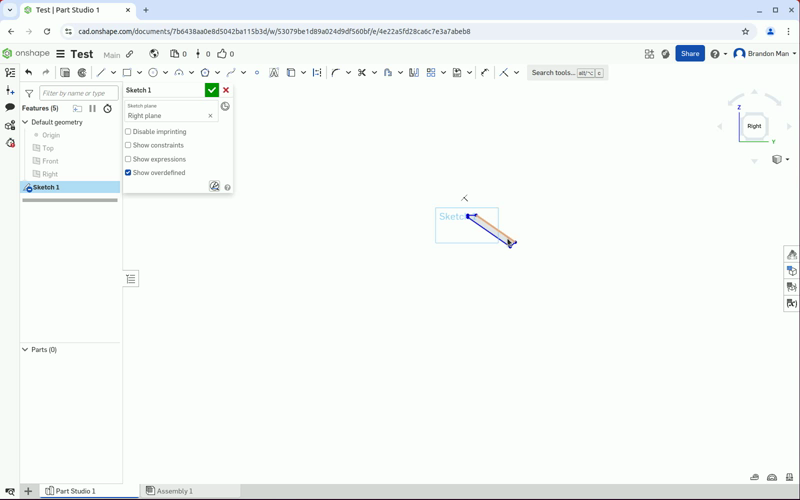
scroll(6)
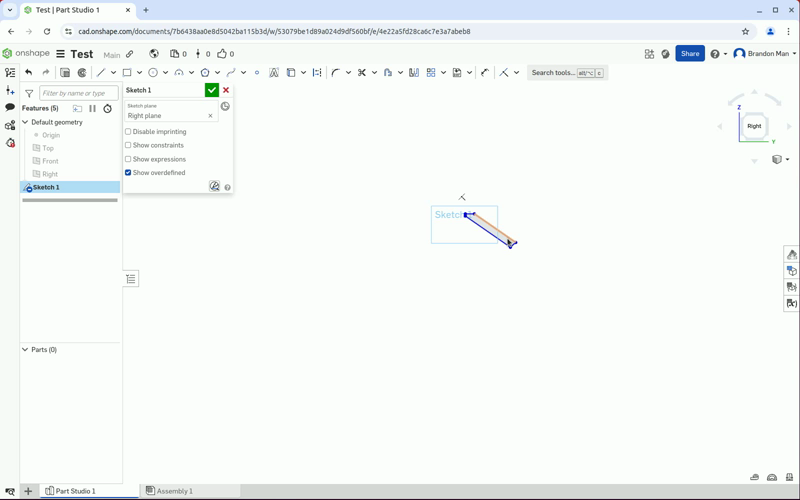
scroll(6)
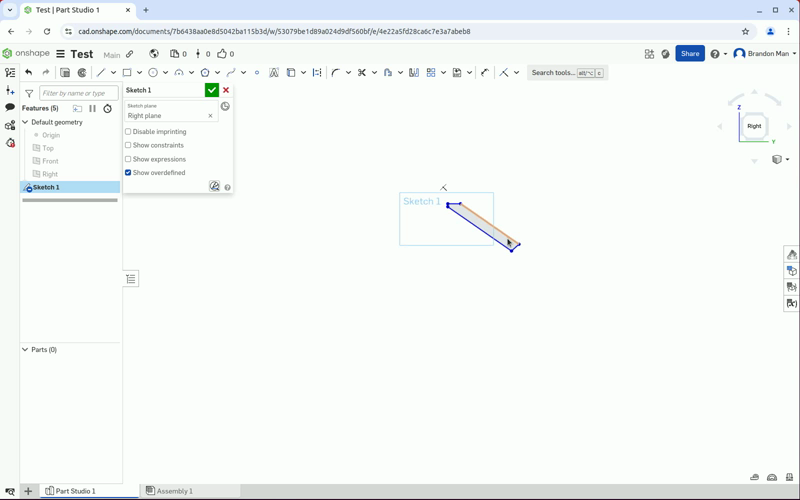
scroll(6)
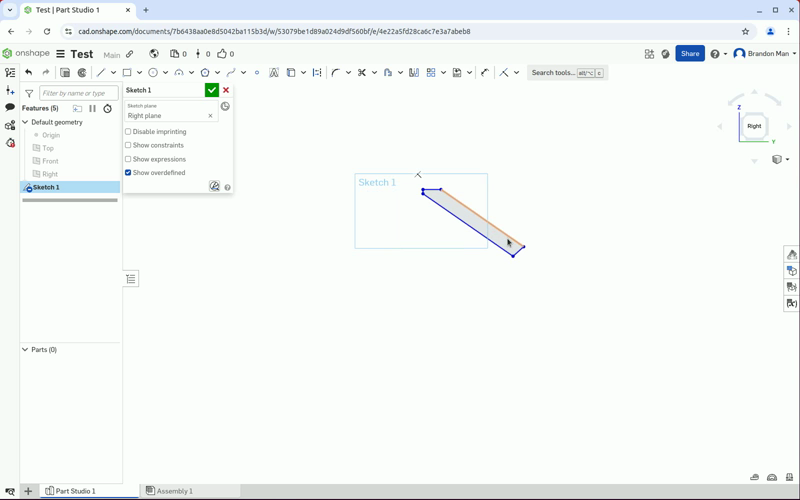
scroll(6)
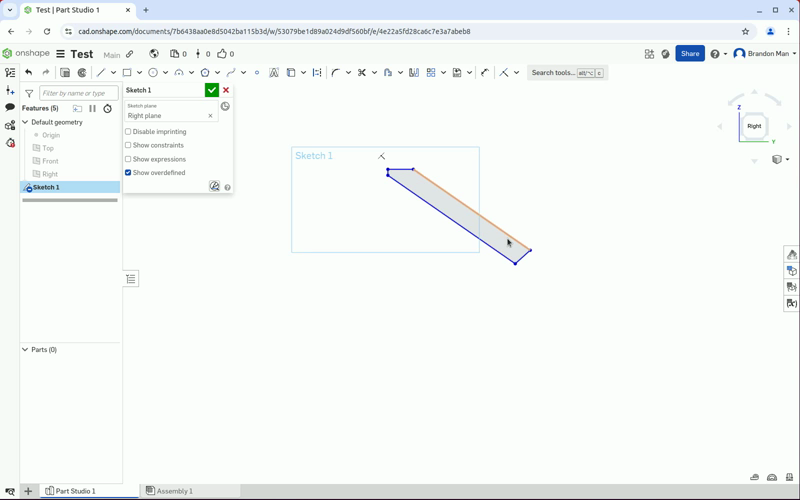
scroll(6)
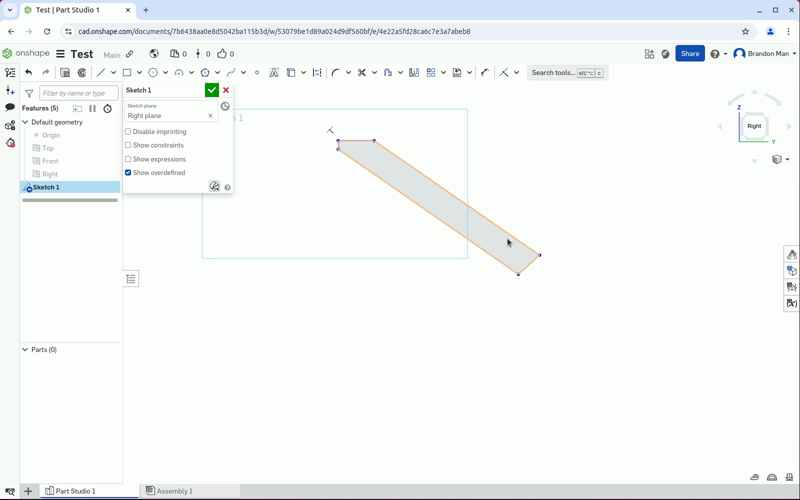
scroll(6)
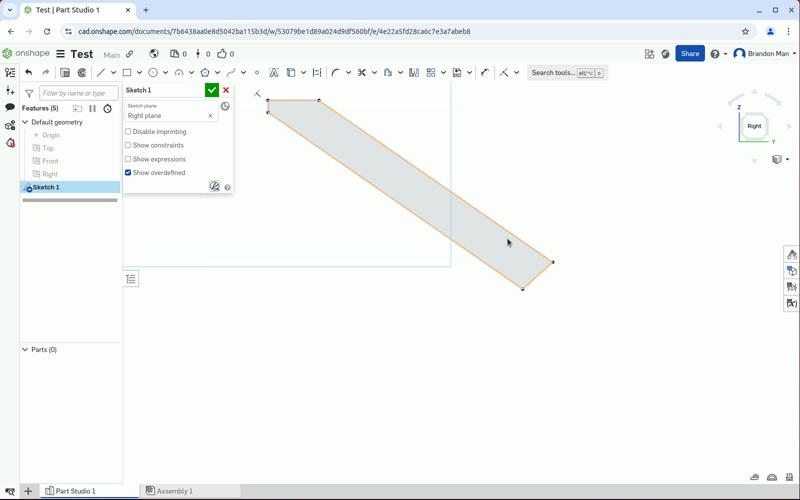
scroll(6)
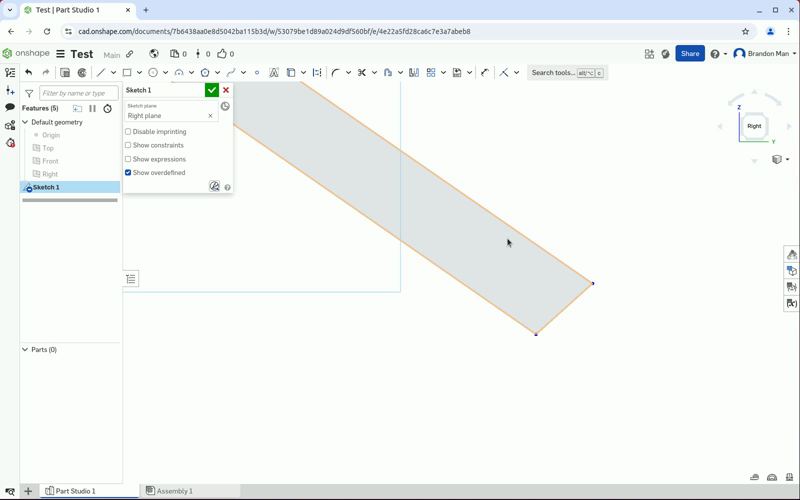
click(507, 238)
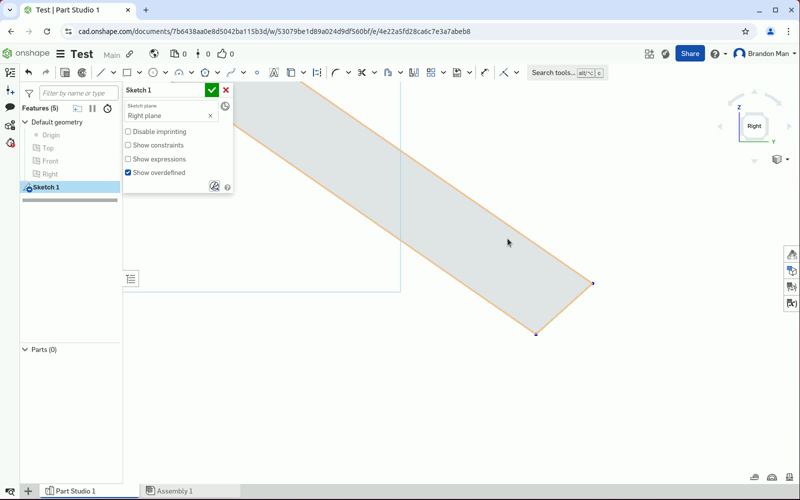
scroll(-6)
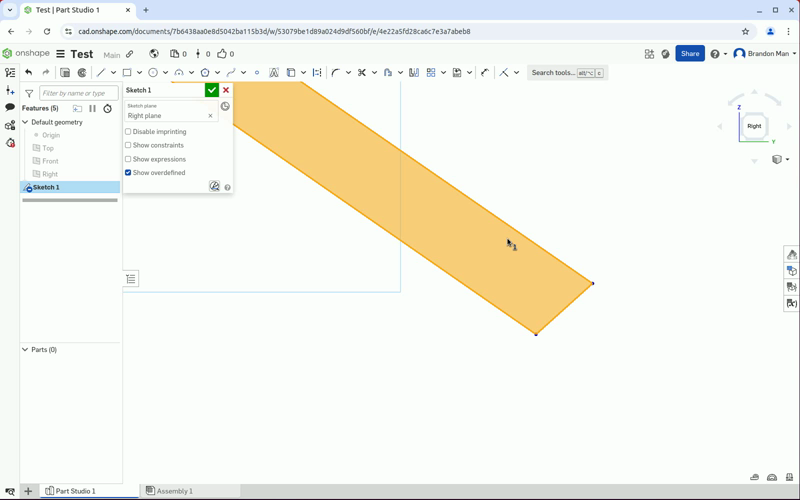
scroll(-6)
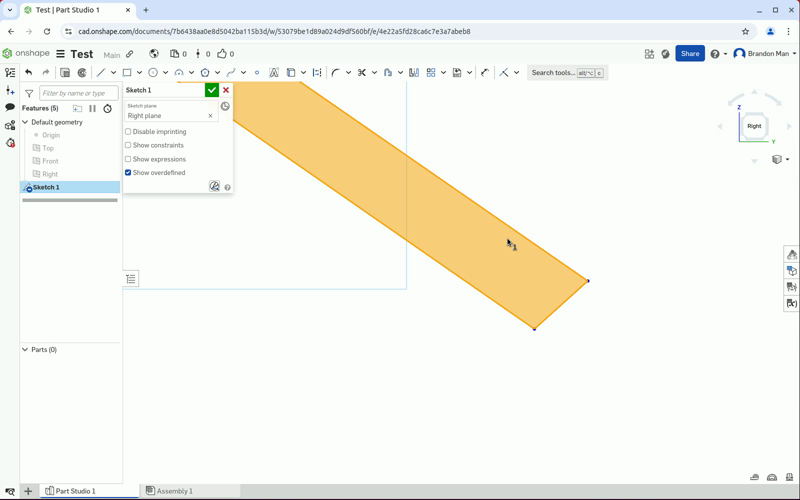
scroll(-6)
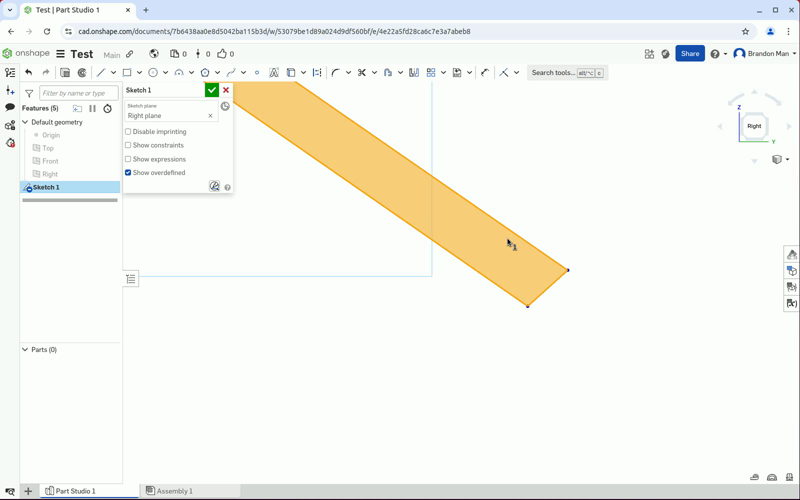
scroll(-6)
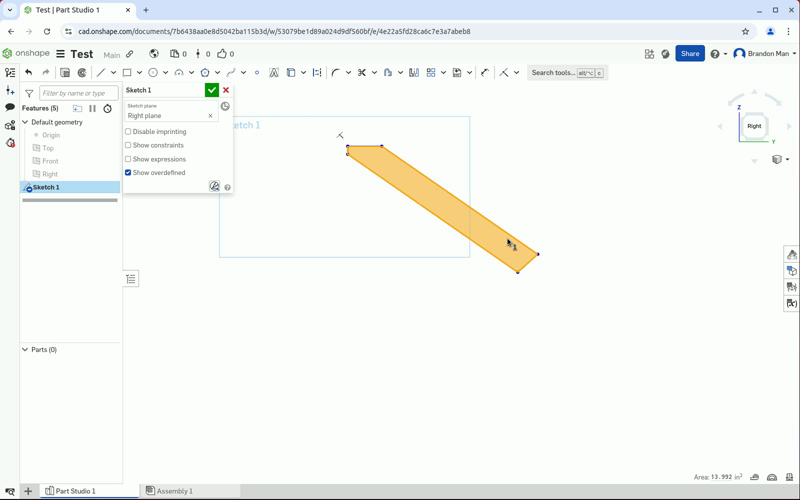
scroll(-6)
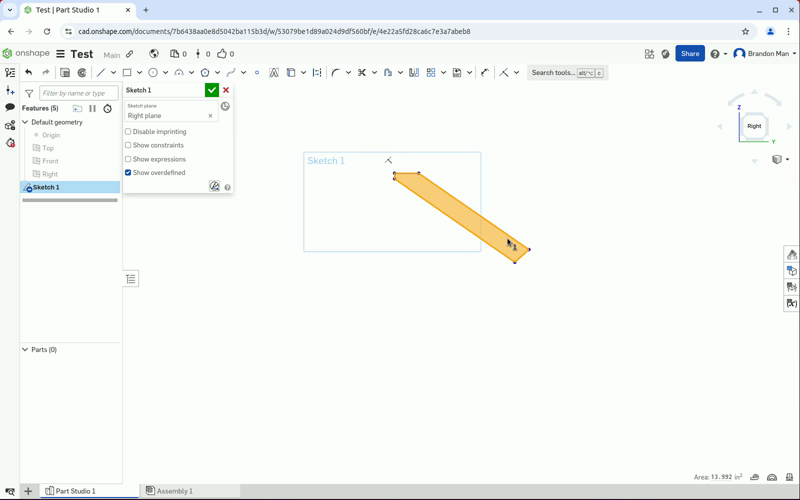
scroll(-6)
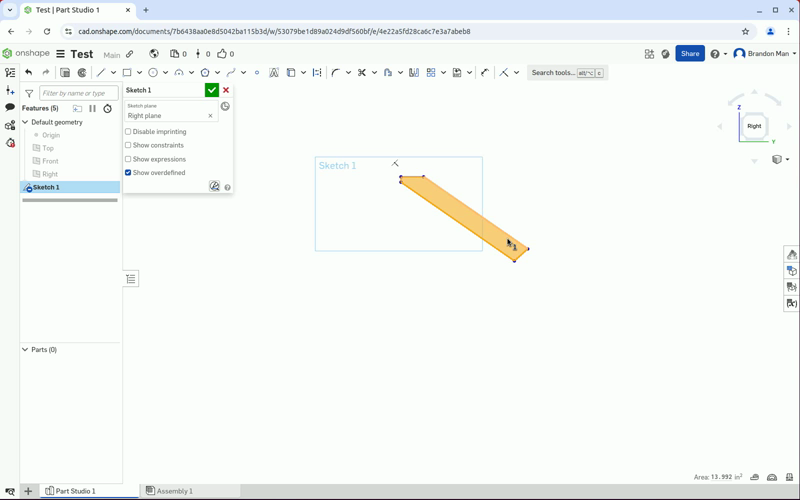
scroll(-6)
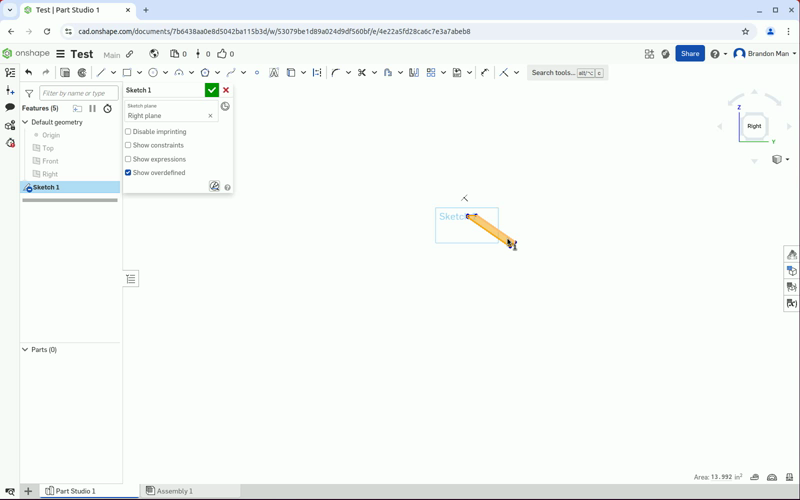
mouse_move(73, 352)
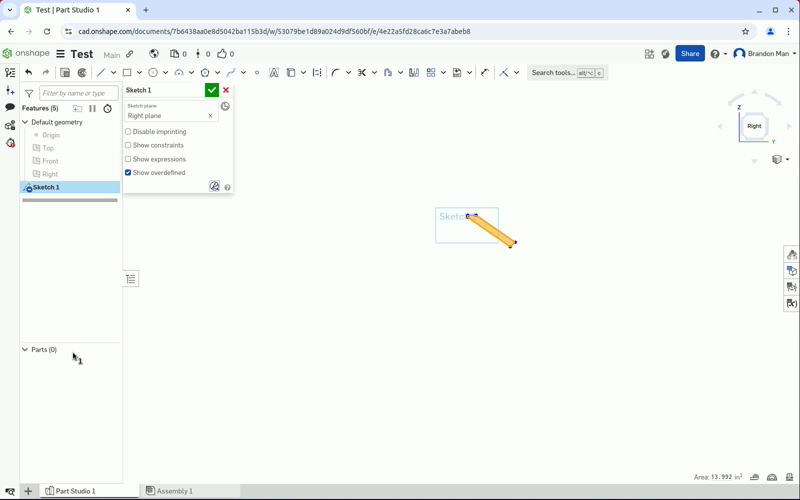
key(shift+y)
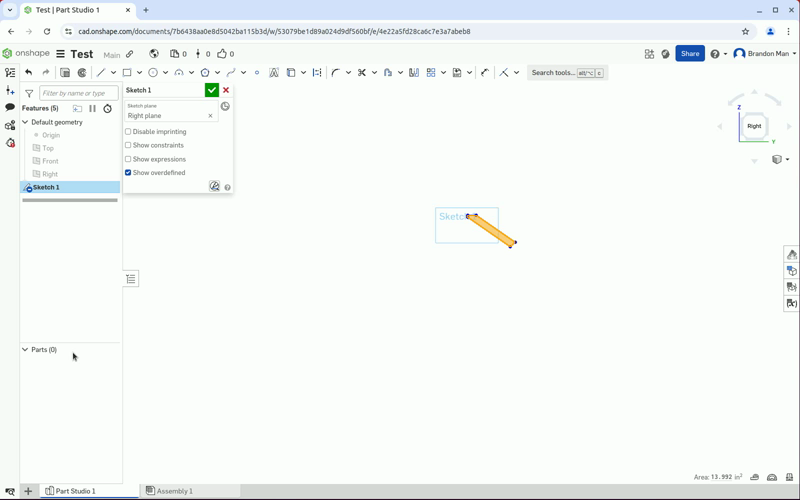
key(shift+e)
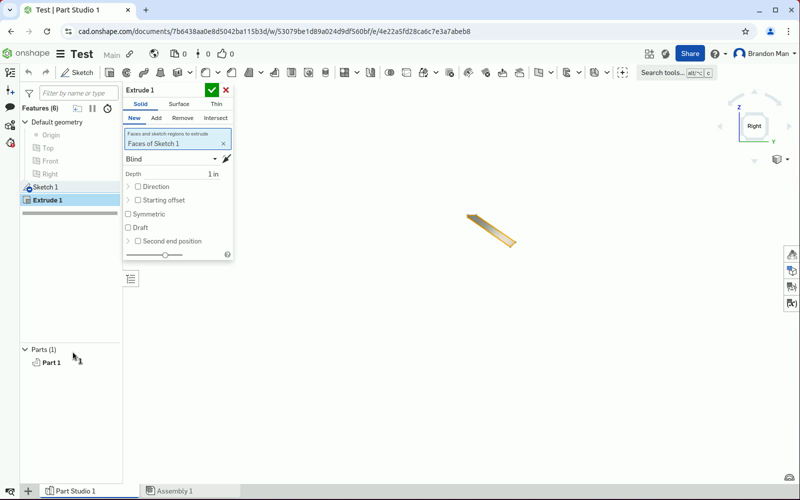
mouse_move(143, 106)
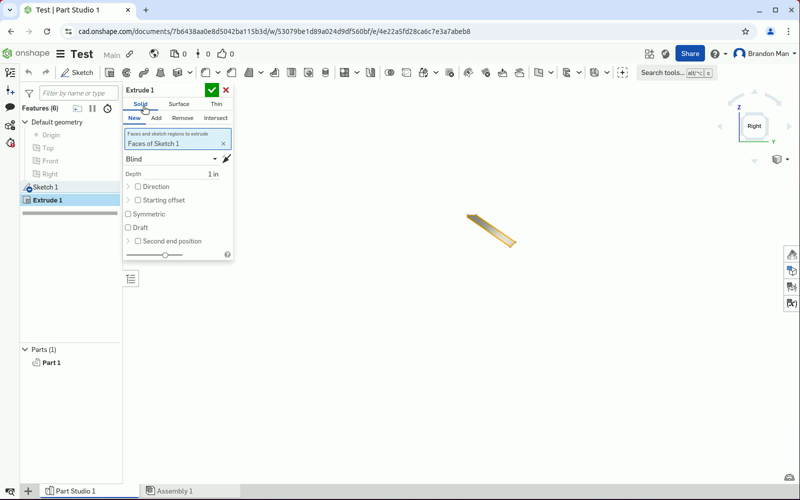
click(143, 106)
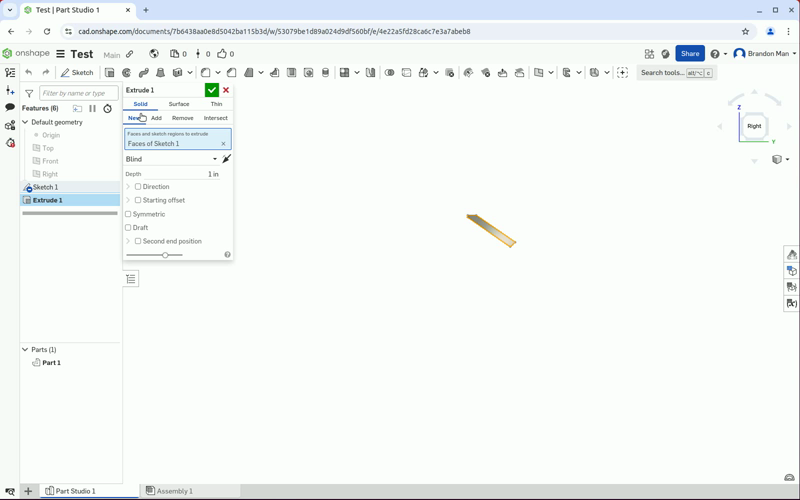
mouse_move(137, 120)
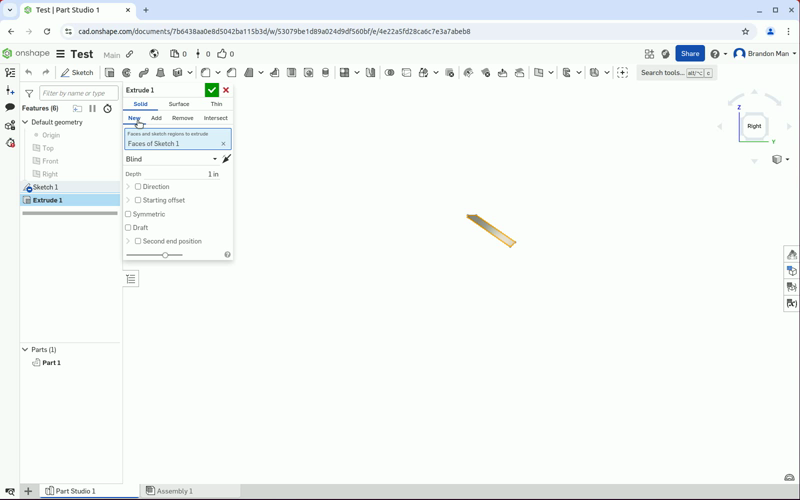
click(137, 120)
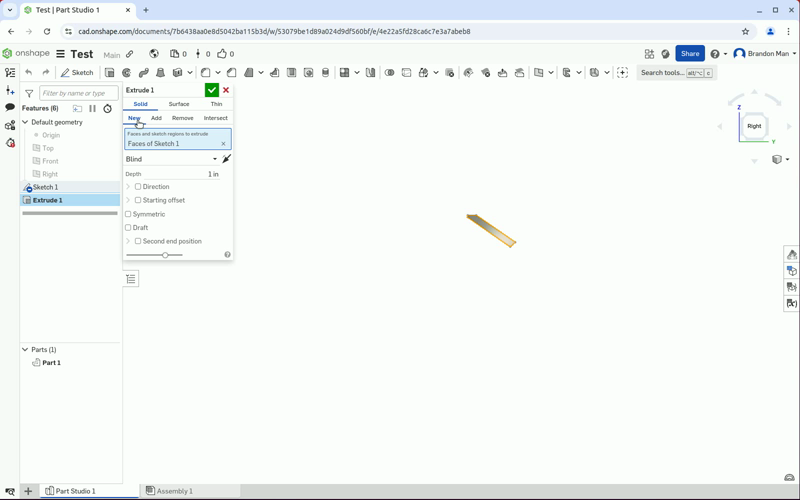
key(tab, 4)
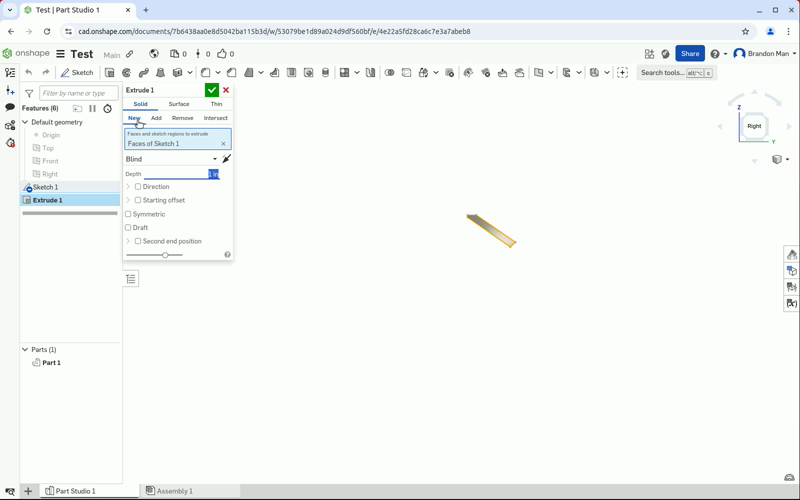
text(10.11)
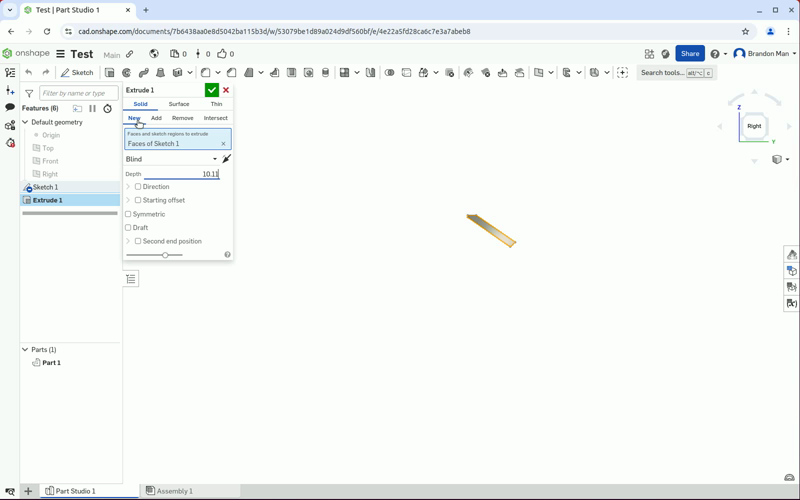
key(tab, 3)
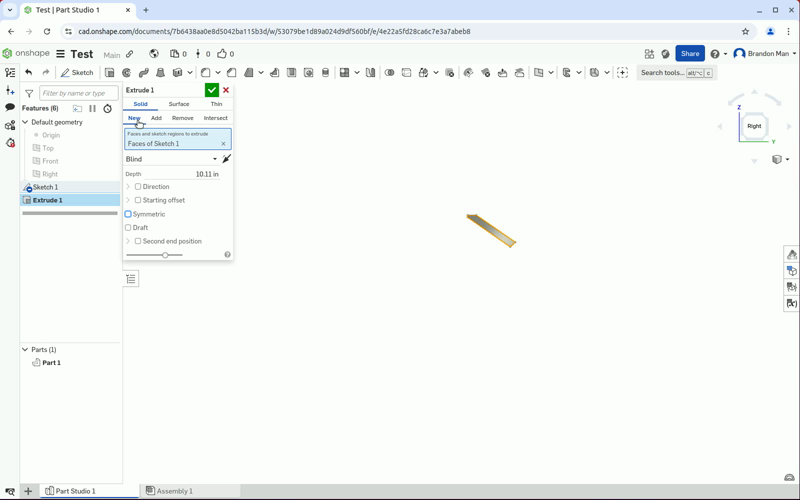
key(space)
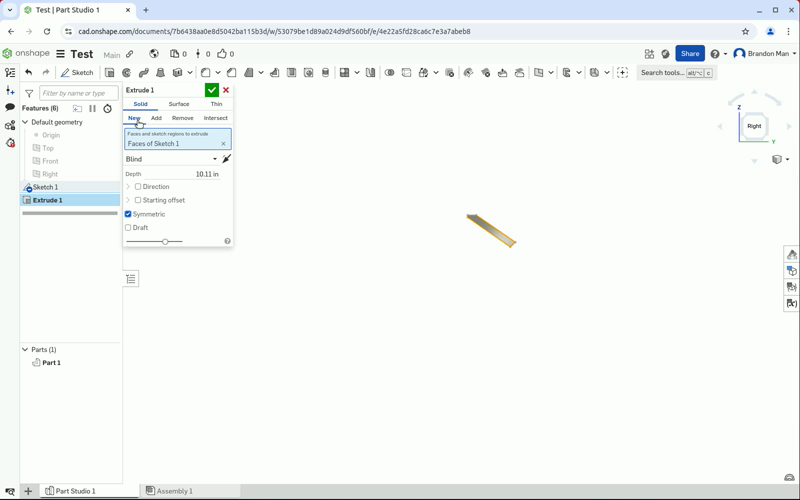
key(enter)
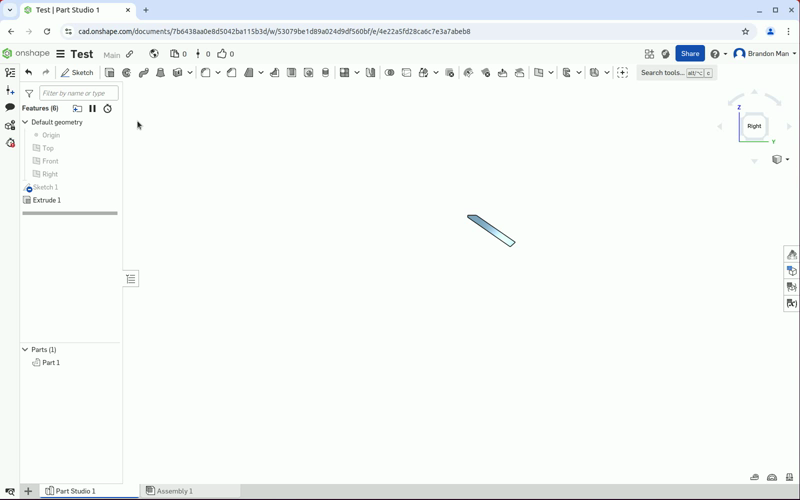
key(shift+h)
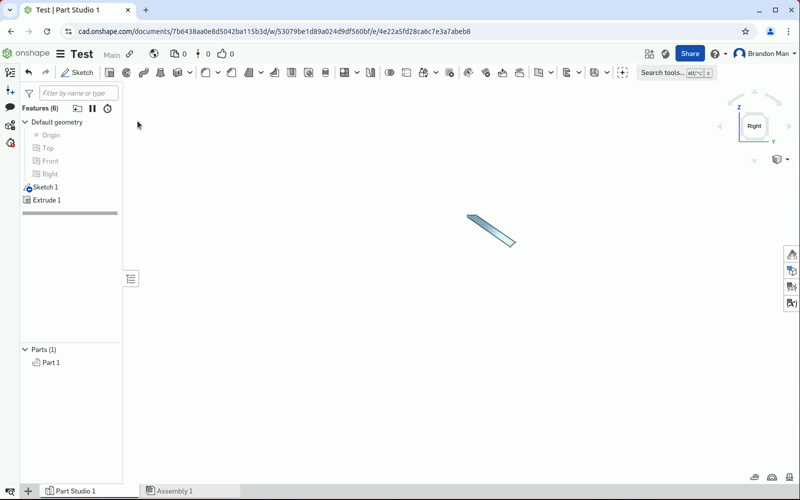
key(shift+h)
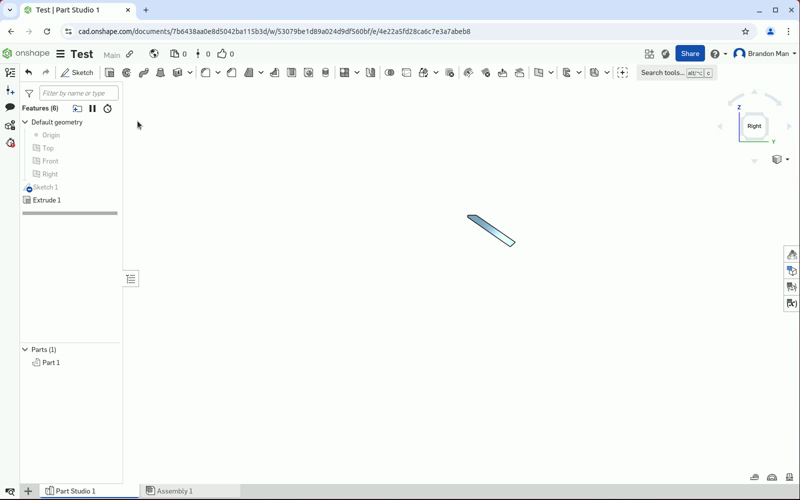
mouse_move(73, 189)
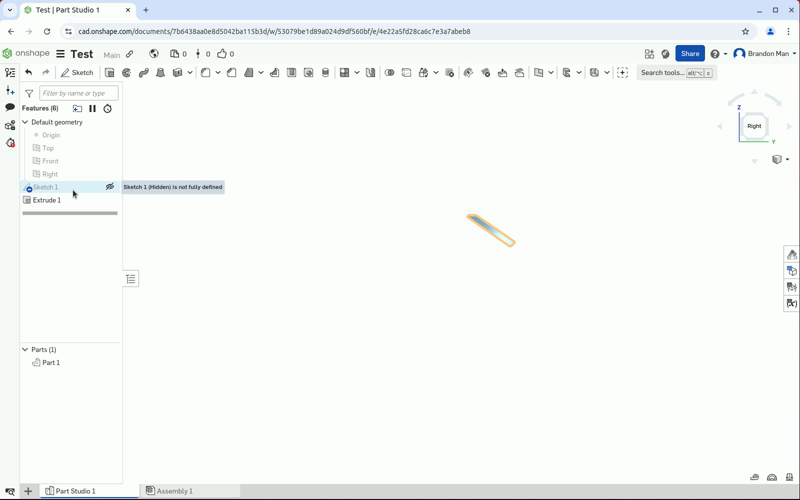
click(73, 189)
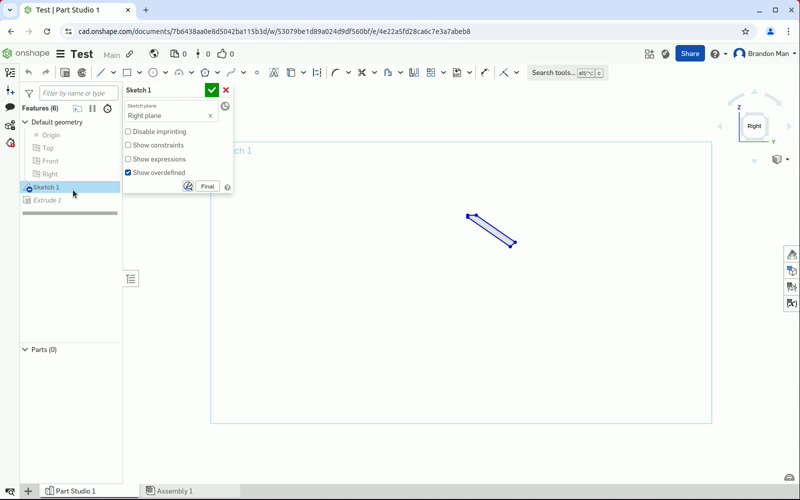
mouse_move(229, 92)
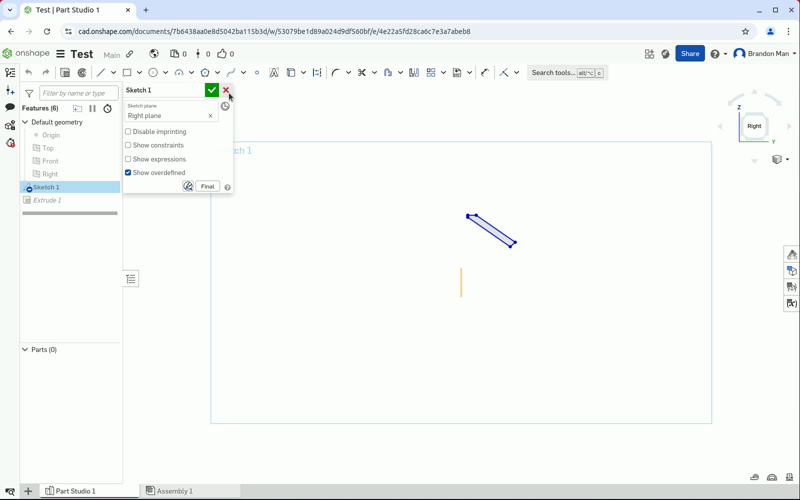
click(229, 92)
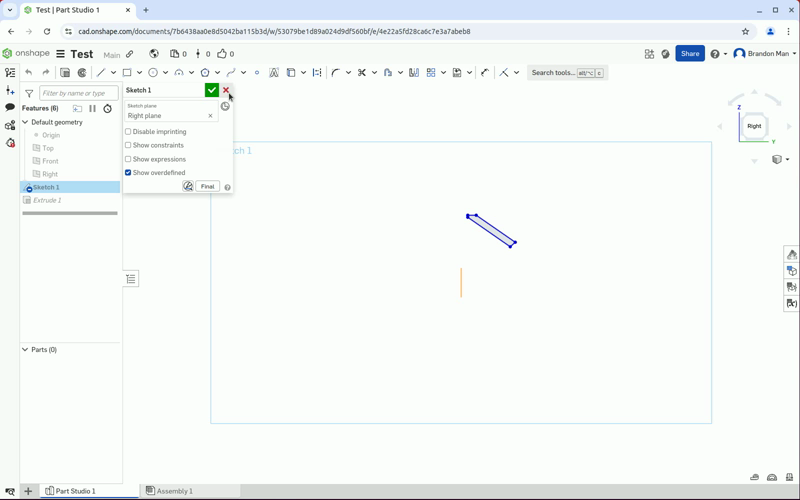
key(shift+s)
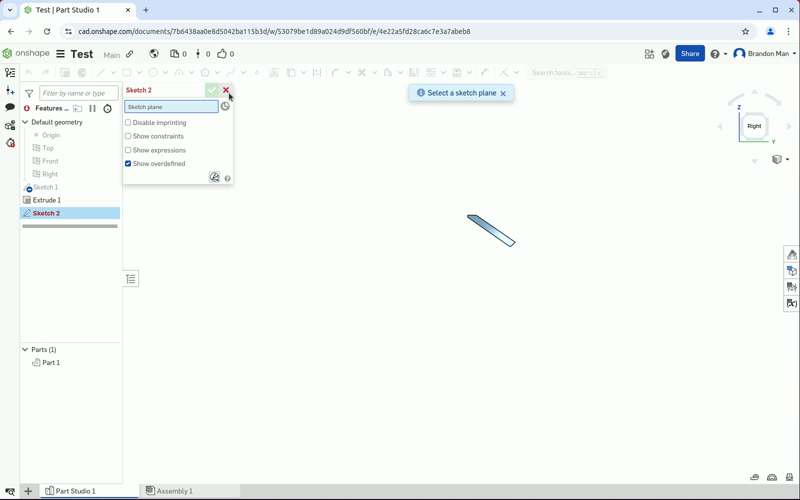
mouse_move(73, 176)
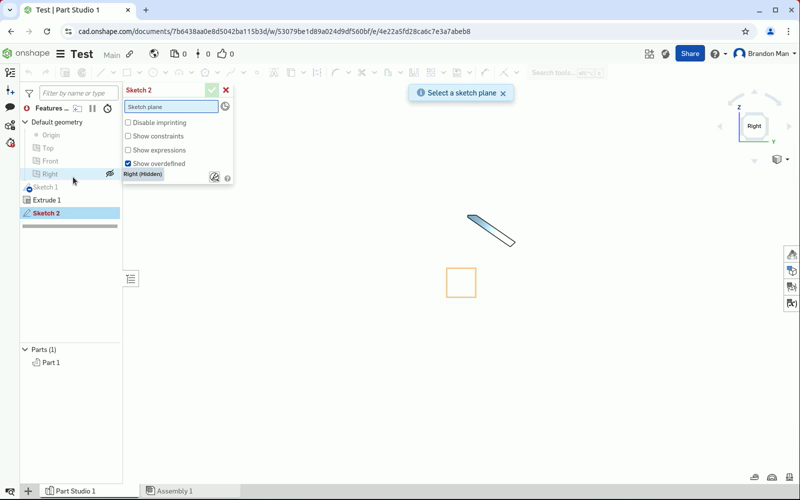
click(73, 176)
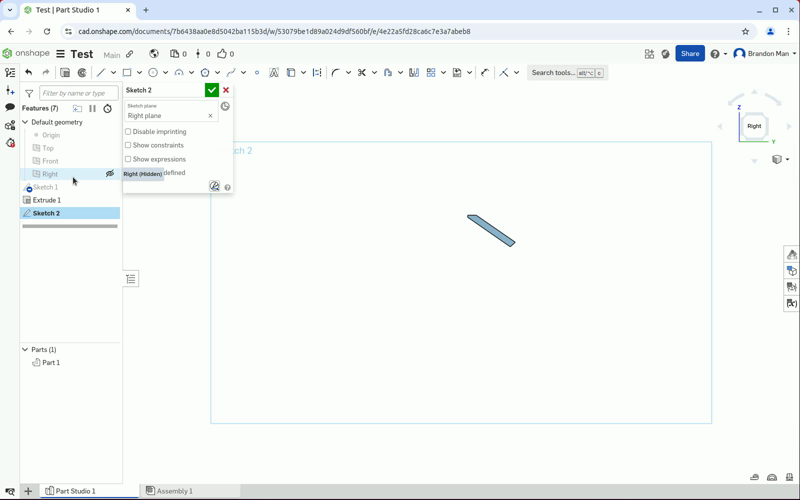
mouse_move(73, 352)
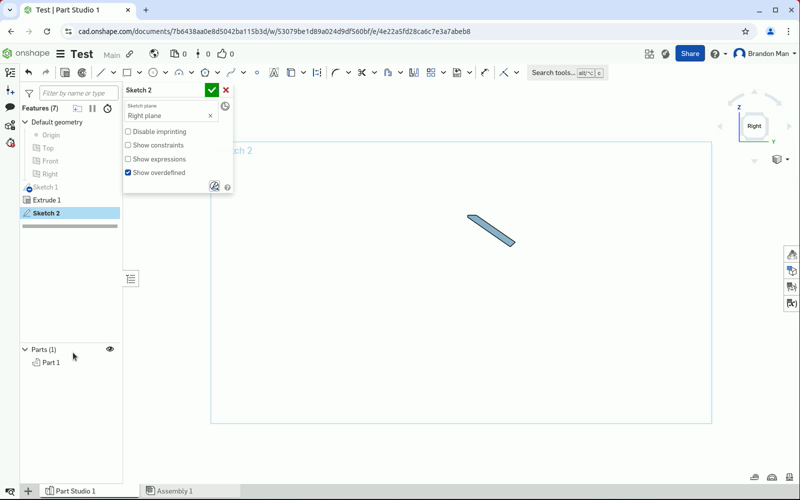
key(y)
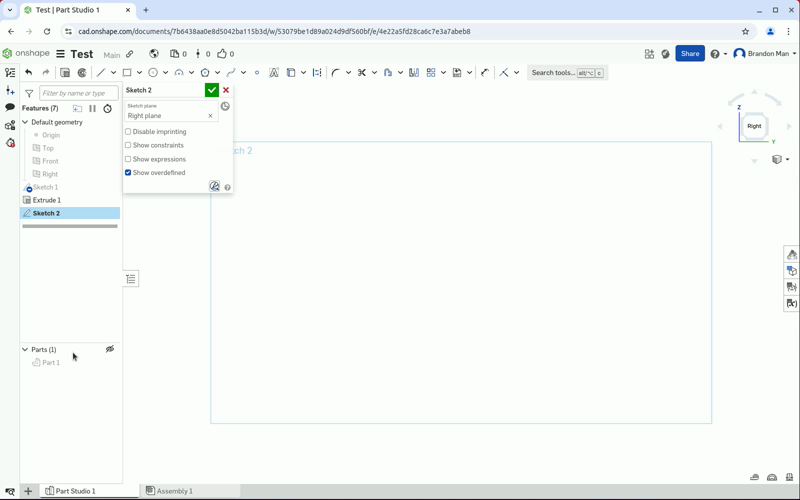
key(l)
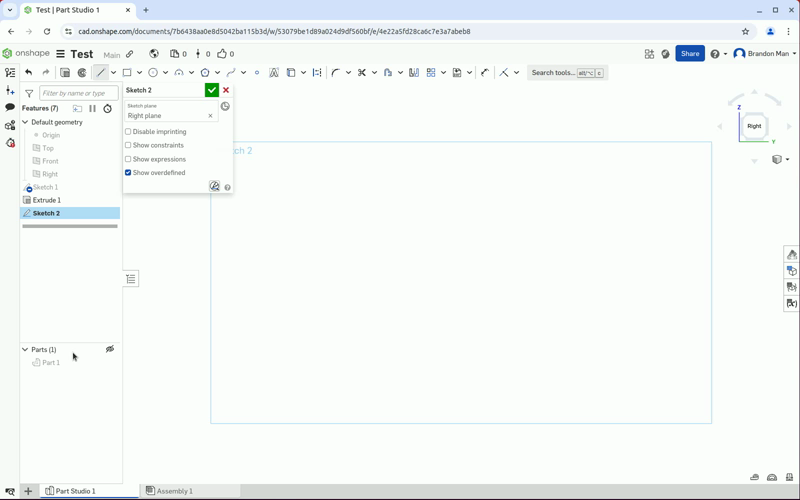
key_down(shift)
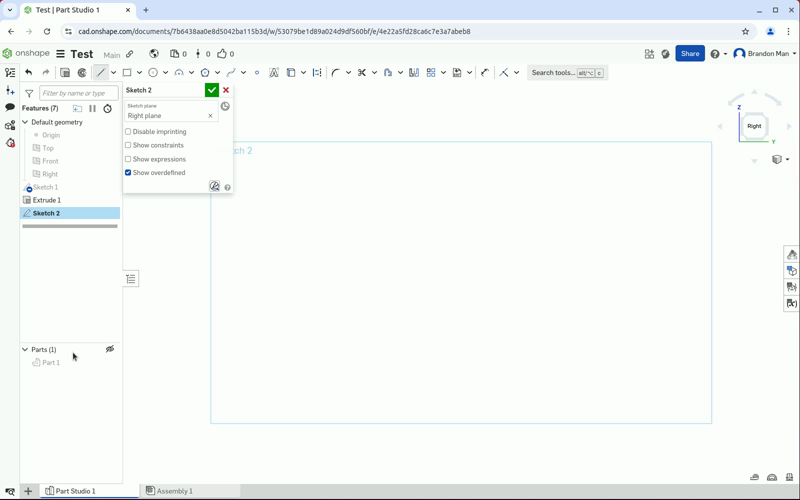
mouse_move(460, 282)
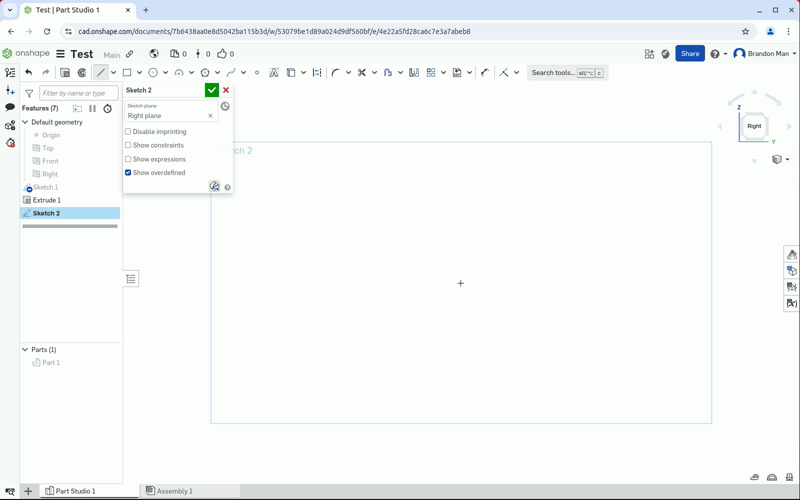
click(460, 282)
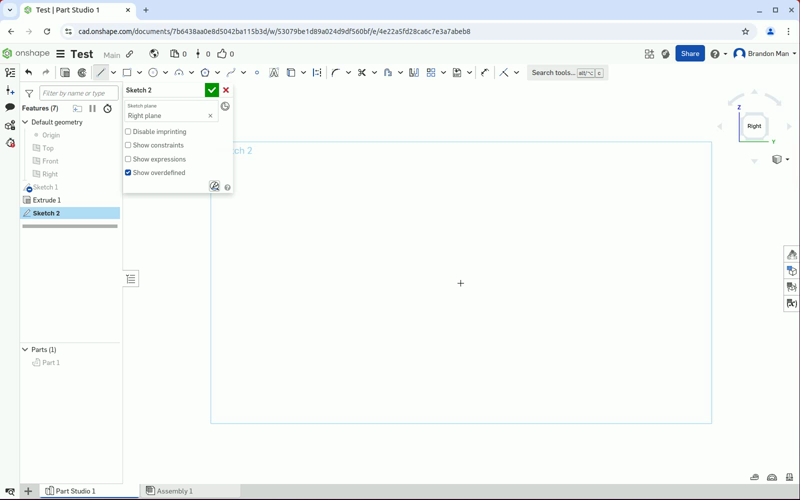
key_up(shift)
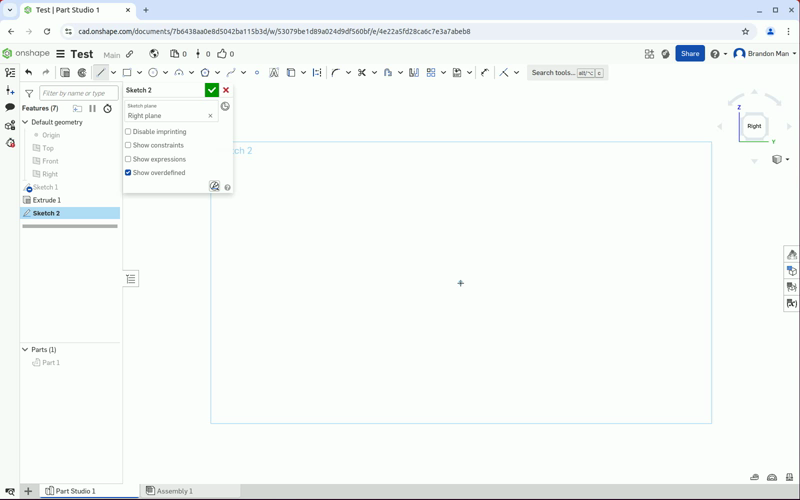
key_down(shift)
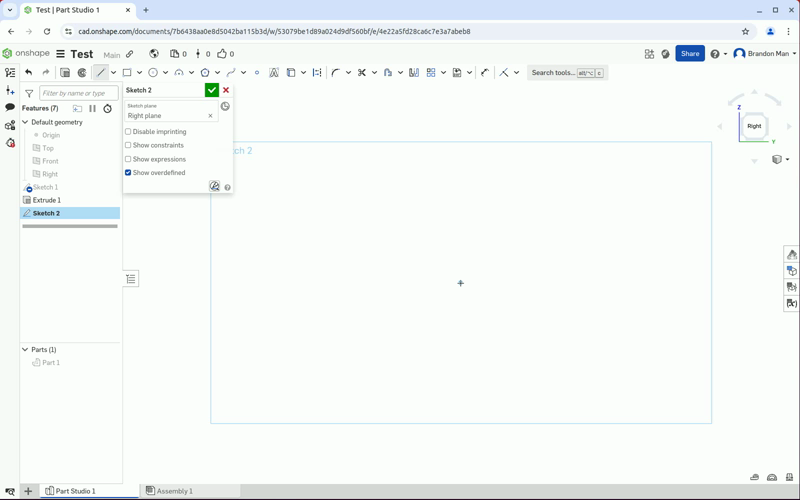
mouse_move(490, 282)
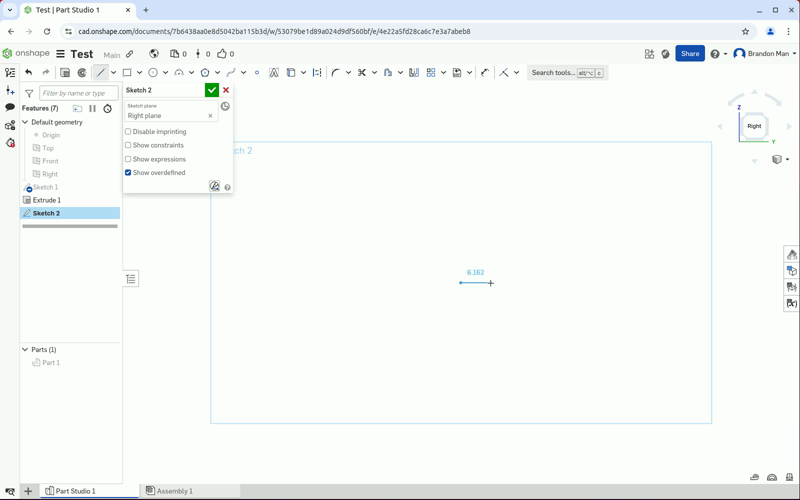
mouse_move(472, 282)
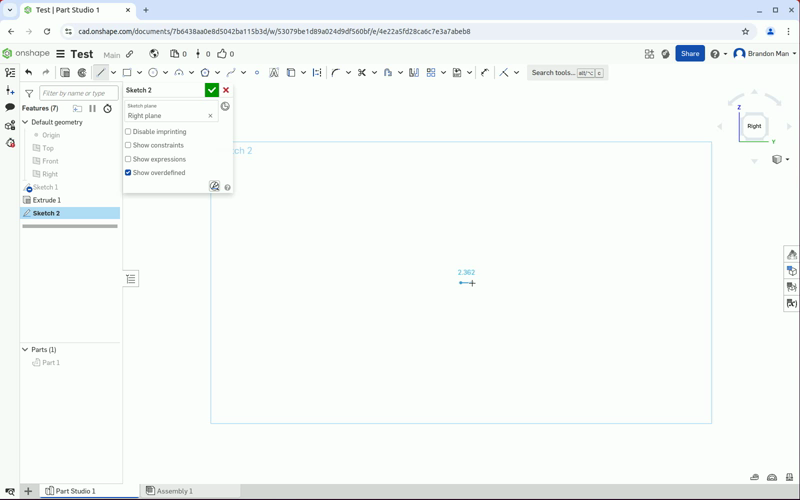
click(472, 282)
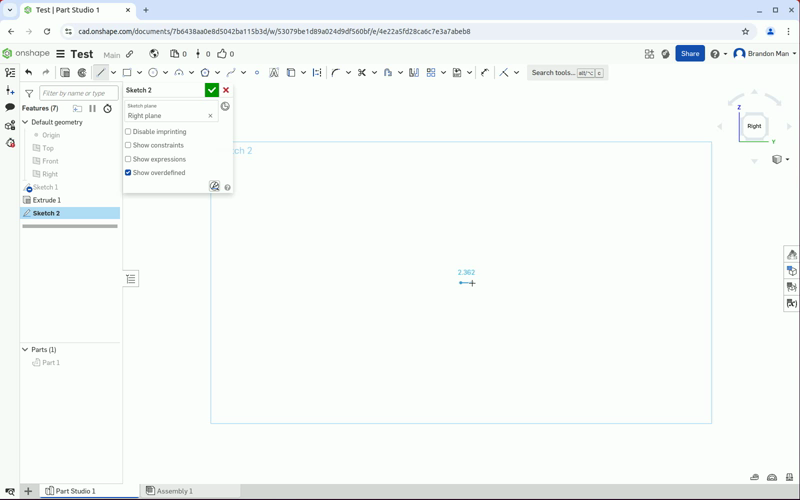
key_up(shift)
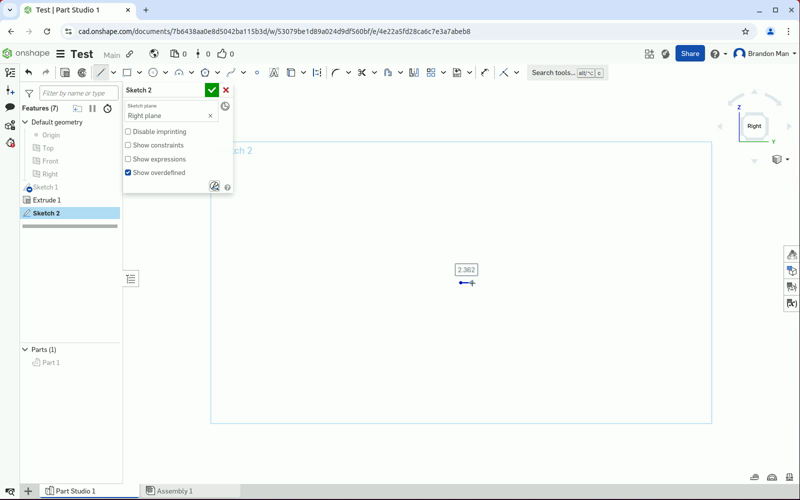
key_down(shift)
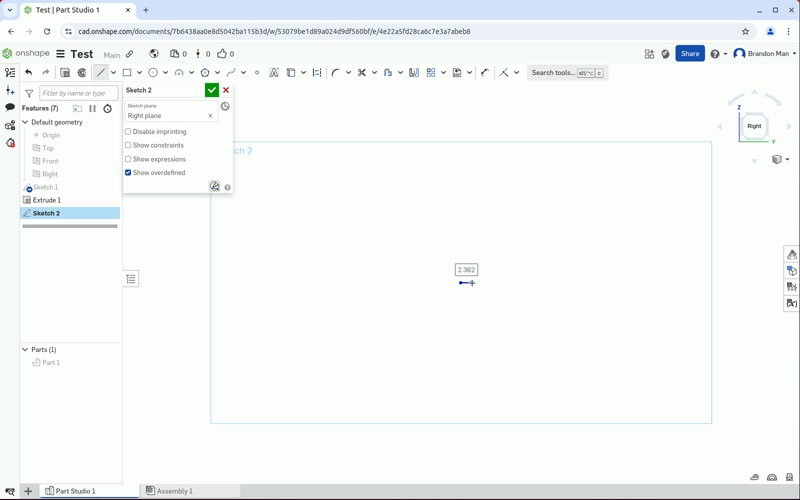
mouse_move(502, 282)
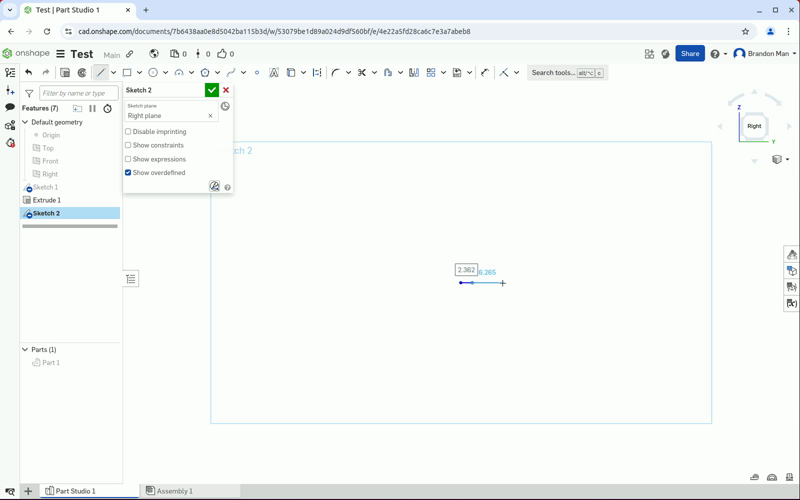
mouse_move(516, 249)
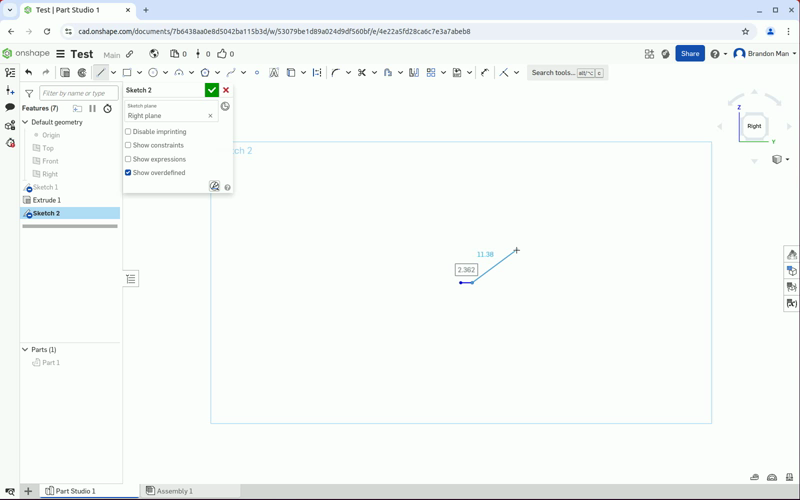
click(516, 249)
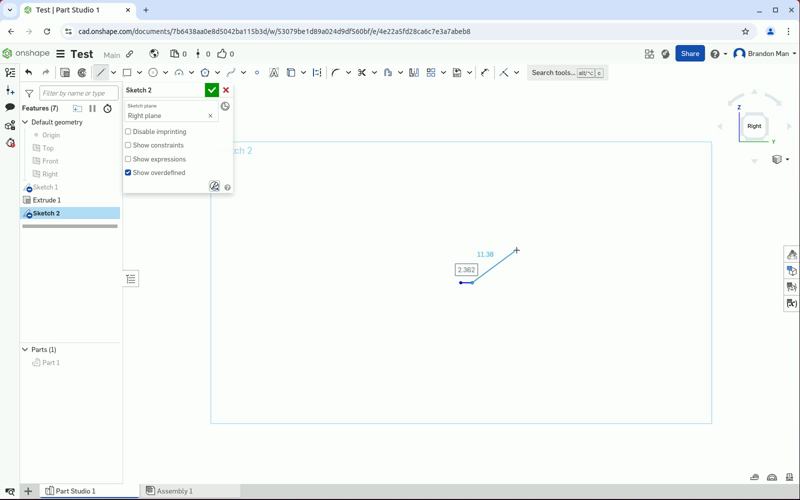
key_up(shift)
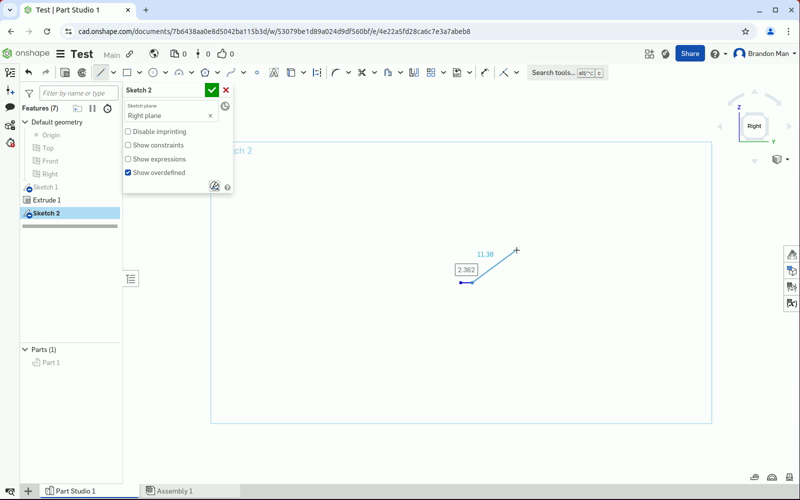
key_down(shift)
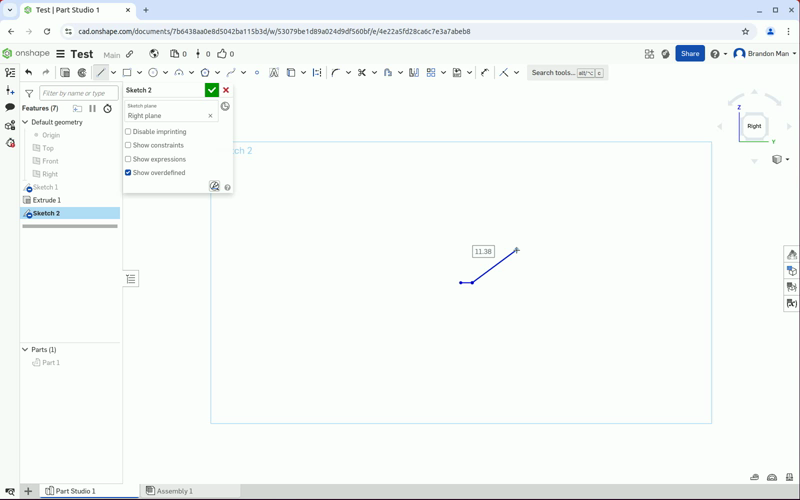
mouse_move(546, 249)
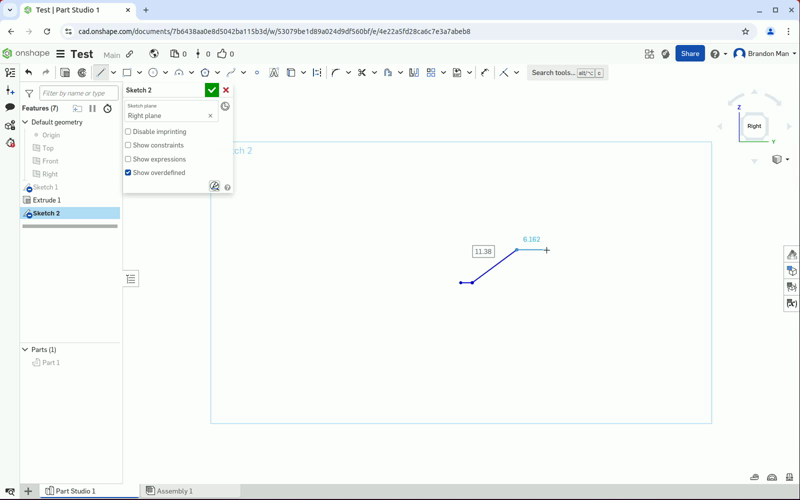
mouse_move(510, 245)
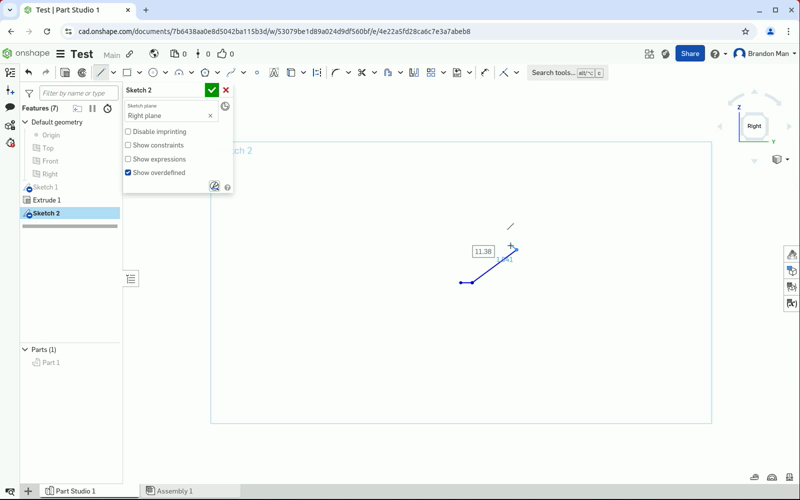
scroll(6)
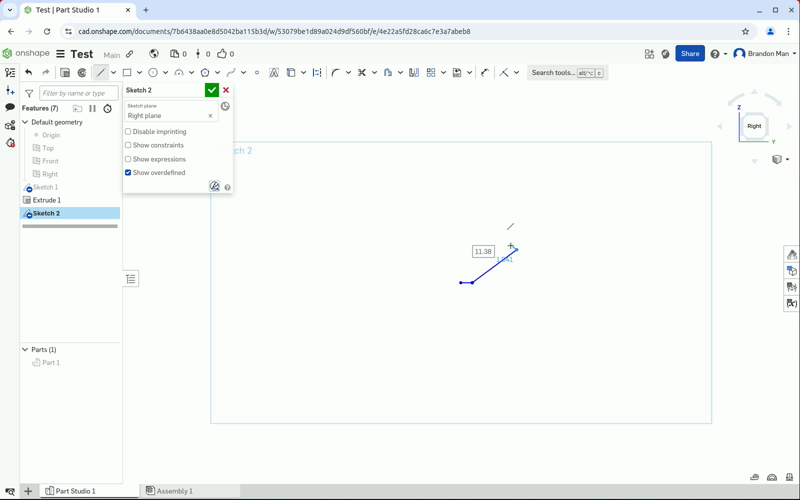
scroll(6)
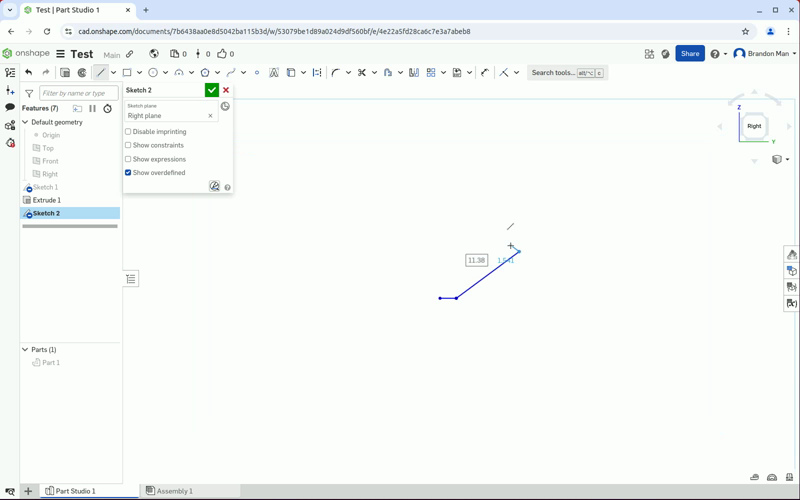
scroll(6)
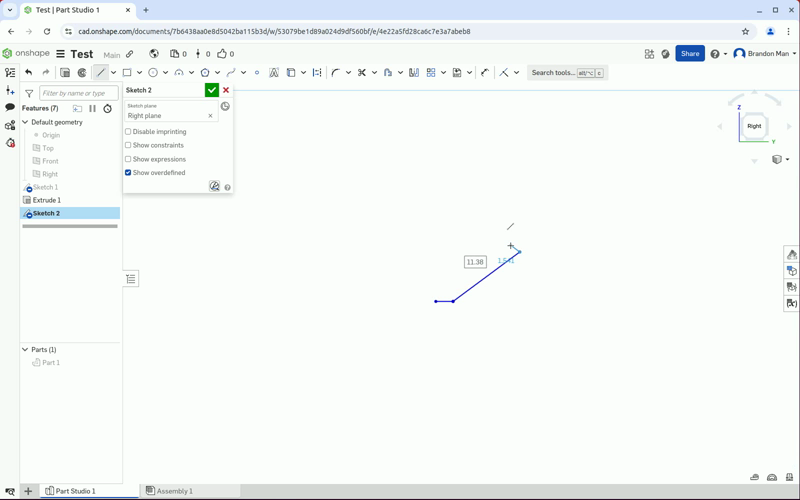
scroll(6)
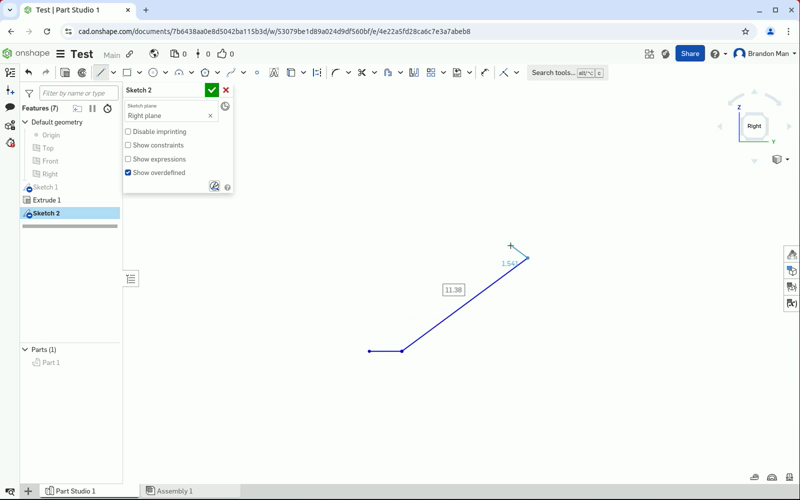
scroll(6)
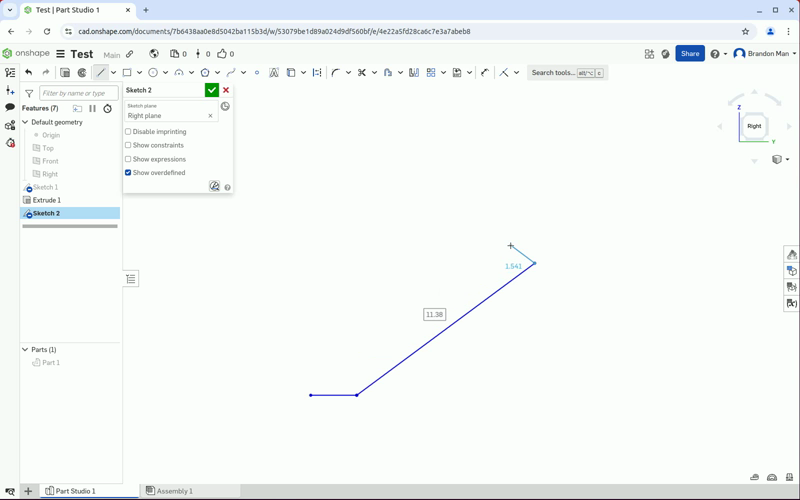
scroll(6)
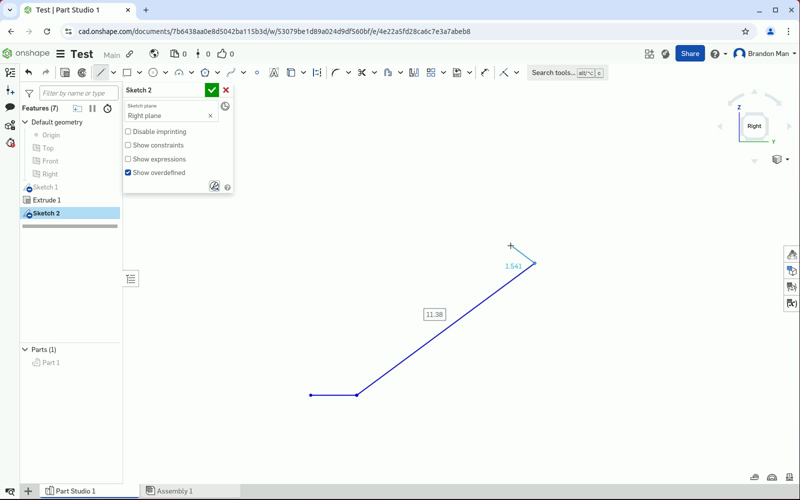
scroll(6)
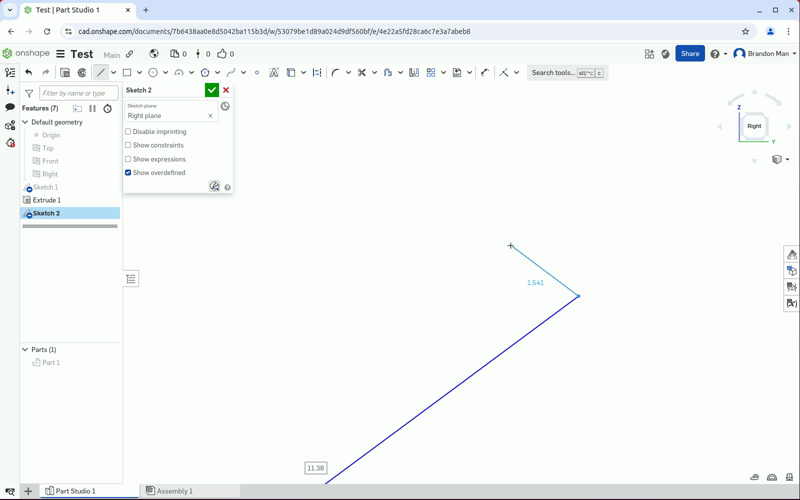
click(510, 245)
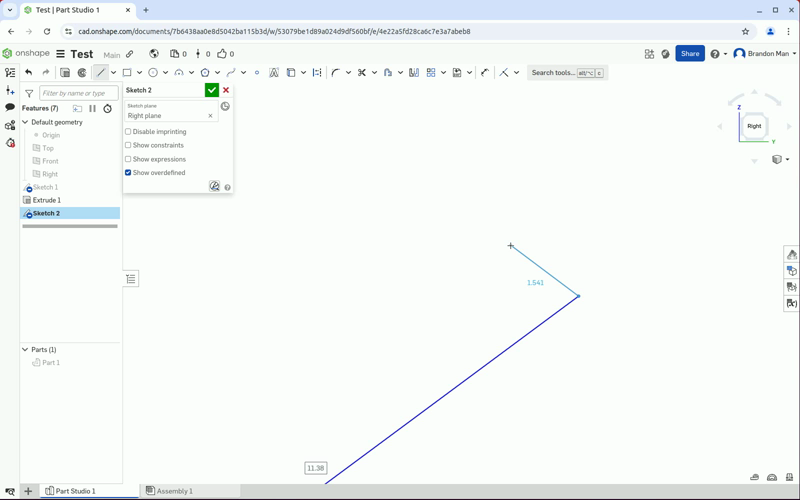
scroll(-6)
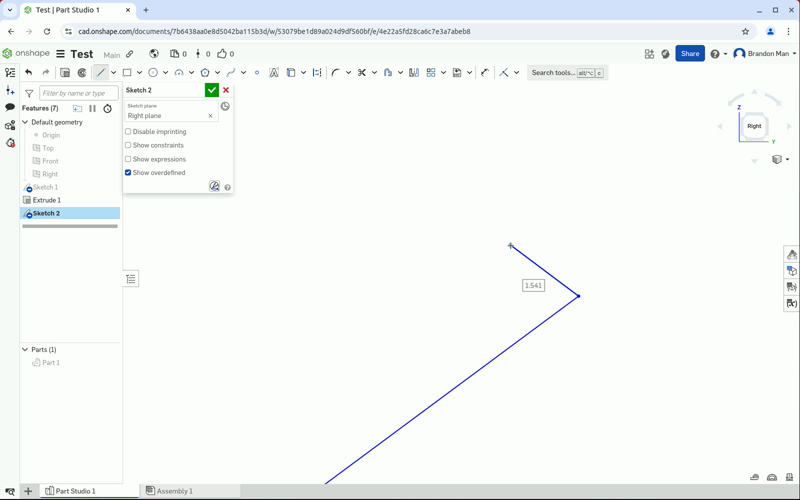
scroll(-6)
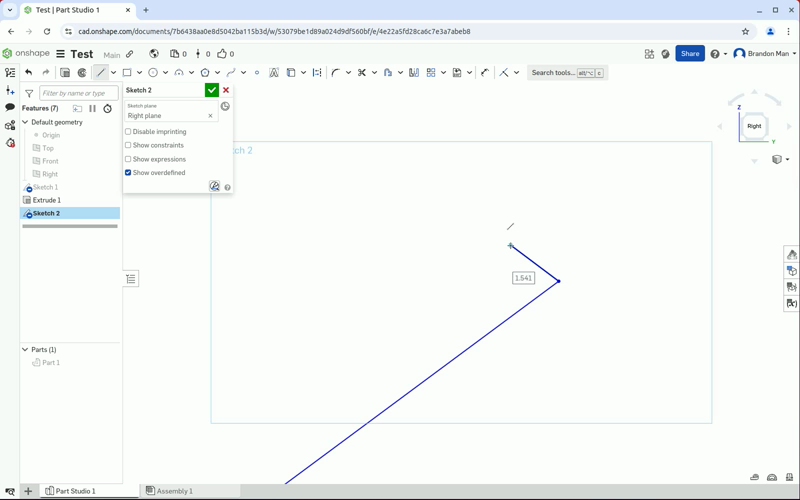
scroll(-6)
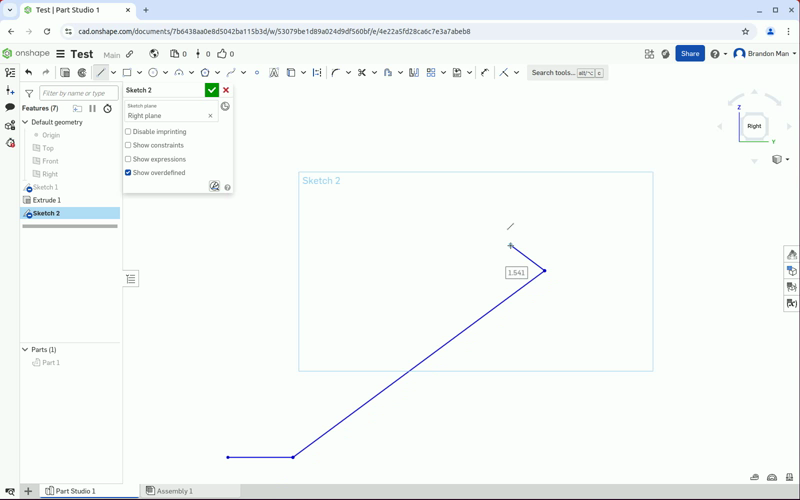
scroll(-6)
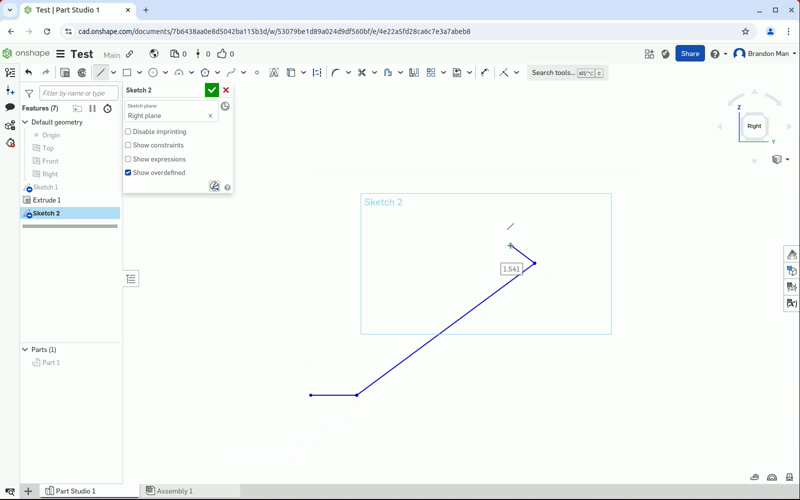
scroll(-6)
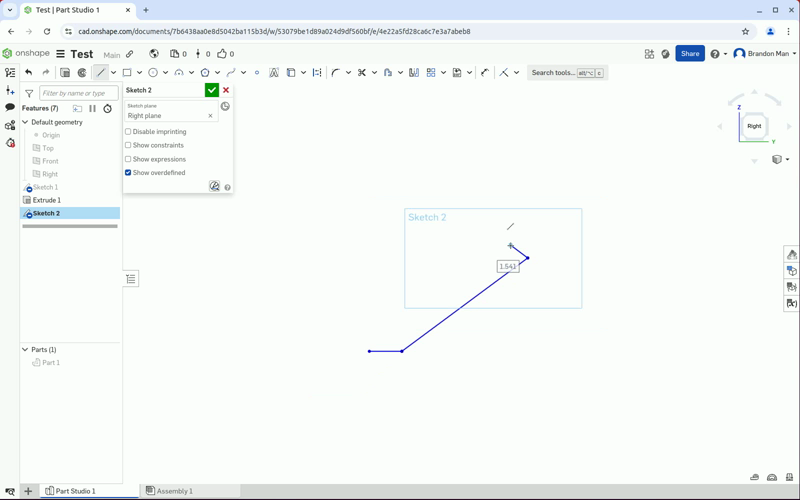
scroll(-6)
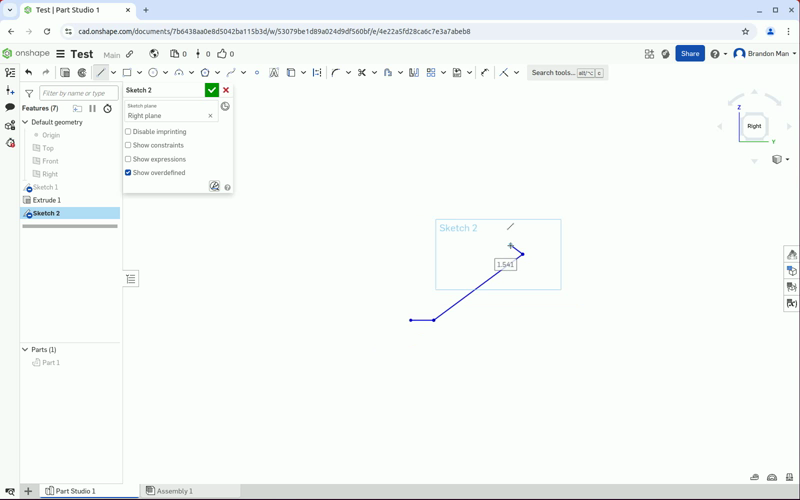
scroll(-6)
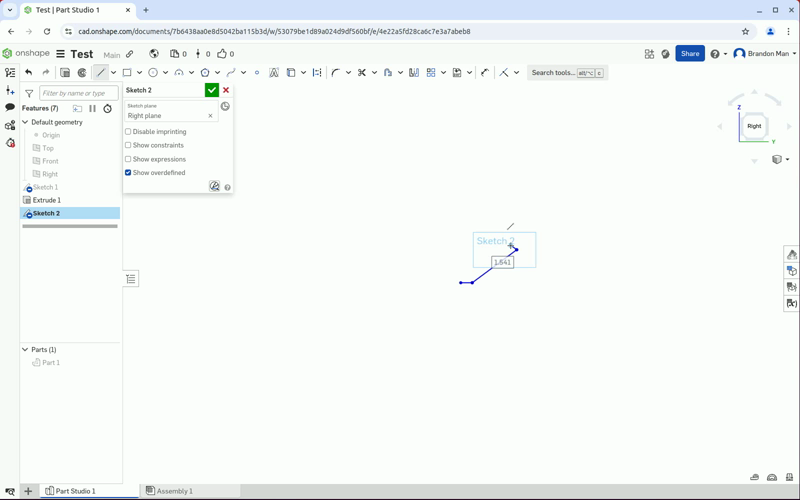
key_up(shift)
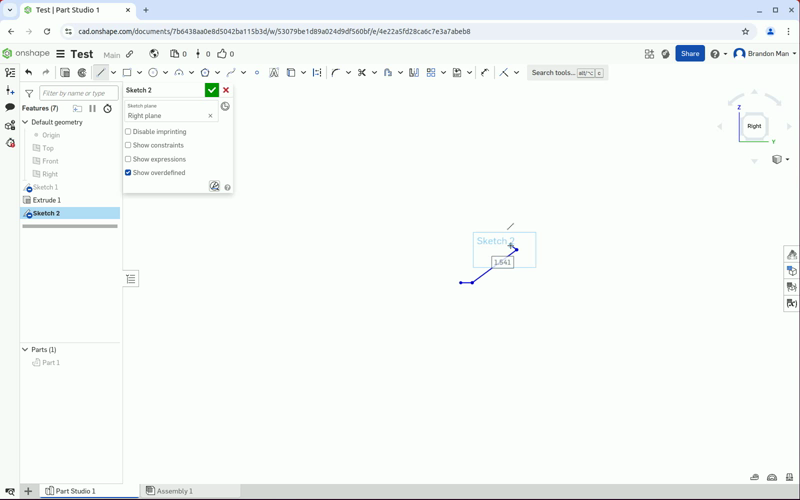
key_down(shift)
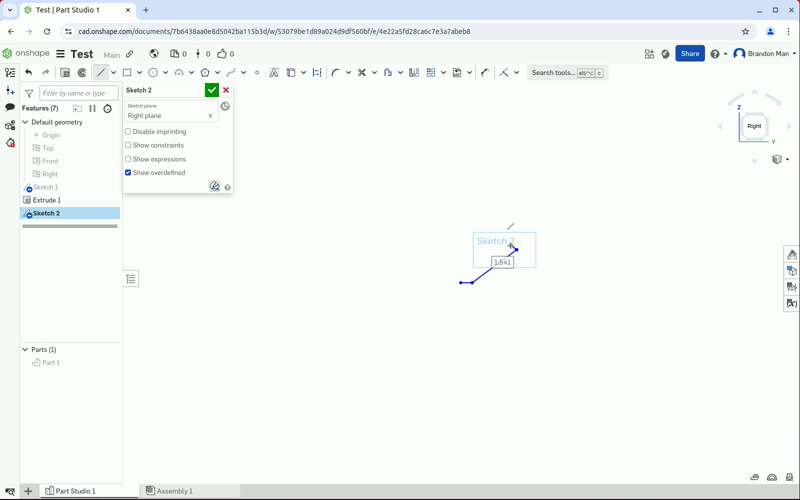
mouse_move(460, 282)
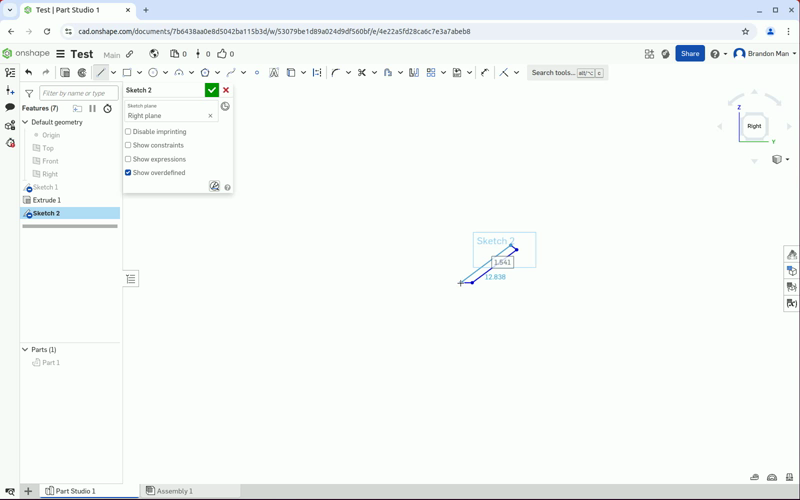
key_up(shift)
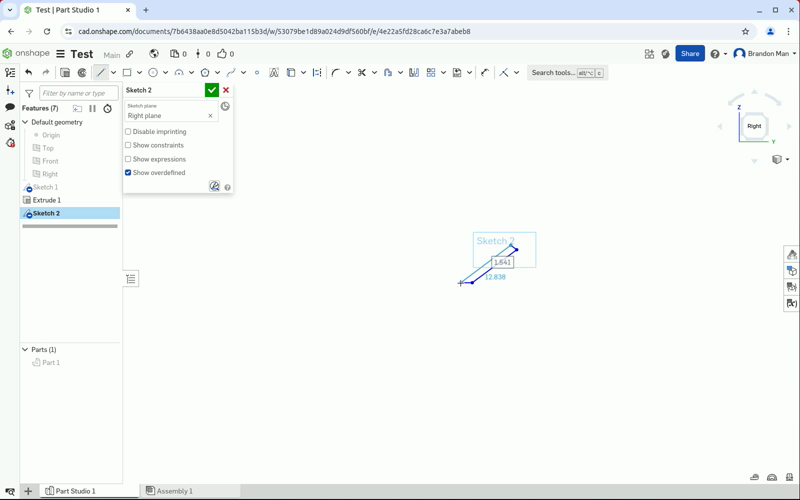
click(460, 282)
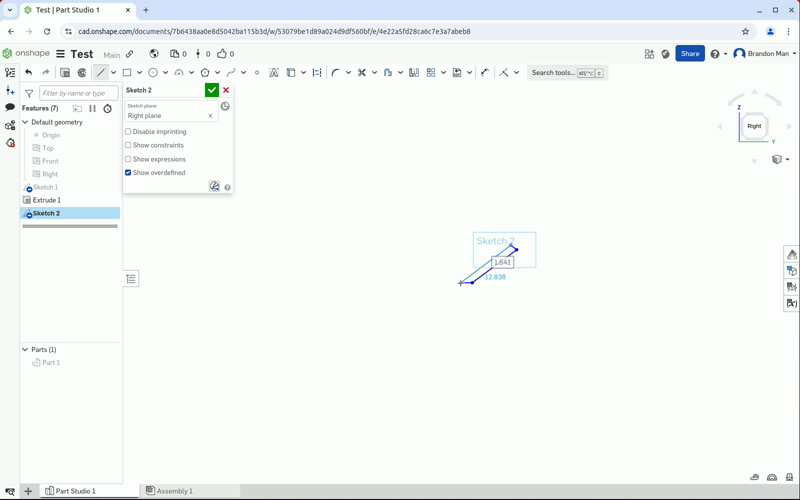
key(esc)
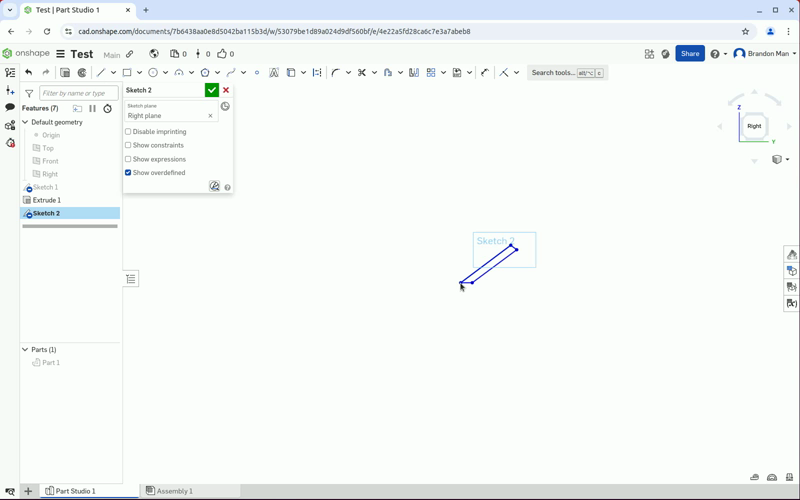
mouse_move(494, 261)
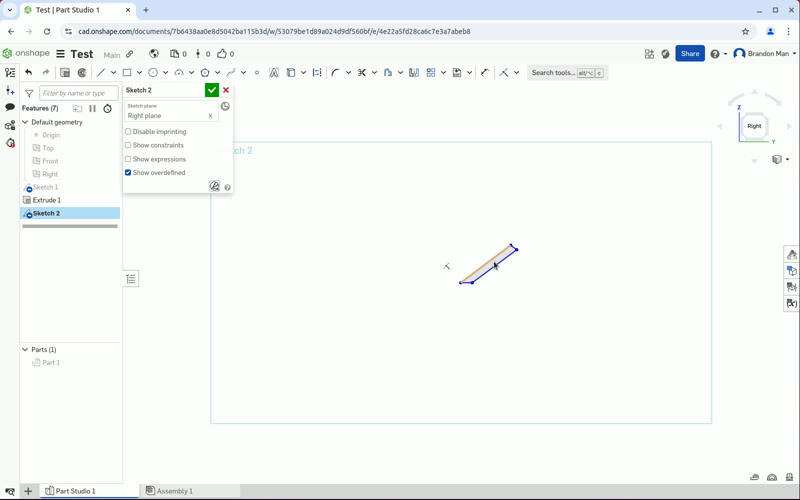
scroll(6)
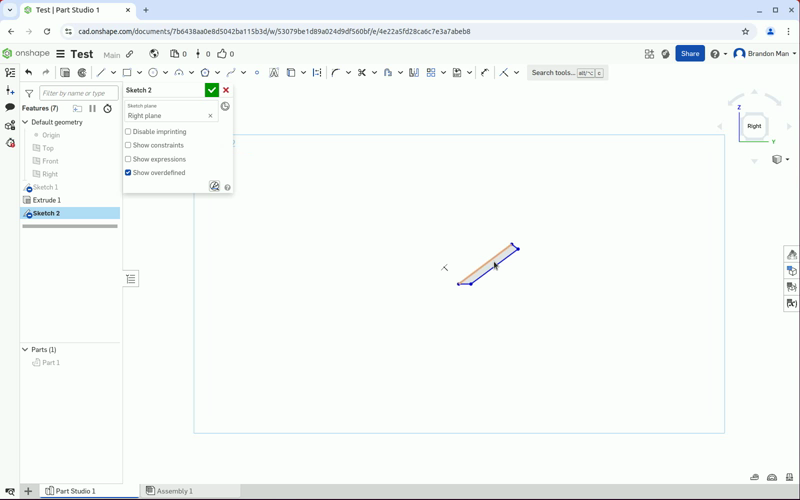
scroll(6)
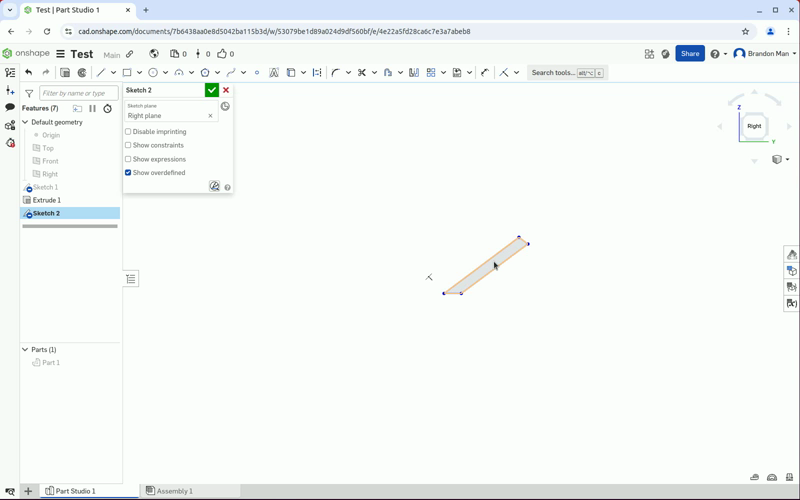
scroll(6)
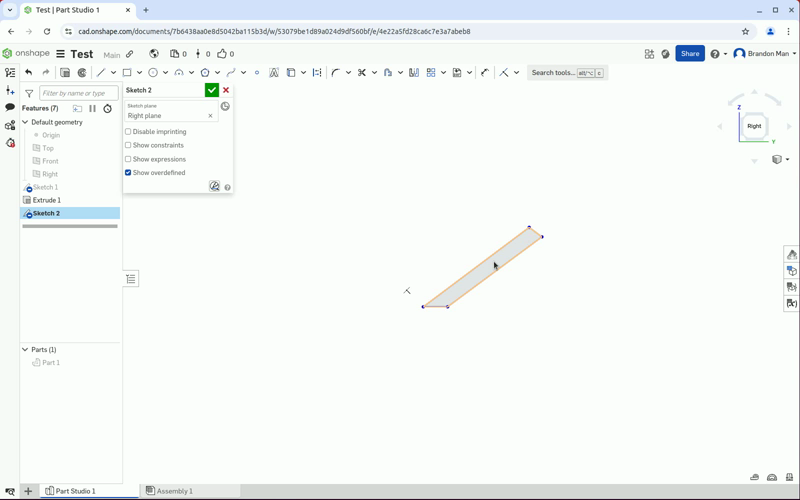
scroll(6)
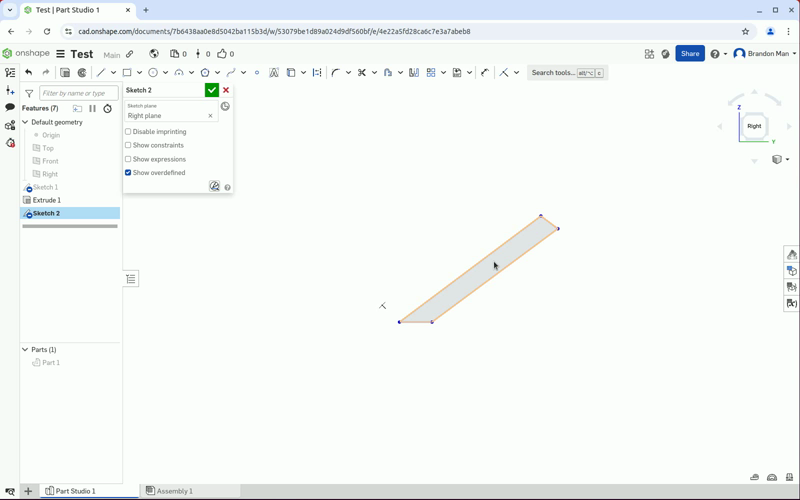
scroll(6)
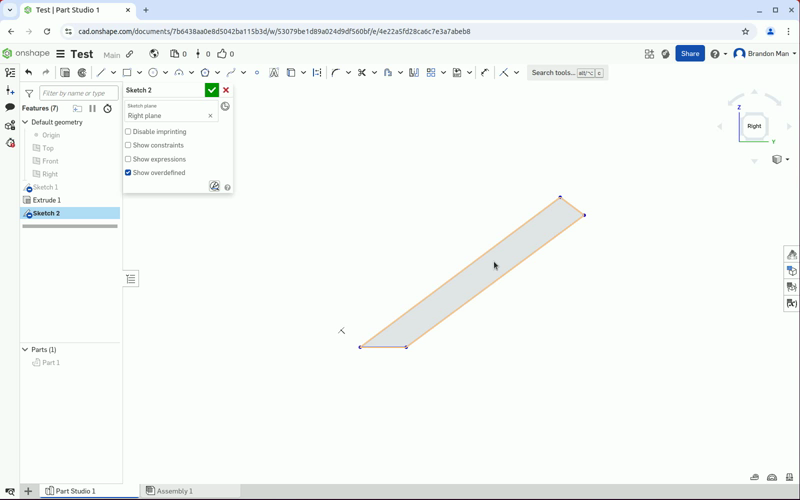
scroll(6)
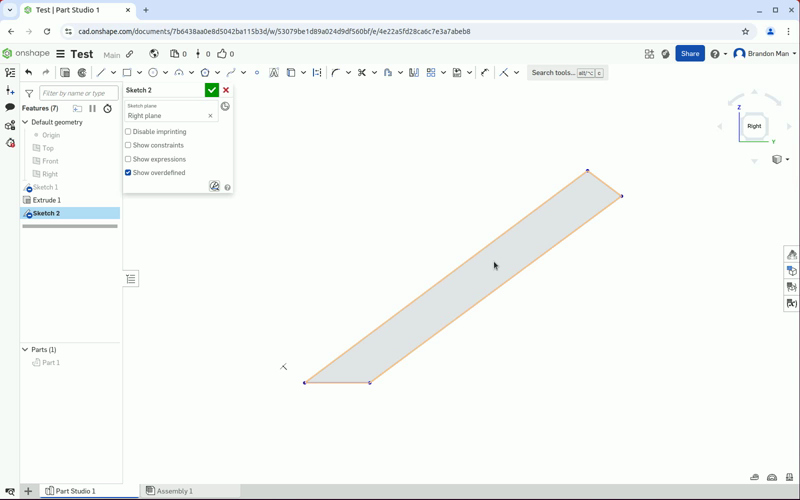
scroll(6)
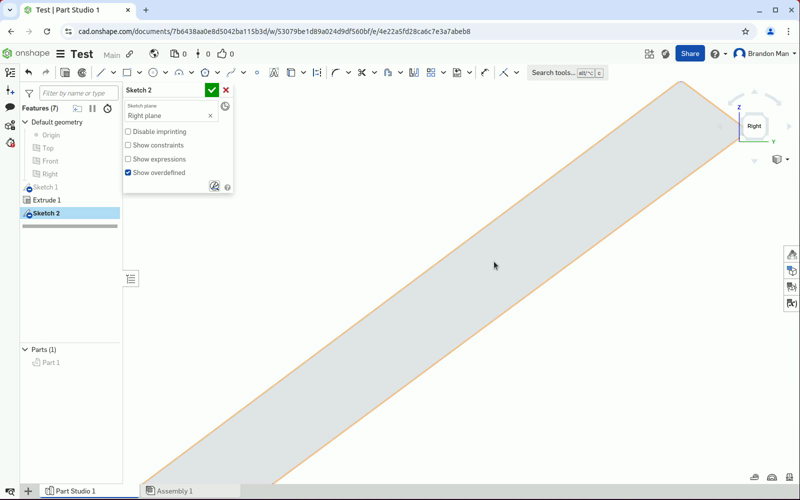
click(494, 261)
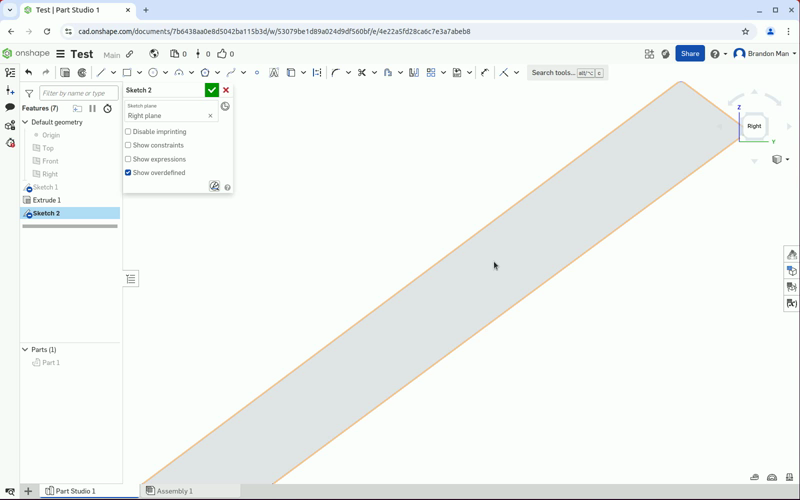
scroll(-6)
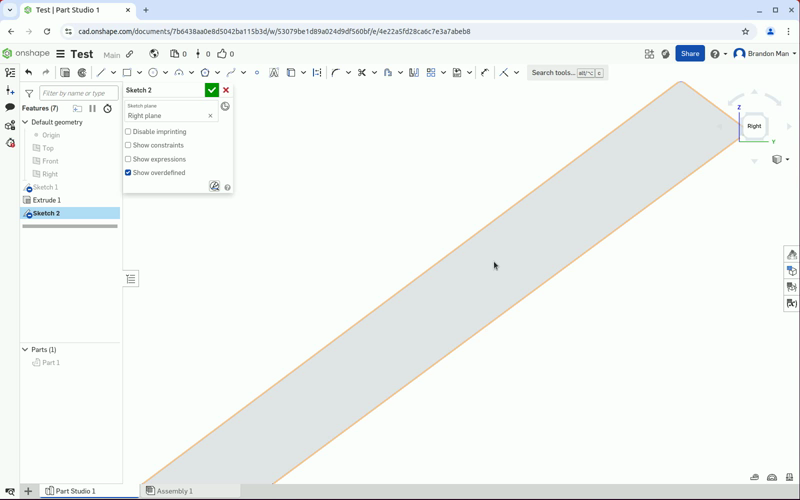
scroll(-6)
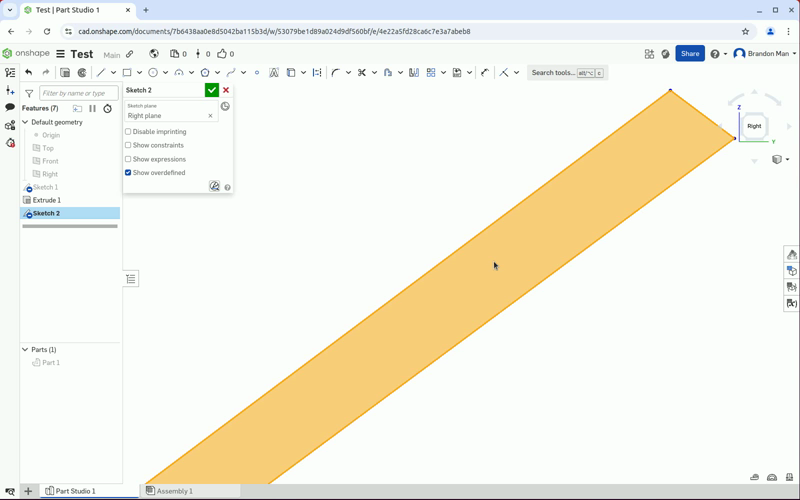
scroll(-6)
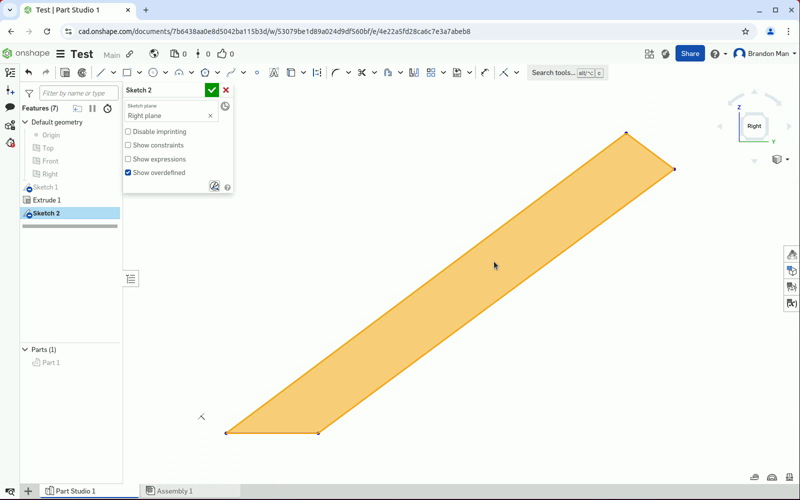
scroll(-6)
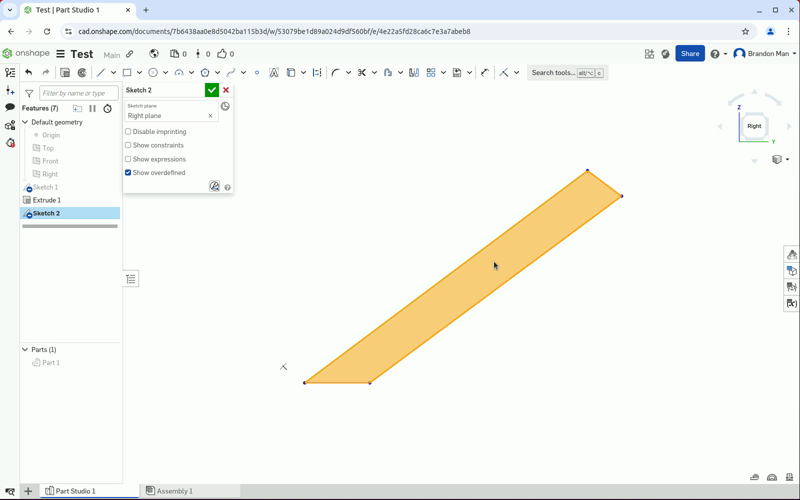
scroll(-6)
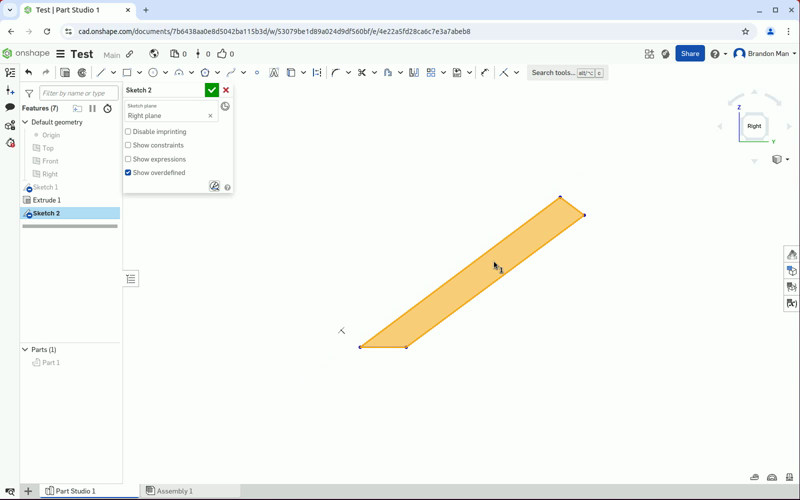
scroll(-6)
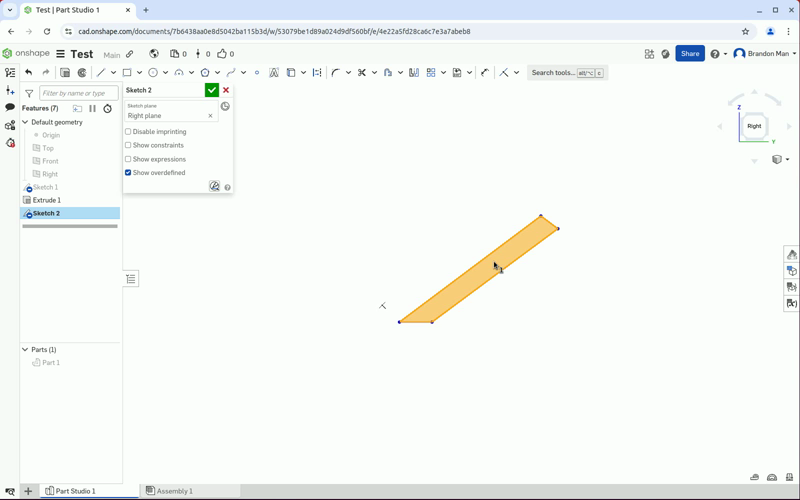
scroll(-6)
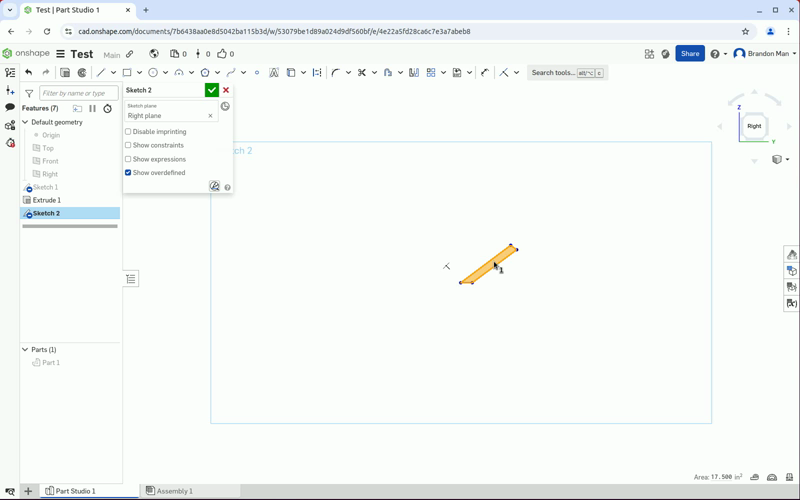
mouse_move(73, 352)
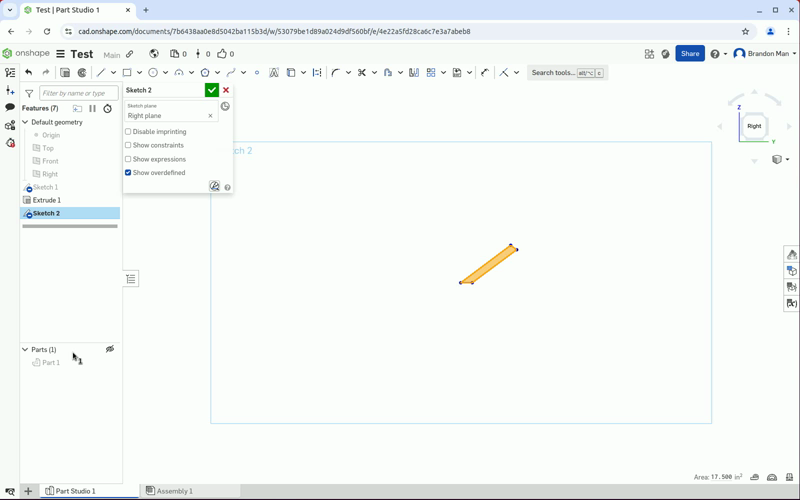
key(shift+y)
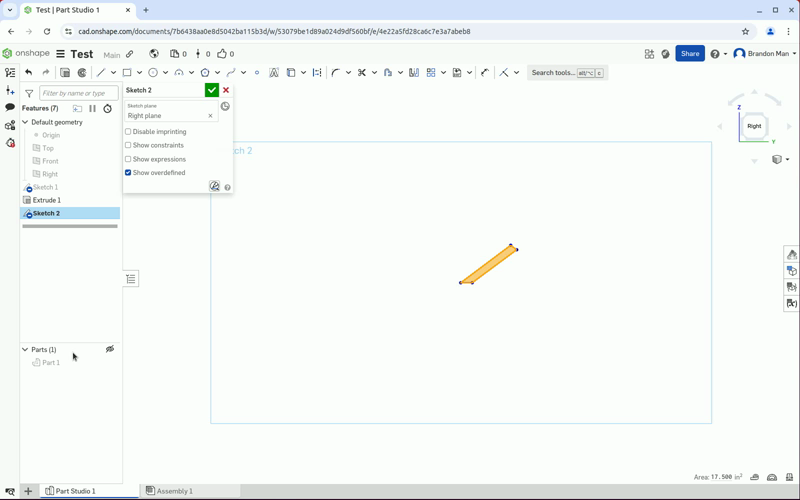
key(shift+e)
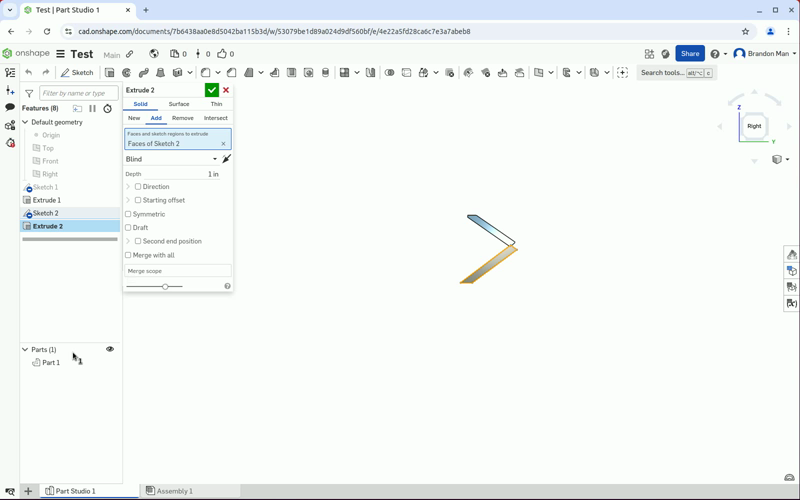
mouse_move(143, 106)
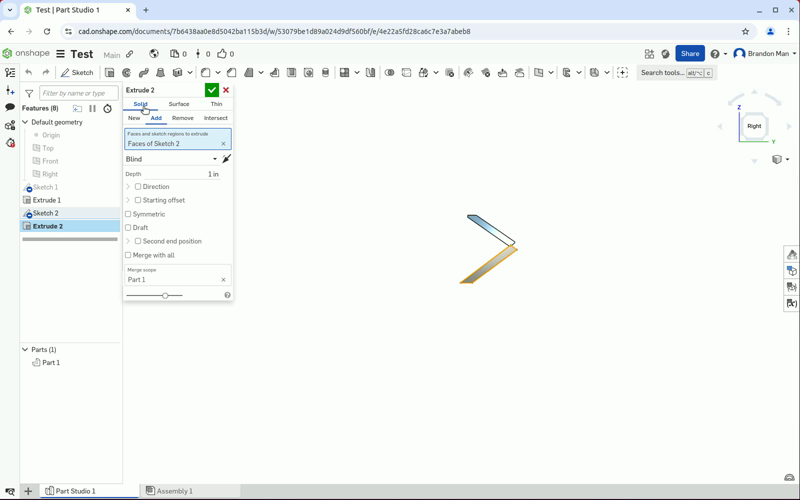
click(143, 106)
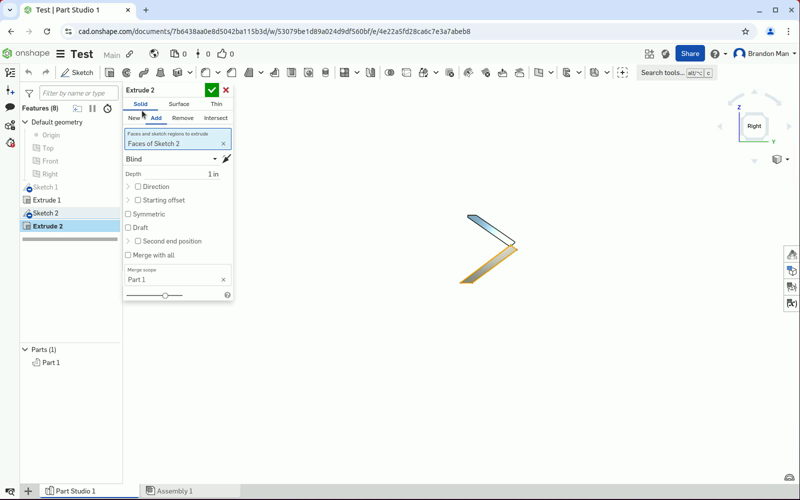
mouse_move(137, 120)
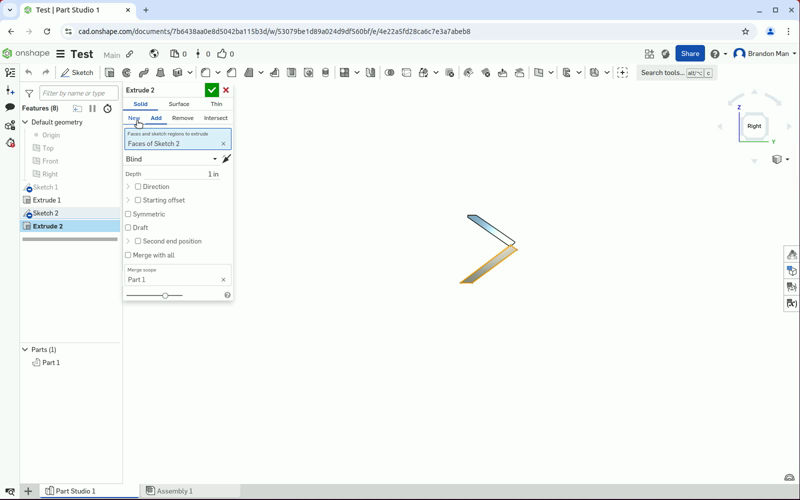
click(137, 120)
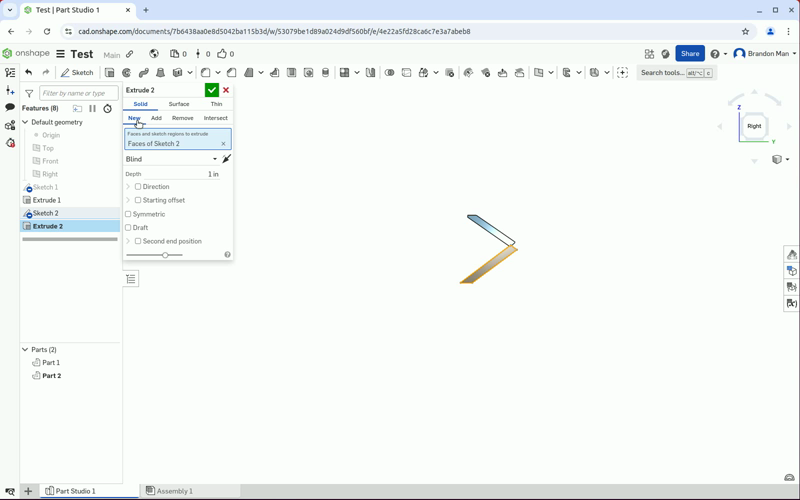
key(tab, 4)
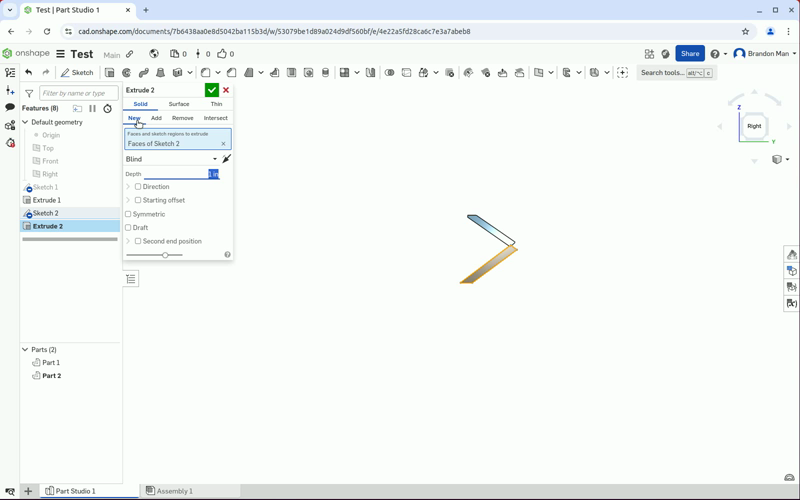
text(10.11)
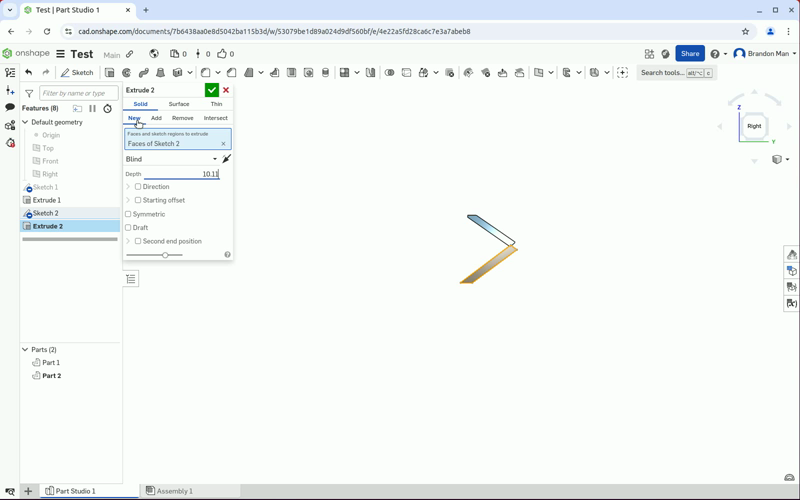
key(tab, 3)
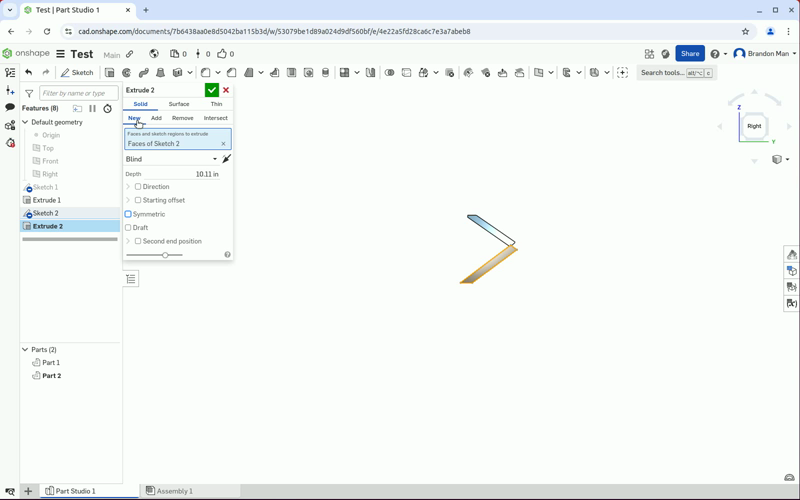
key(space)
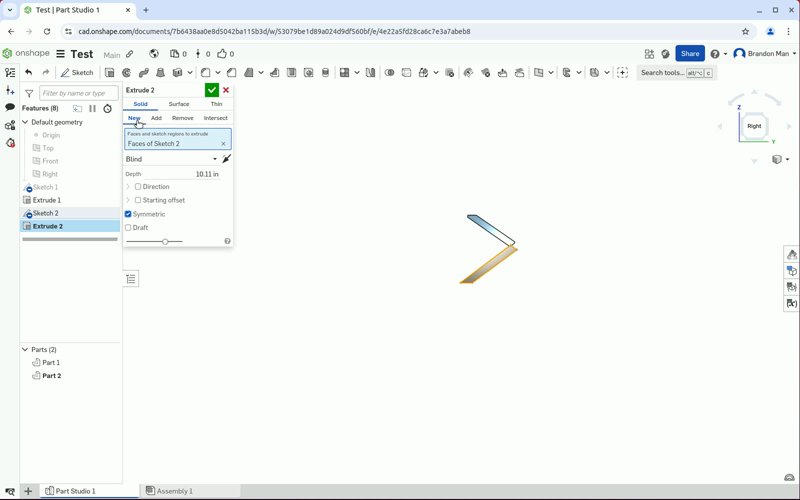
key(enter)
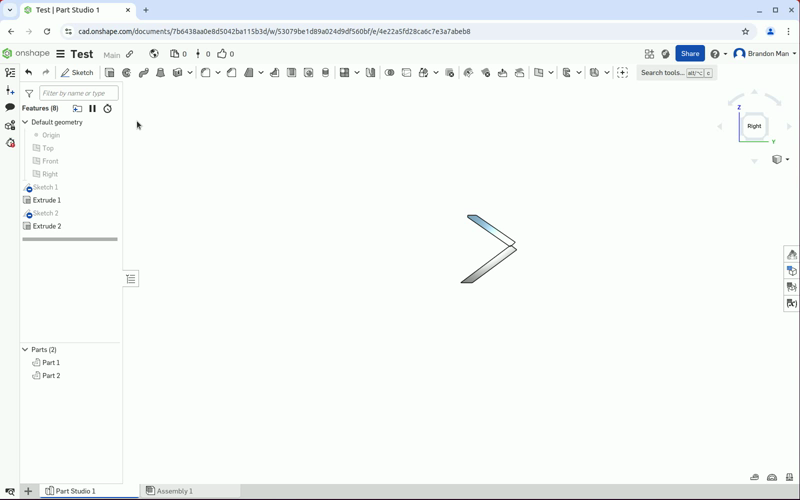
key(shift+h)
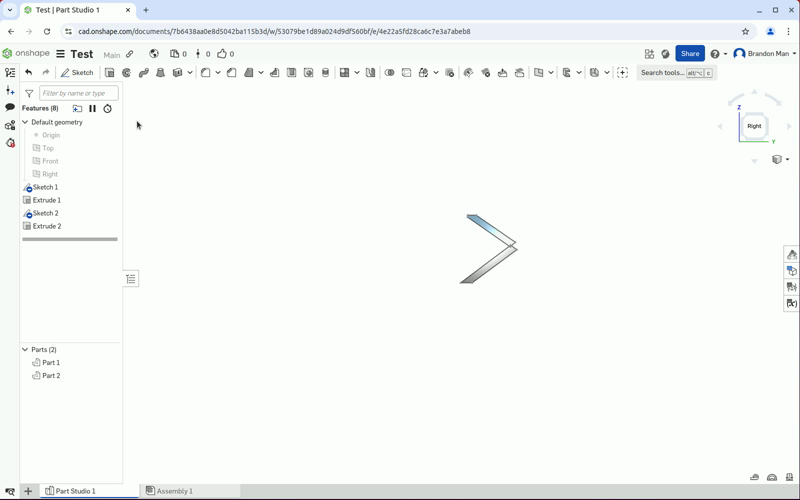
key(shift+h)
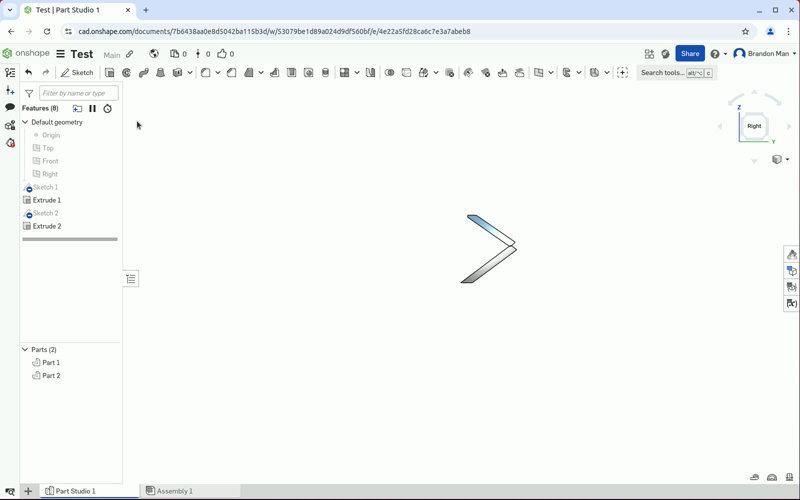
mouse_move(73, 189)
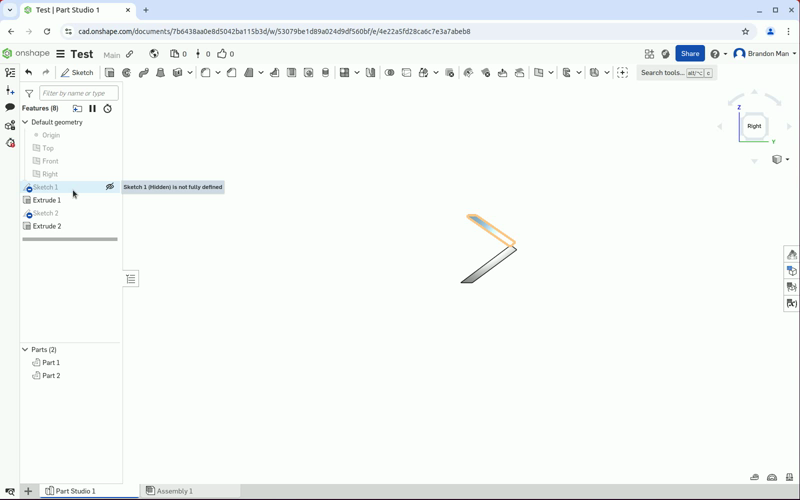
click(73, 189)
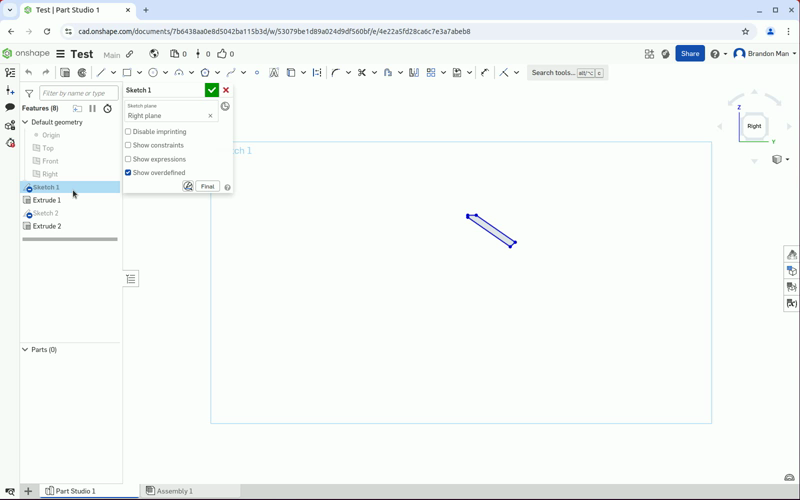
mouse_move(229, 92)
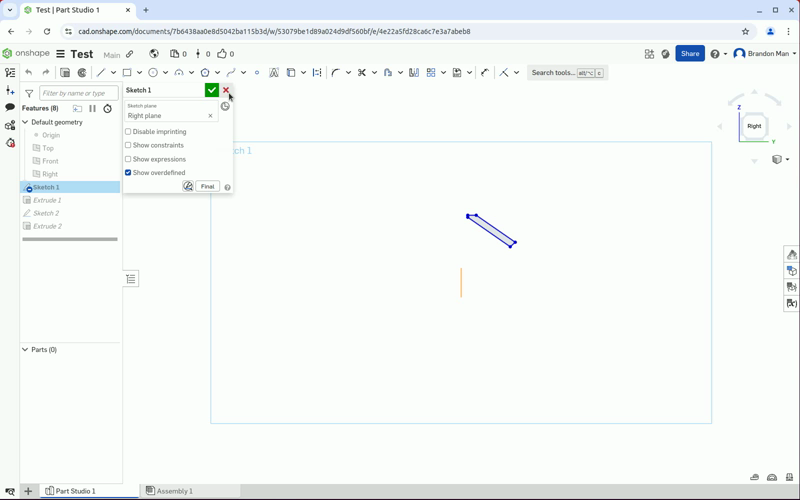
click(229, 92)
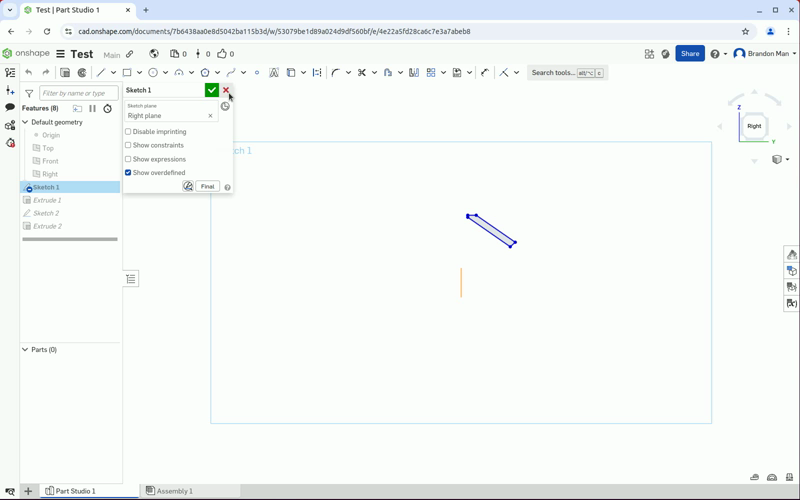
key(shift+s)
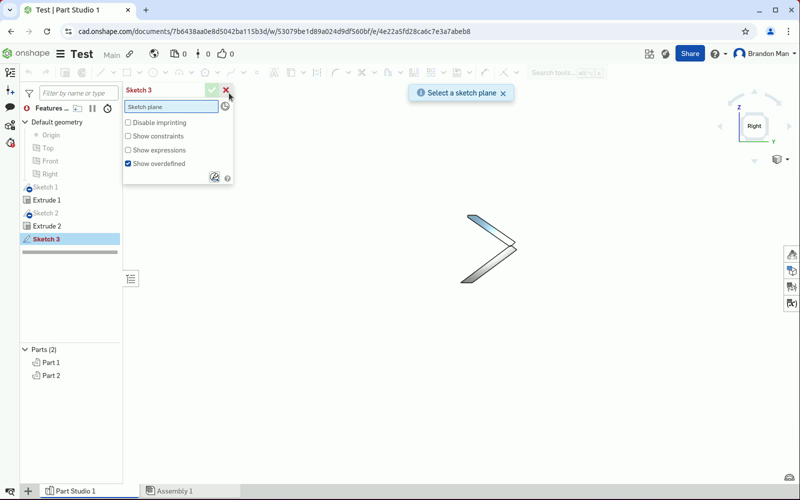
mouse_move(73, 176)
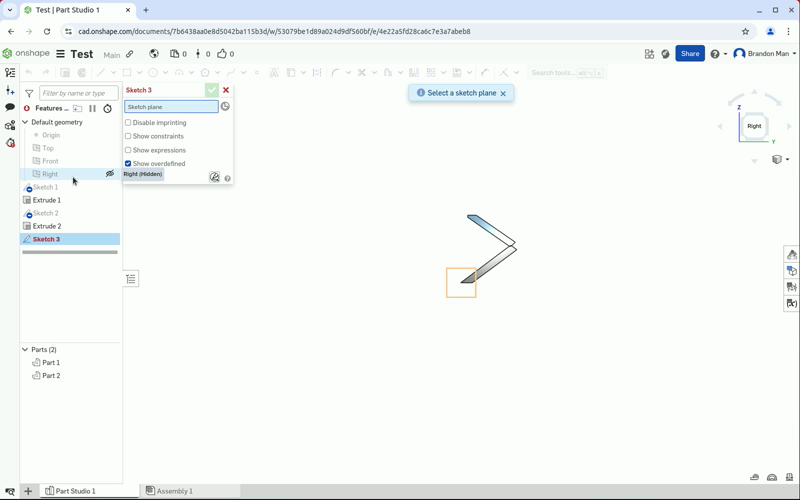
click(73, 176)
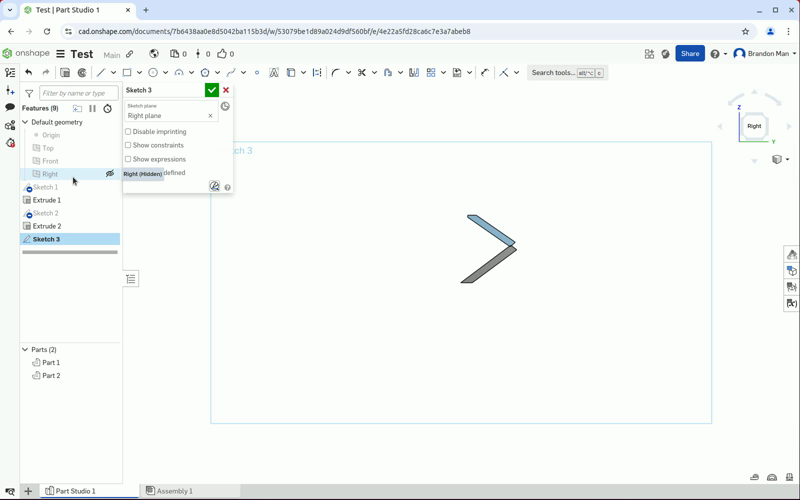
mouse_move(73, 352)
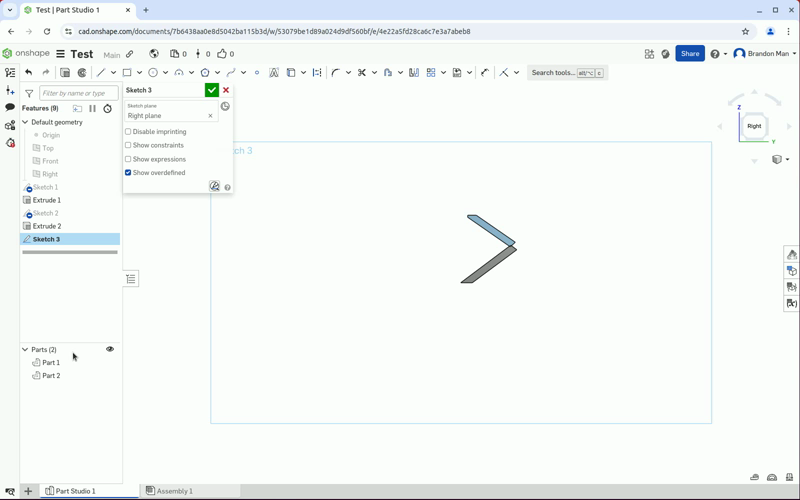
key(y)
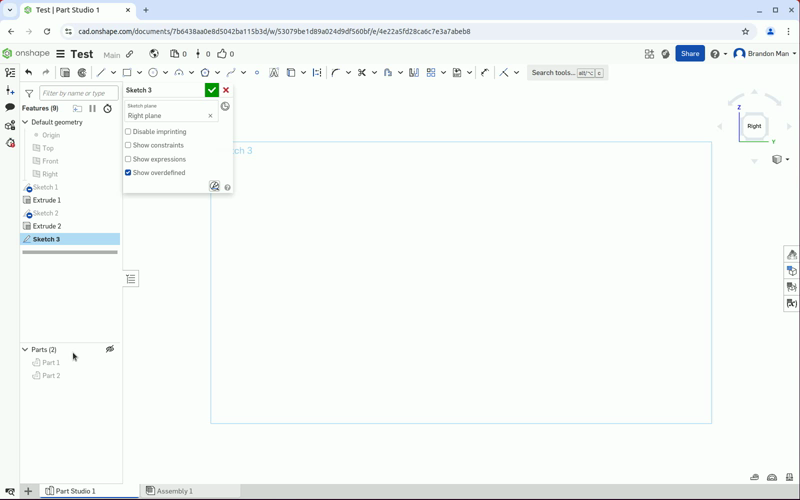
key(l)
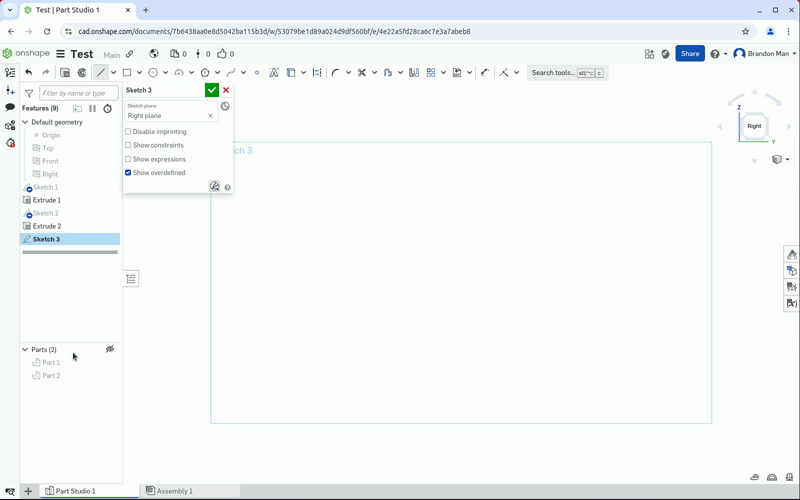
key_down(shift)
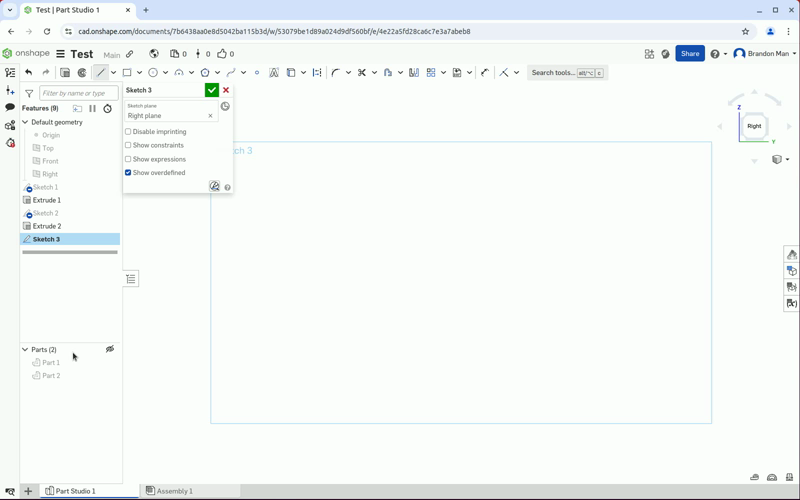
mouse_move(510, 246)
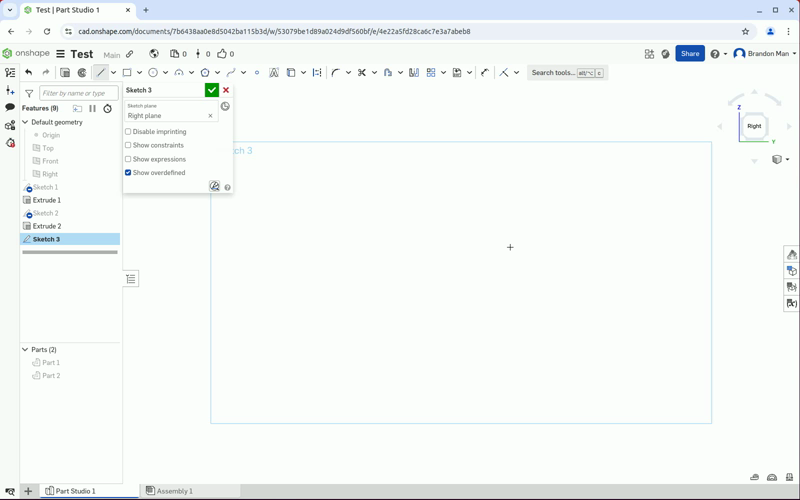
click(510, 246)
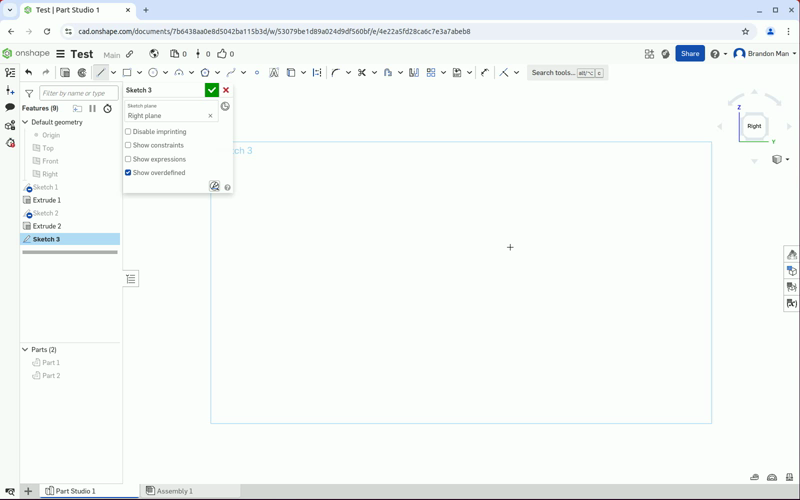
key_up(shift)
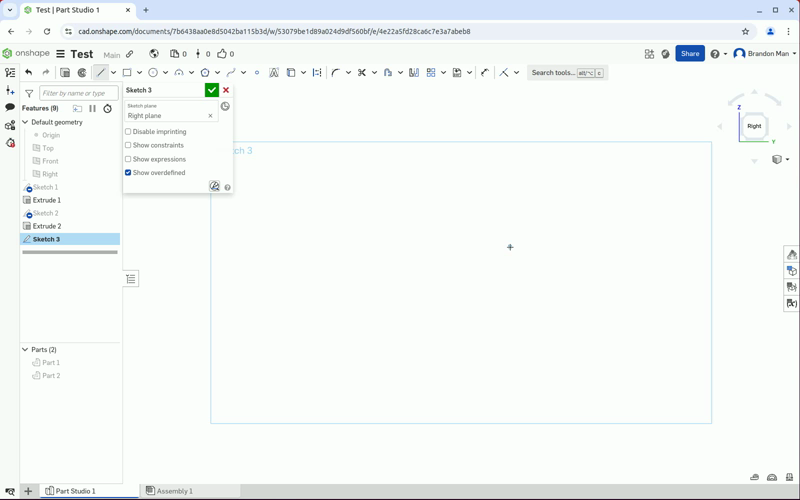
key_down(shift)
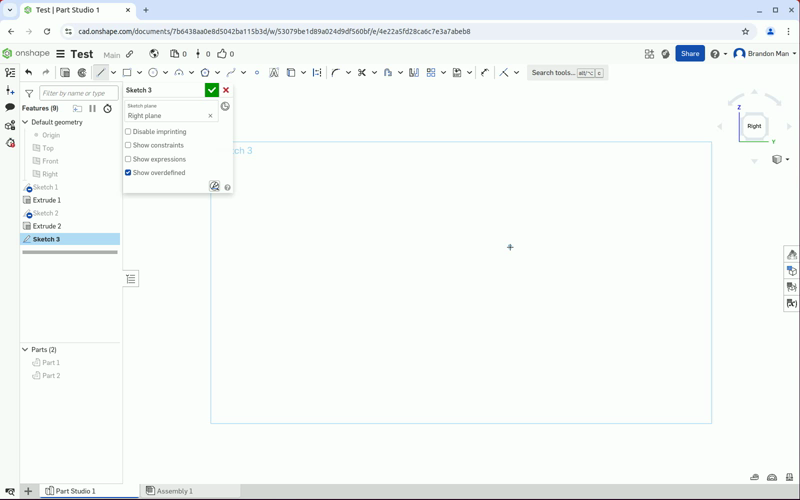
mouse_move(540, 246)
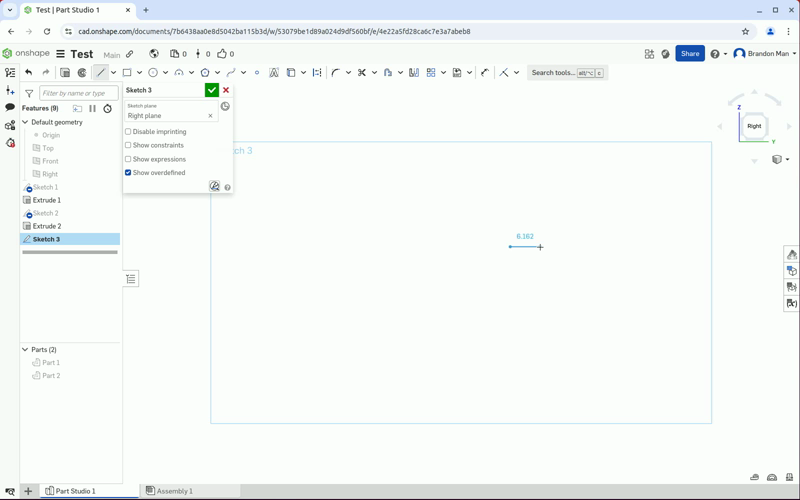
mouse_move(516, 251)
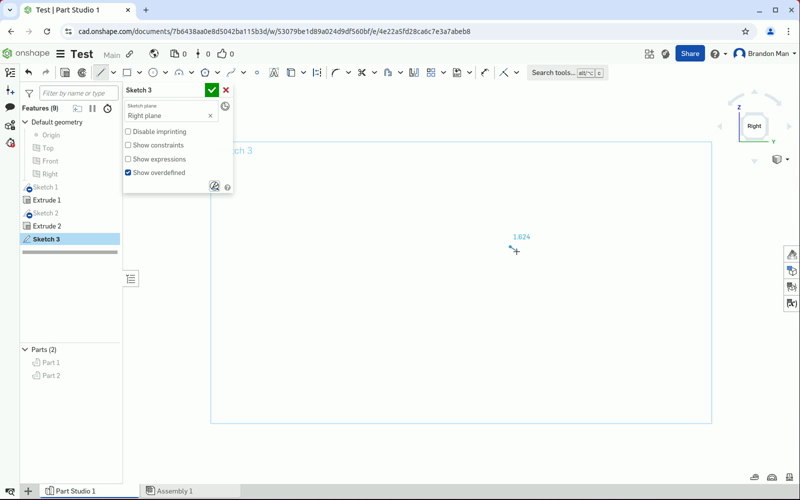
click(516, 251)
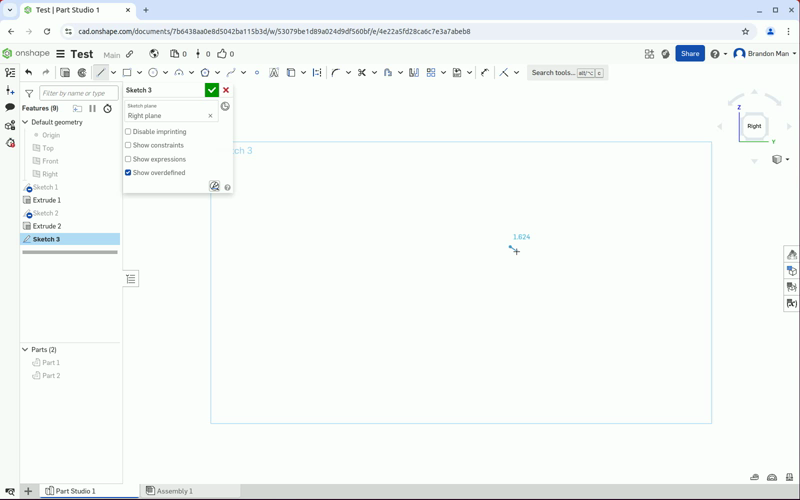
key_up(shift)
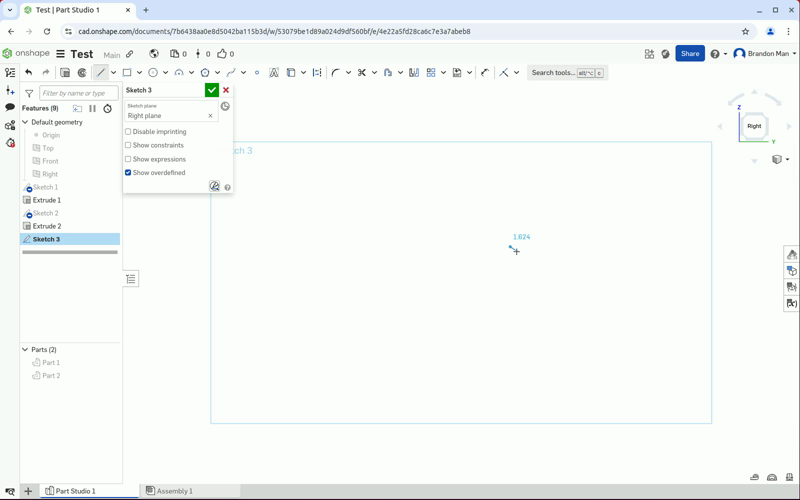
key_down(shift)
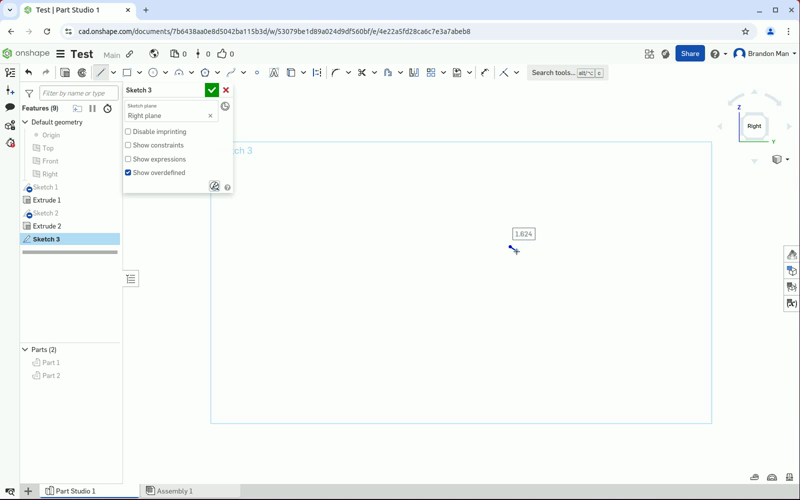
mouse_move(546, 251)
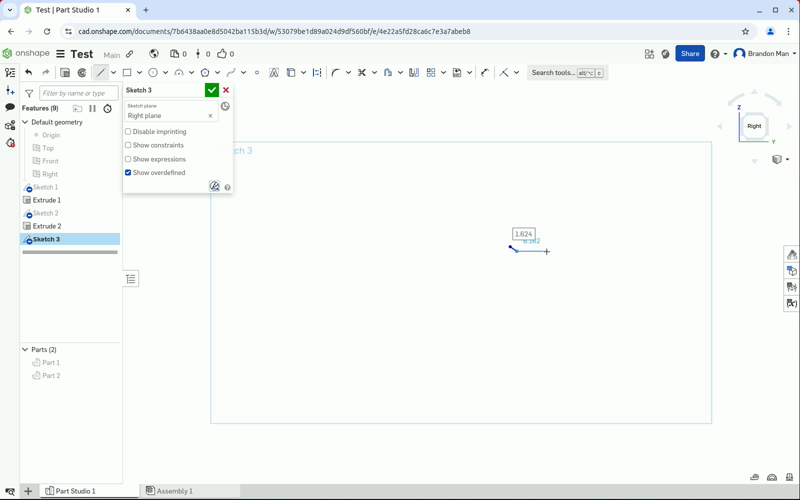
mouse_move(522, 246)
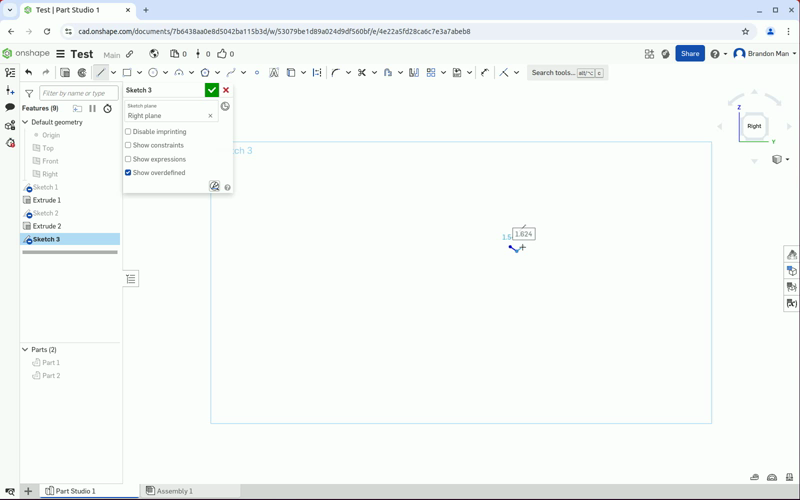
click(522, 246)
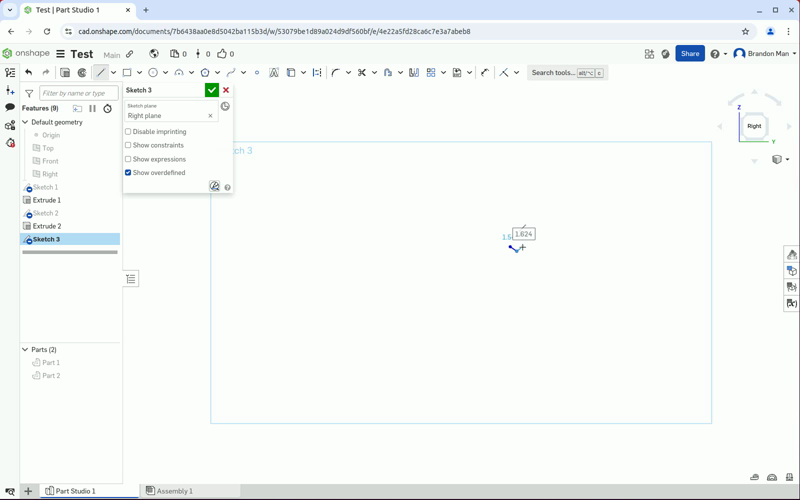
key_up(shift)
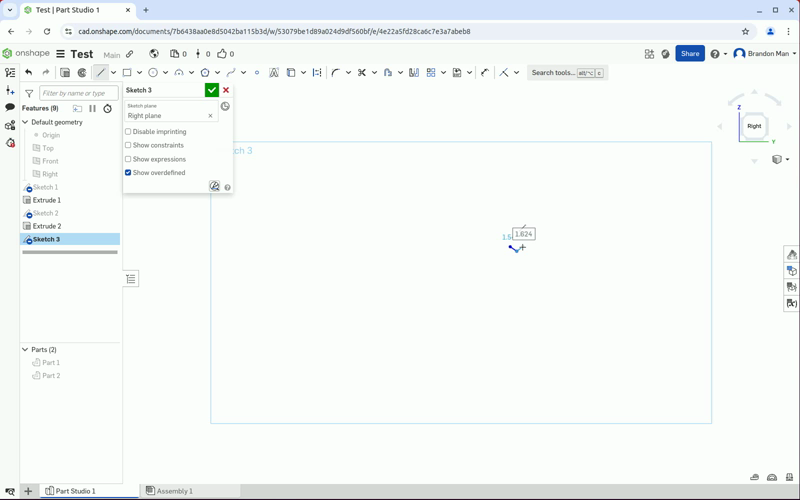
key_down(shift)
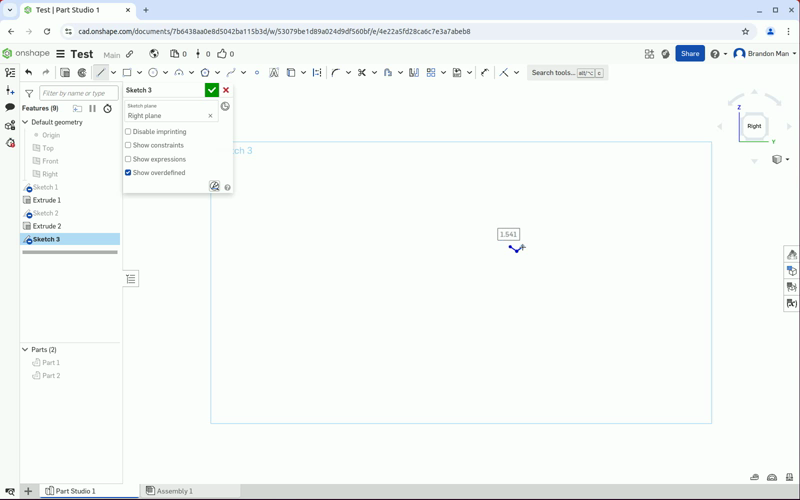
mouse_move(552, 246)
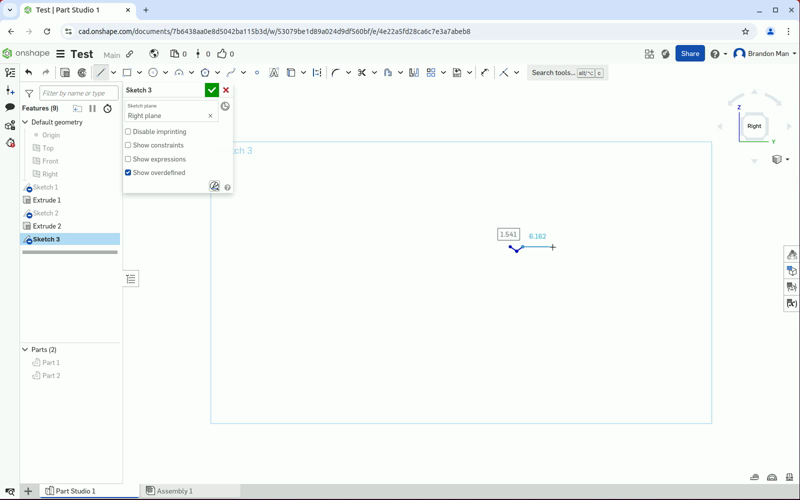
mouse_move(516, 242)
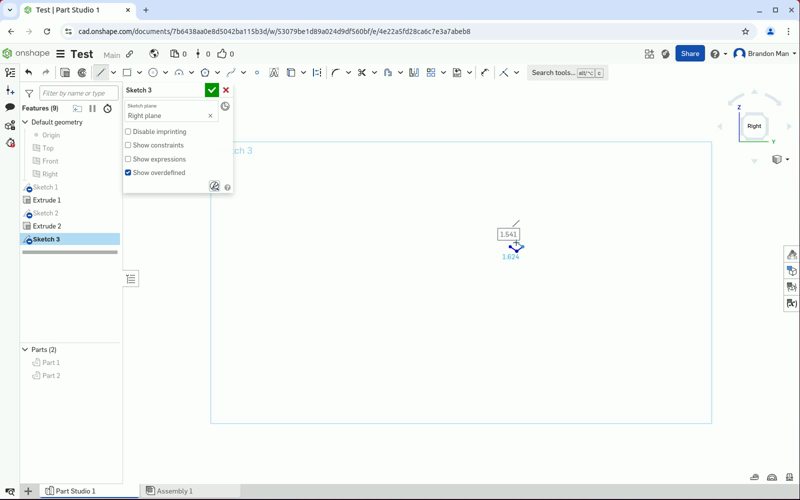
click(516, 242)
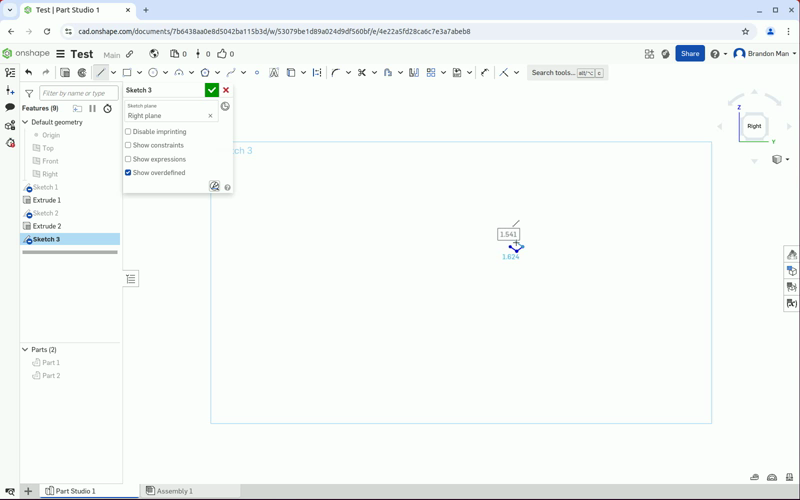
key_up(shift)
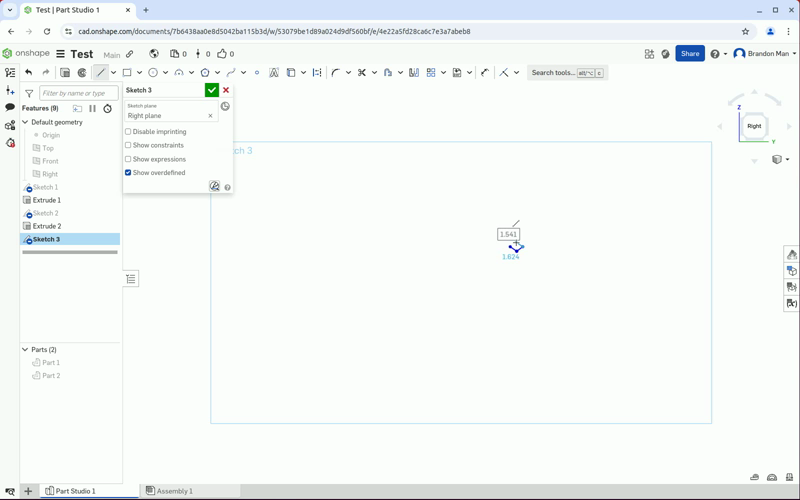
mouse_move(546, 242)
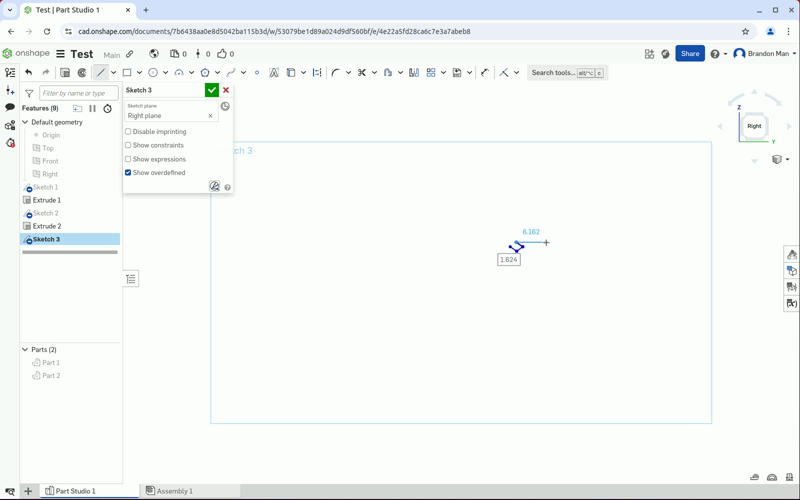
key_down(shift)
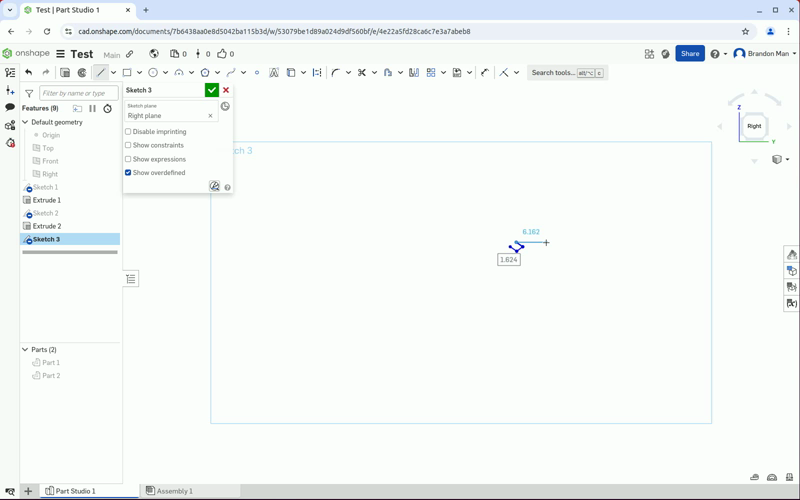
mouse_move(510, 246)
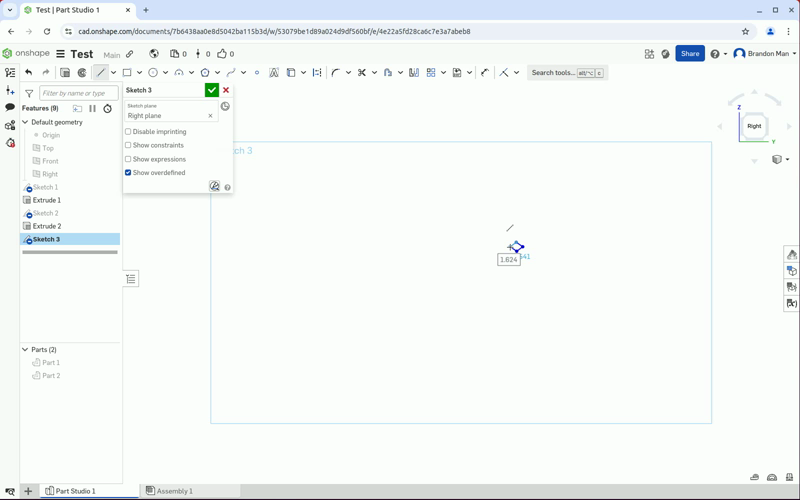
key_up(shift)
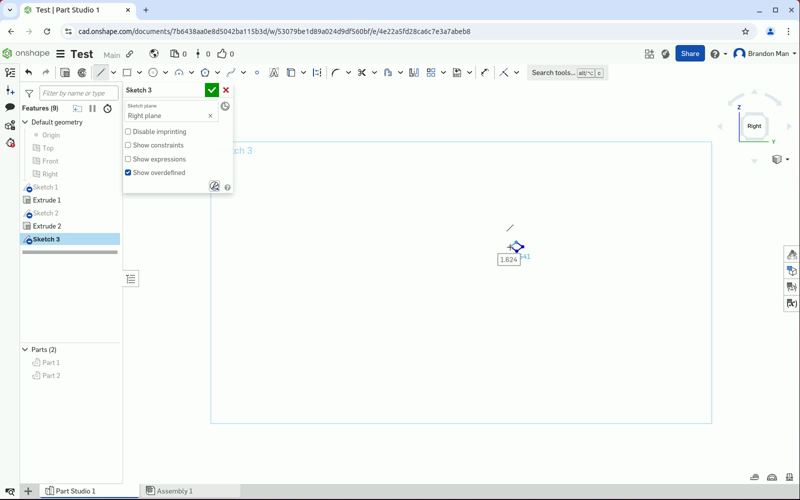
click(510, 246)
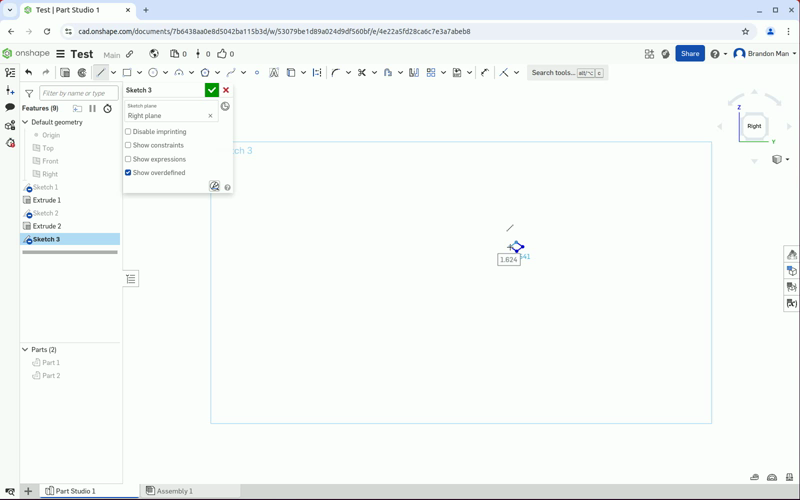
key(esc)
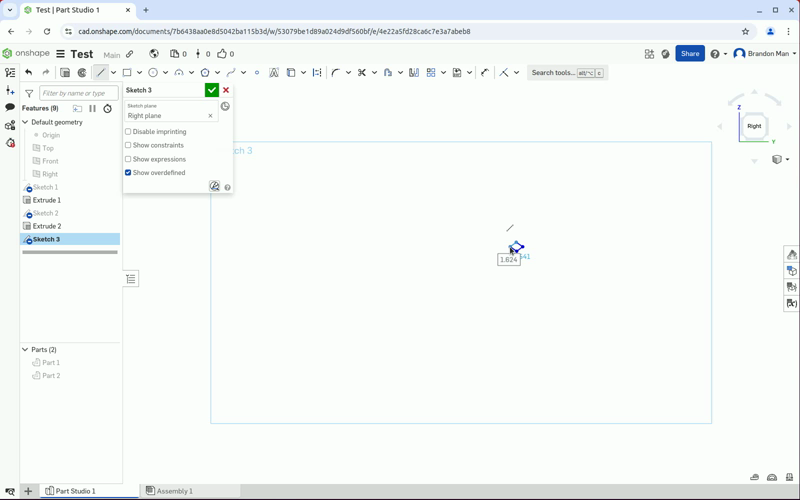
mouse_move(515, 244)
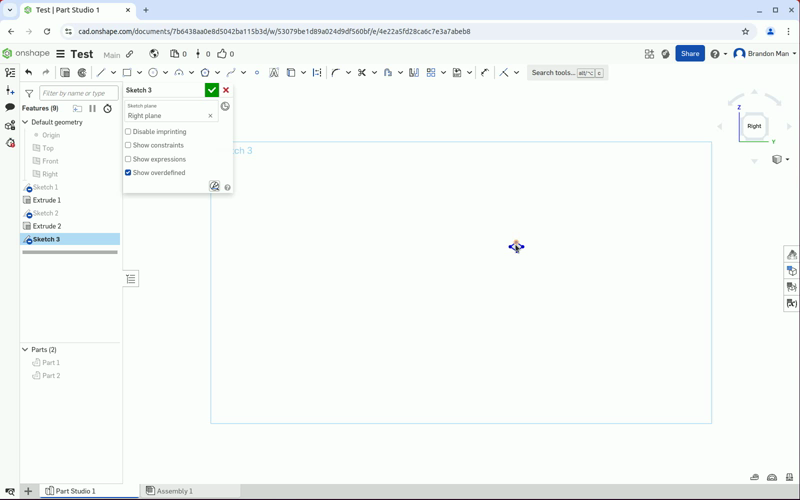
scroll(6)
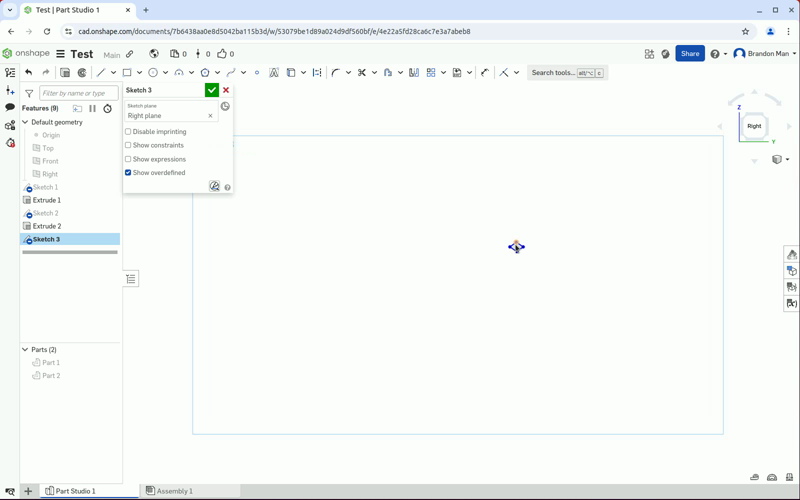
scroll(6)
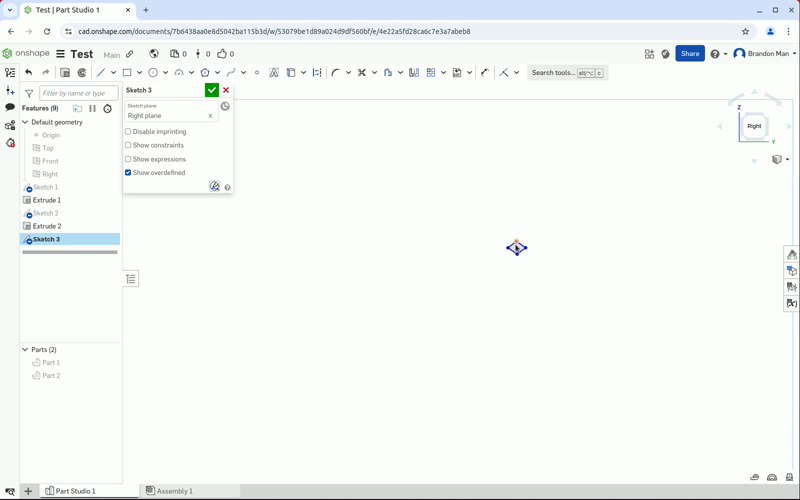
scroll(6)
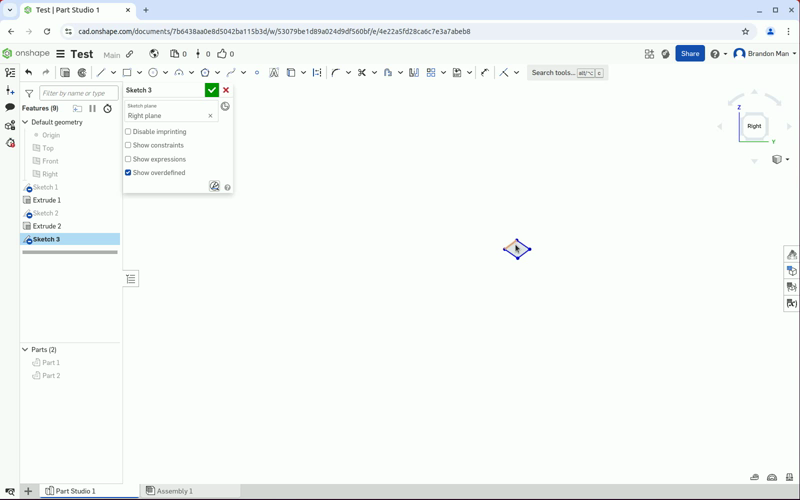
scroll(6)
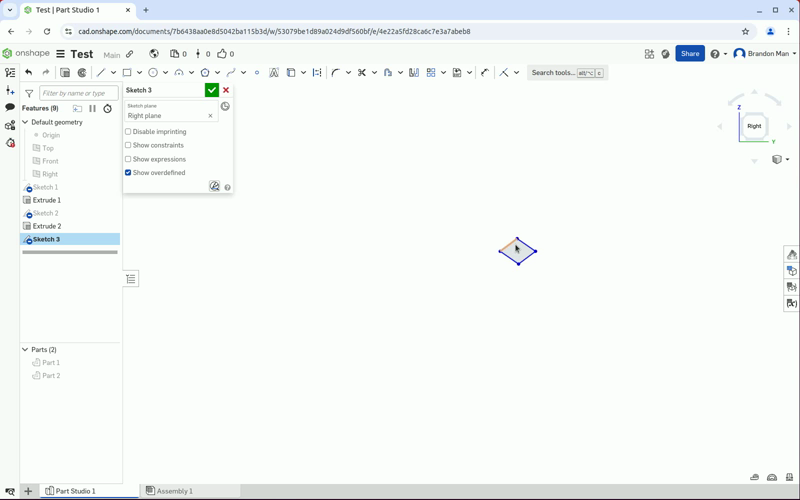
scroll(6)
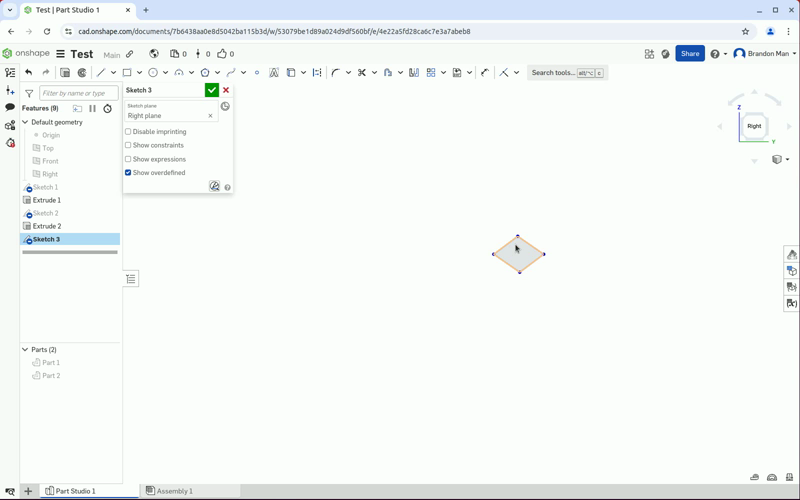
scroll(6)
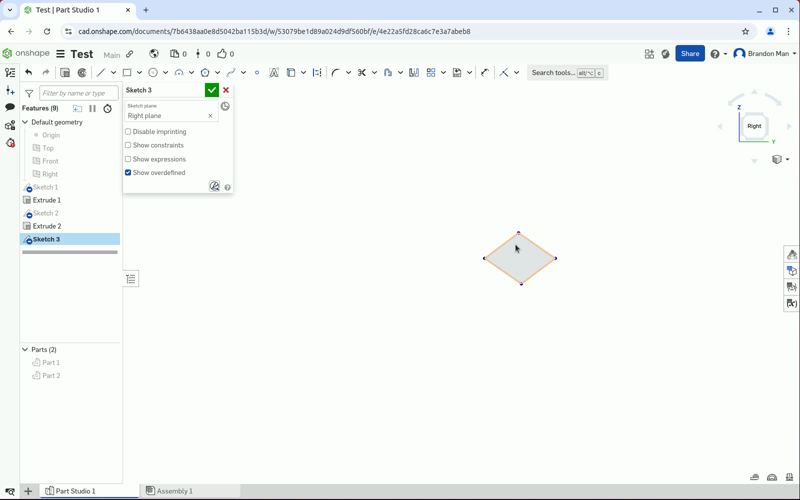
scroll(6)
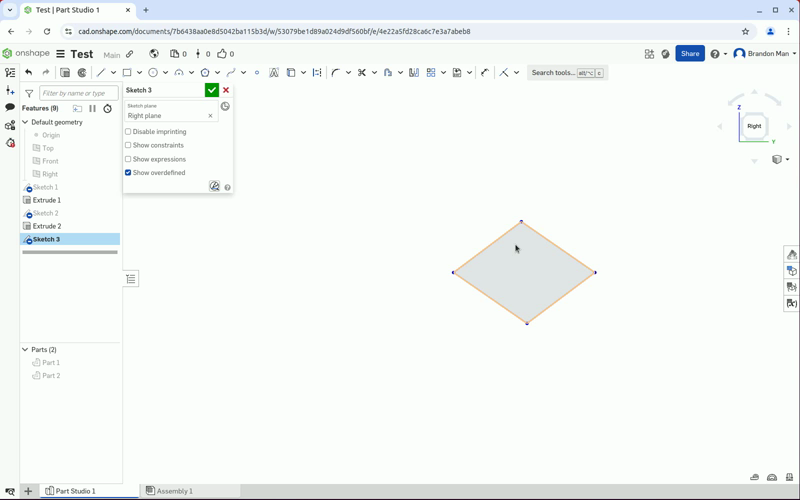
click(515, 244)
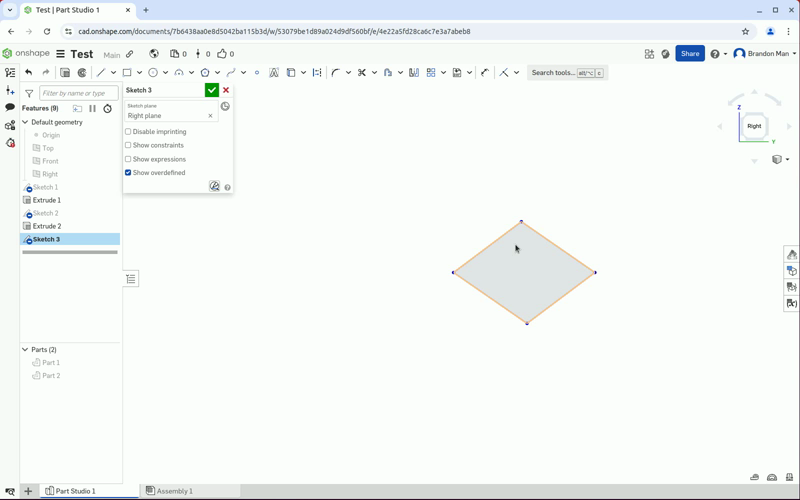
scroll(-6)
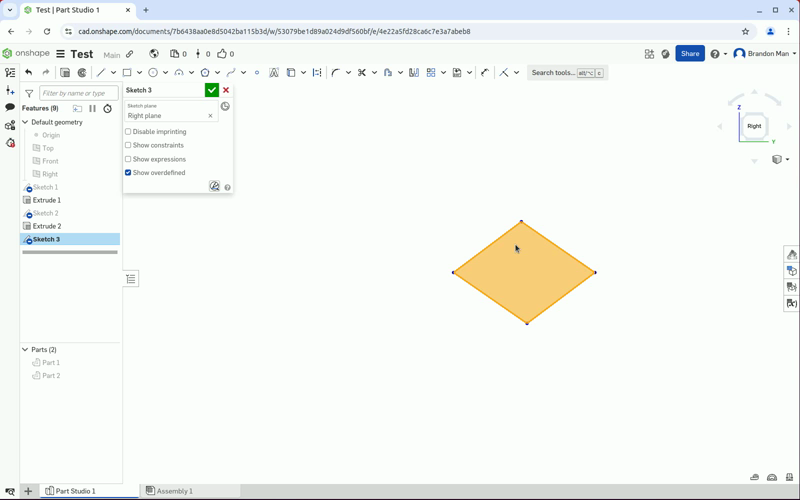
scroll(-6)
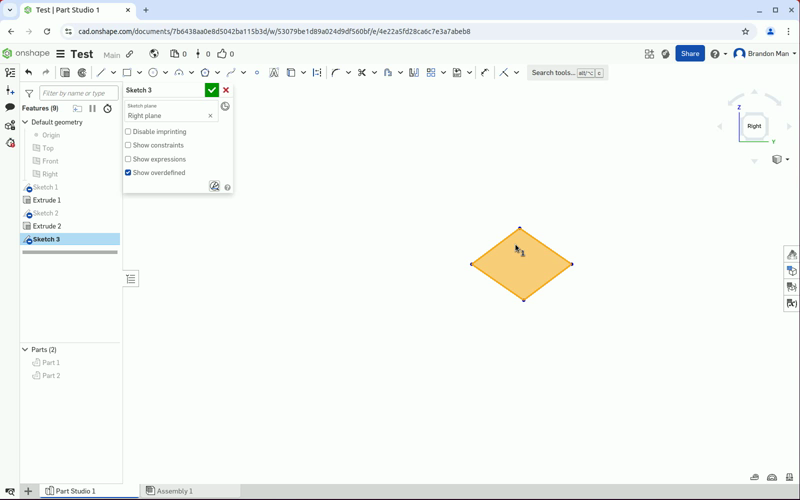
scroll(-6)
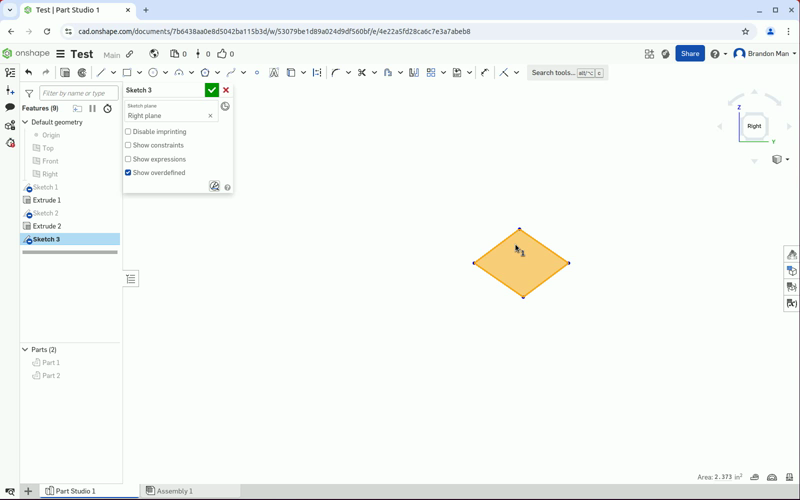
scroll(-6)
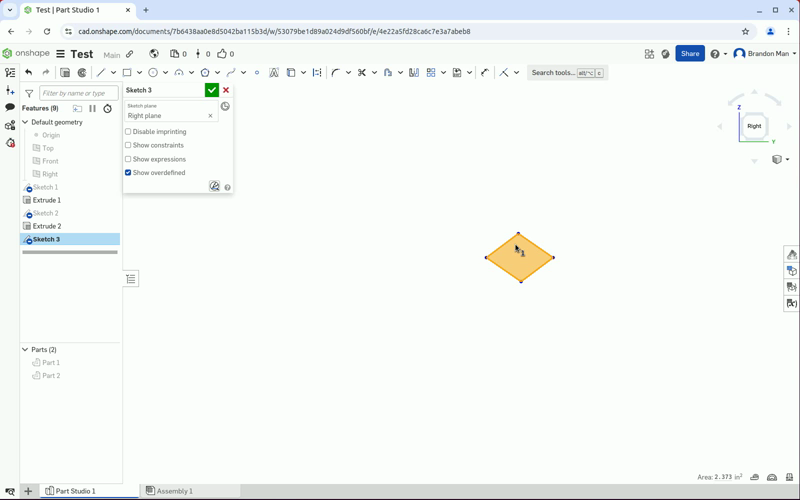
scroll(-6)
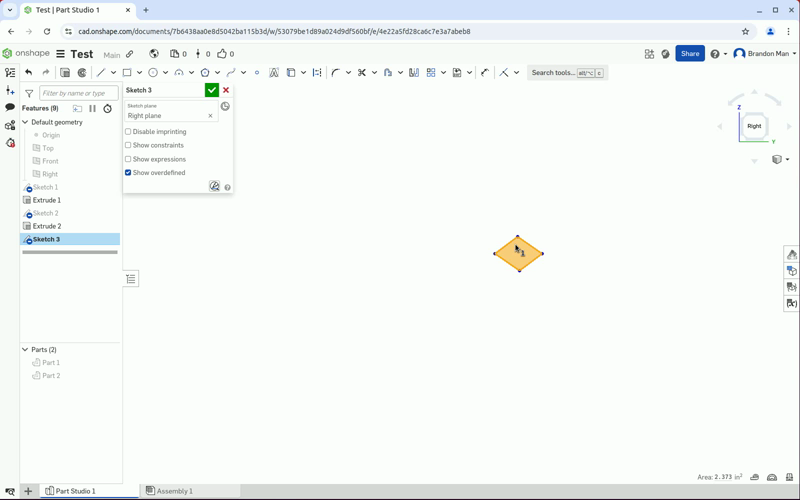
scroll(-6)
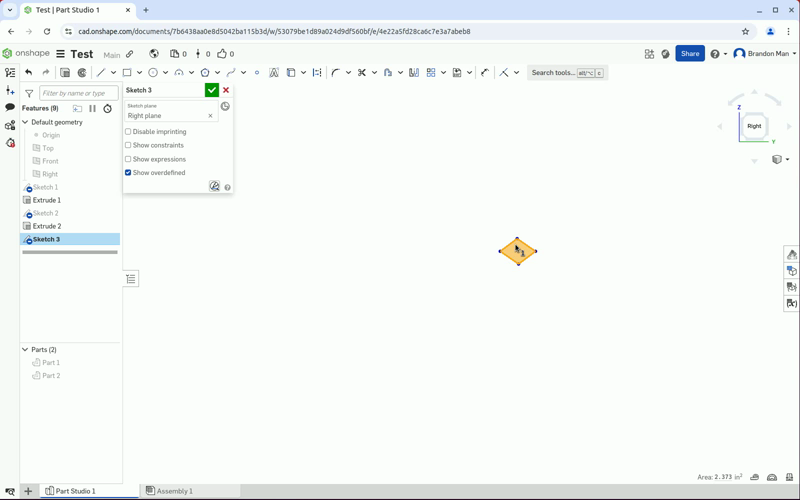
scroll(-6)
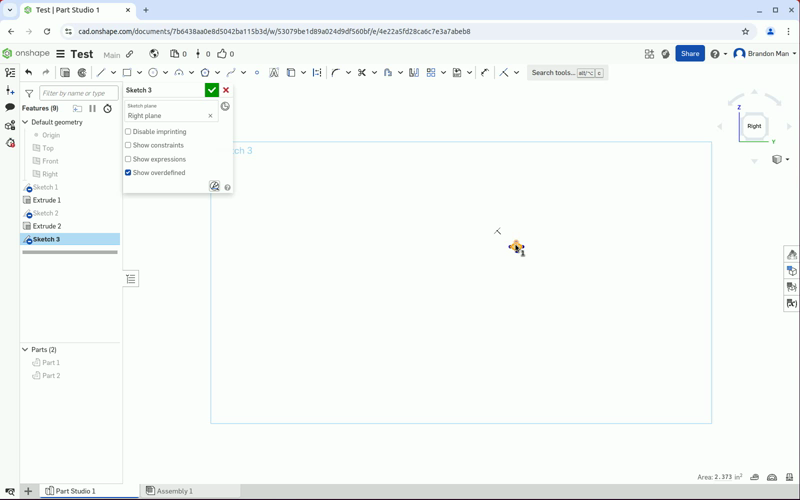
mouse_move(73, 352)
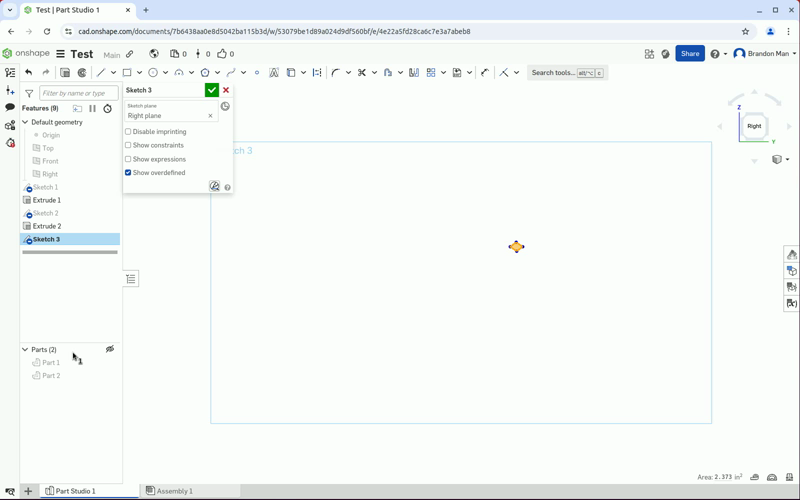
key(shift+y)
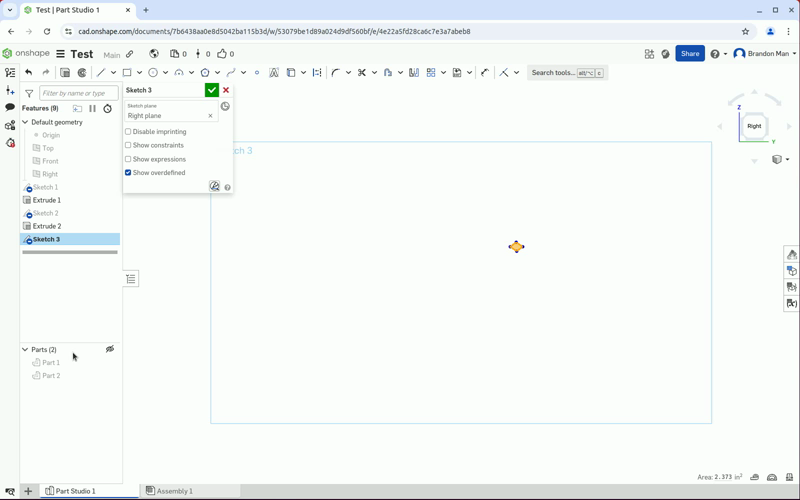
key(shift+e)
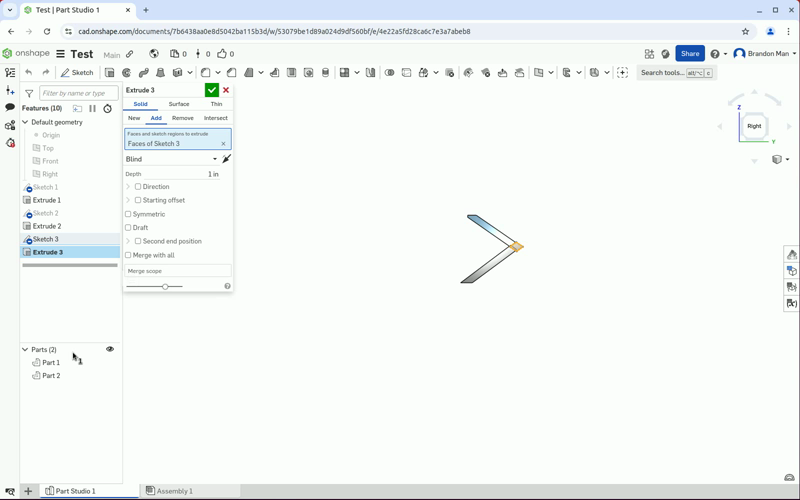
mouse_move(143, 106)
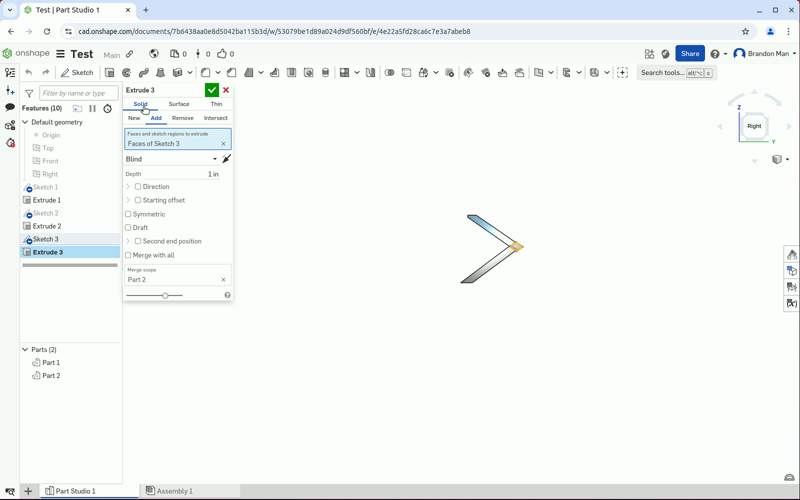
click(143, 106)
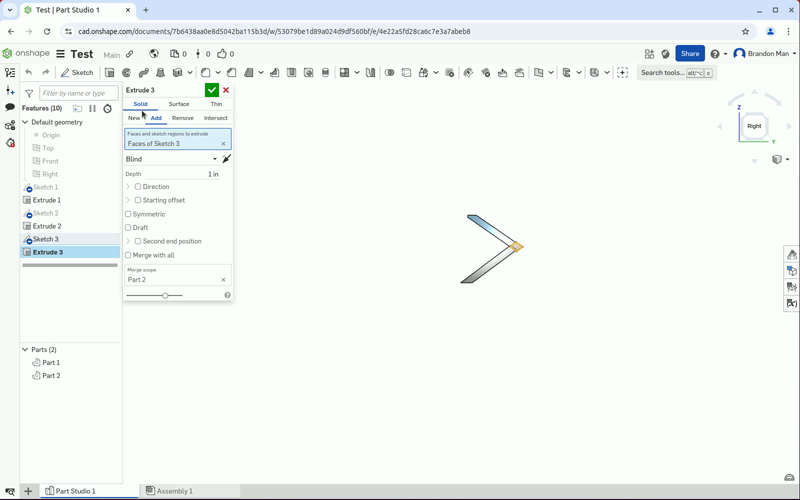
mouse_move(137, 120)
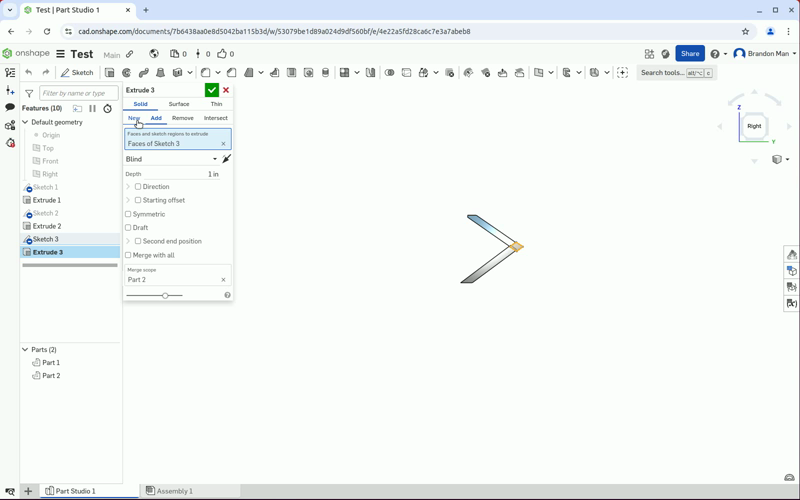
click(137, 120)
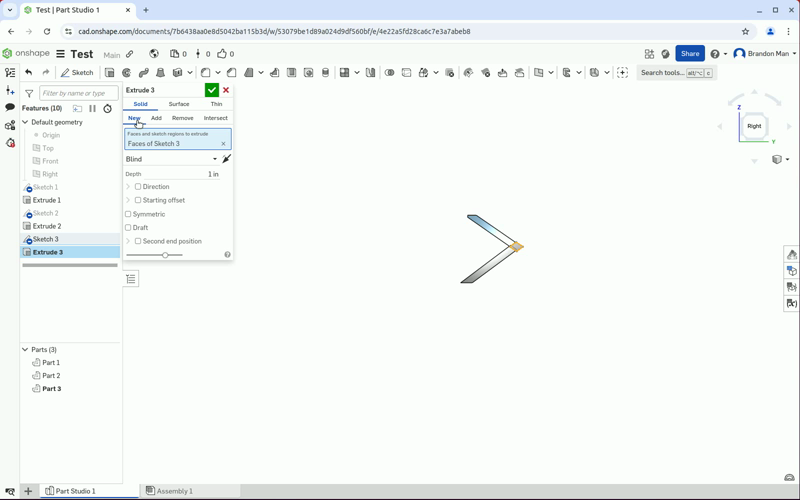
key(tab, 4)
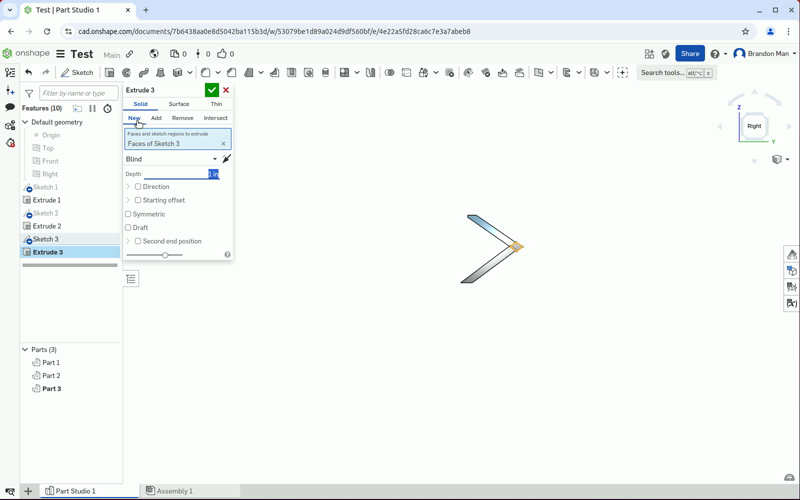
text(10.11)
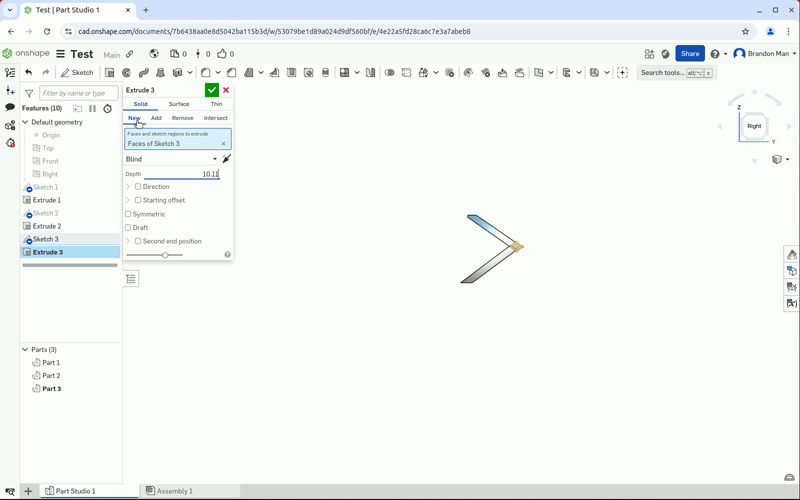
key(tab, 3)
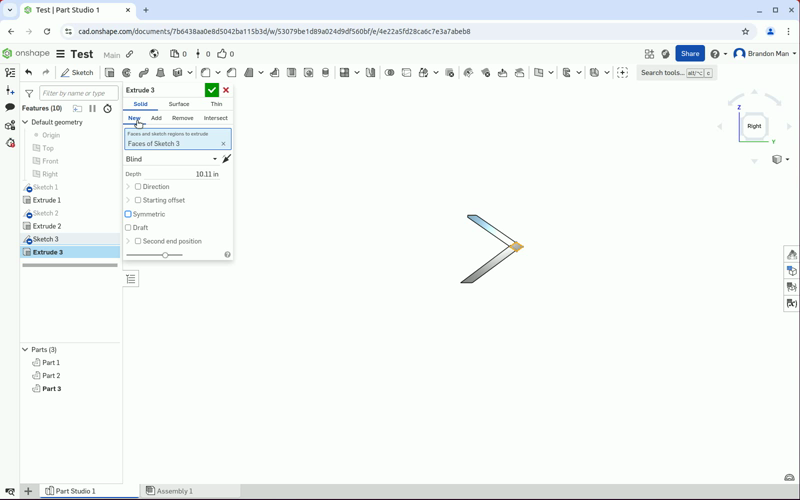
key(space)
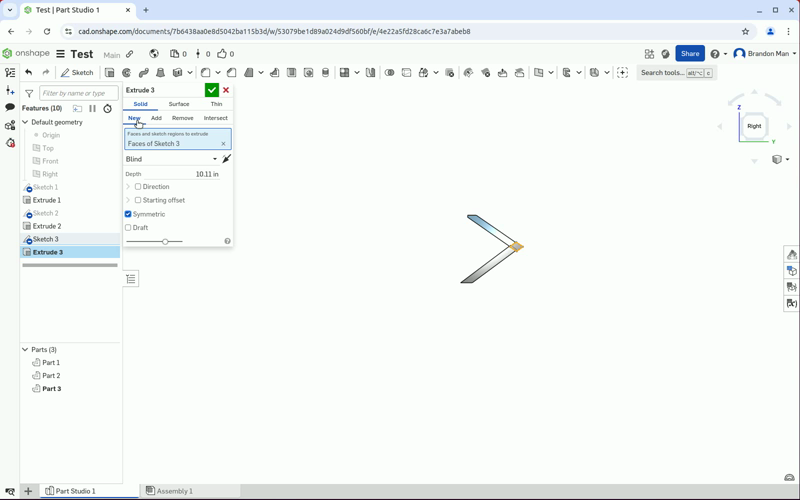
key(enter)
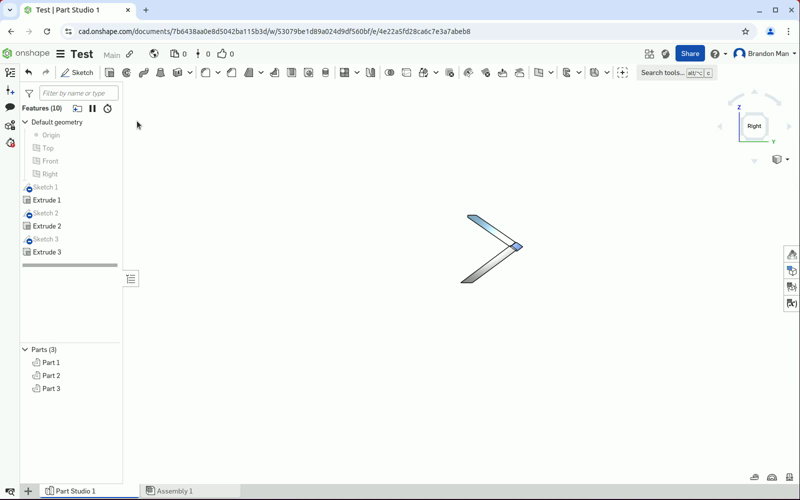
key(shift+h)
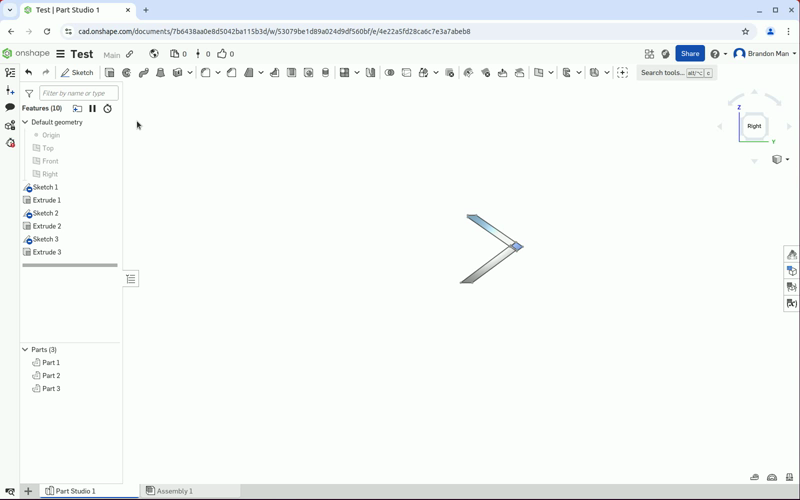
key(shift+h)
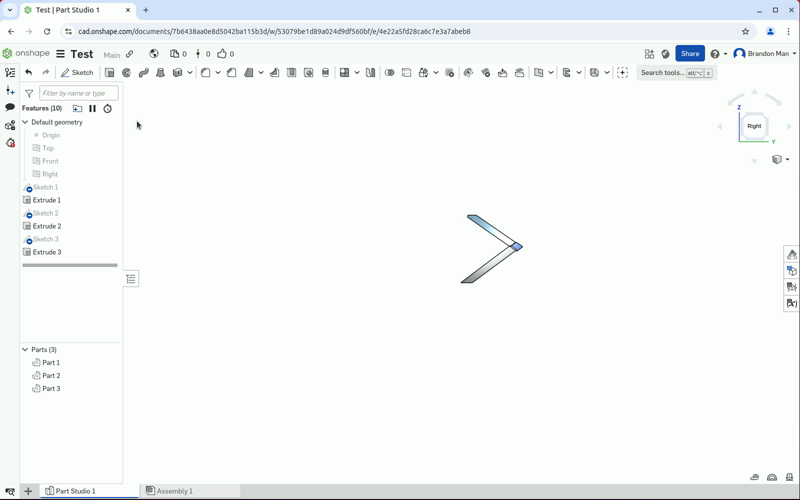
mouse_move(73, 189)
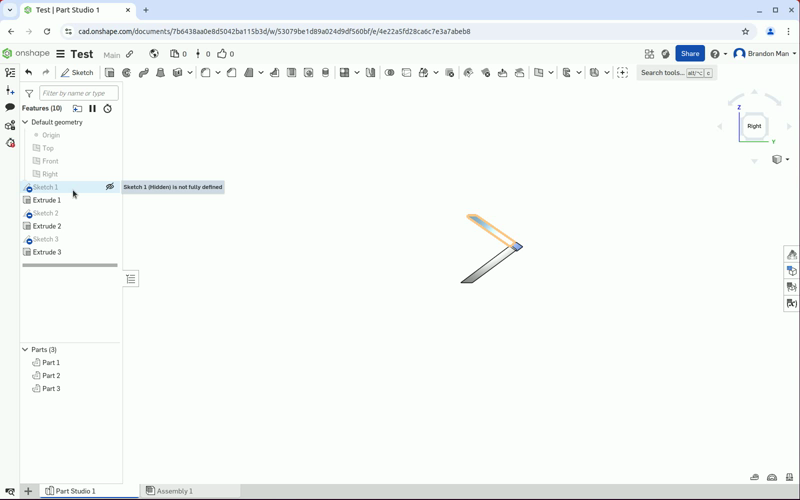
click(73, 189)
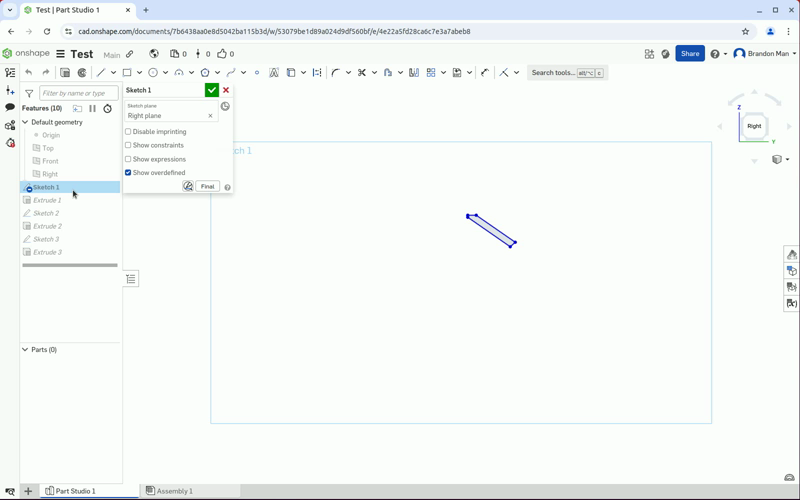
mouse_move(229, 92)
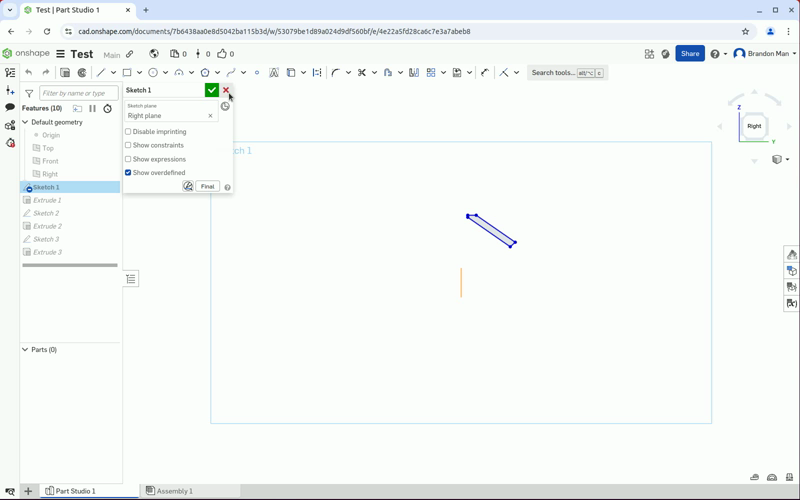
click(229, 92)
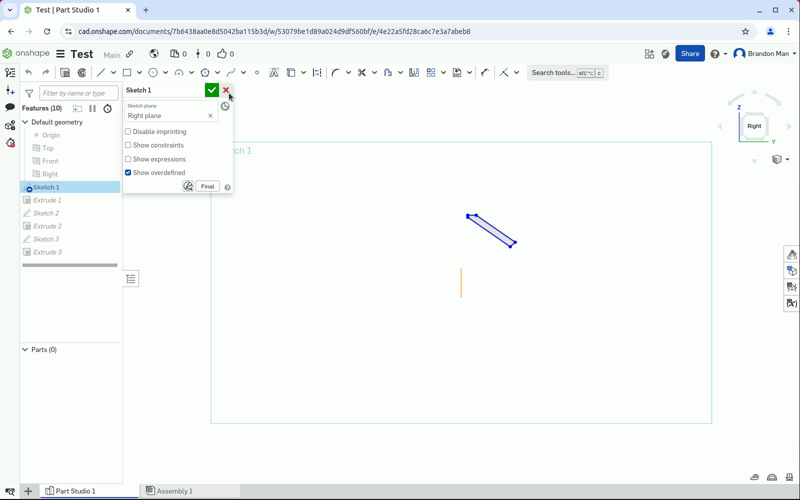
key(shift+s)
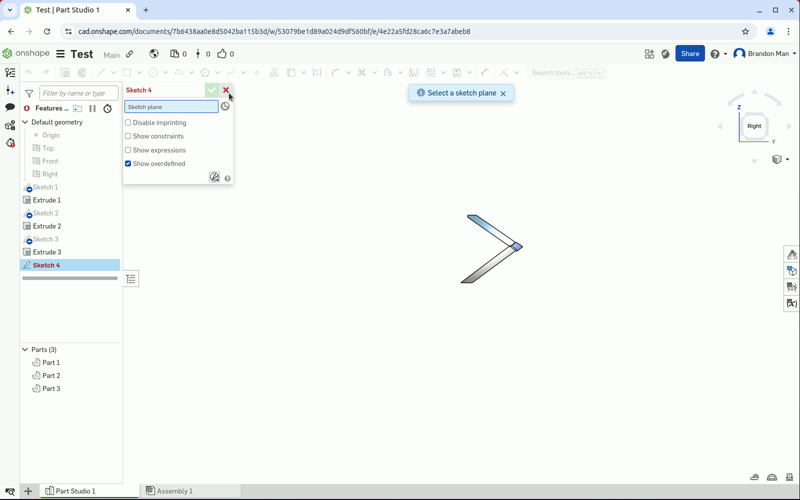
mouse_move(73, 176)
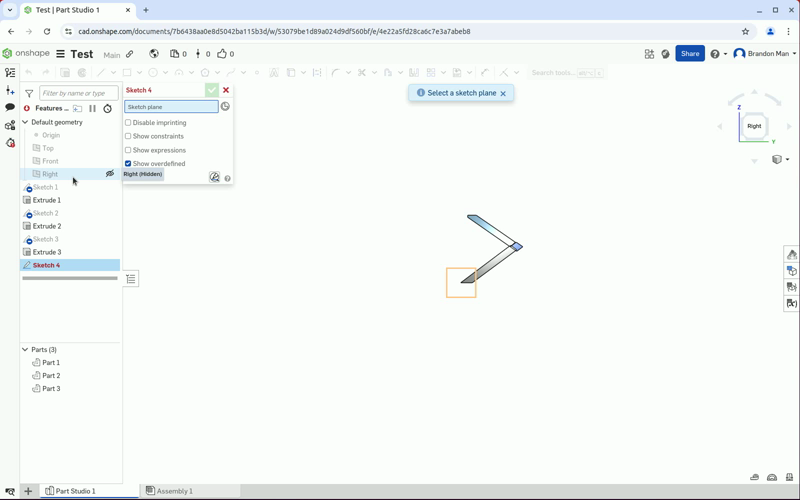
click(73, 176)
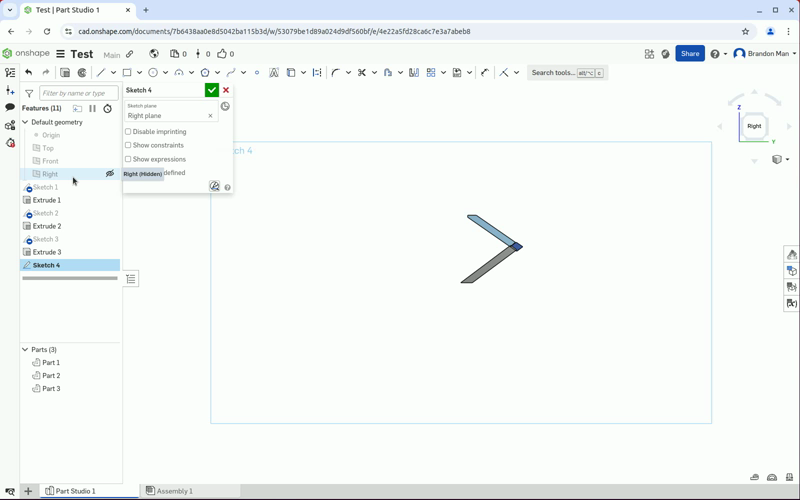
mouse_move(73, 352)
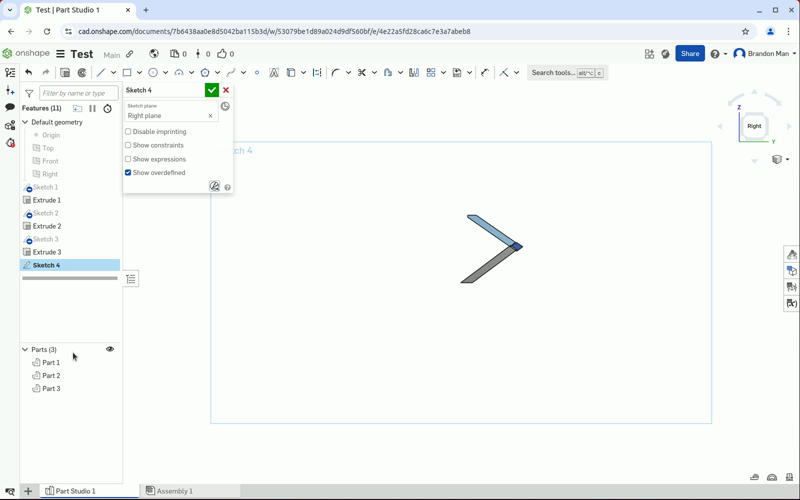
key(y)
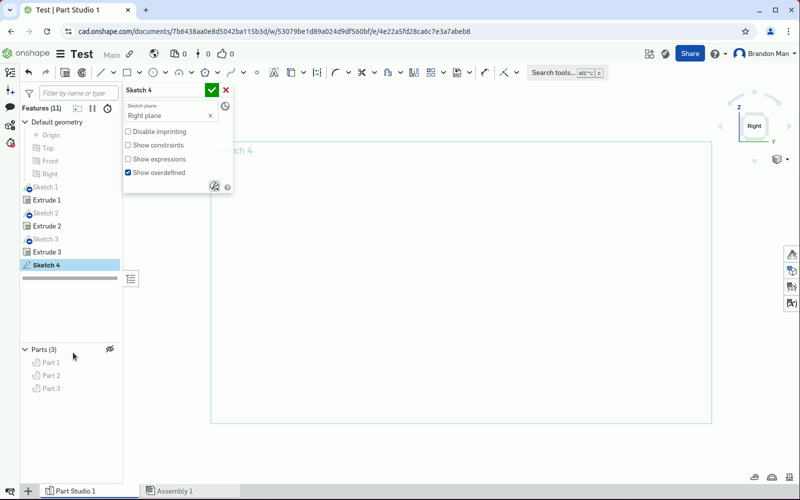
key(l)
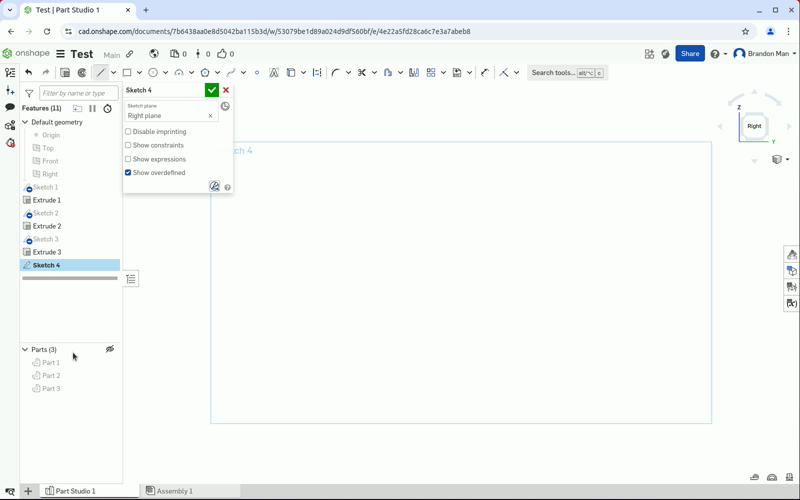
key_down(shift)
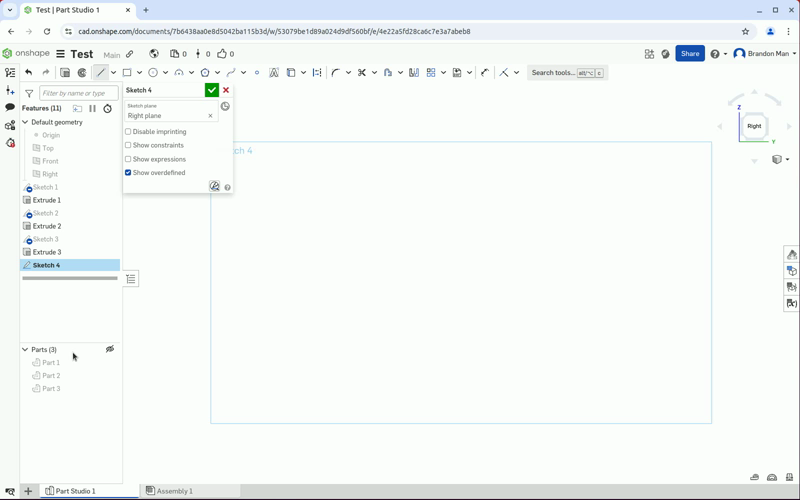
mouse_move(514, 241)
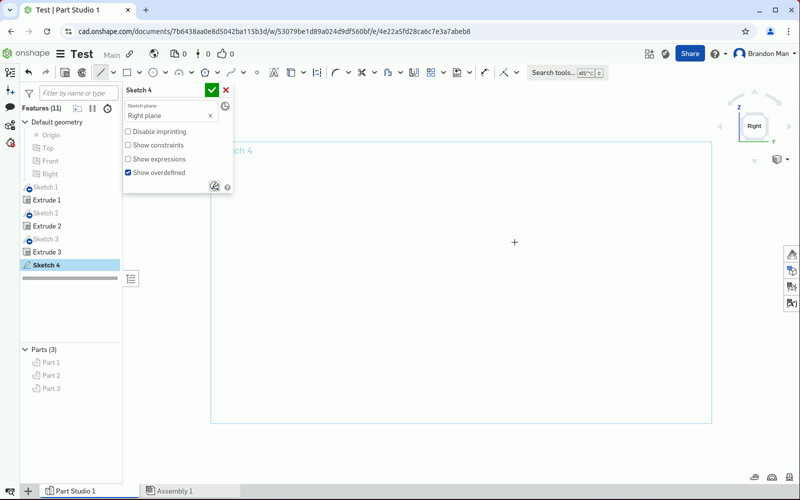
click(514, 241)
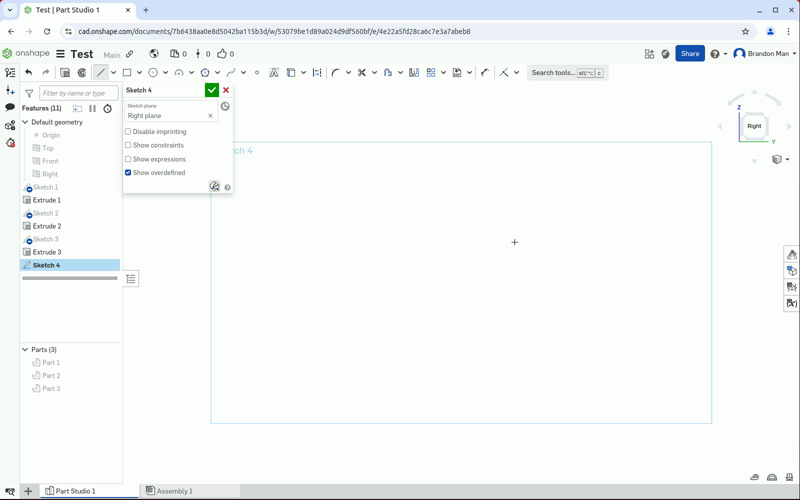
key_up(shift)
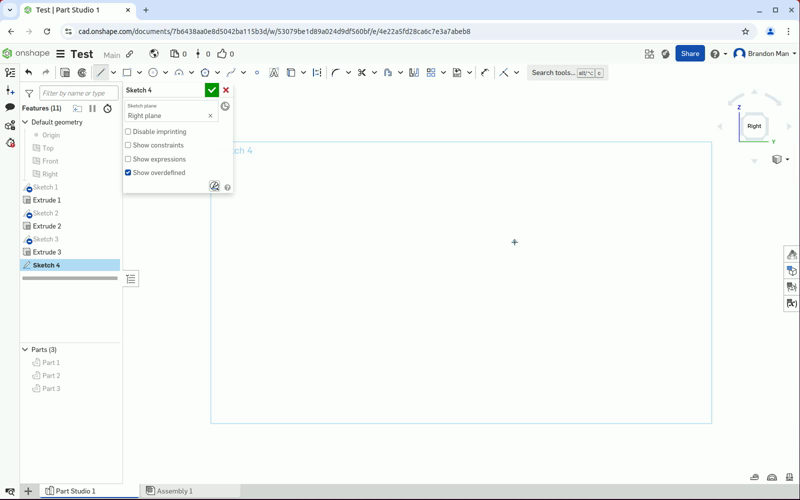
key_down(shift)
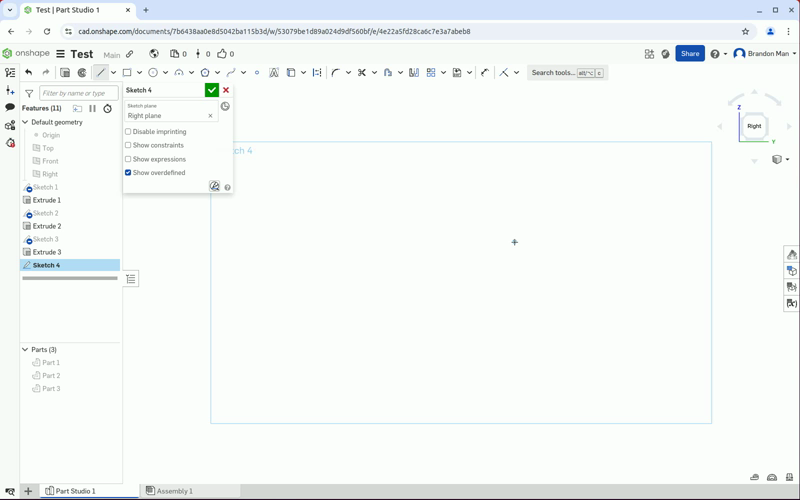
mouse_move(544, 241)
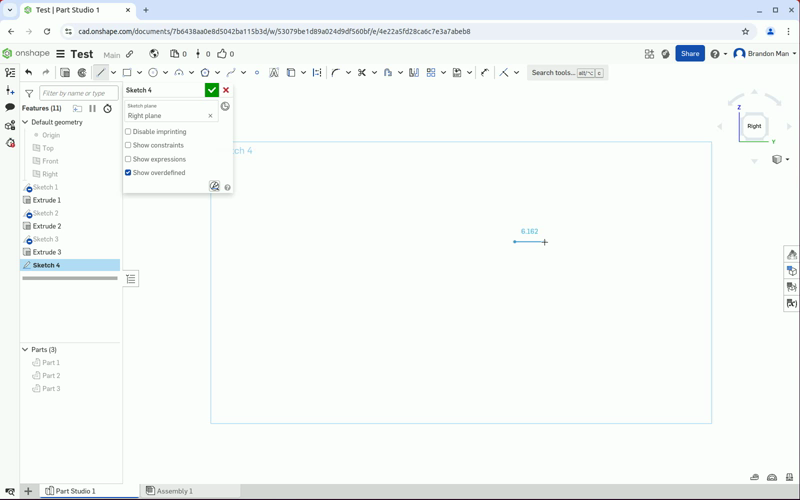
mouse_move(520, 246)
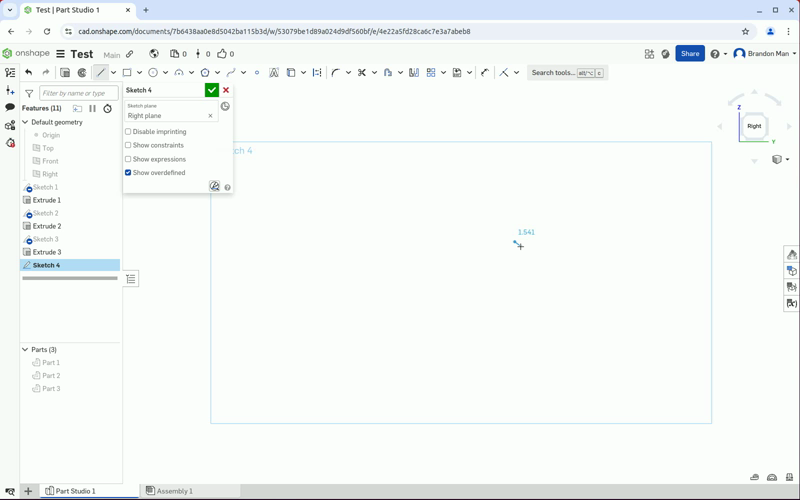
scroll(6)
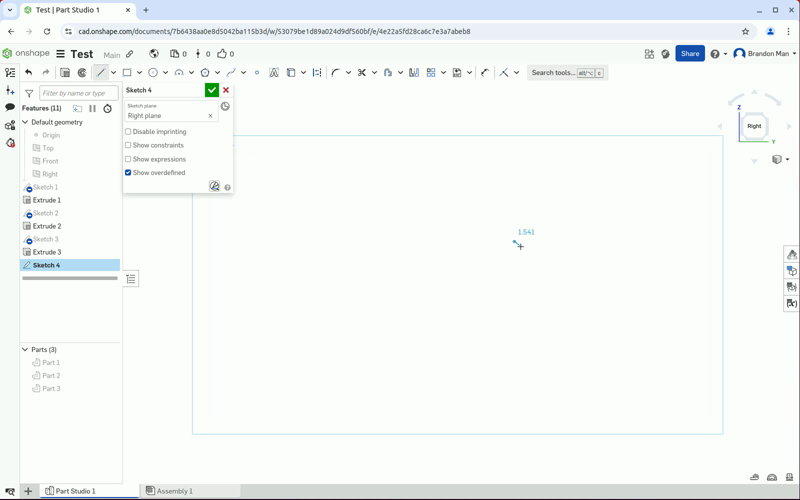
scroll(6)
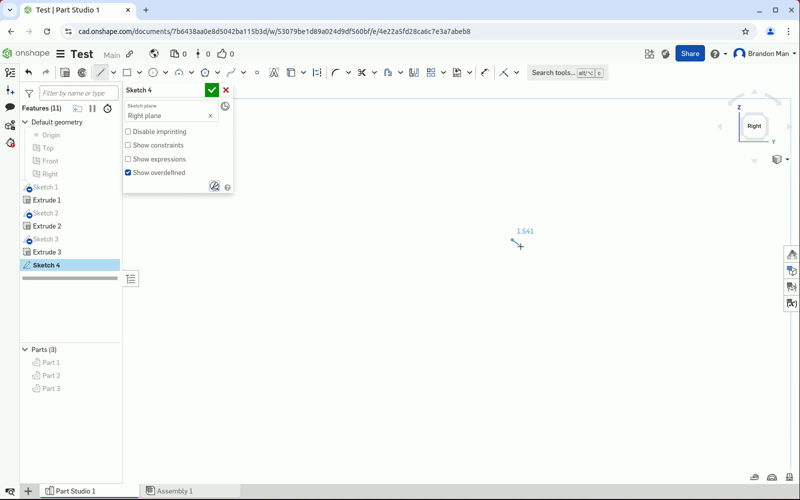
scroll(6)
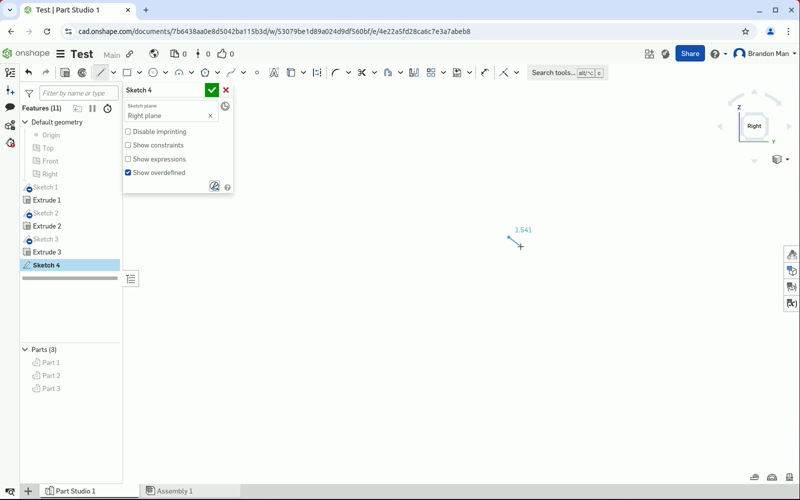
scroll(6)
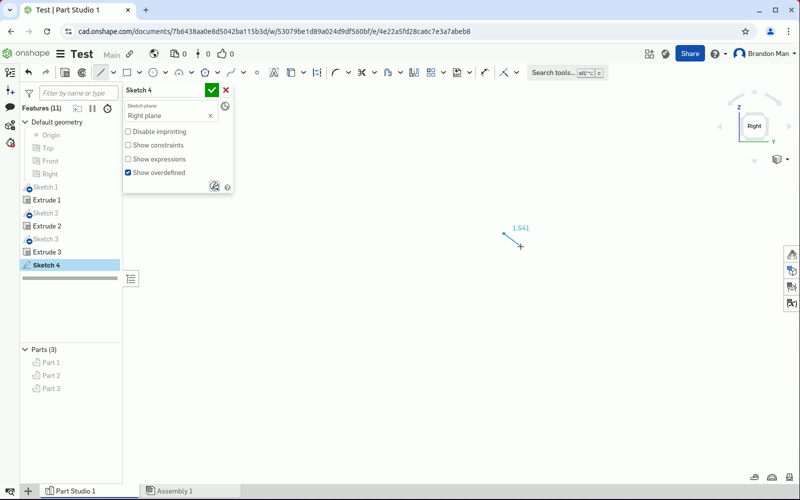
scroll(6)
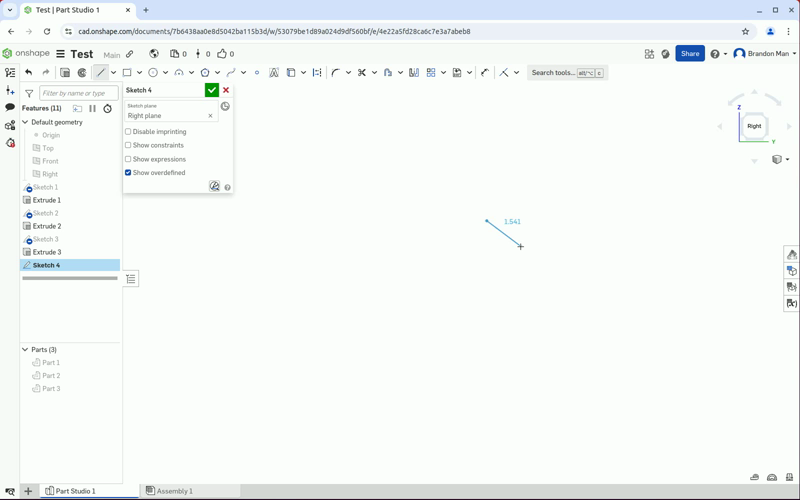
scroll(6)
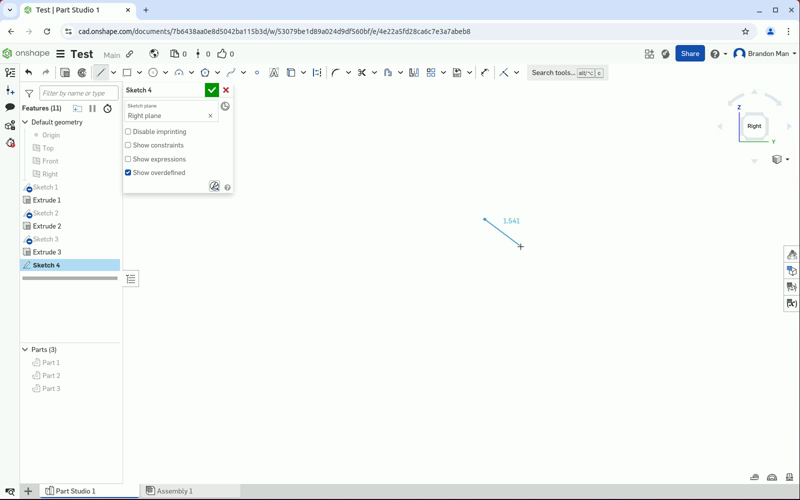
scroll(6)
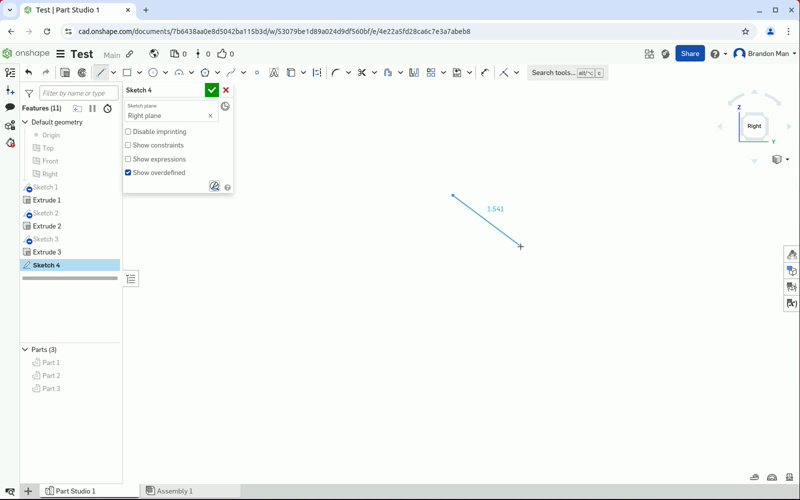
click(520, 246)
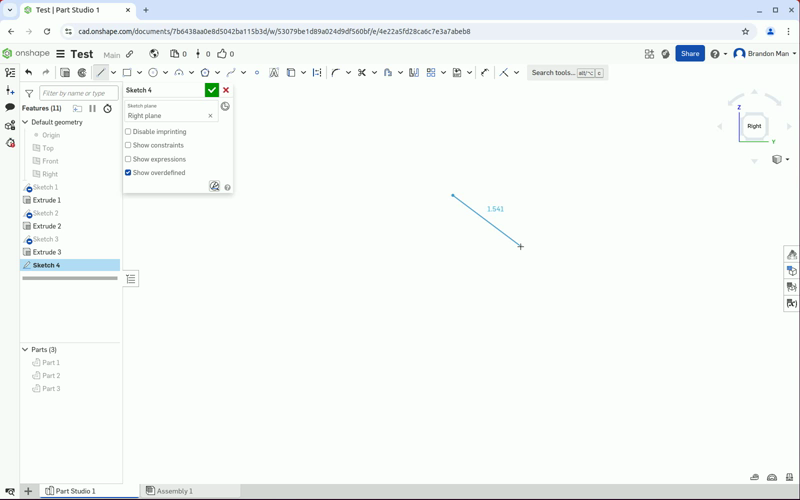
scroll(-6)
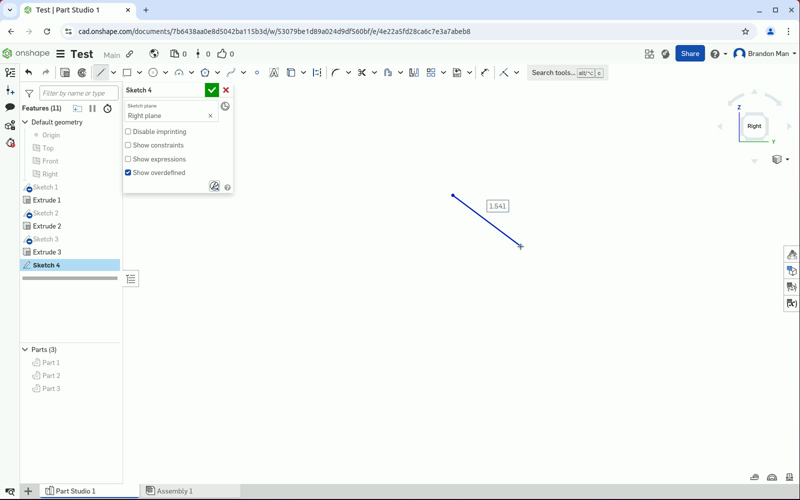
scroll(-6)
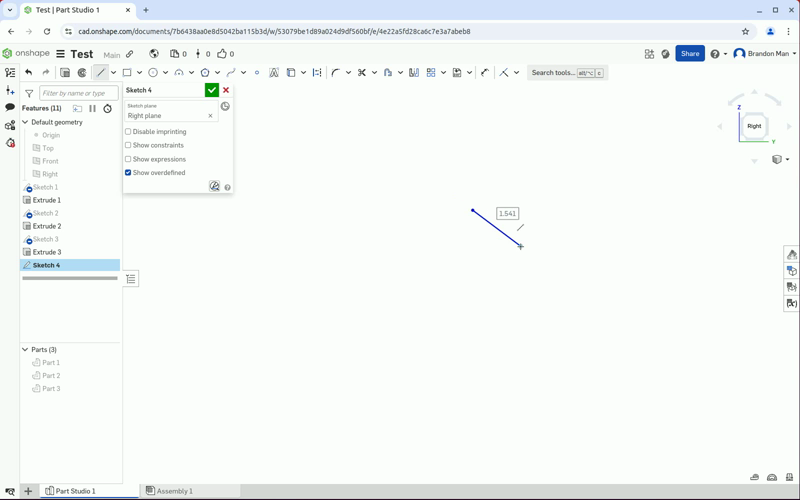
scroll(-6)
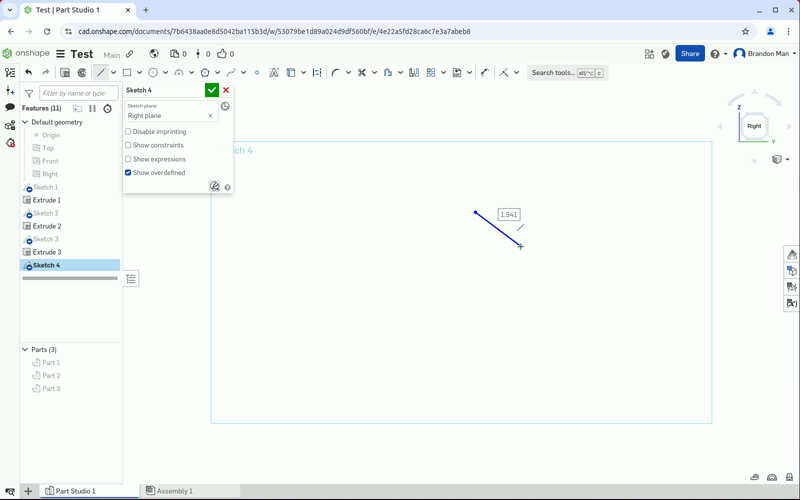
scroll(-6)
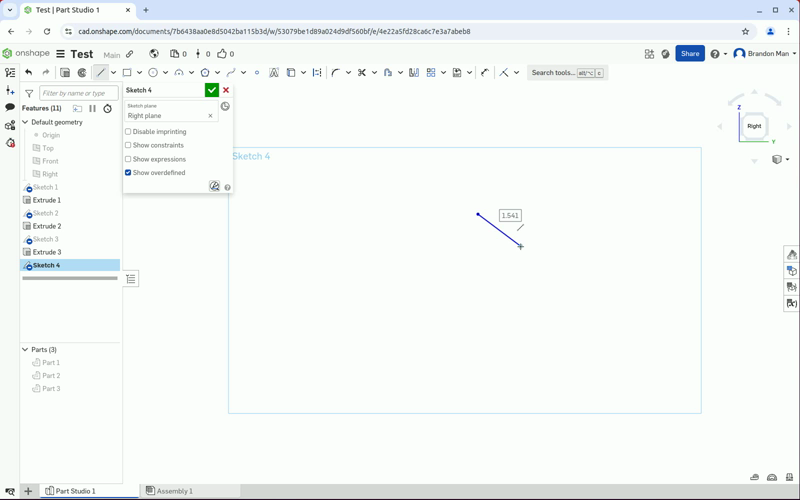
scroll(-6)
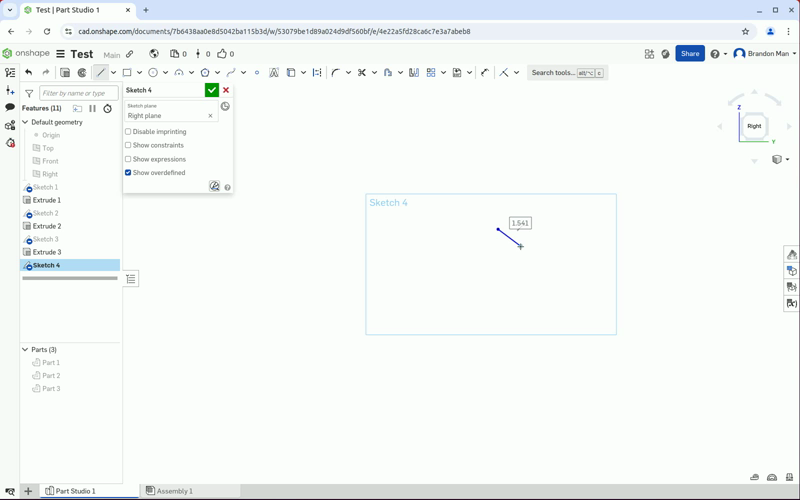
scroll(-6)
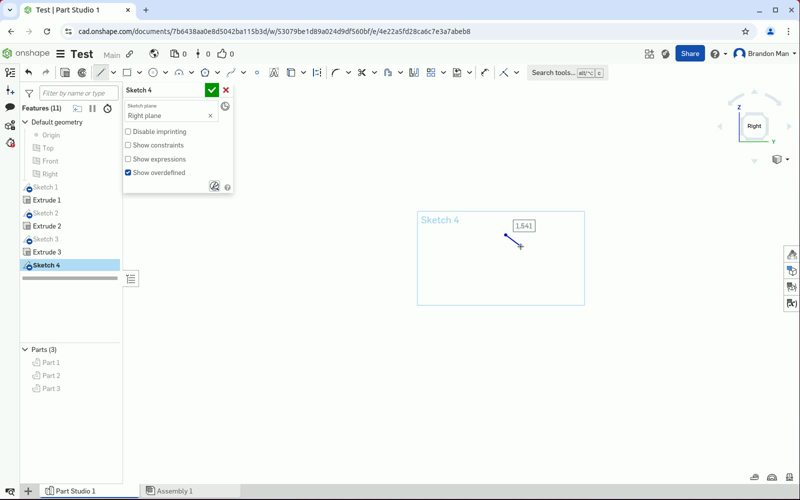
scroll(-6)
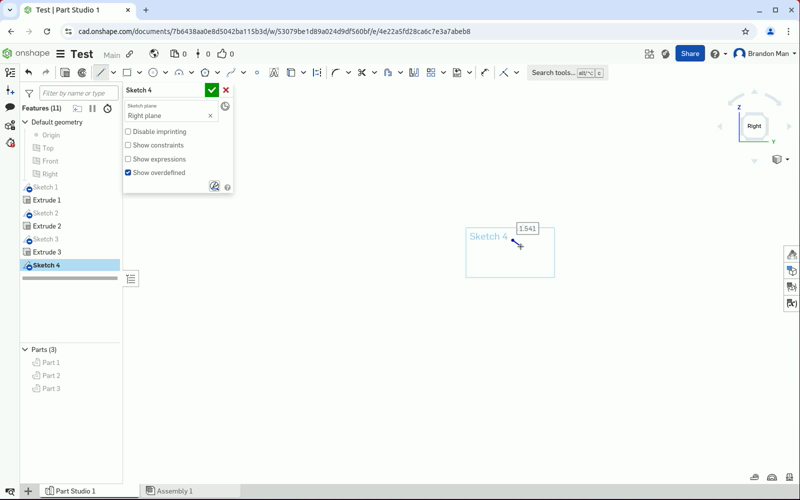
key_up(shift)
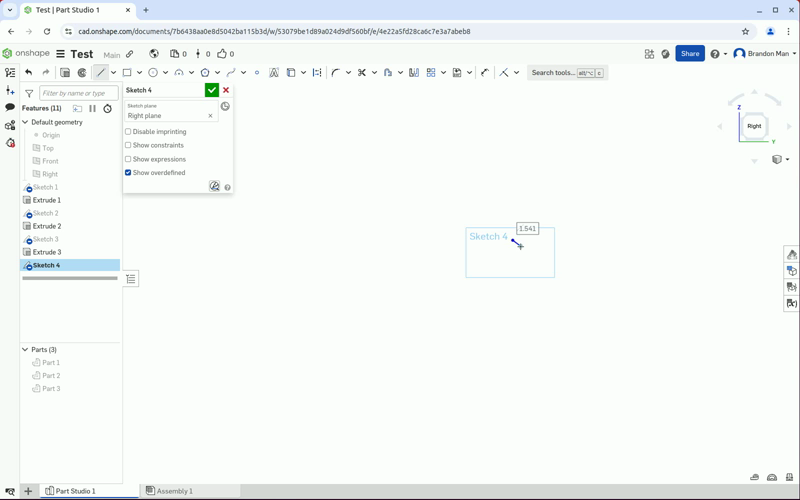
key_down(shift)
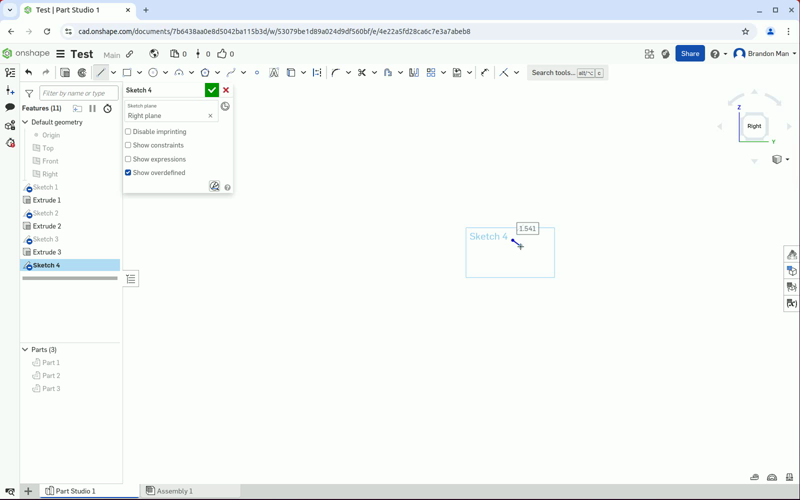
mouse_move(550, 246)
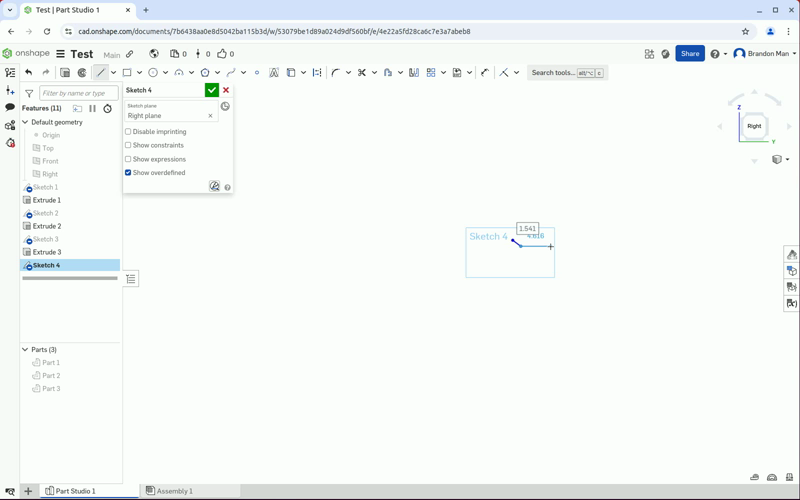
mouse_move(555, 220)
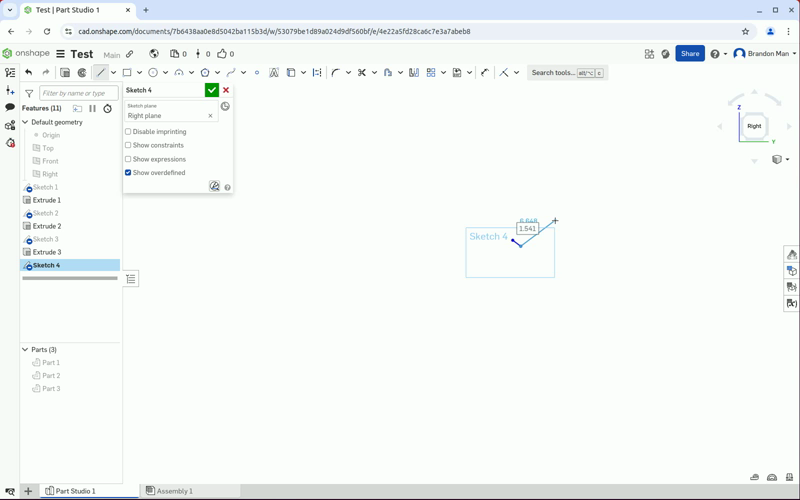
click(555, 220)
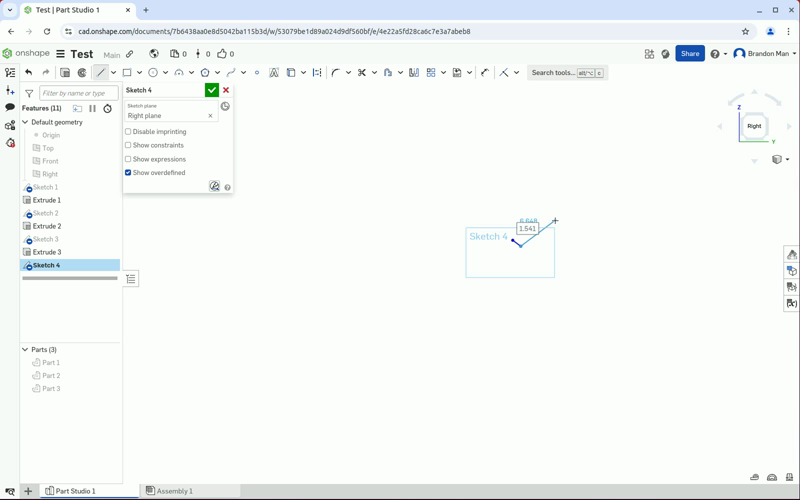
key_up(shift)
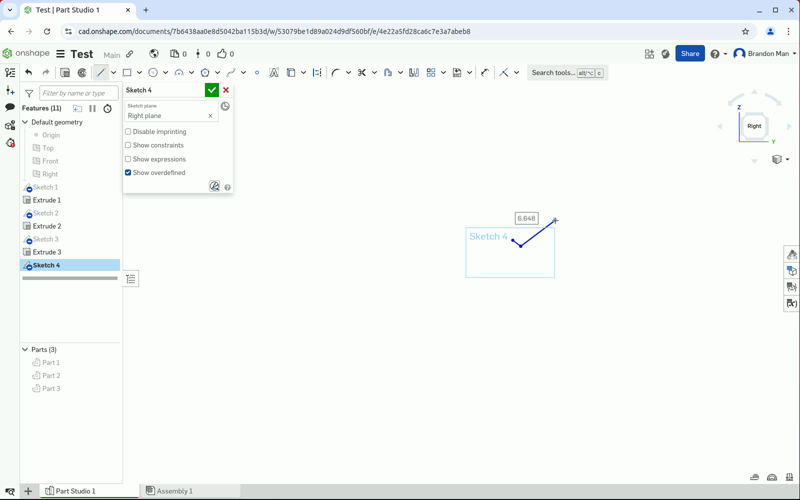
key_down(shift)
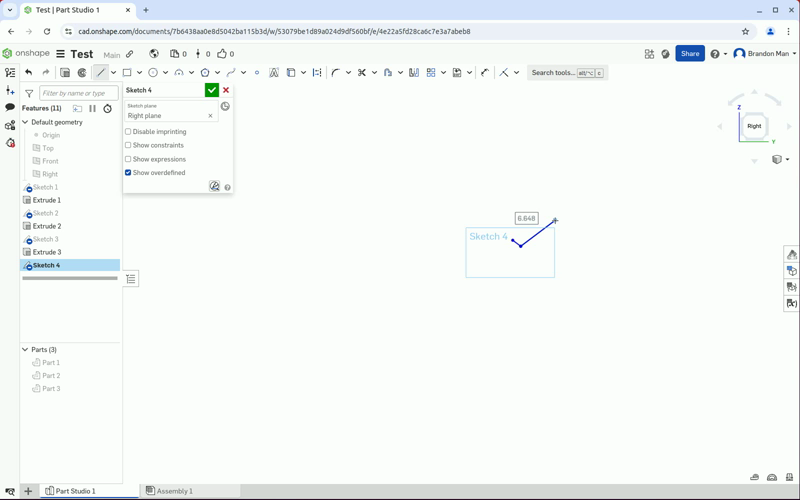
mouse_move(585, 220)
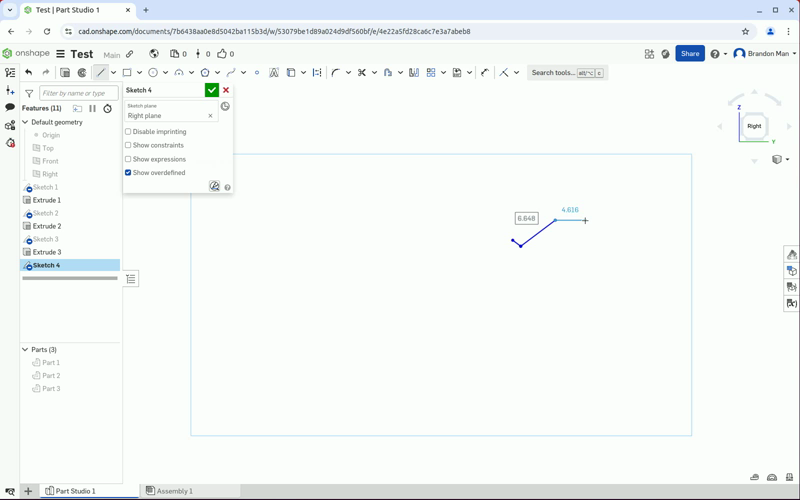
mouse_move(555, 214)
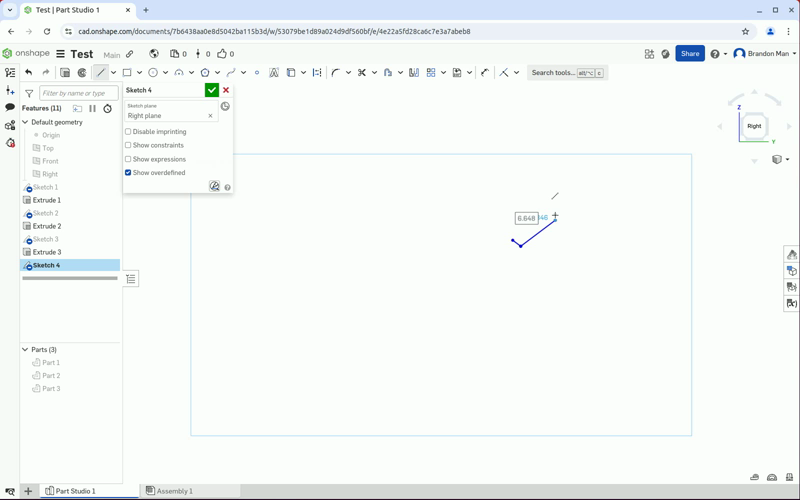
scroll(6)
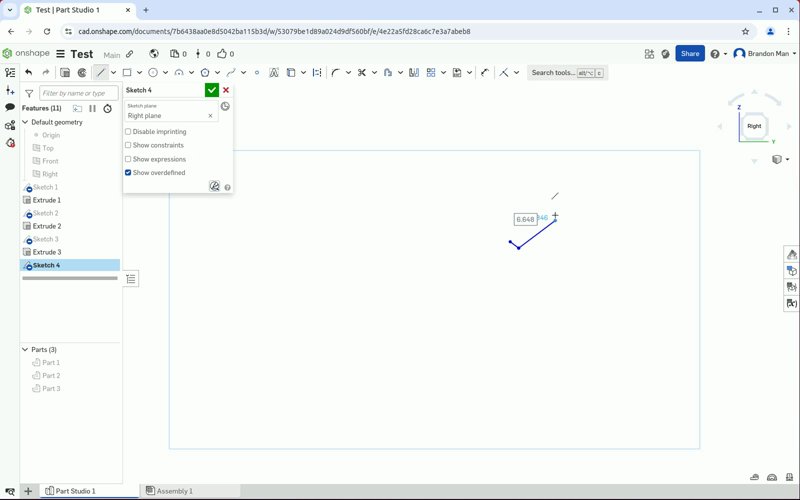
scroll(6)
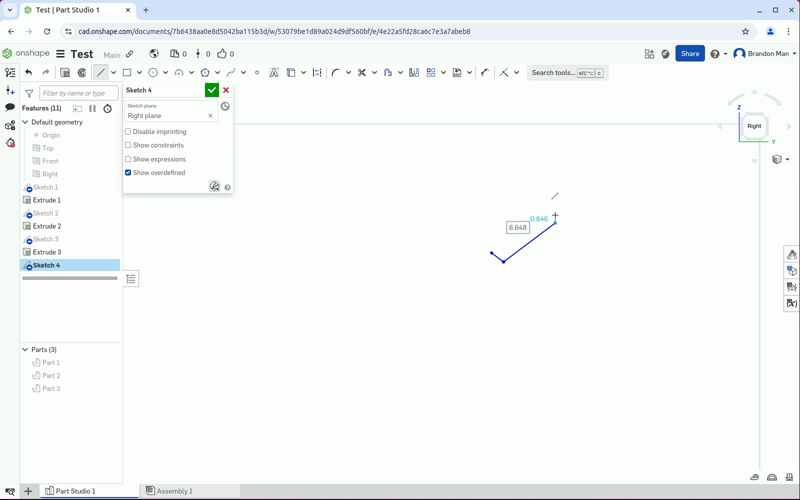
scroll(6)
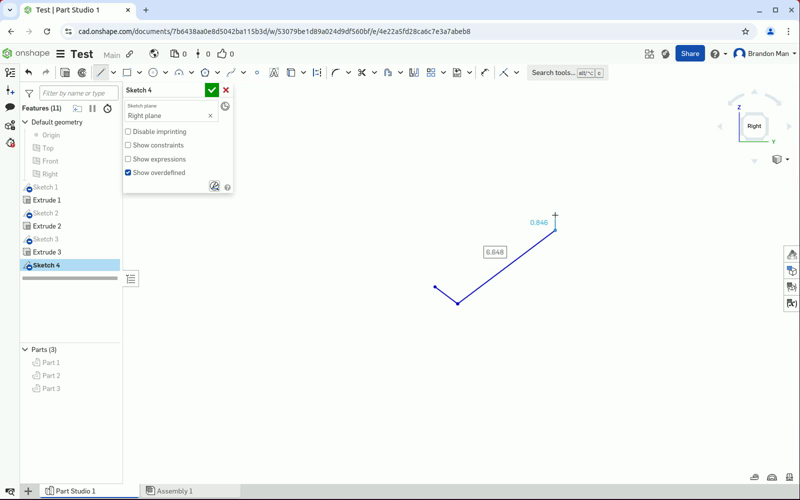
scroll(6)
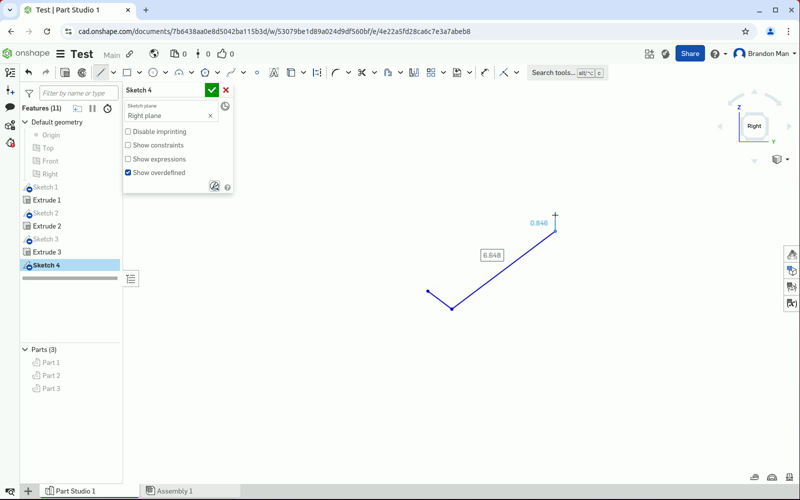
scroll(6)
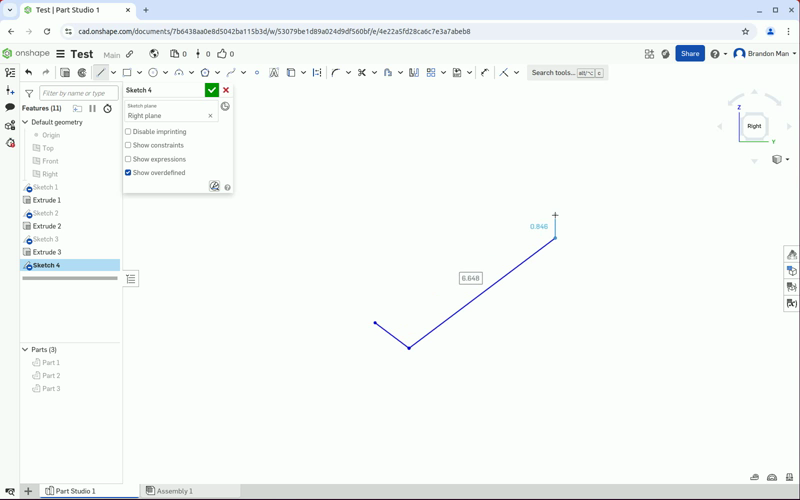
scroll(6)
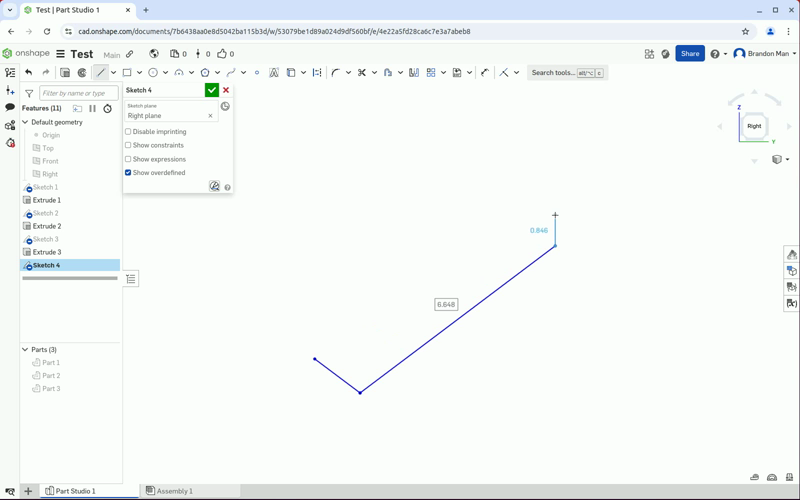
scroll(6)
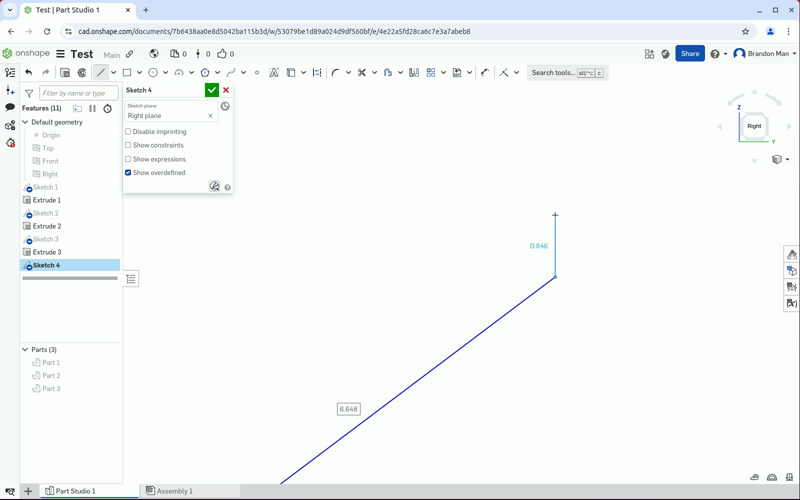
click(555, 214)
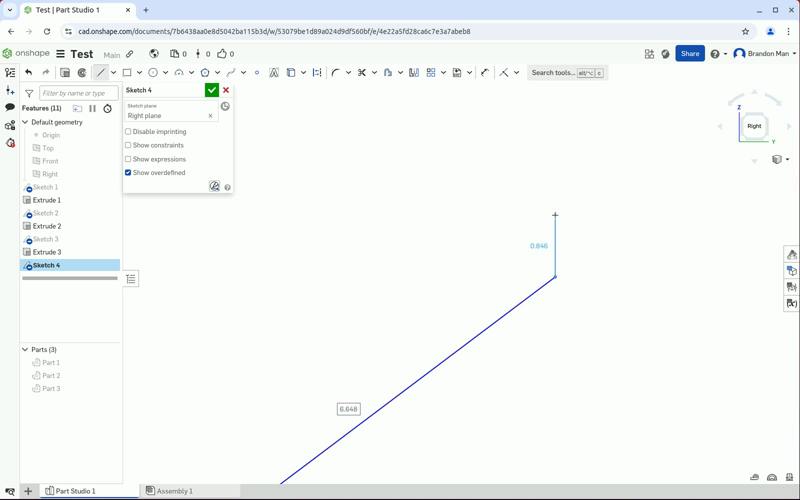
scroll(-6)
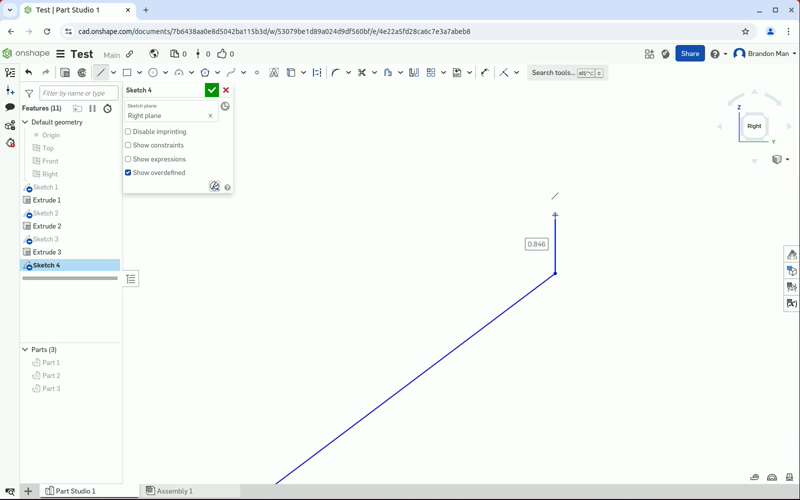
scroll(-6)
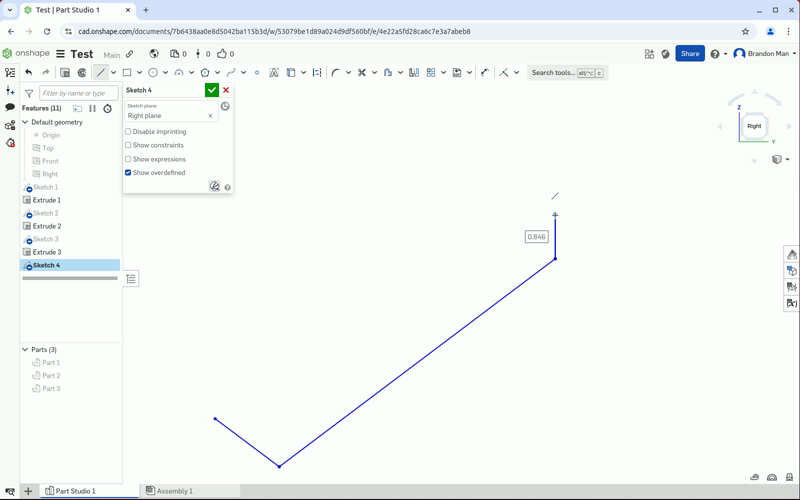
scroll(-6)
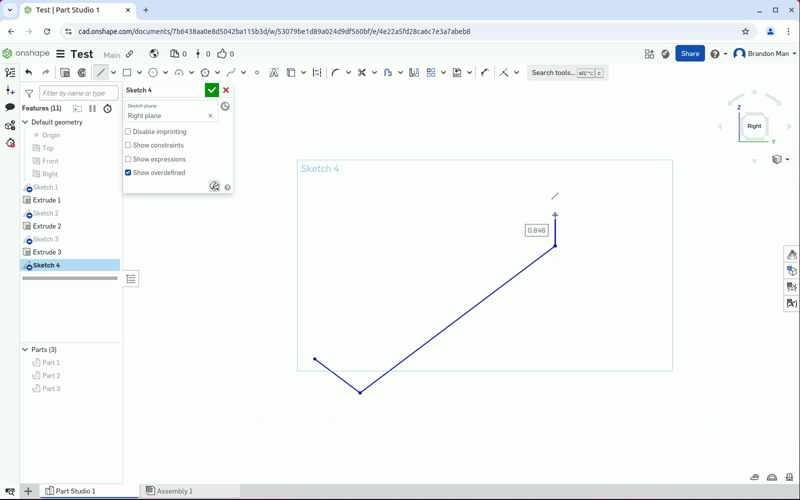
scroll(-6)
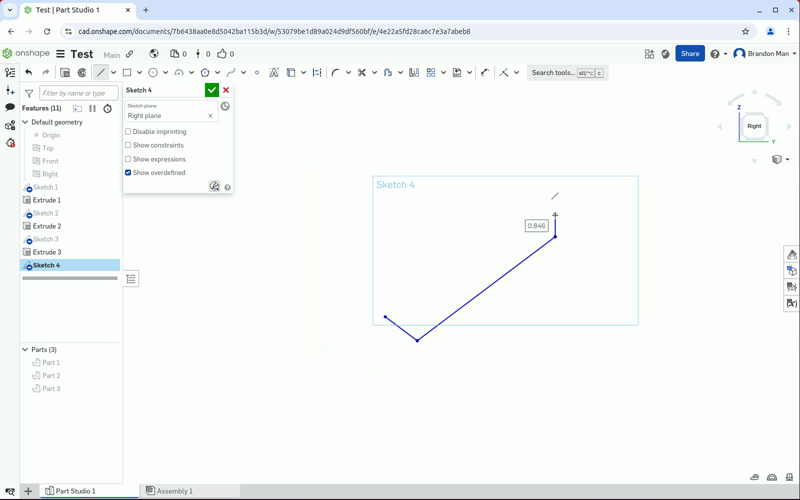
scroll(-6)
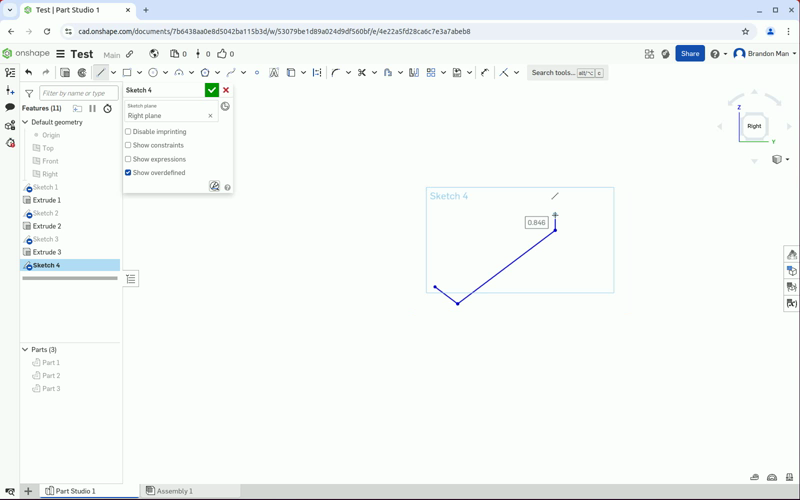
scroll(-6)
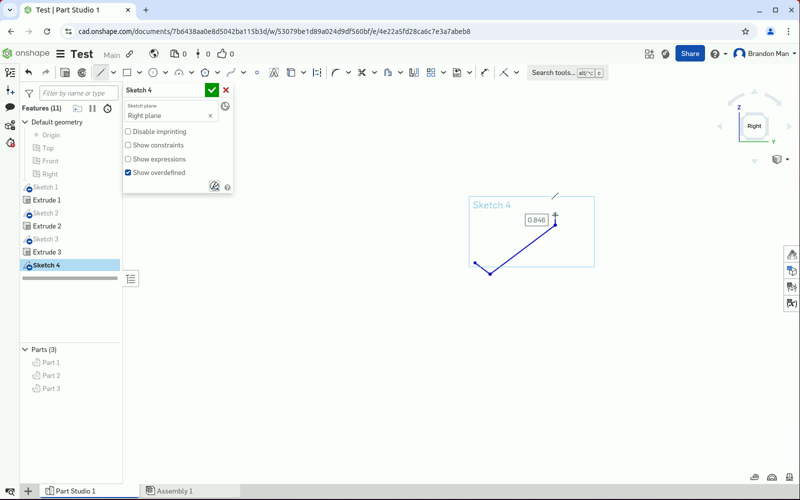
scroll(-6)
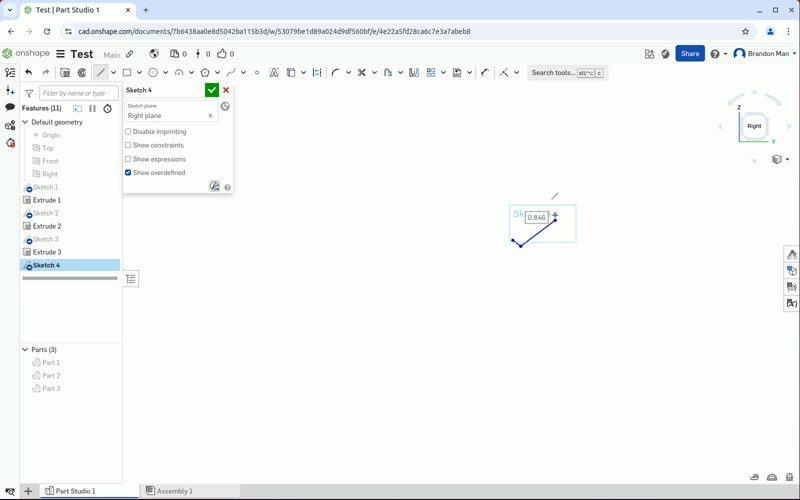
key_up(shift)
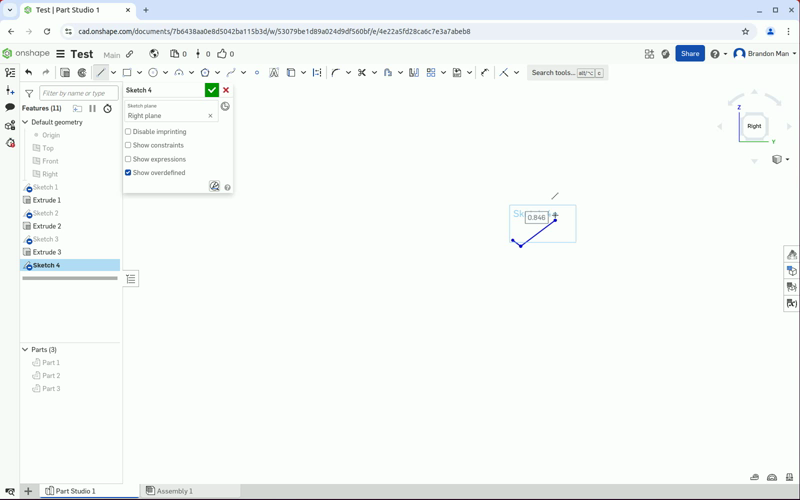
key_down(shift)
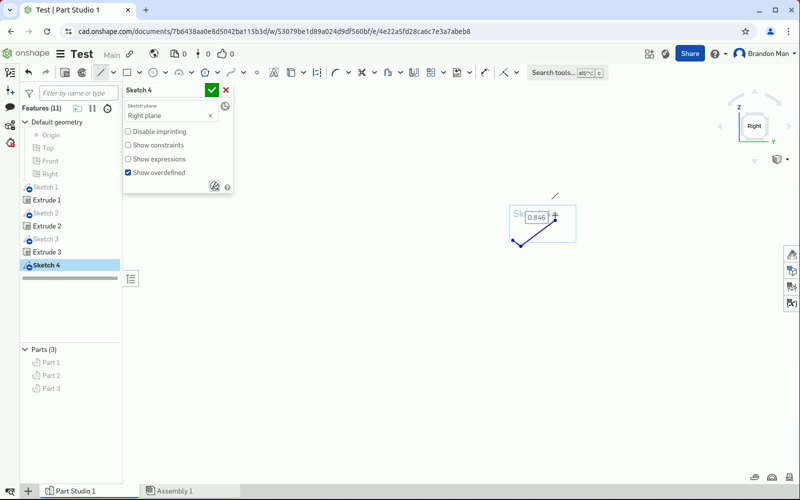
mouse_move(585, 214)
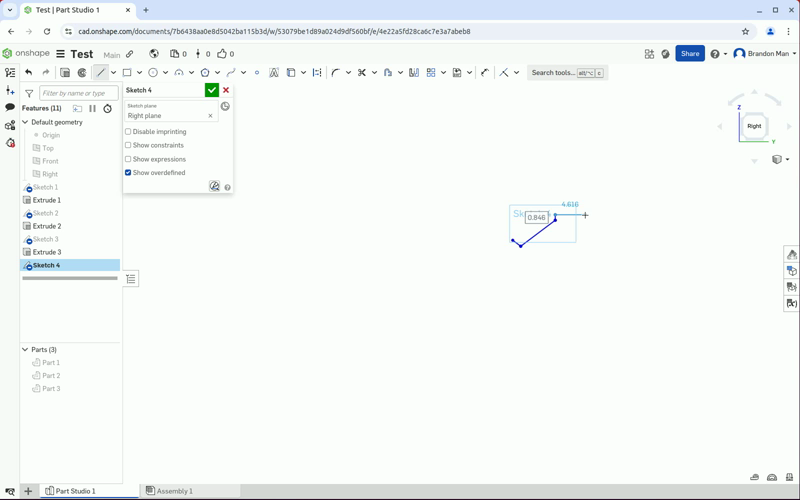
mouse_move(551, 214)
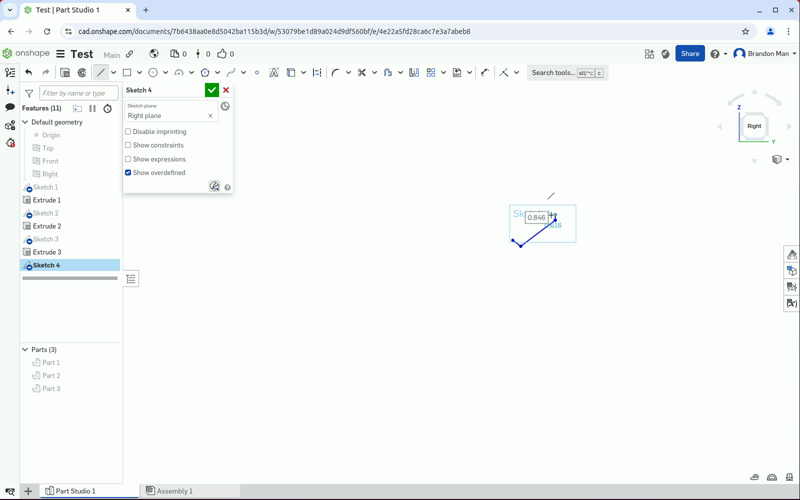
scroll(6)
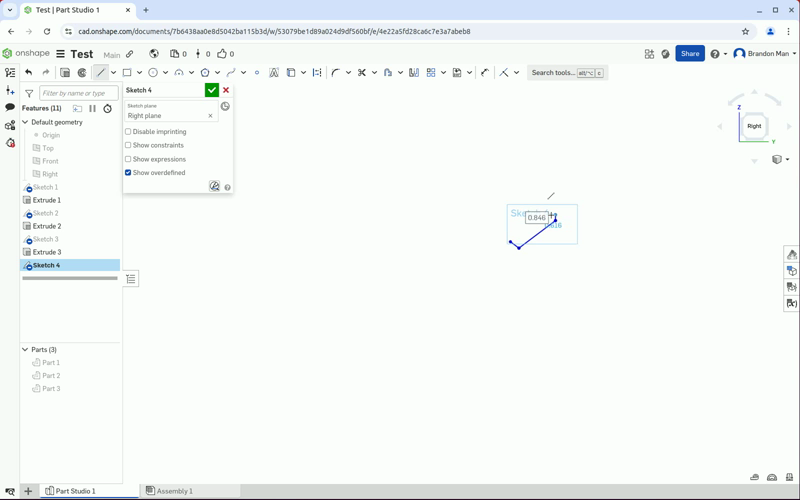
scroll(6)
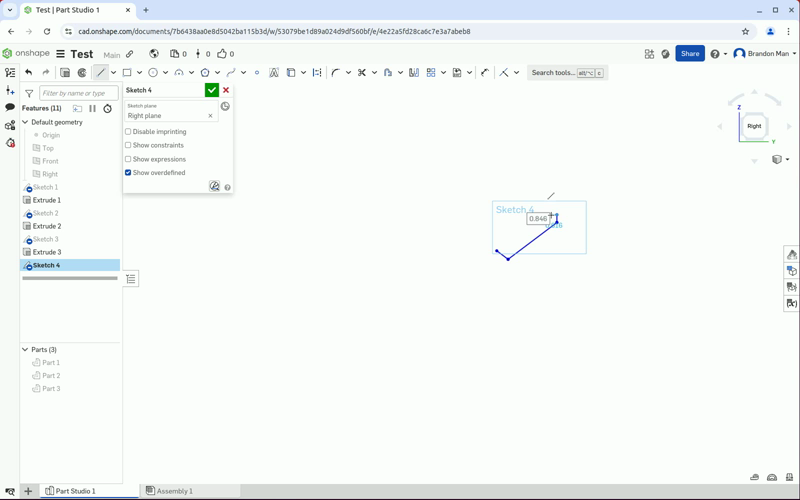
scroll(6)
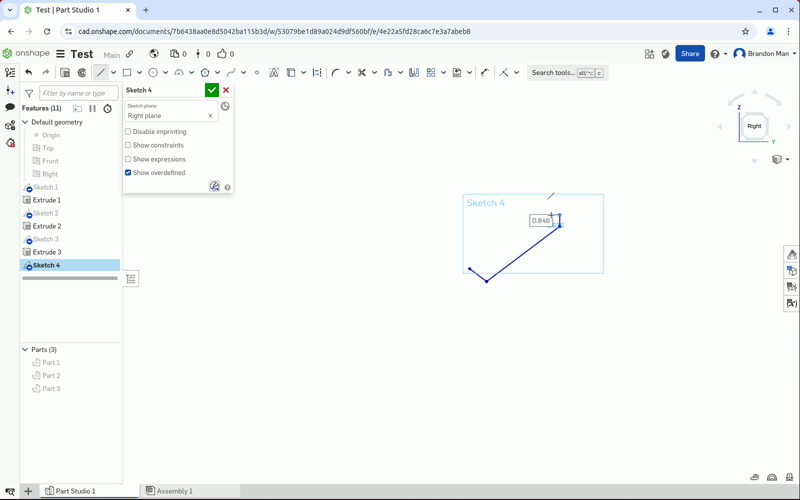
scroll(6)
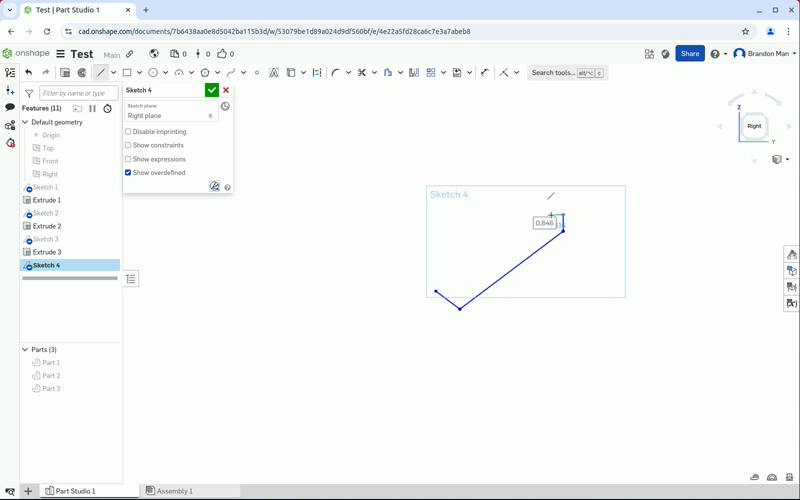
scroll(6)
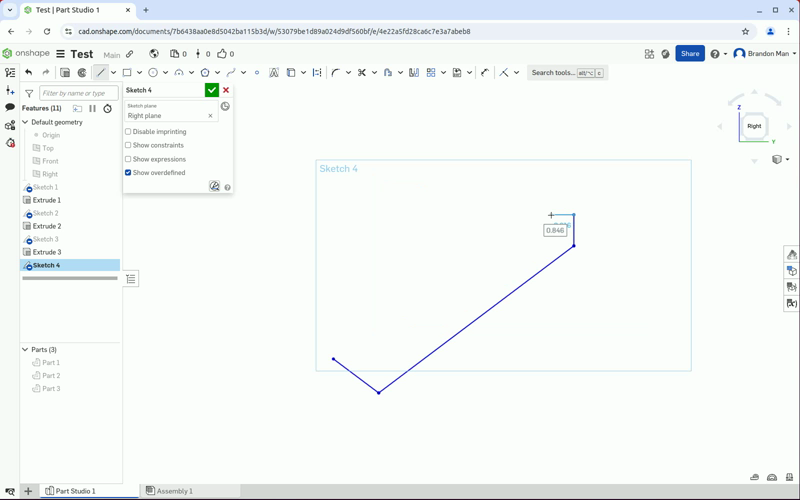
scroll(6)
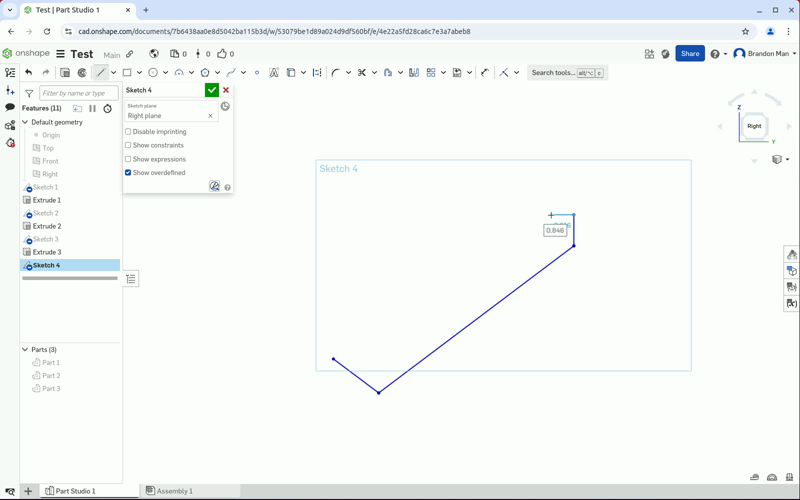
scroll(6)
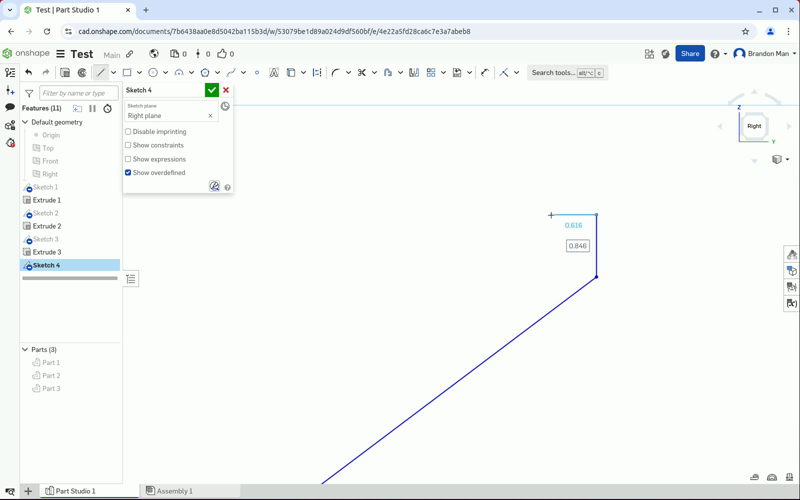
click(551, 214)
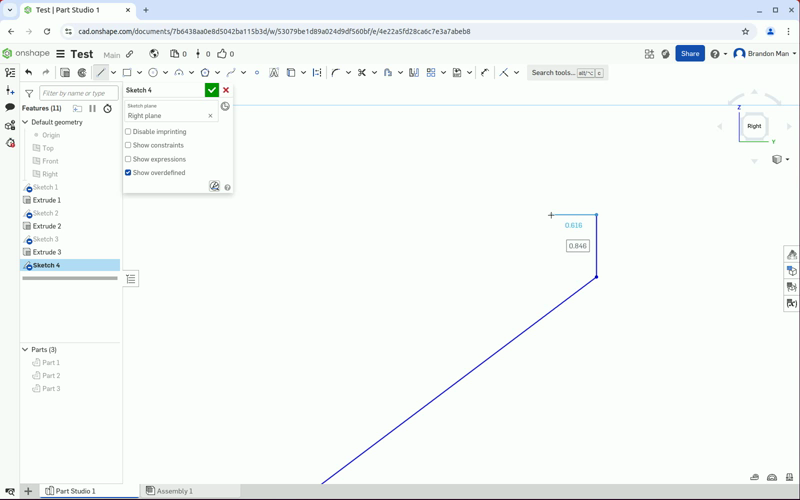
scroll(-6)
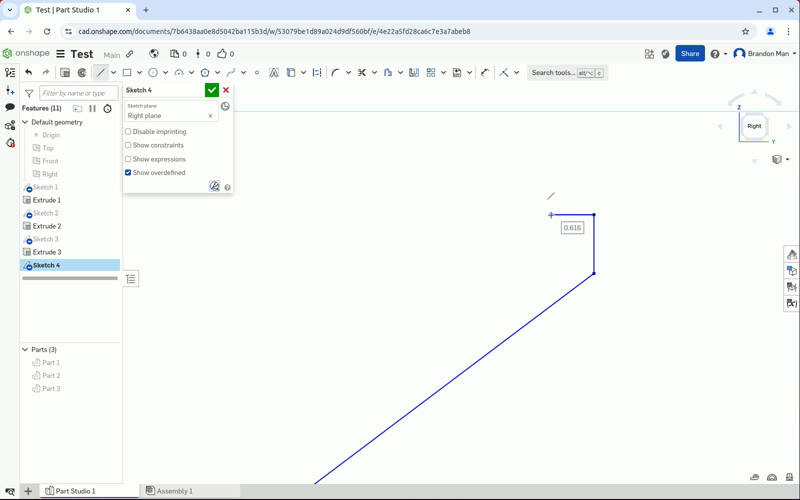
scroll(-6)
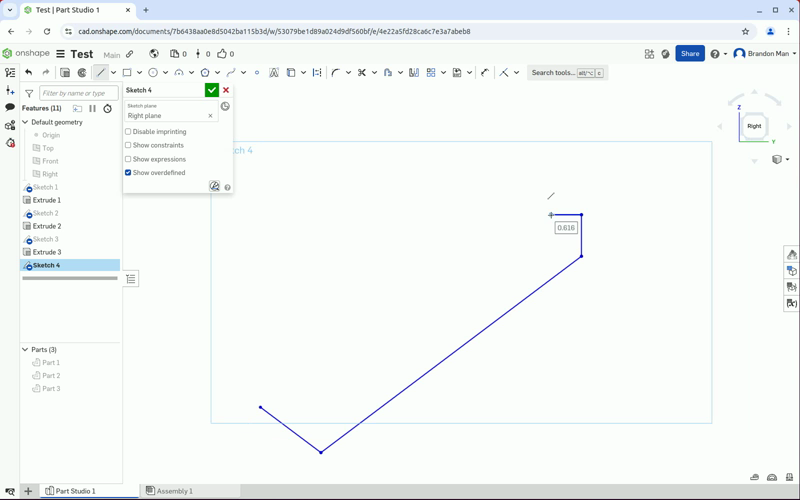
scroll(-6)
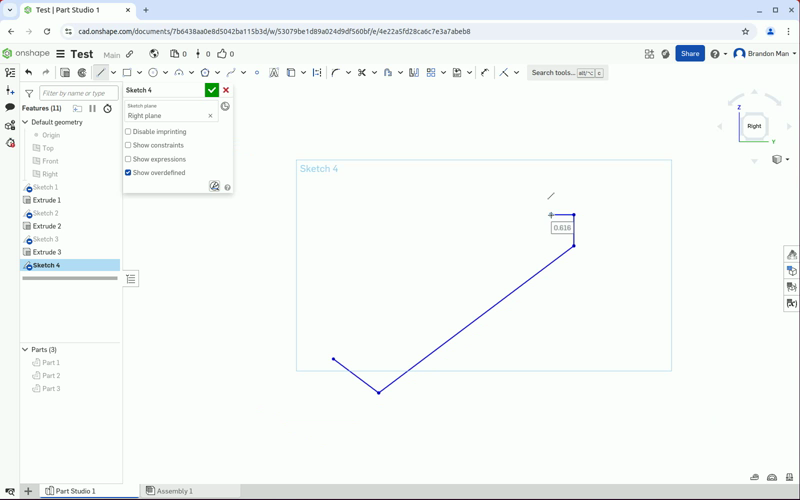
scroll(-6)
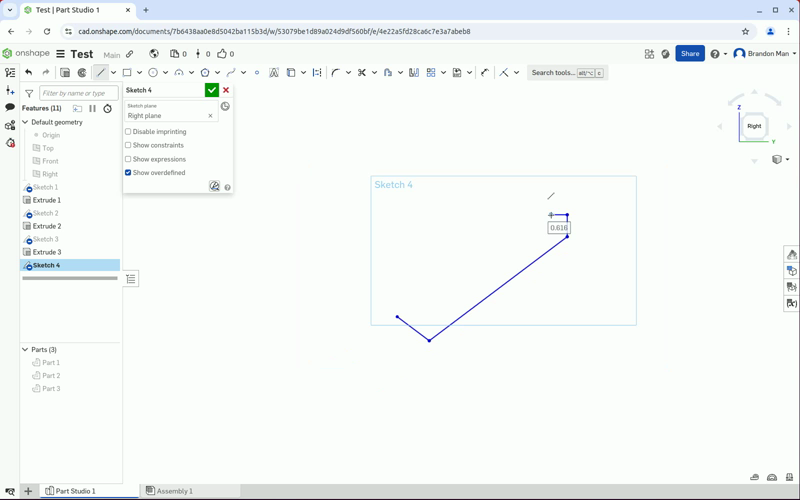
scroll(-6)
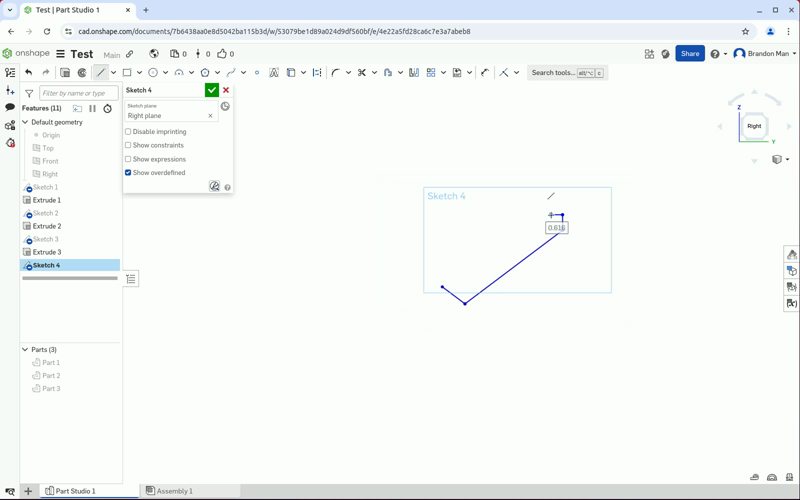
scroll(-6)
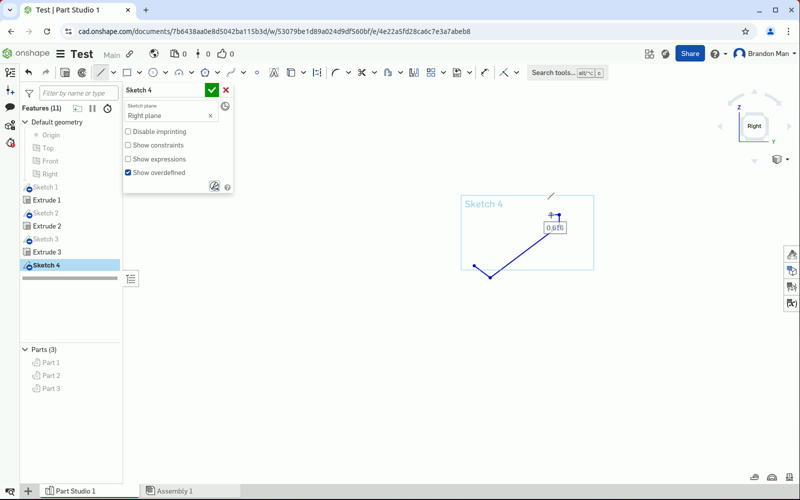
scroll(-6)
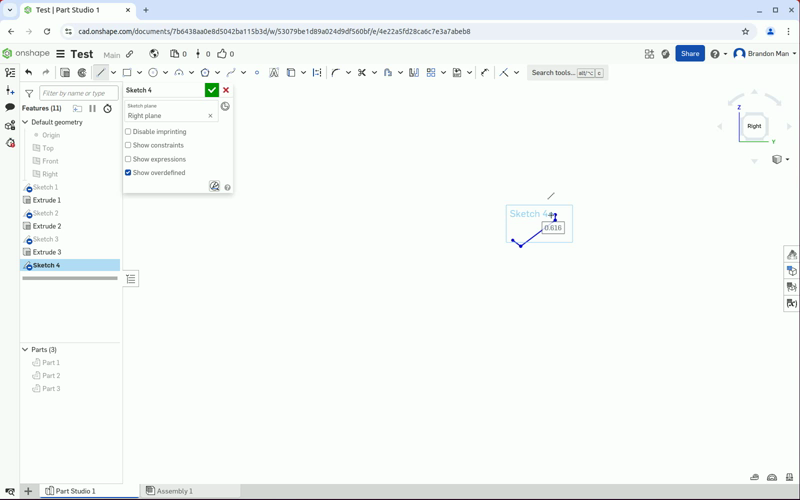
key_up(shift)
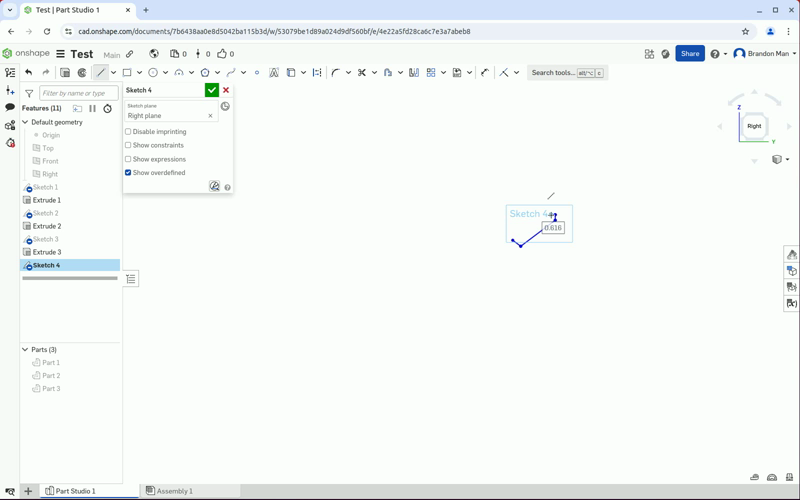
mouse_move(581, 214)
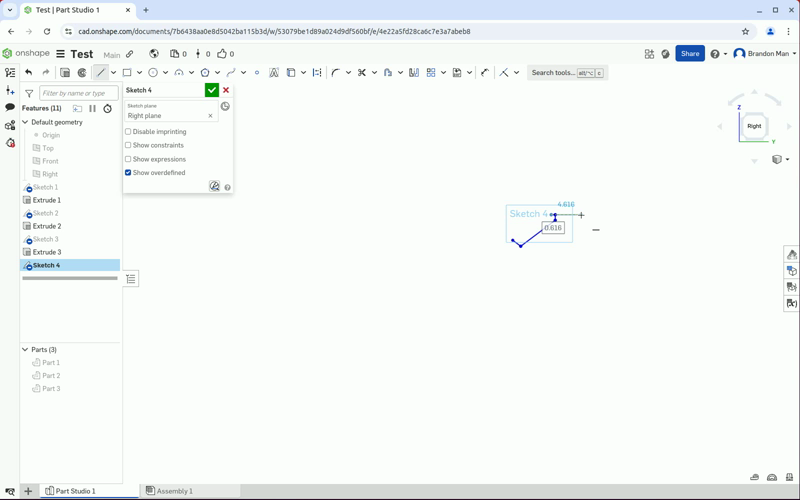
key_down(shift)
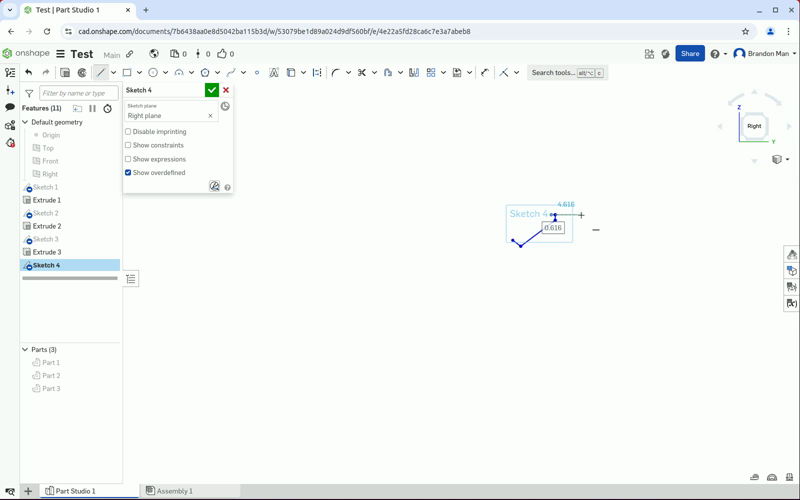
mouse_move(514, 241)
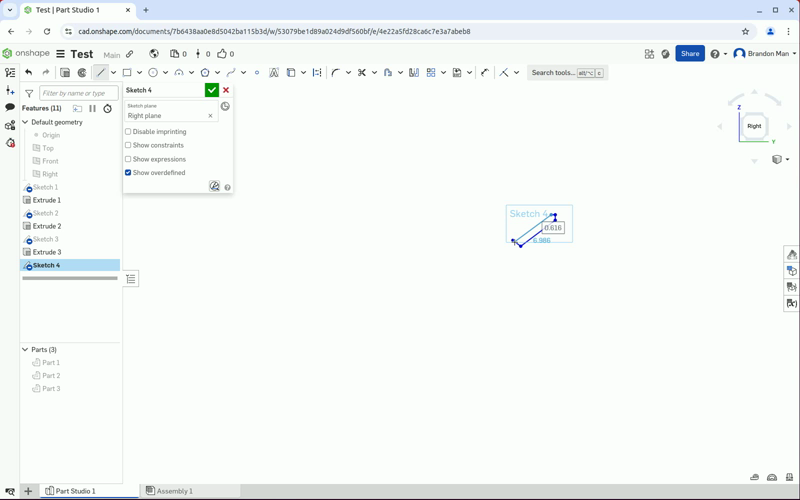
key_up(shift)
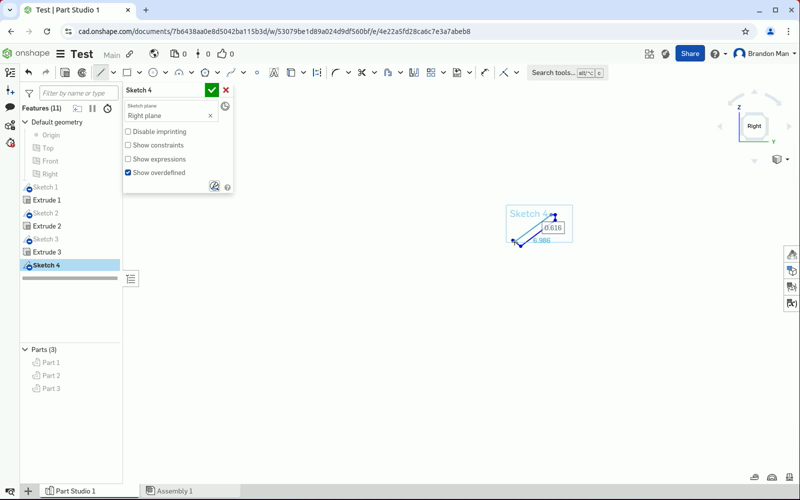
click(514, 241)
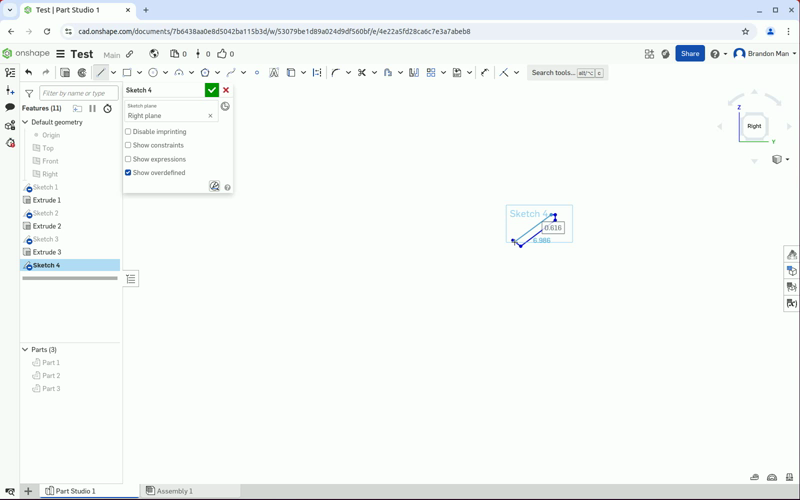
key(esc)
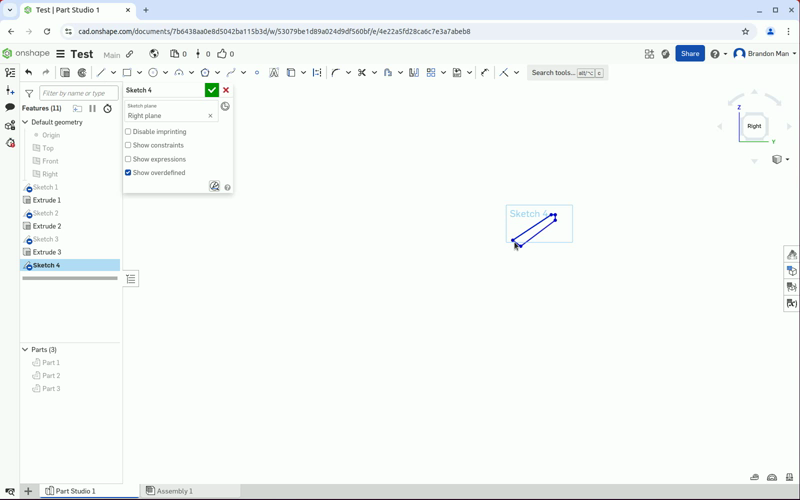
mouse_move(534, 234)
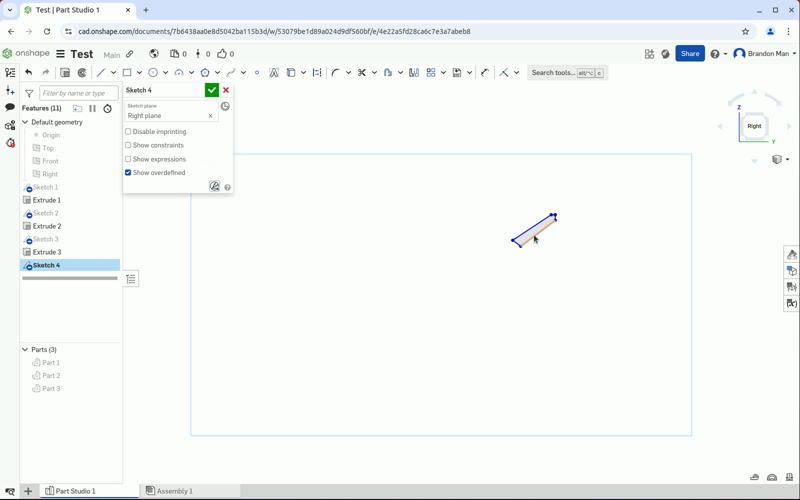
scroll(6)
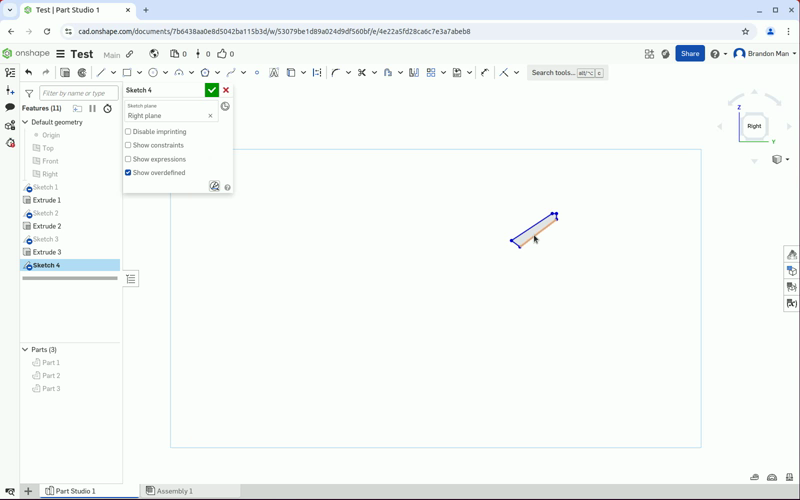
scroll(6)
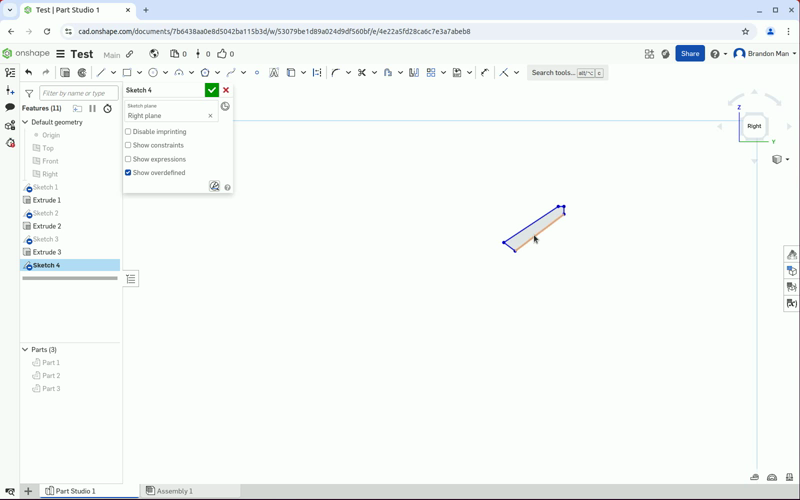
scroll(6)
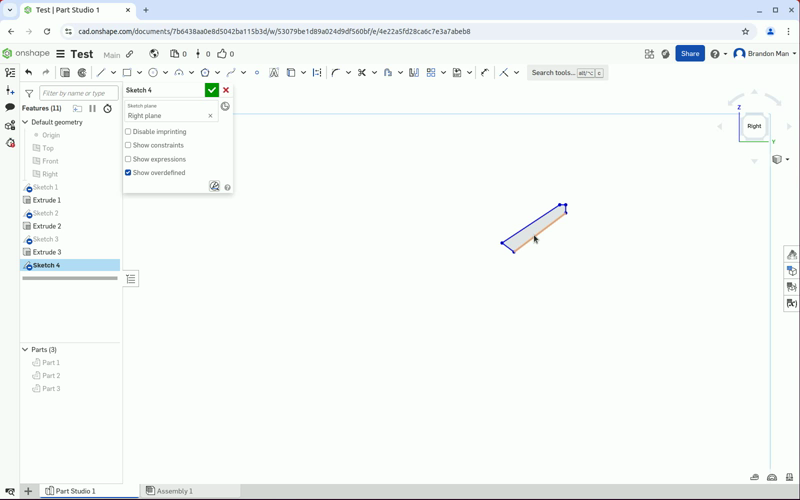
scroll(6)
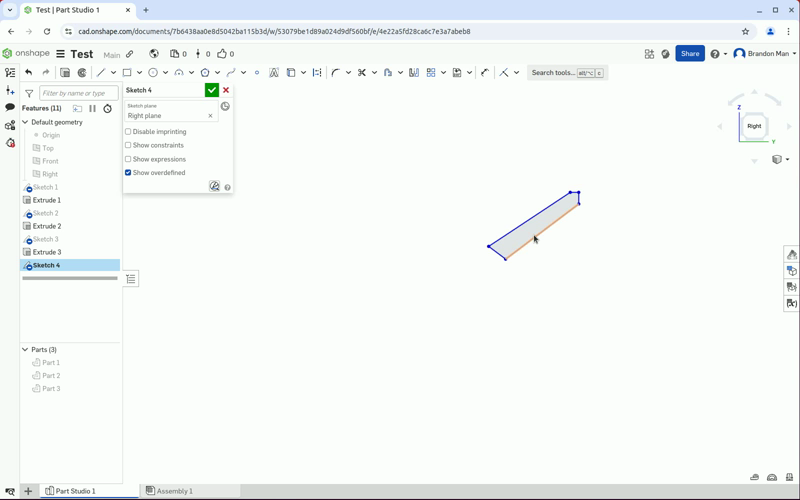
scroll(6)
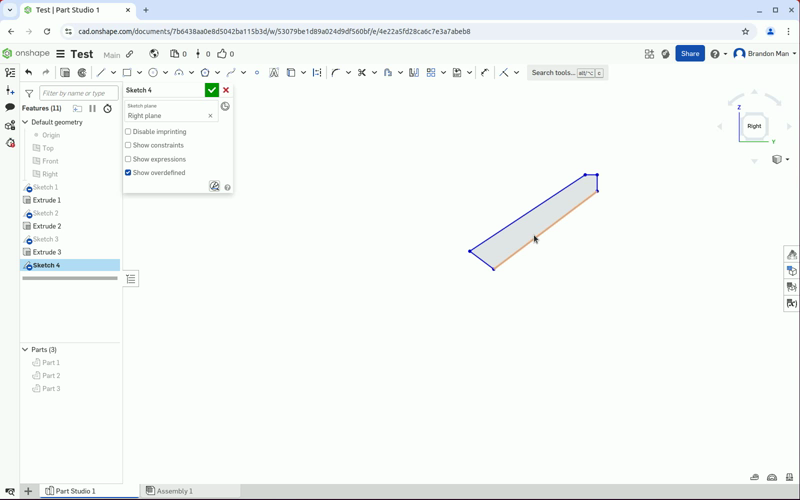
scroll(6)
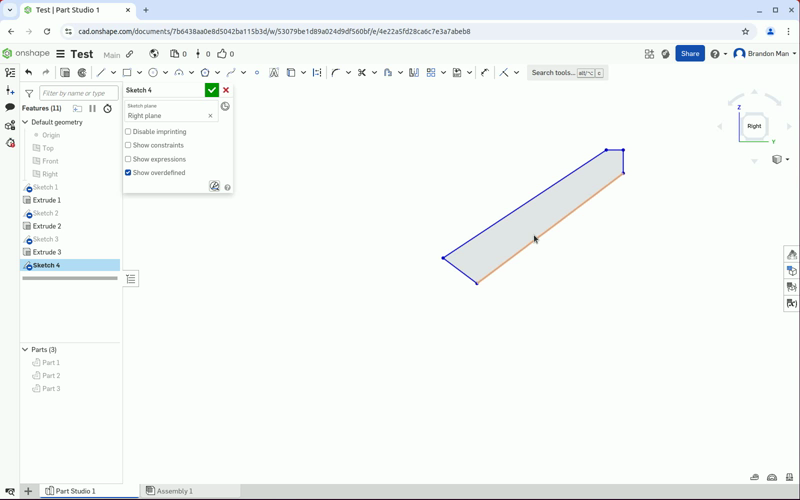
scroll(6)
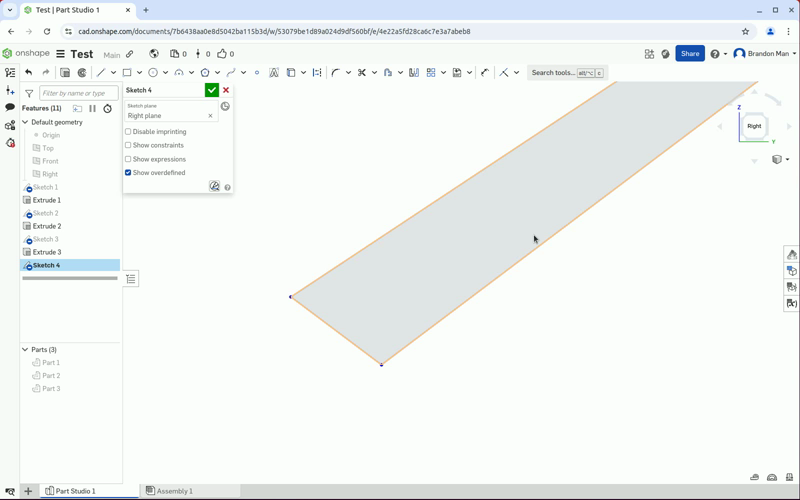
click(534, 234)
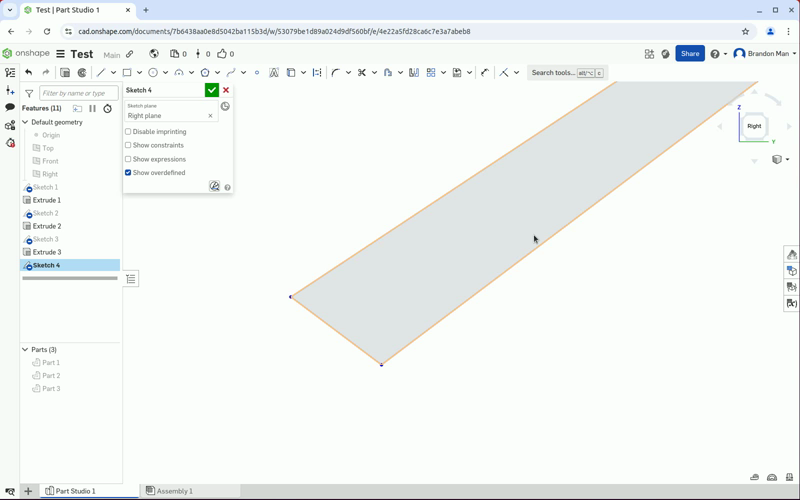
scroll(-6)
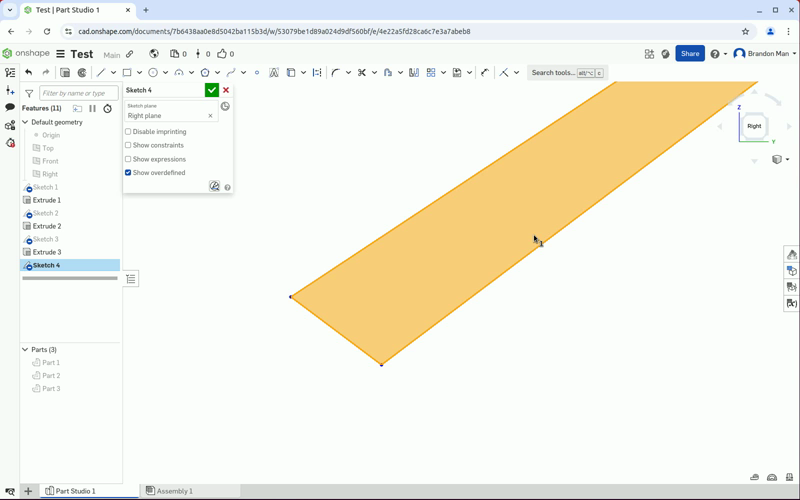
scroll(-6)
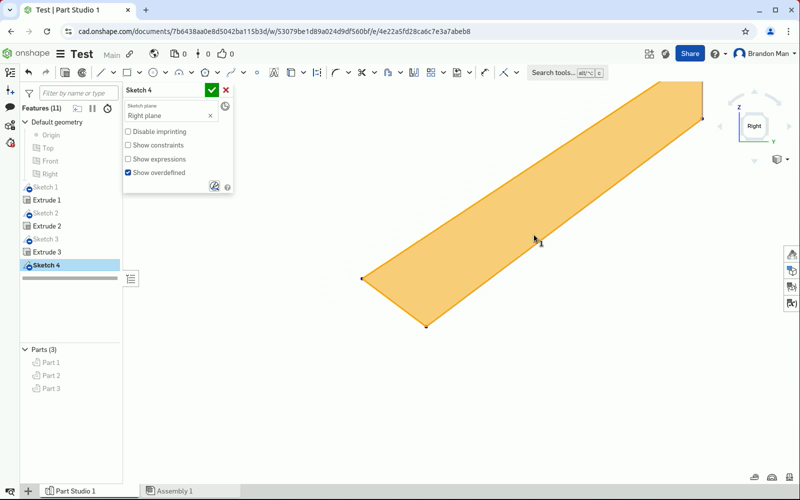
scroll(-6)
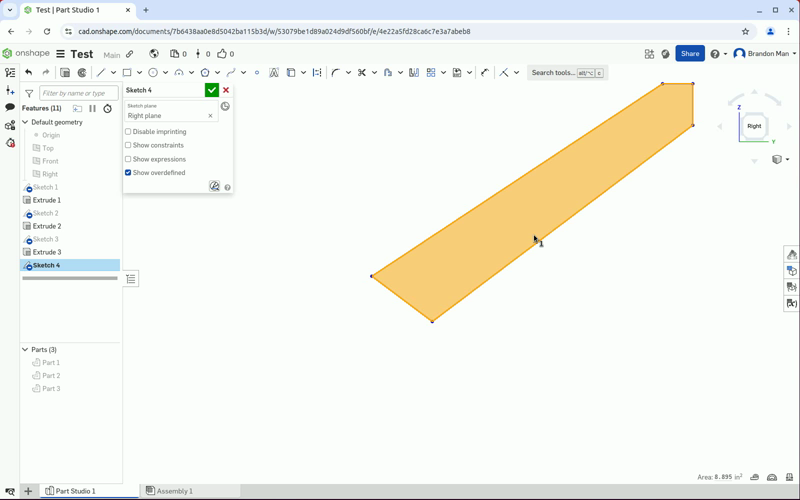
scroll(-6)
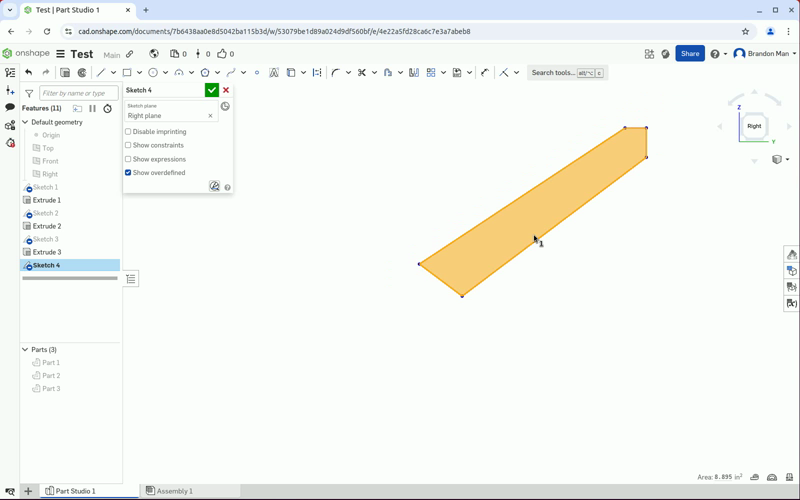
scroll(-6)
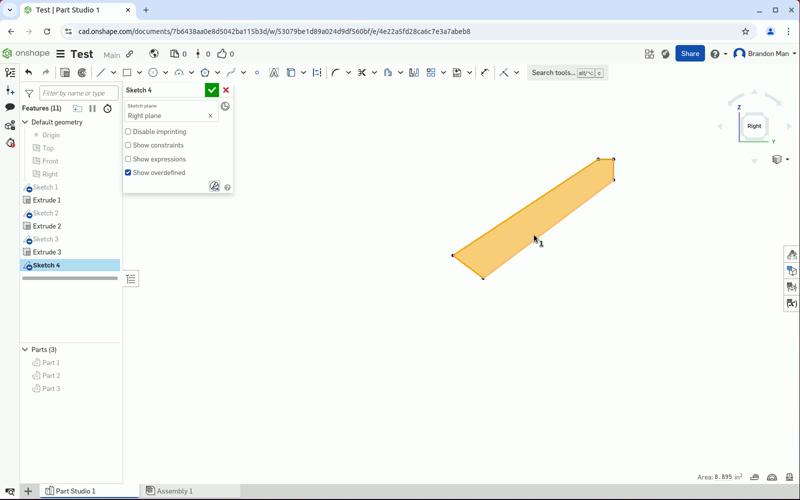
scroll(-6)
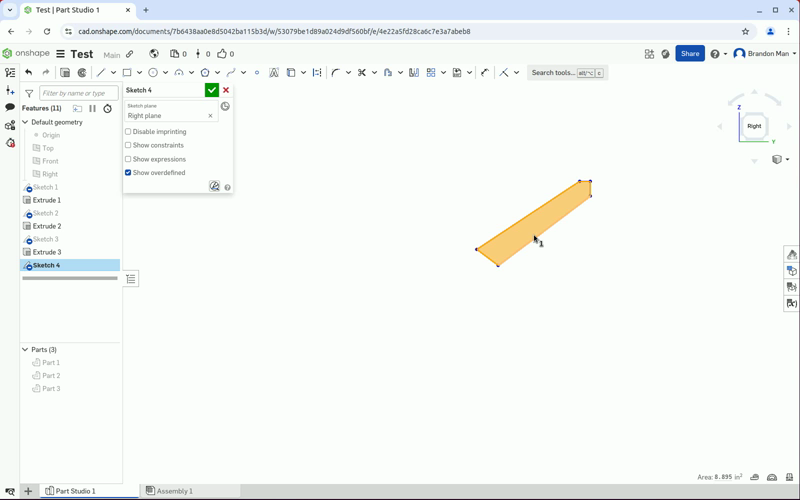
scroll(-6)
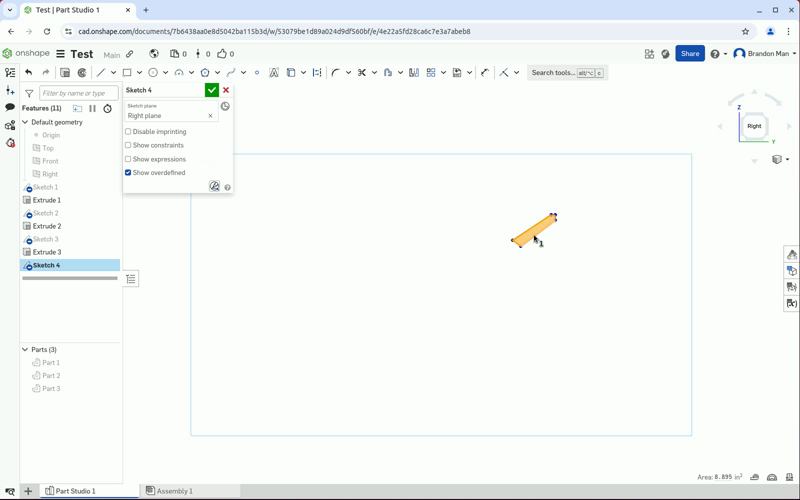
mouse_move(73, 352)
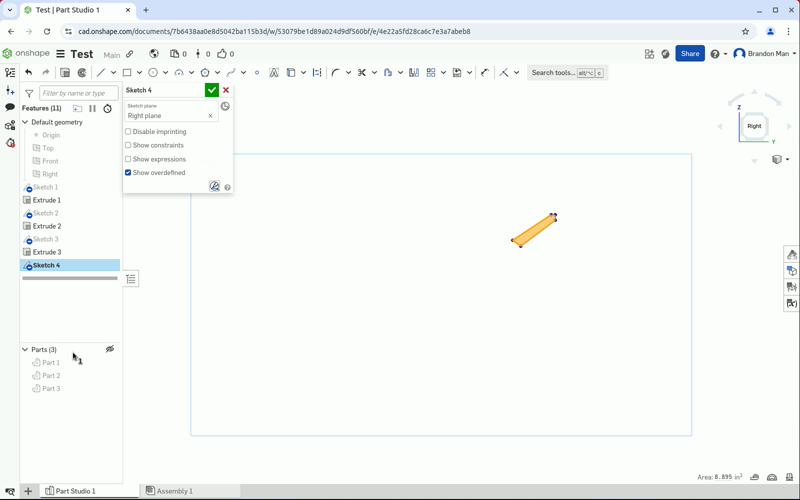
key(shift+y)
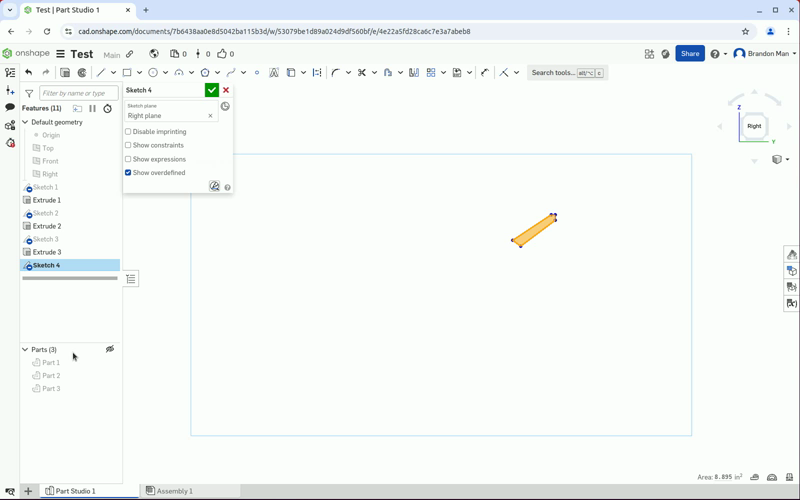
key(shift+e)
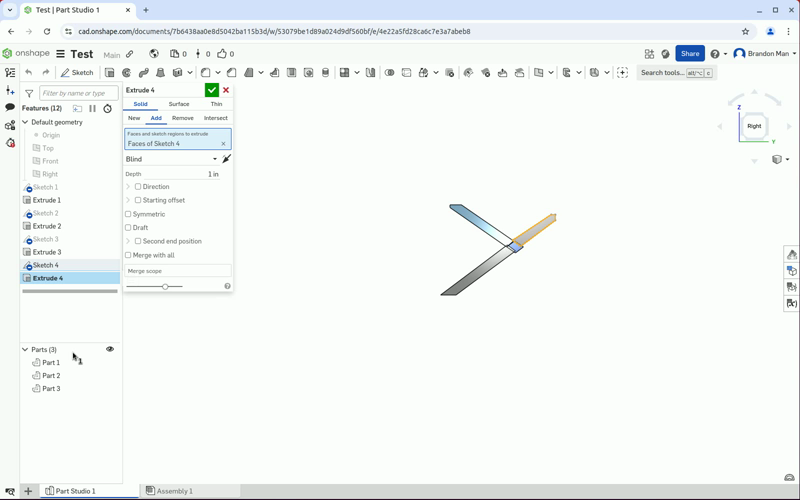
mouse_move(143, 106)
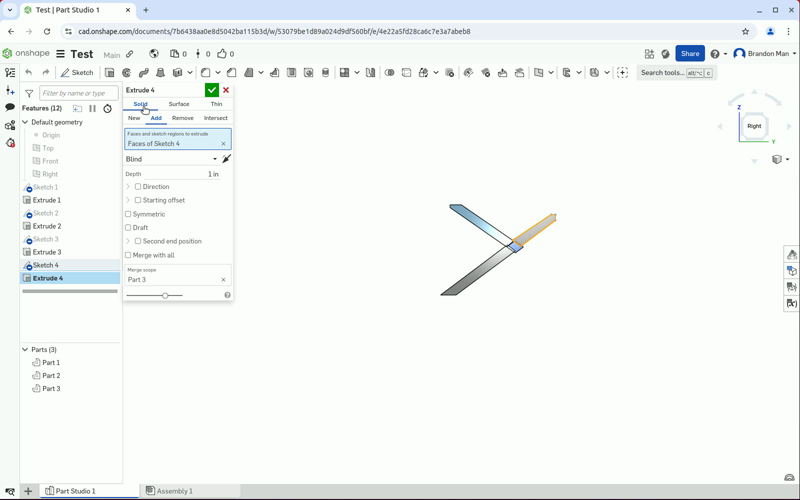
click(143, 106)
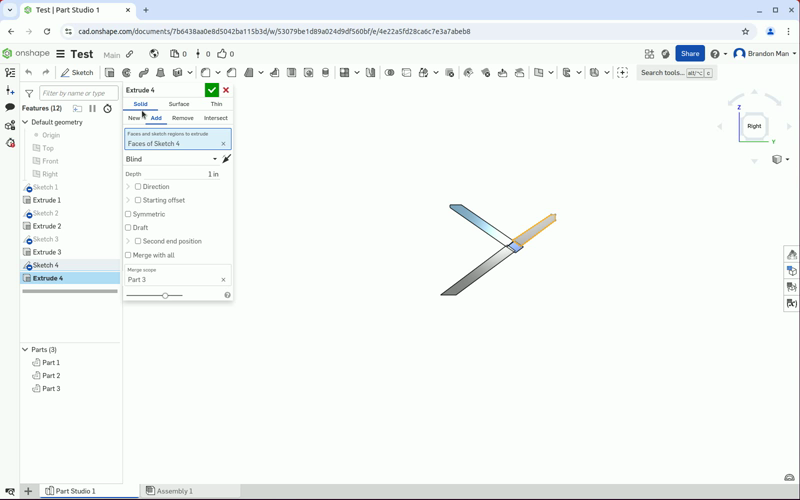
mouse_move(137, 120)
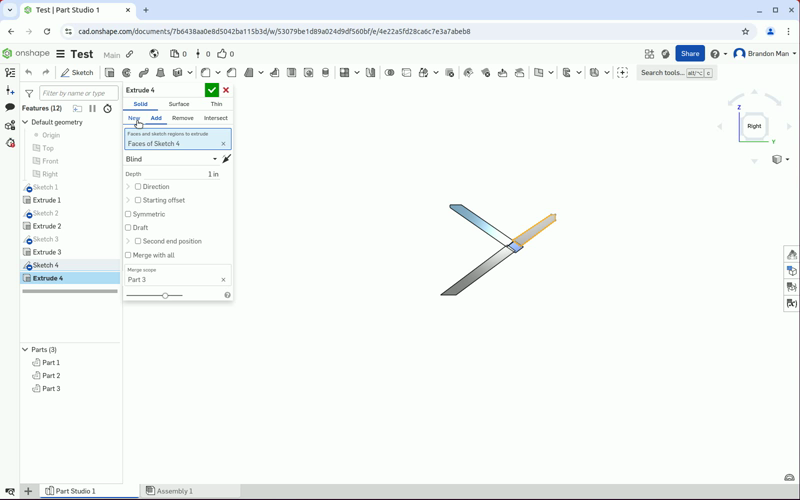
click(137, 120)
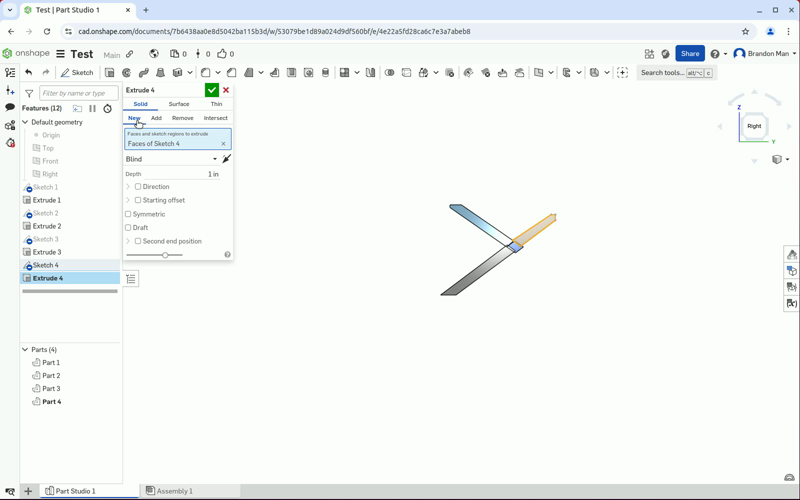
key(tab, 4)
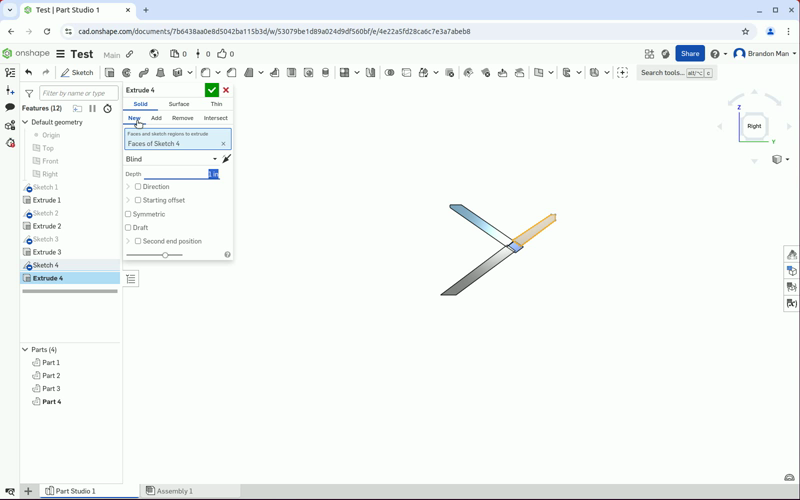
text(10.11)
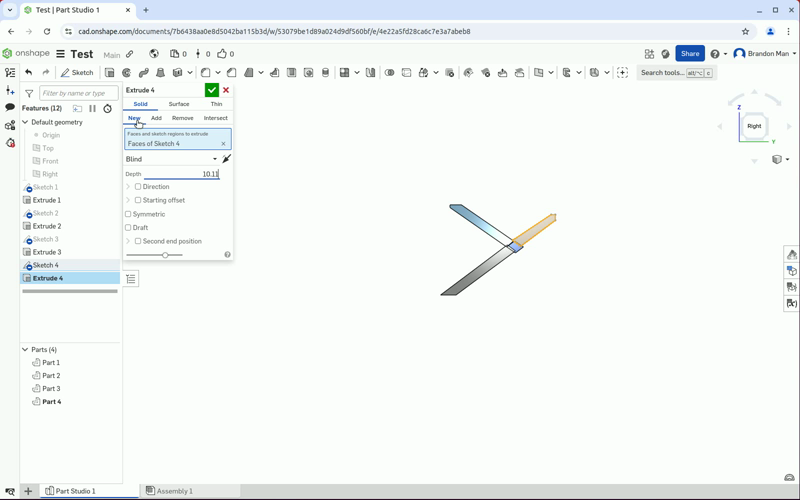
key(tab, 3)
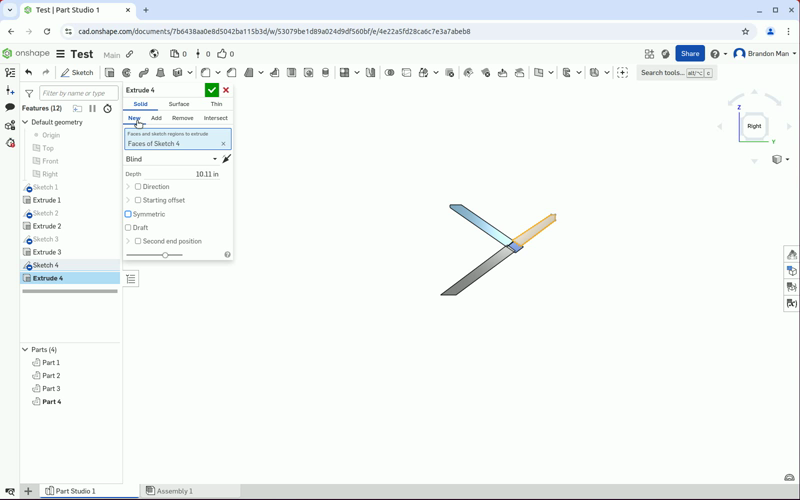
key(space)
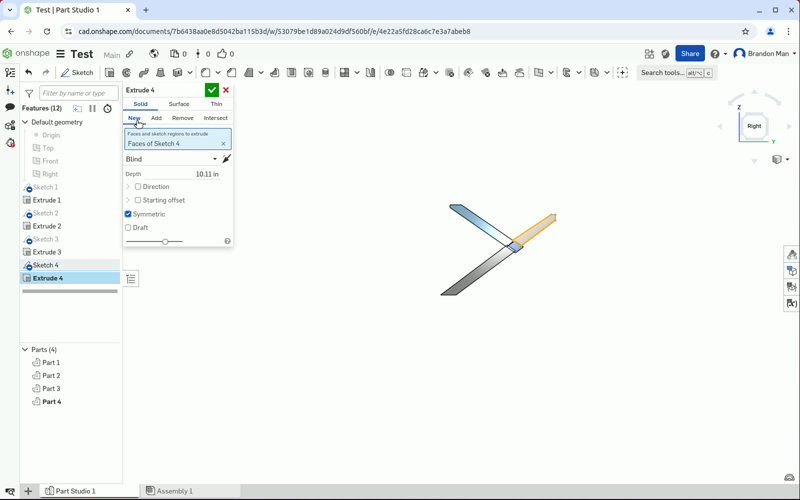
key(enter)
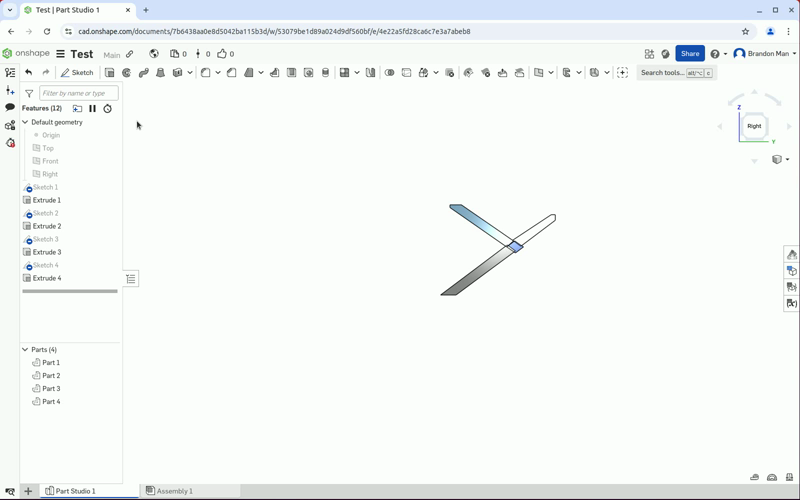
key(shift+h)
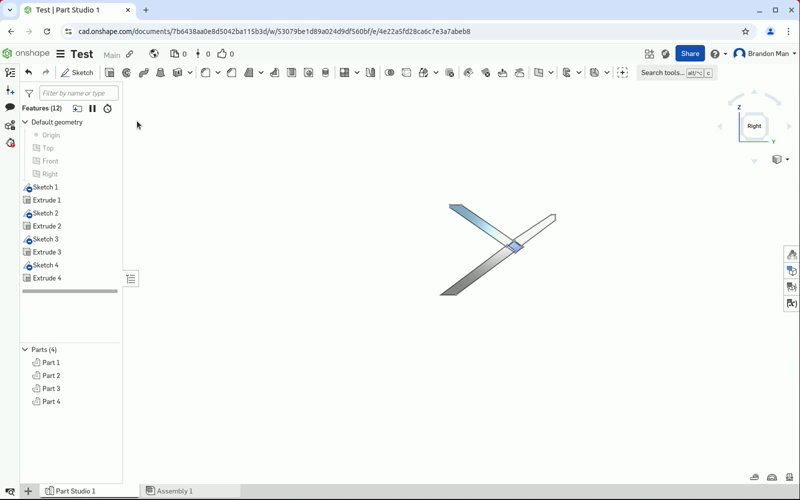
key(shift+h)
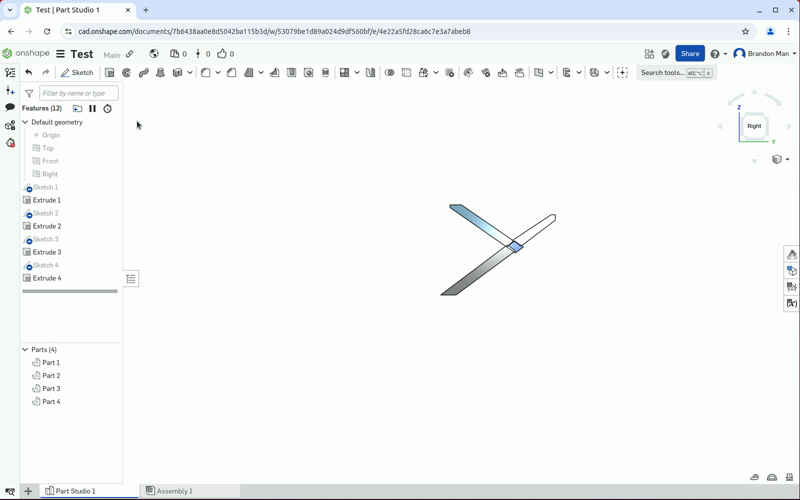
mouse_move(73, 189)
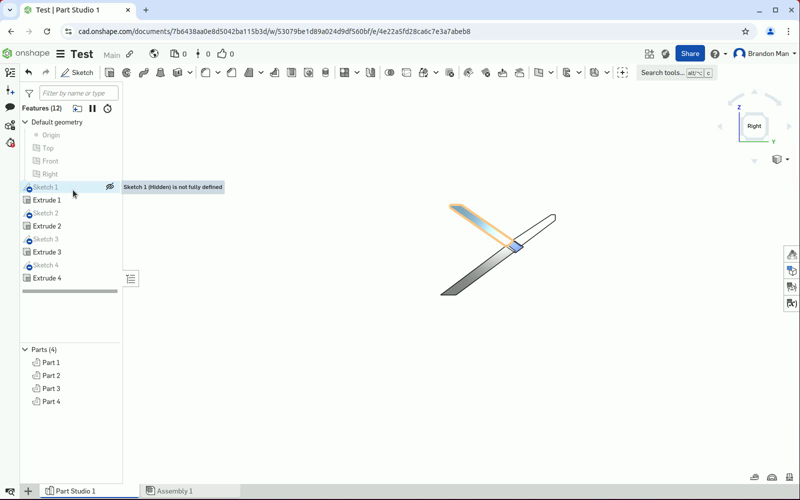
click(73, 189)
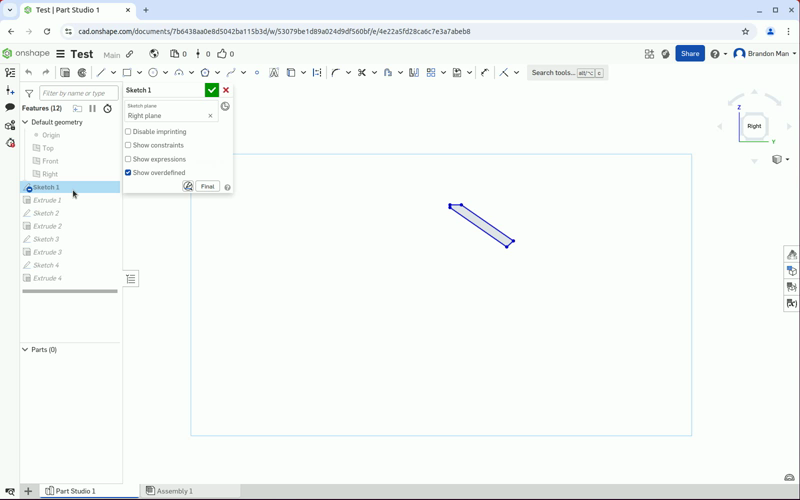
mouse_move(229, 92)
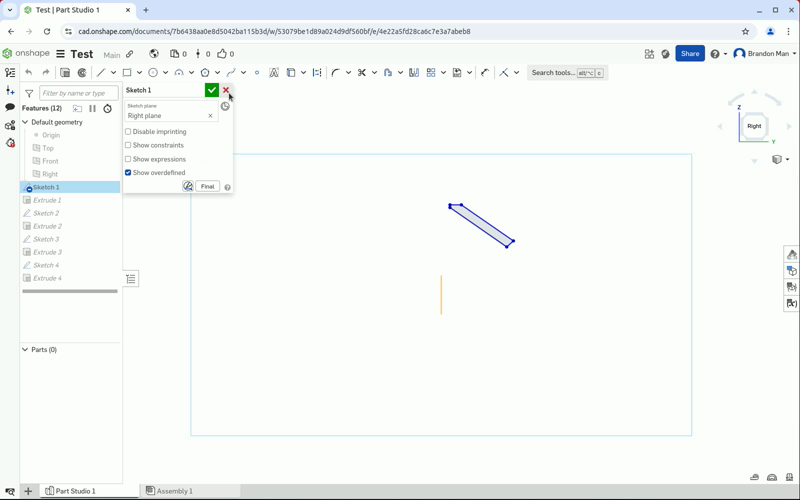
click(229, 92)
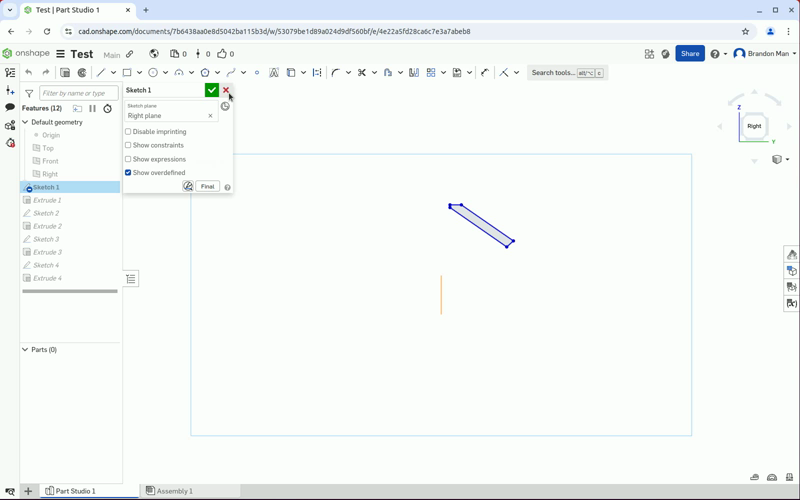
key(shift+s)
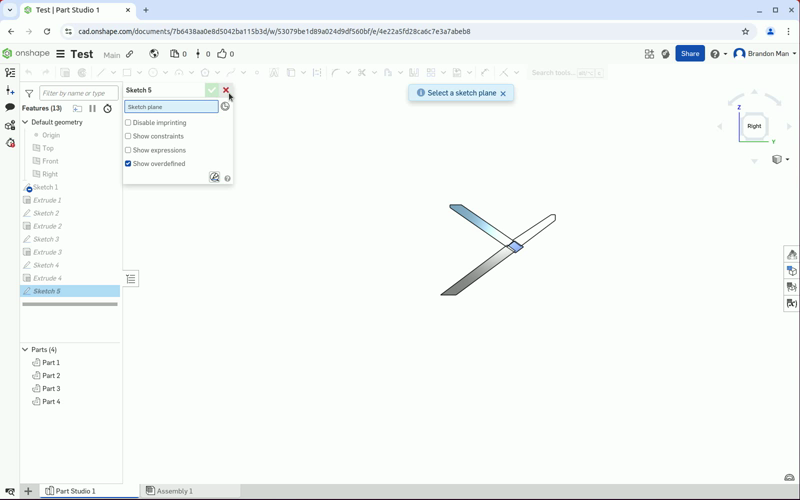
mouse_move(73, 176)
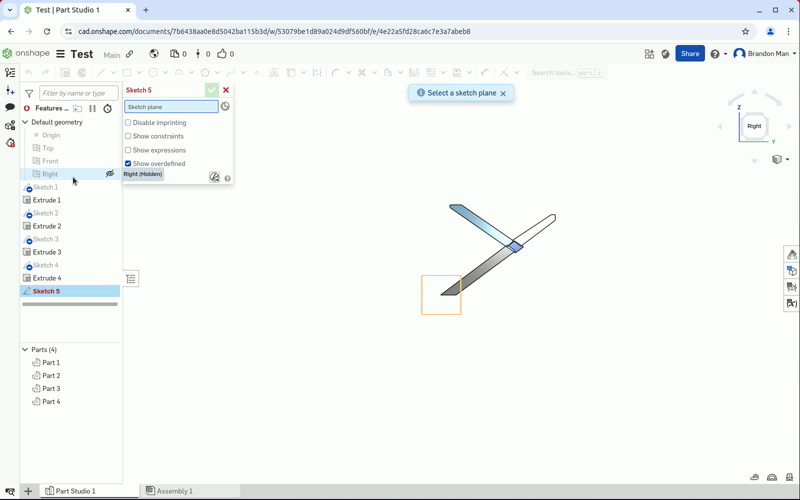
click(73, 176)
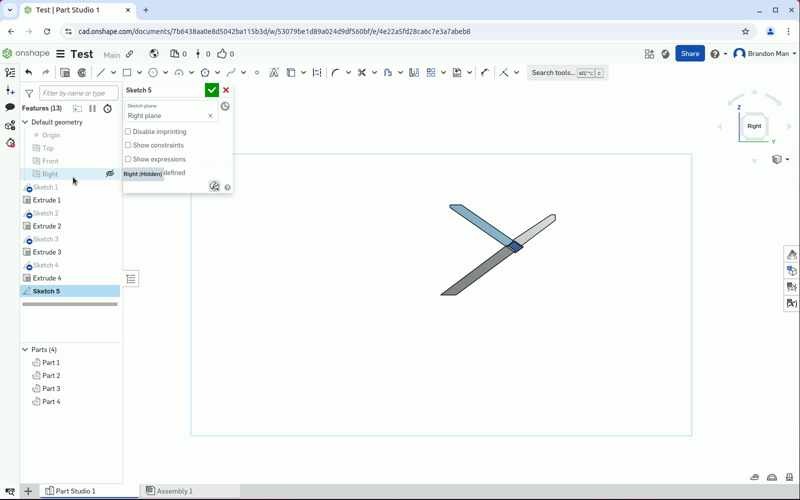
mouse_move(73, 352)
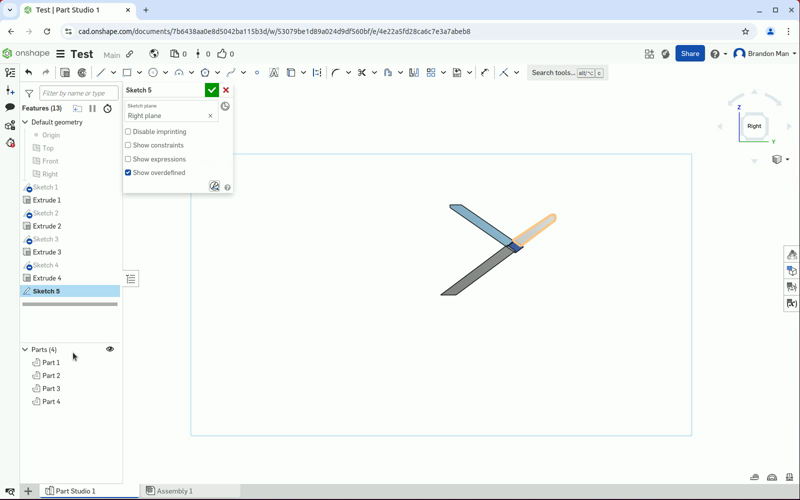
key(y)
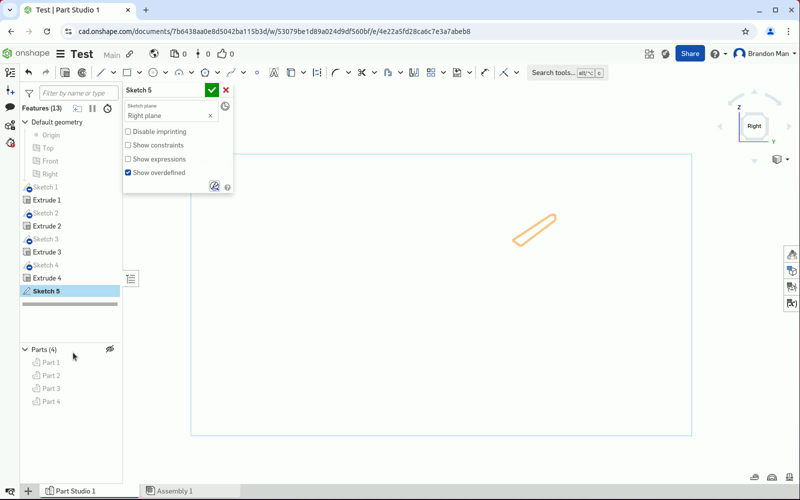
key(l)
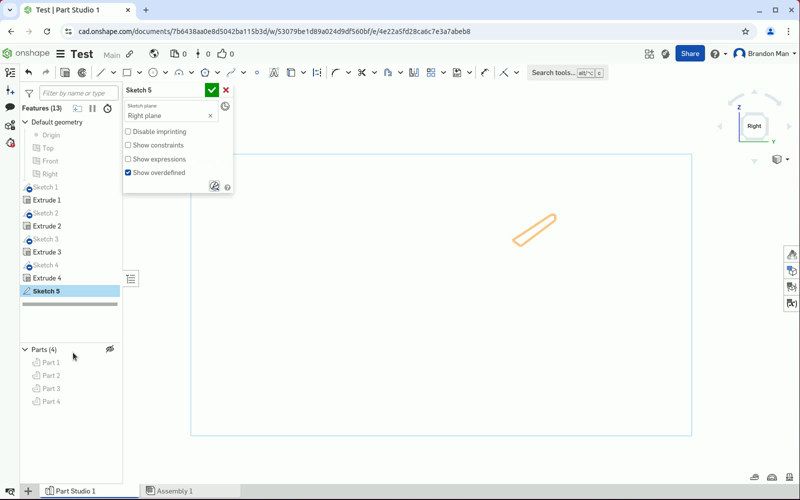
key_down(shift)
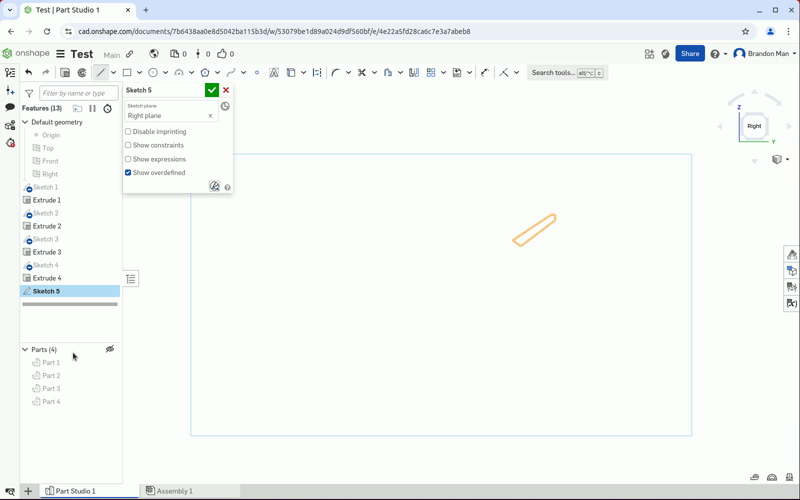
mouse_move(515, 250)
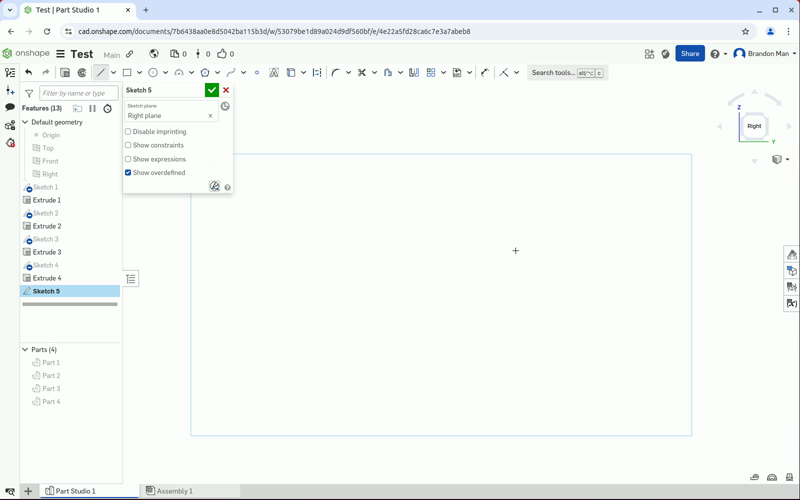
click(515, 250)
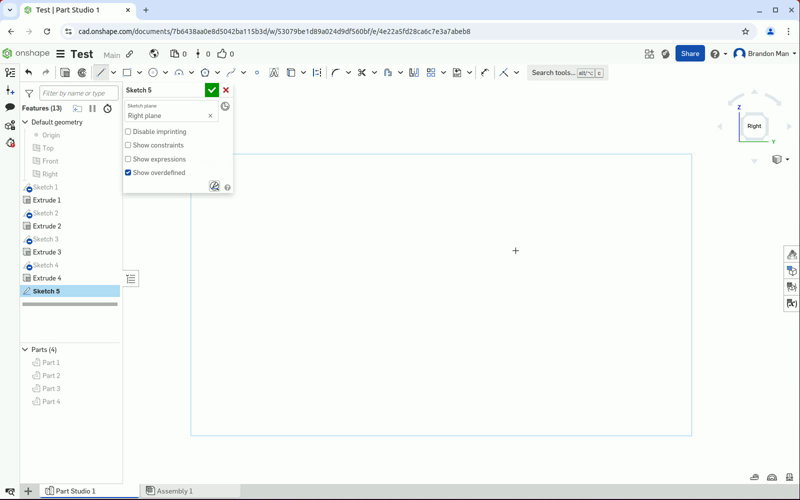
key_up(shift)
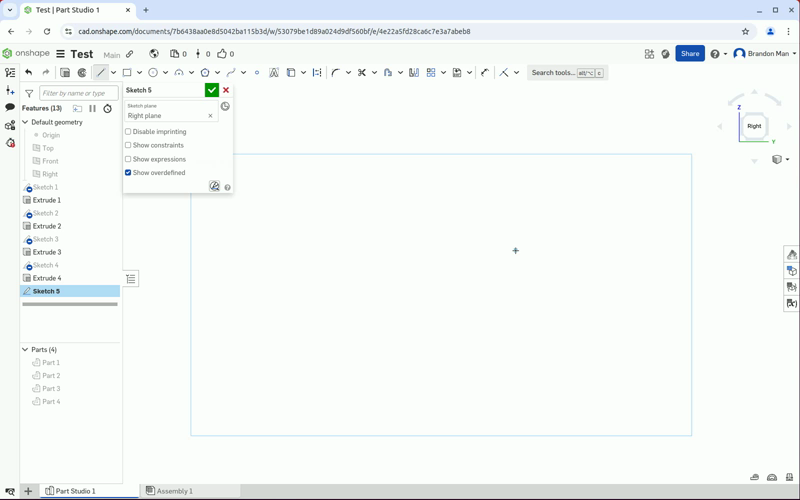
key_down(shift)
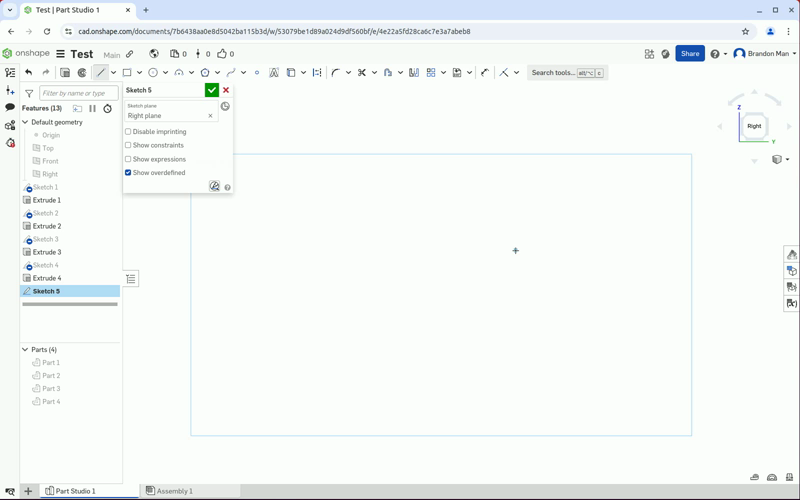
mouse_move(545, 250)
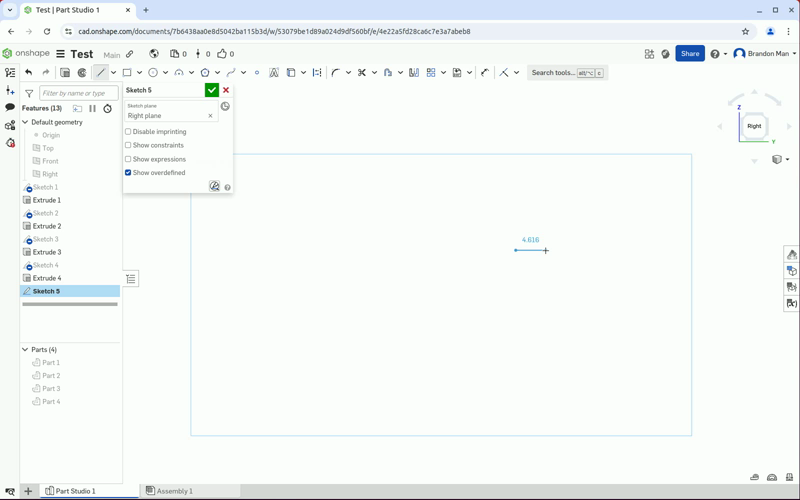
mouse_move(562, 282)
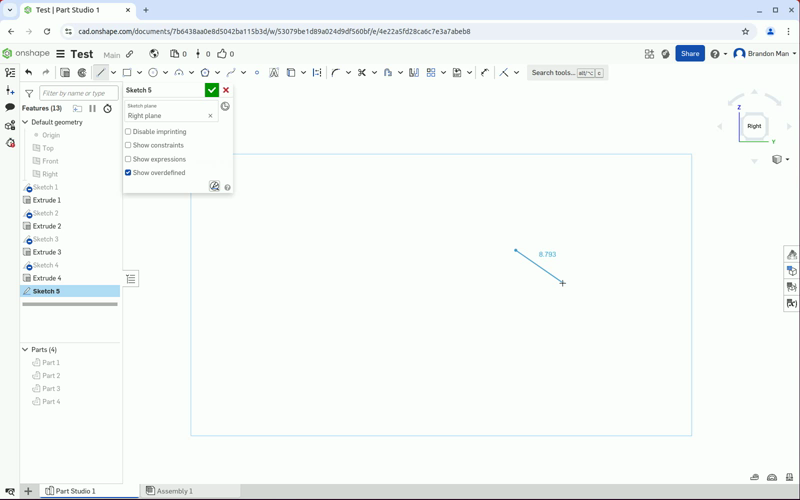
click(562, 282)
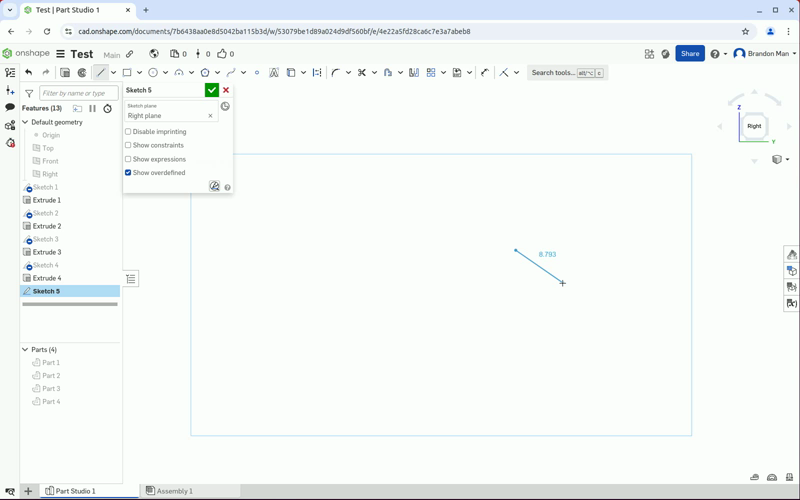
key_up(shift)
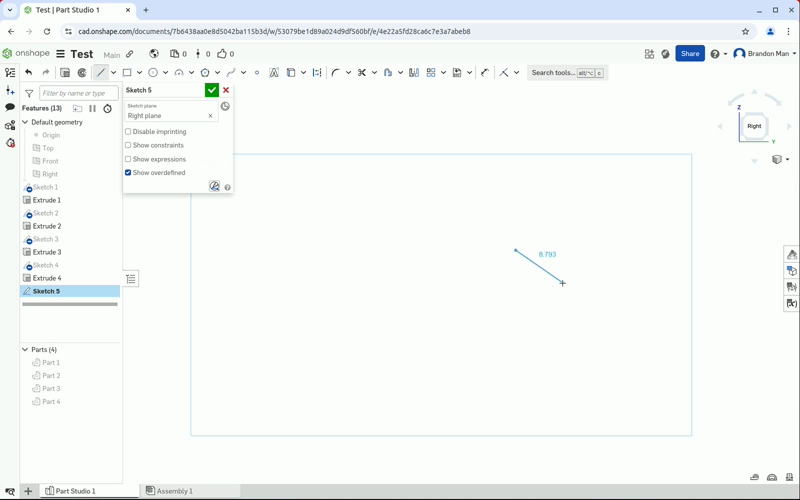
key_down(shift)
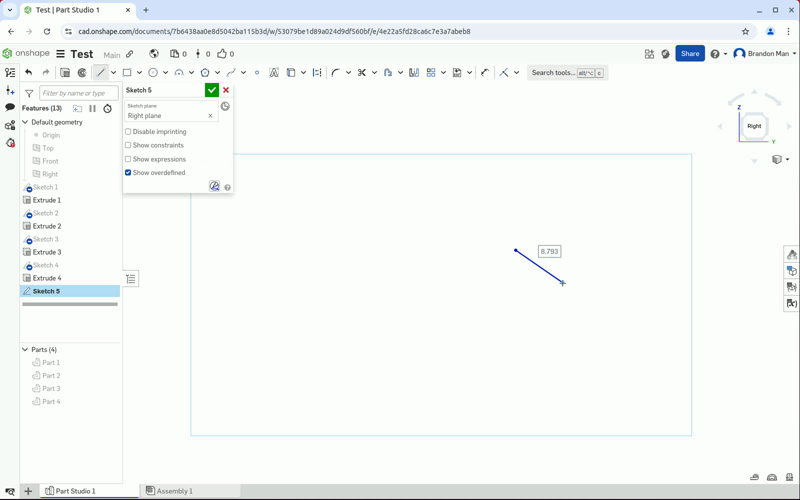
mouse_move(589, 282)
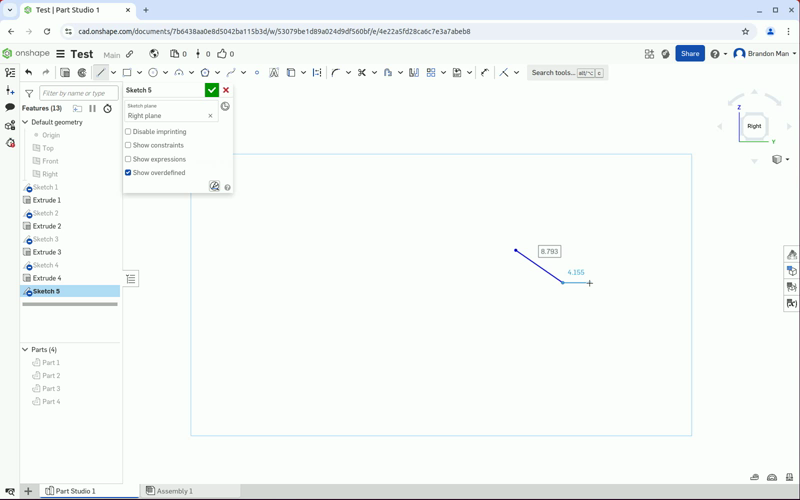
mouse_move(573, 282)
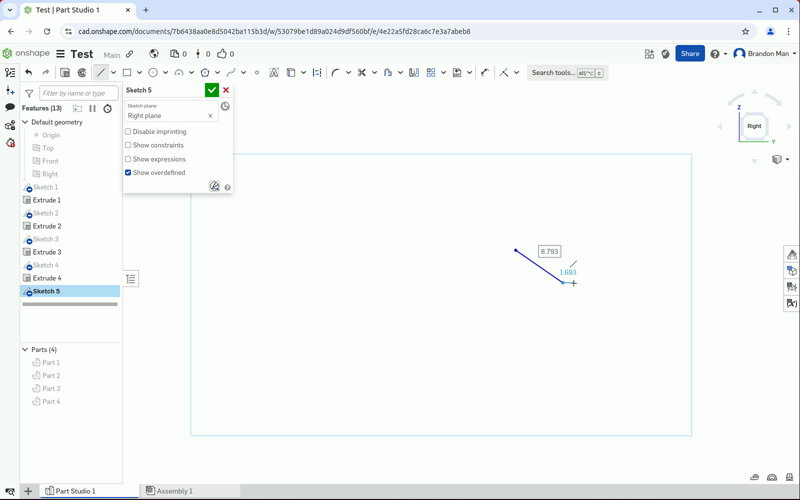
click(573, 282)
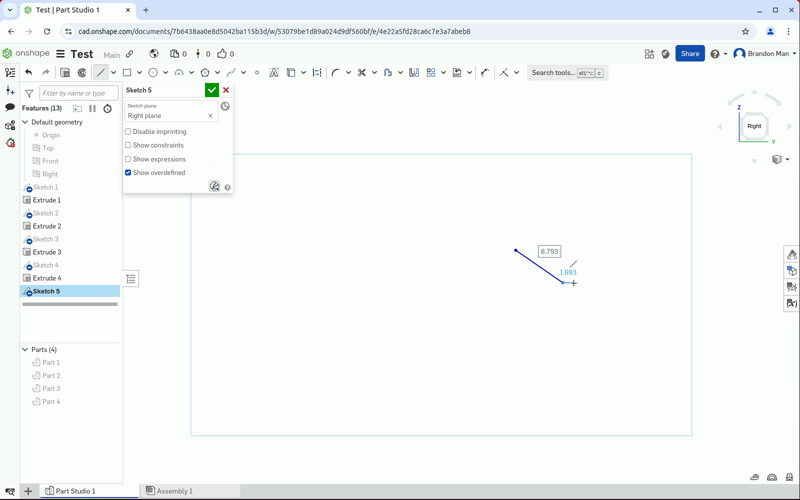
key_up(shift)
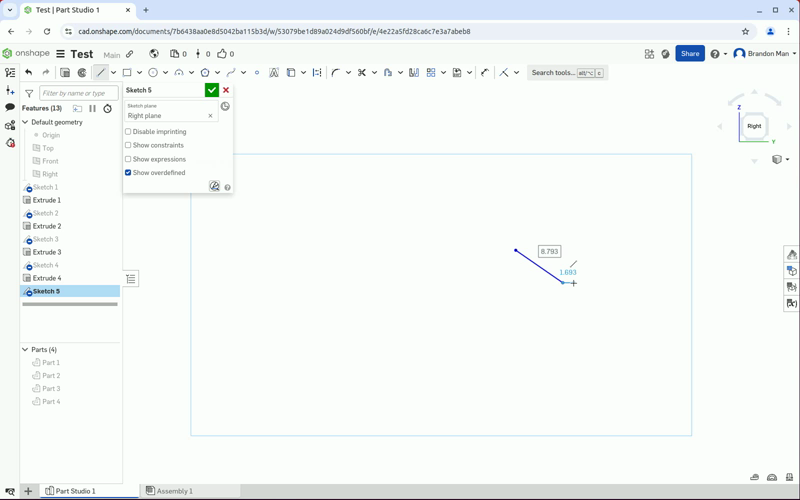
key_down(shift)
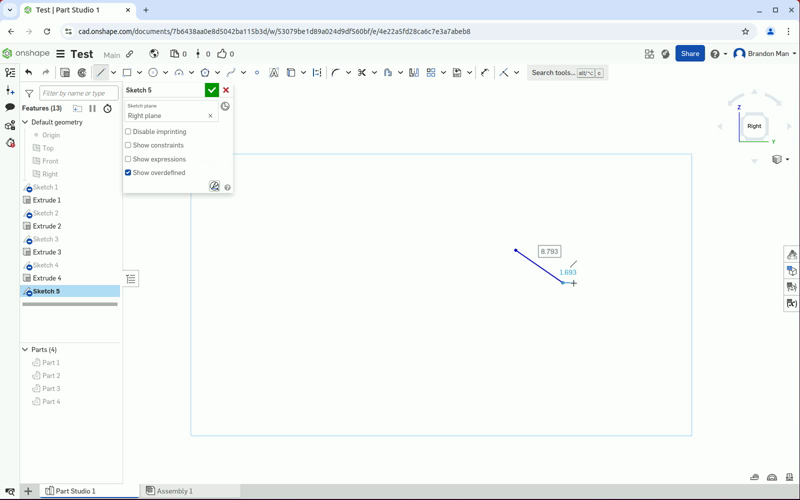
mouse_move(521, 245)
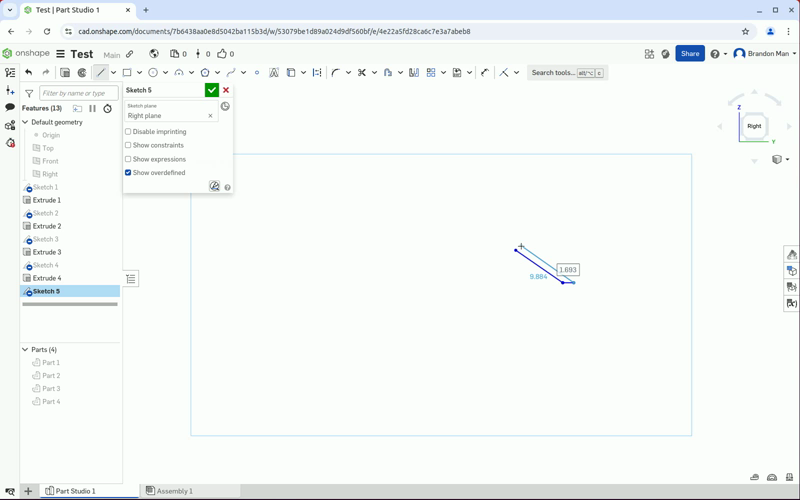
click(521, 245)
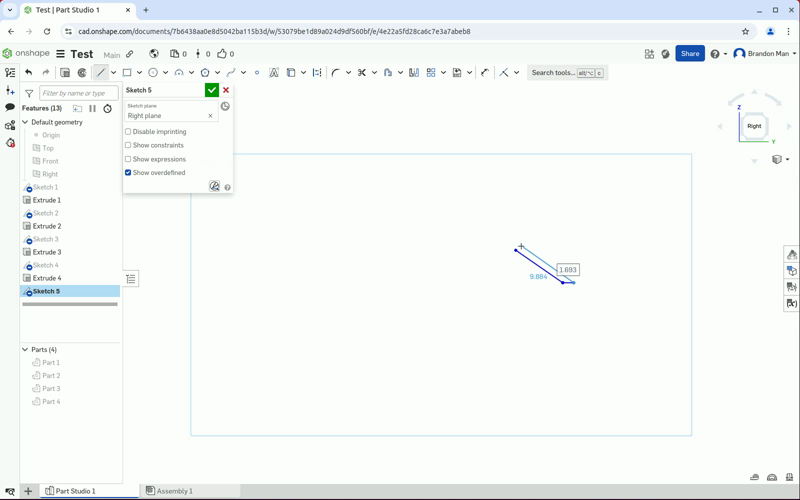
key_up(shift)
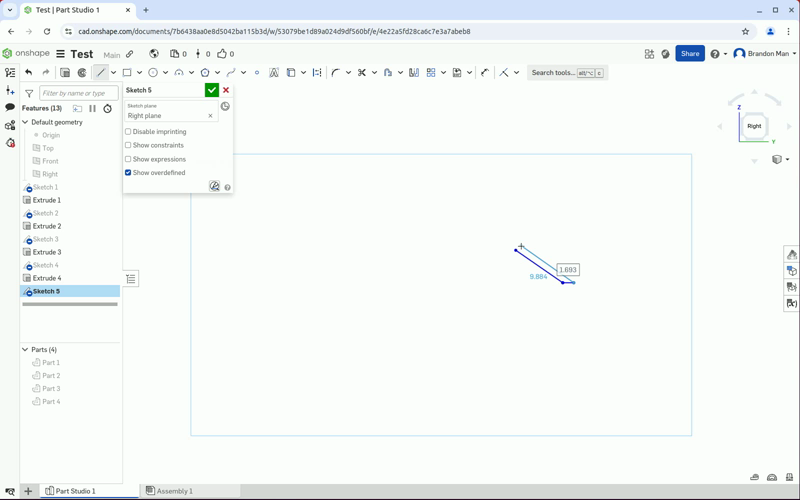
mouse_move(551, 245)
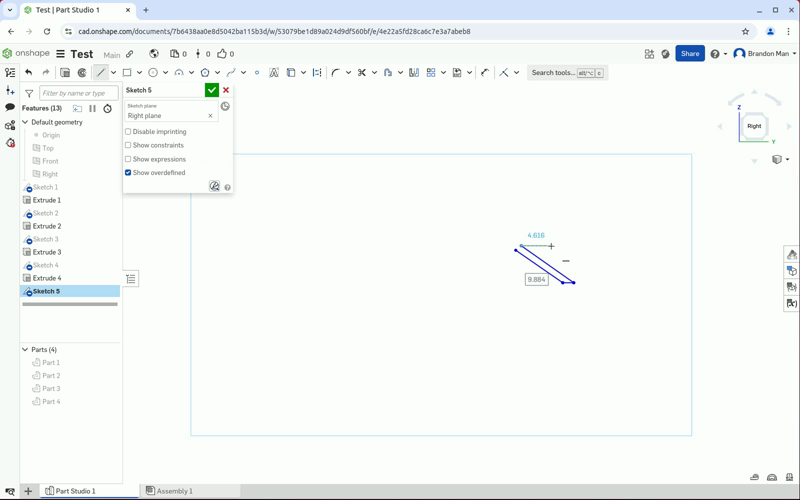
key_down(shift)
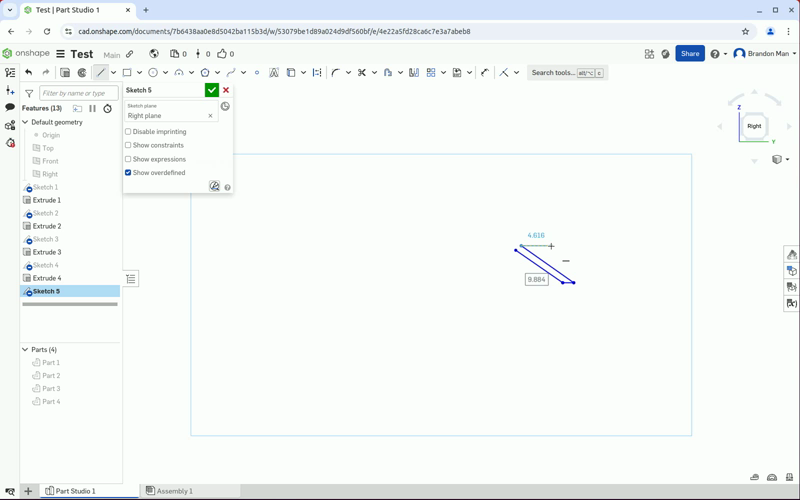
mouse_move(515, 250)
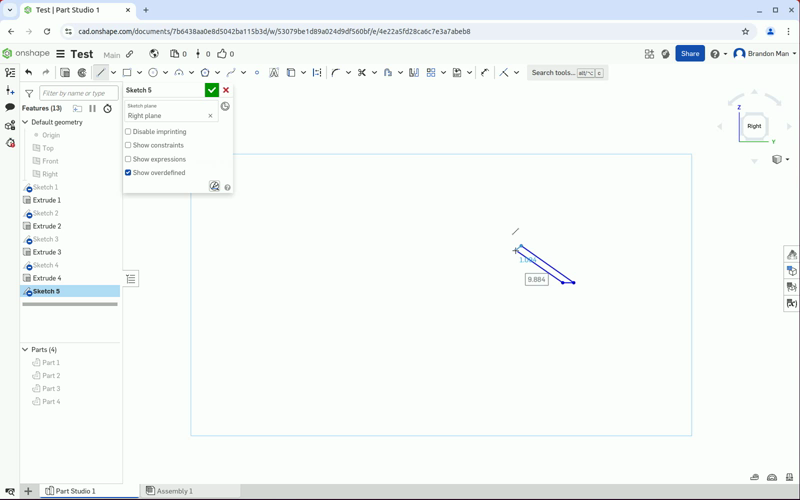
scroll(6)
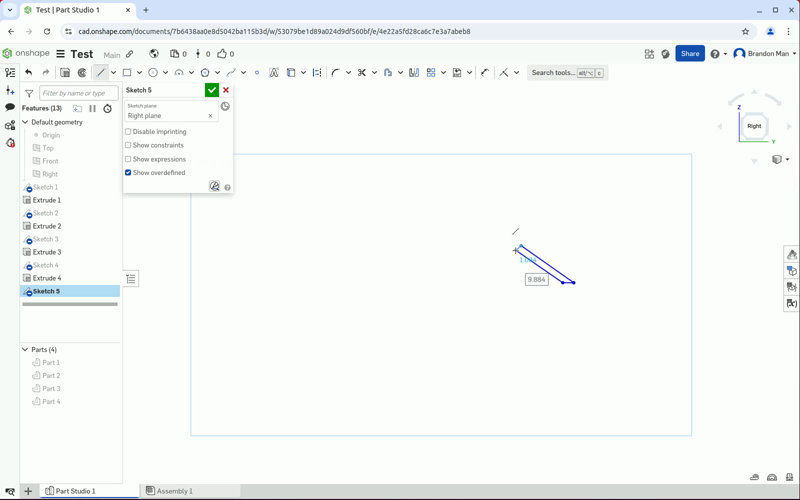
scroll(6)
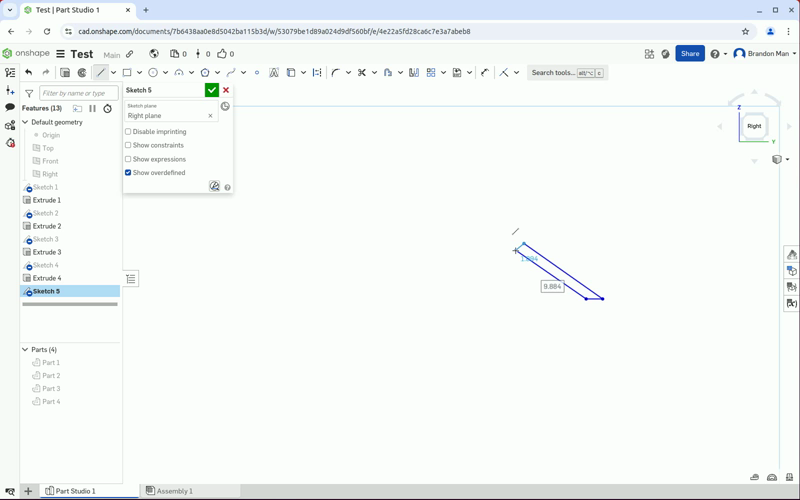
scroll(6)
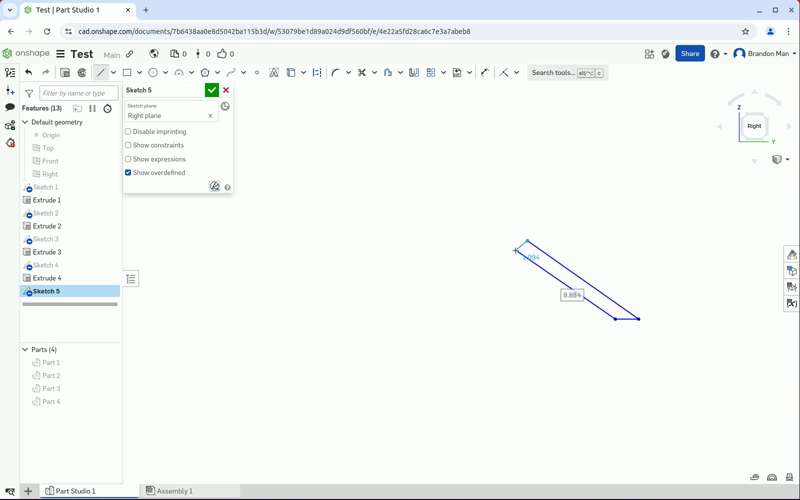
scroll(6)
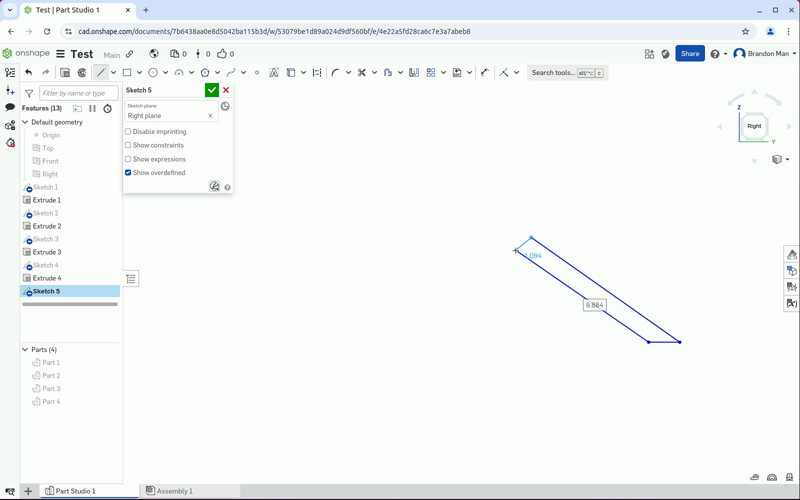
scroll(6)
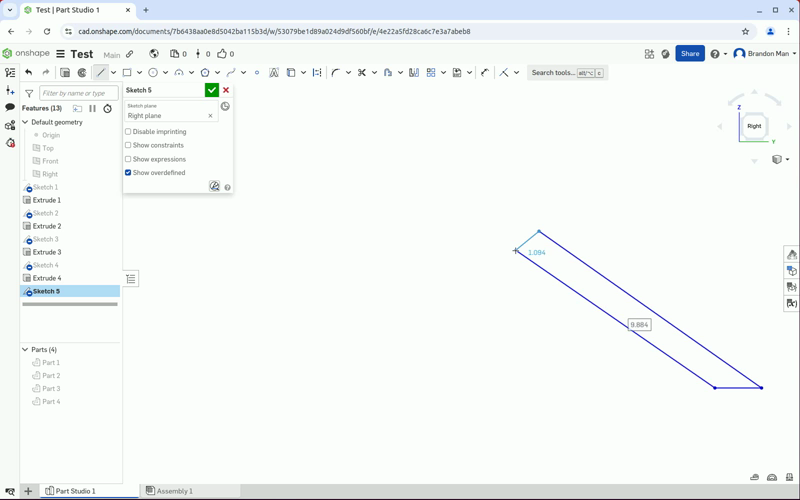
scroll(6)
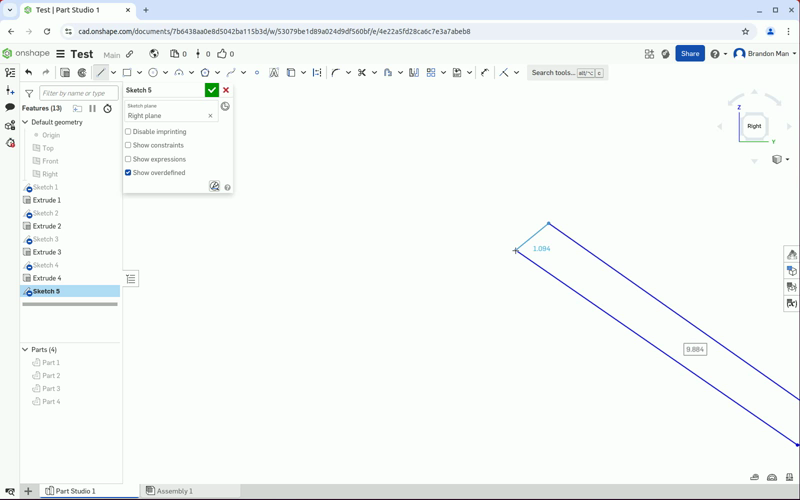
scroll(6)
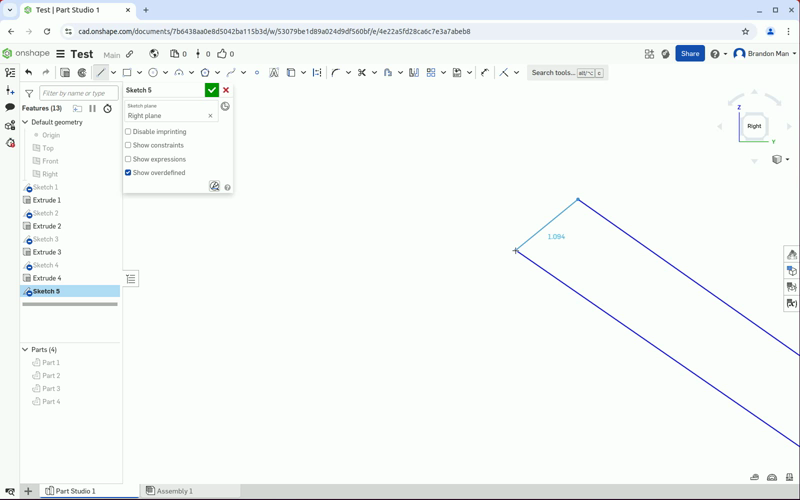
key_up(shift)
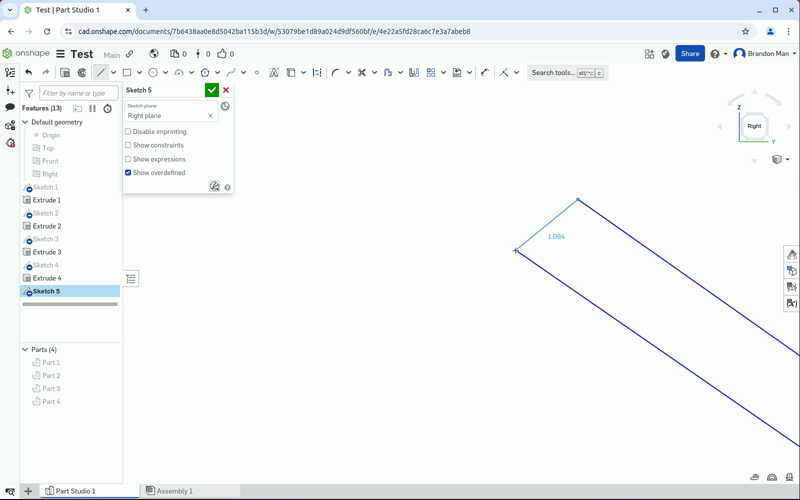
click(515, 250)
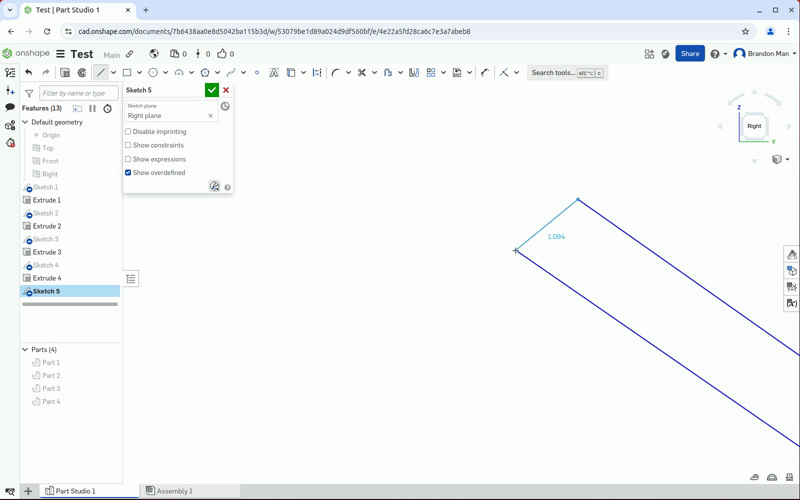
scroll(-6)
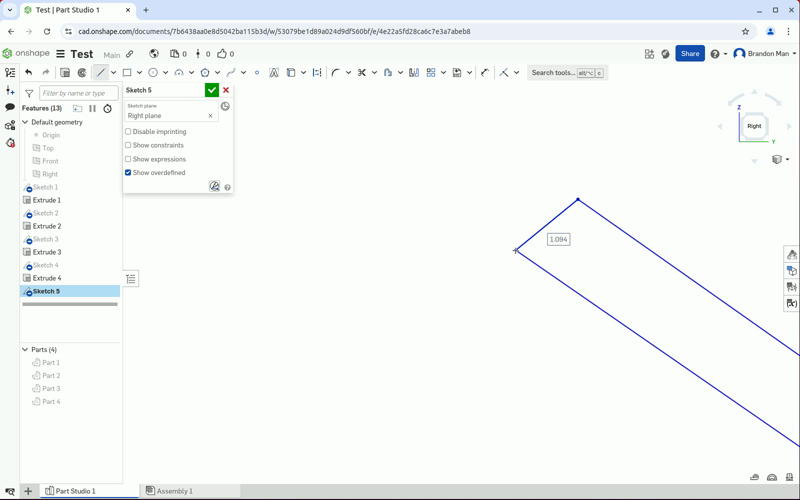
scroll(-6)
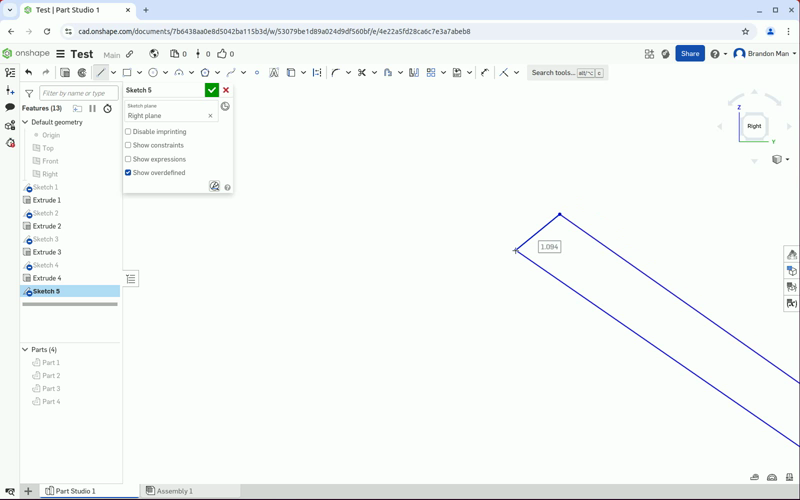
scroll(-6)
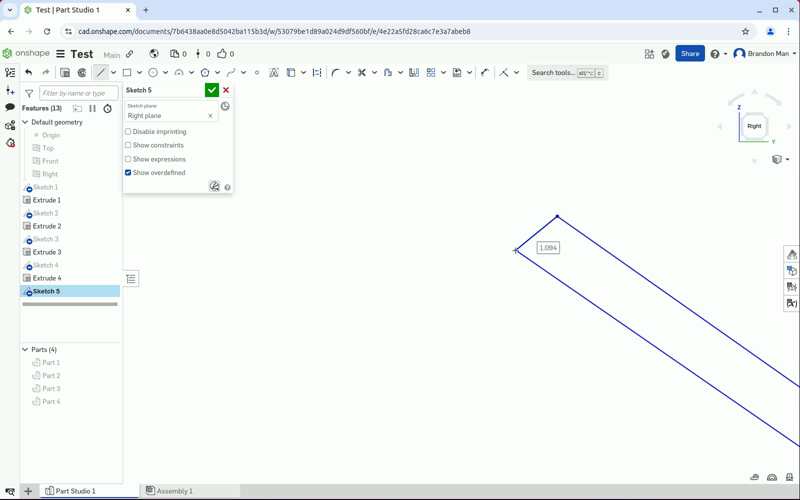
scroll(-6)
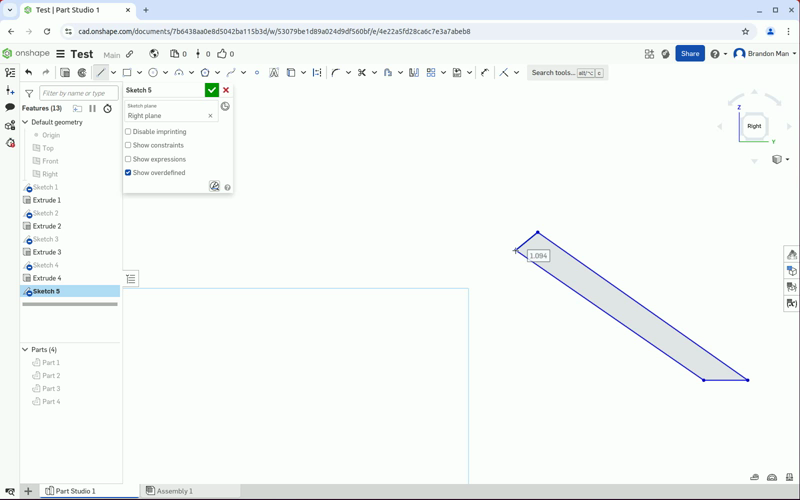
scroll(-6)
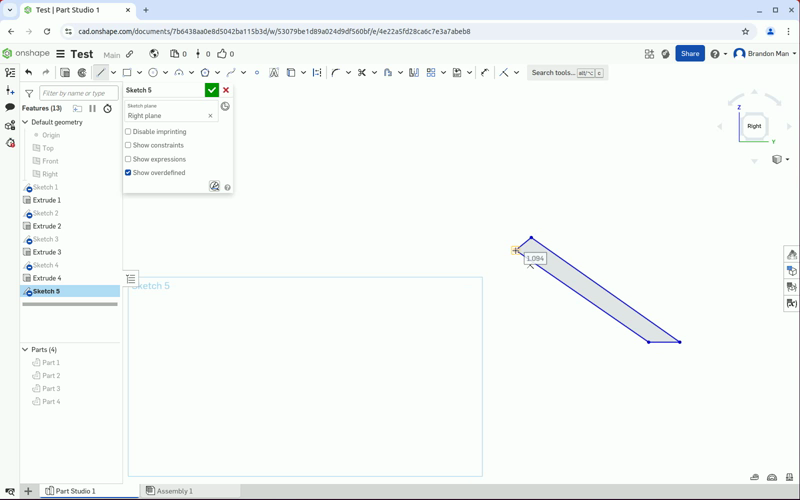
scroll(-6)
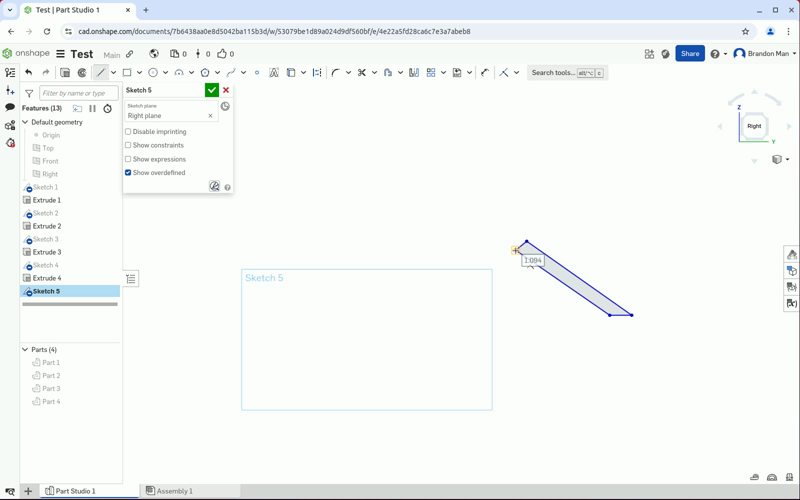
scroll(-6)
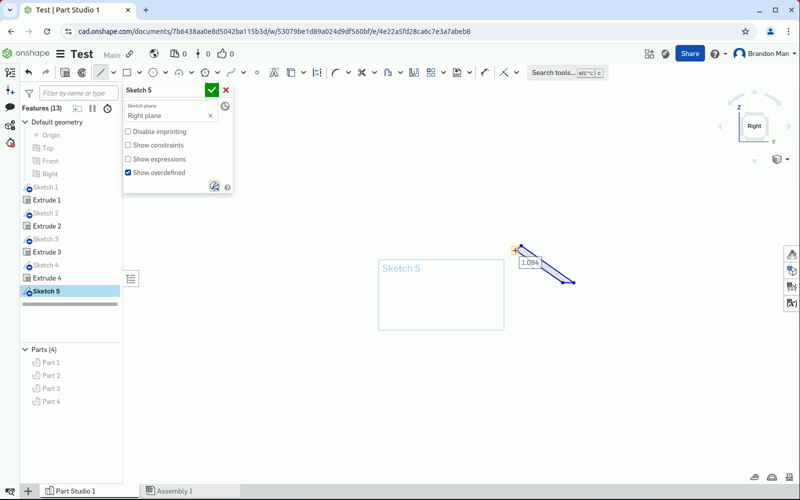
key(esc)
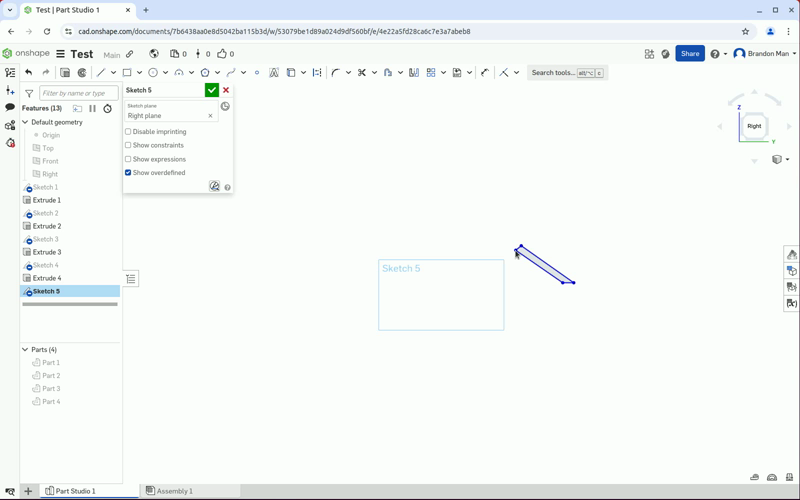
mouse_move(553, 269)
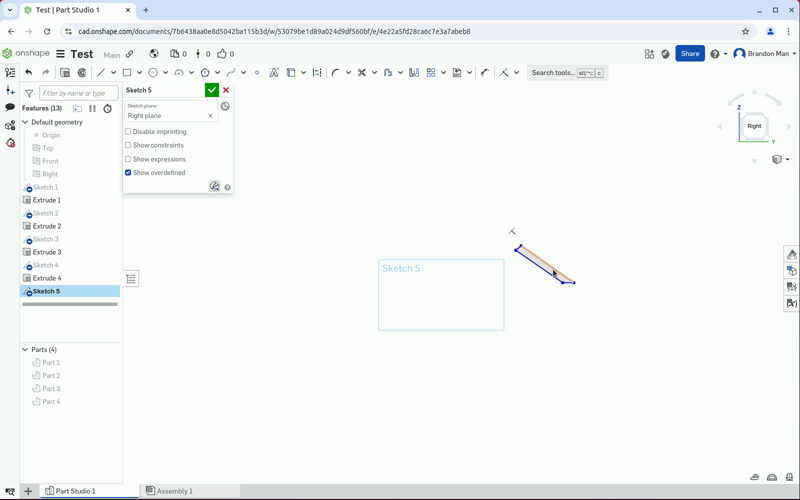
scroll(6)
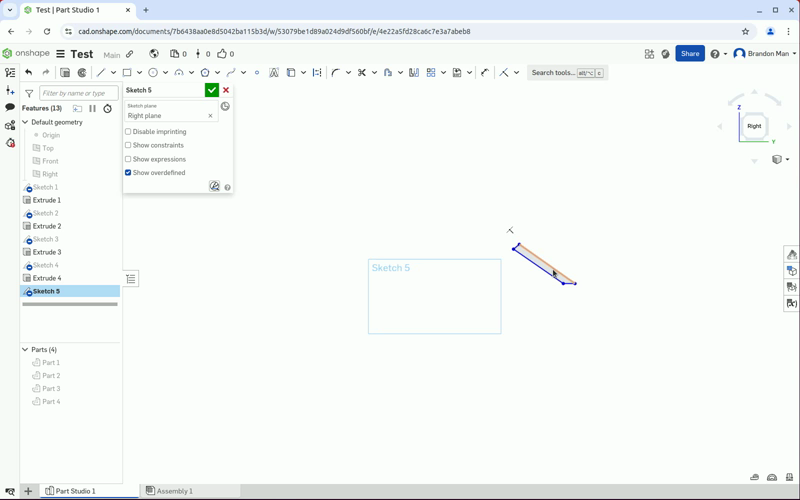
scroll(6)
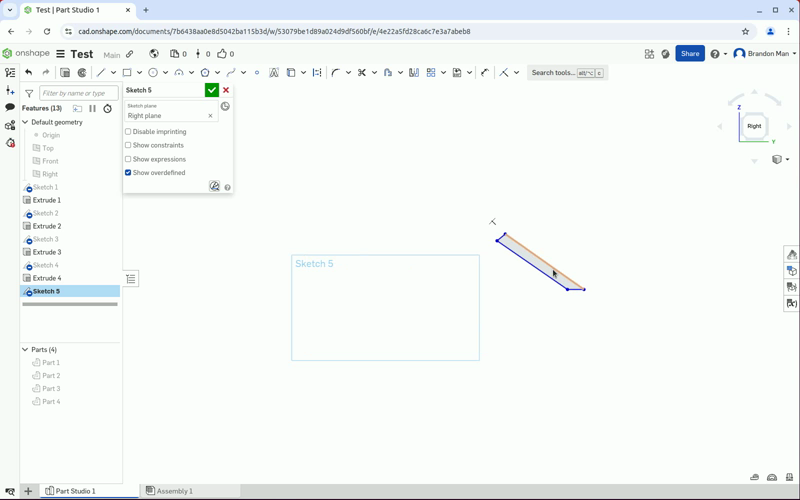
scroll(6)
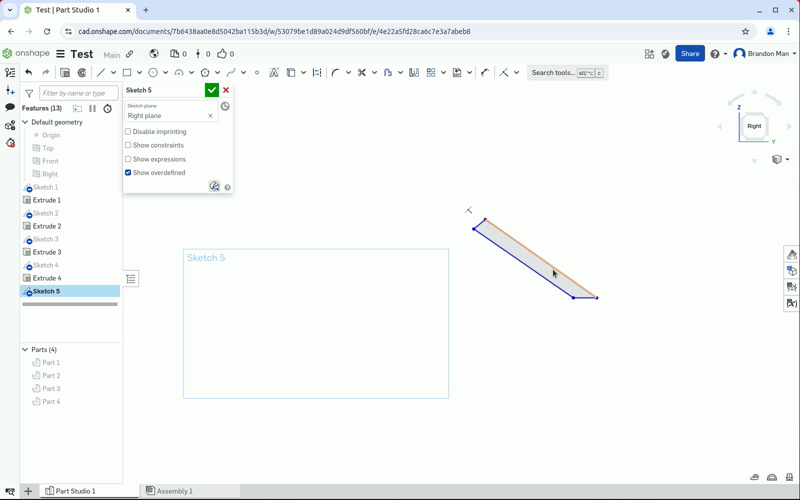
scroll(6)
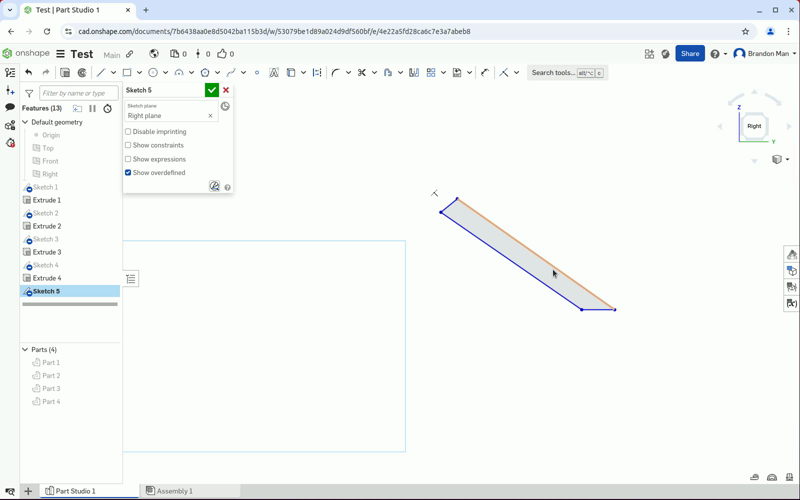
scroll(6)
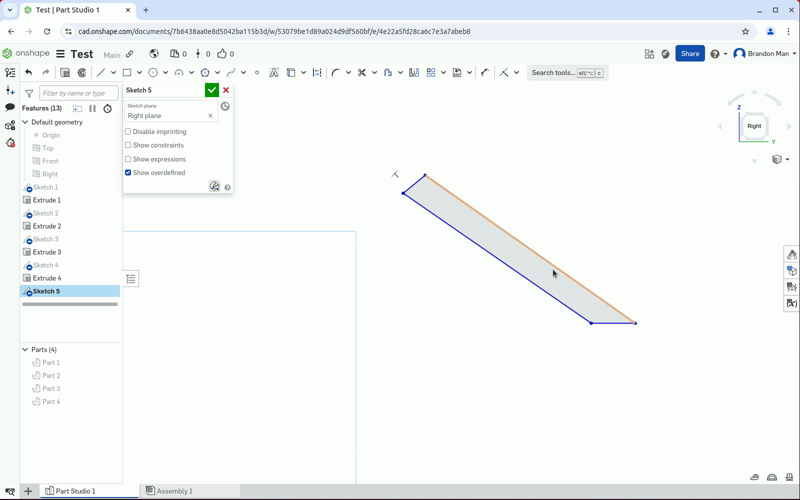
scroll(6)
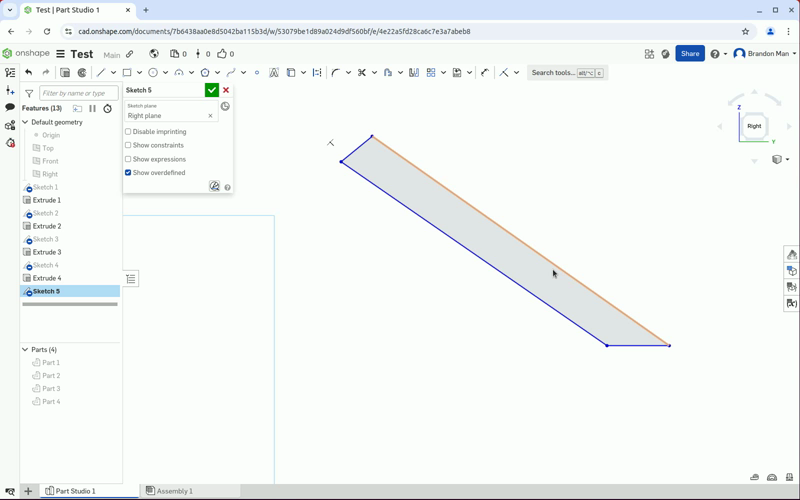
scroll(6)
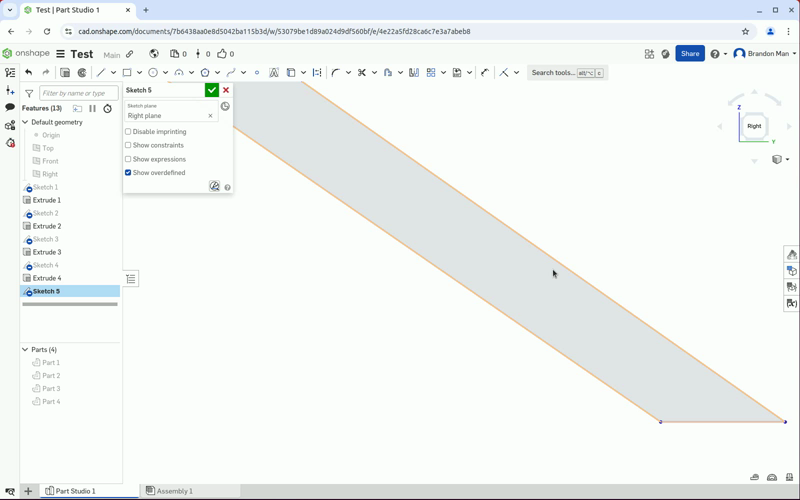
click(553, 269)
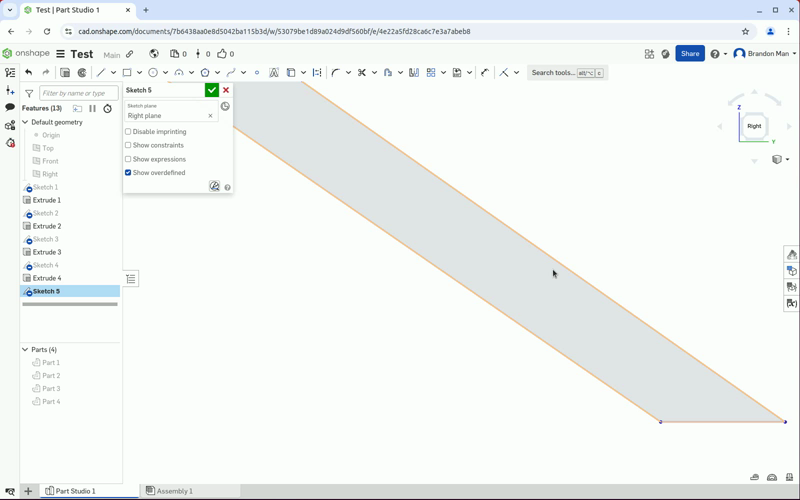
scroll(-6)
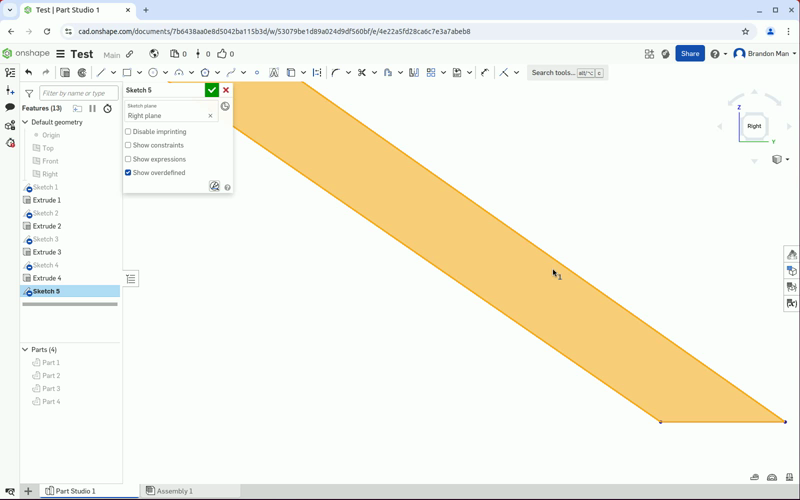
scroll(-6)
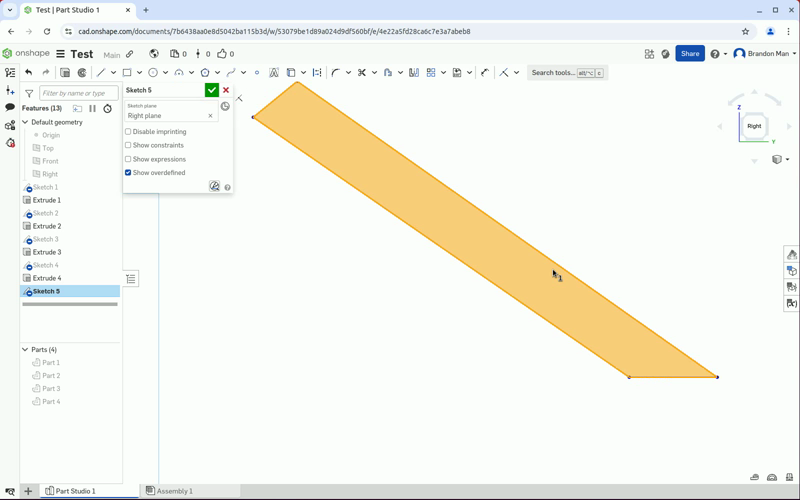
scroll(-6)
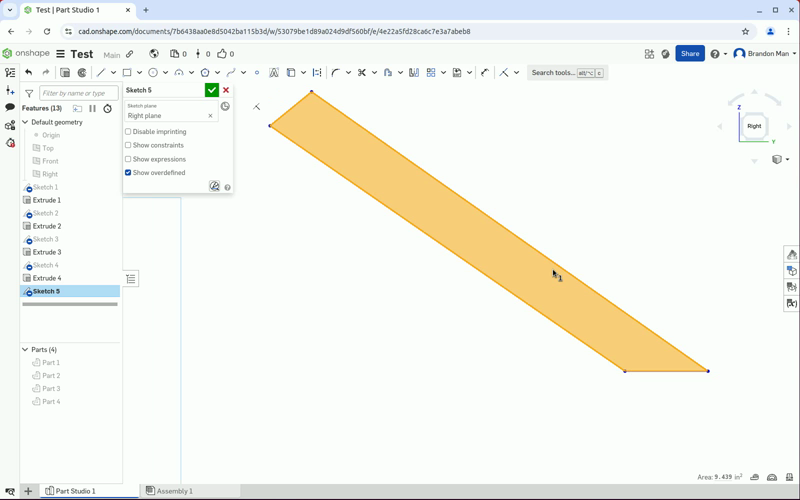
scroll(-6)
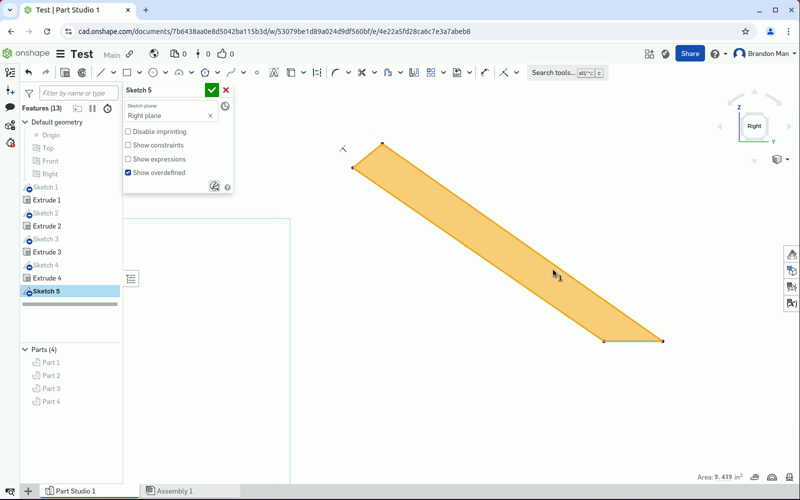
scroll(-6)
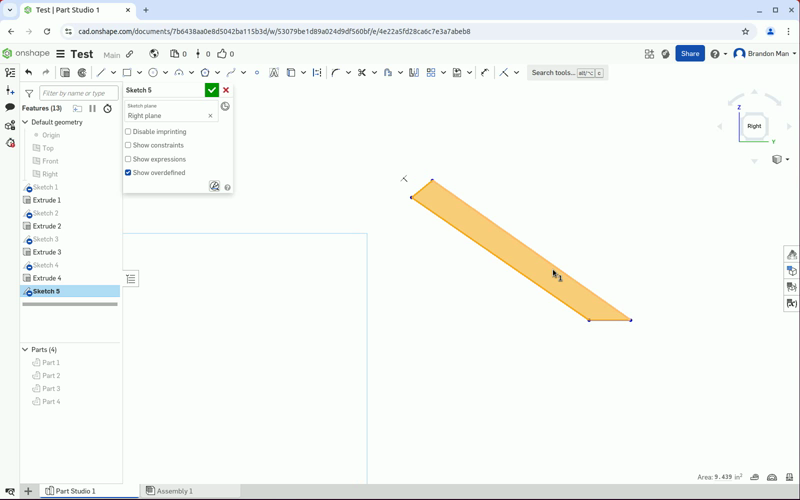
scroll(-6)
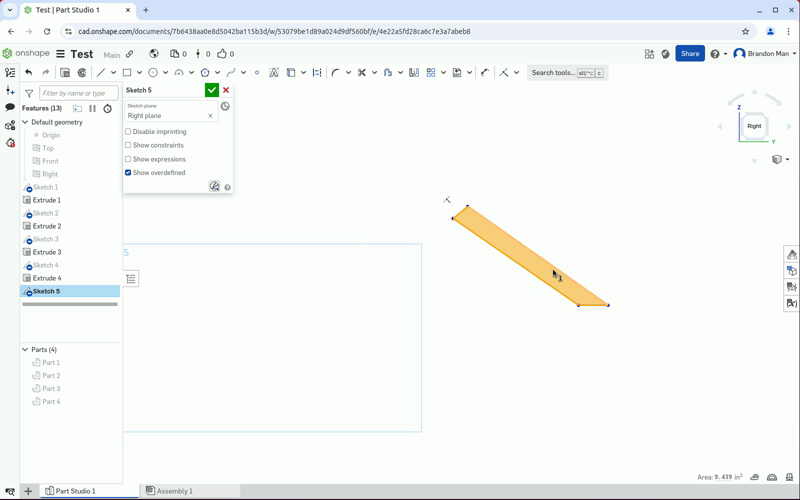
scroll(-6)
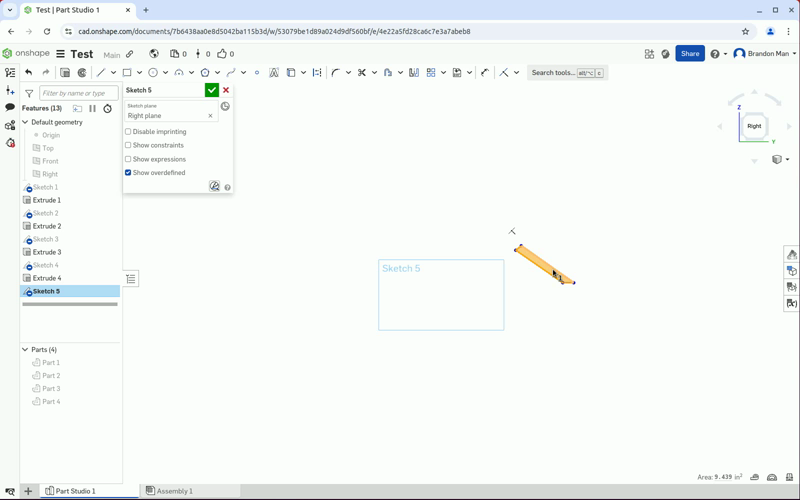
mouse_move(73, 352)
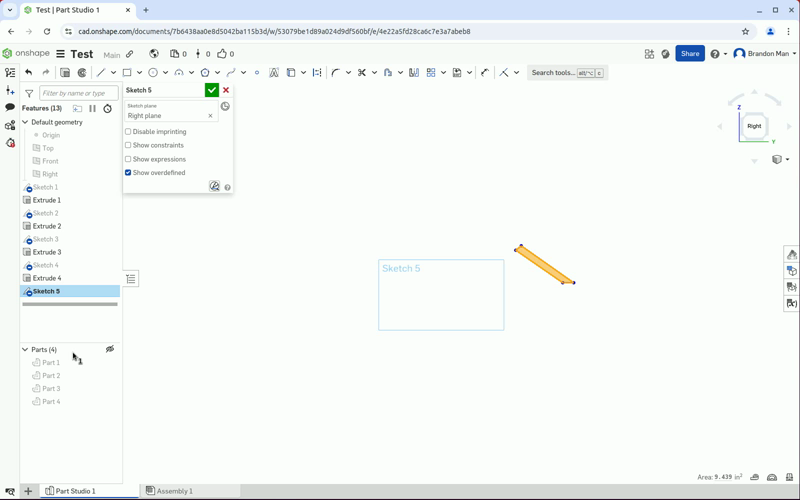
key(shift+y)
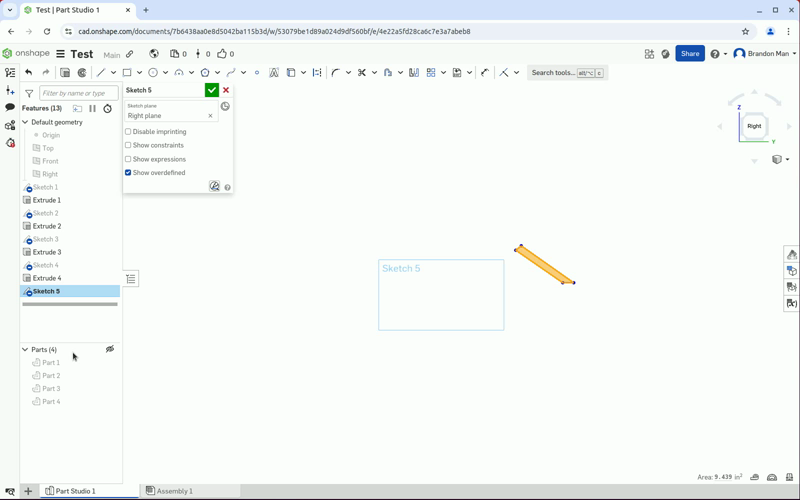
key(shift+e)
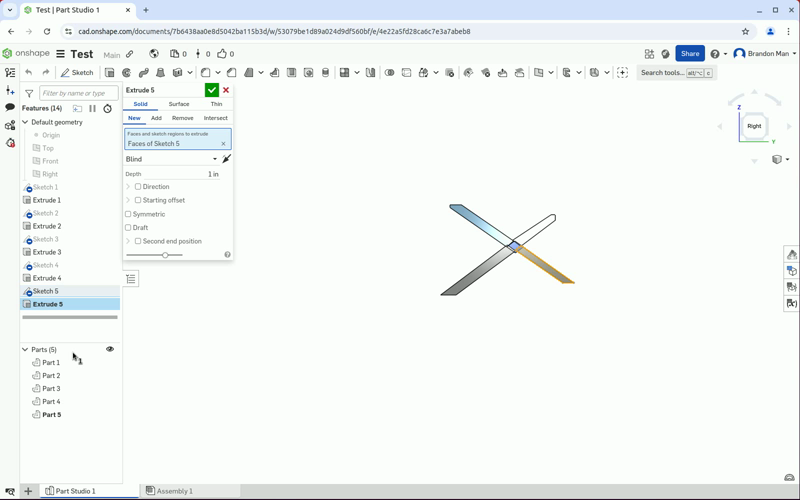
mouse_move(143, 106)
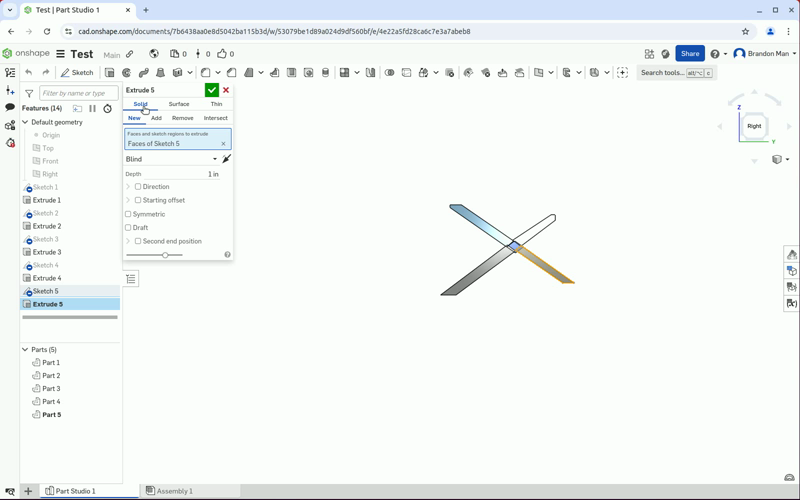
click(143, 106)
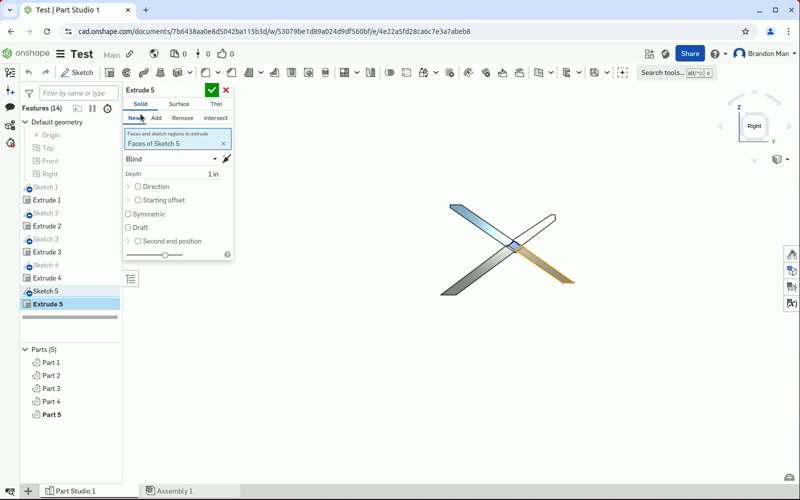
mouse_move(137, 120)
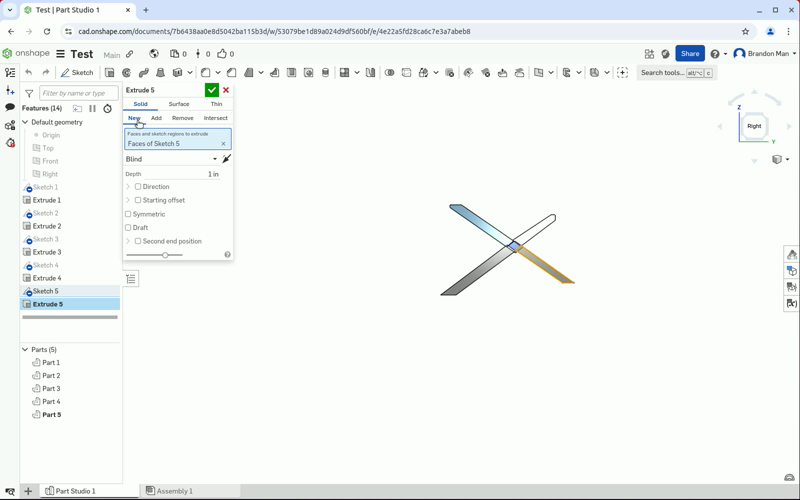
click(137, 120)
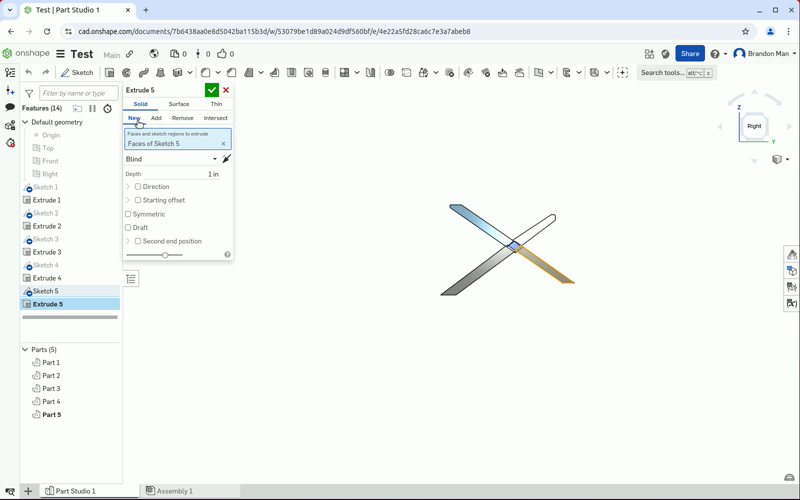
key(tab, 4)
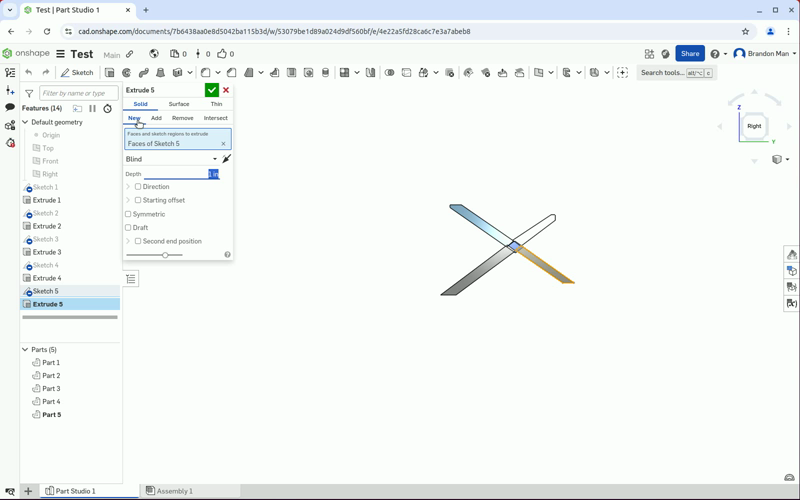
text(10.11)
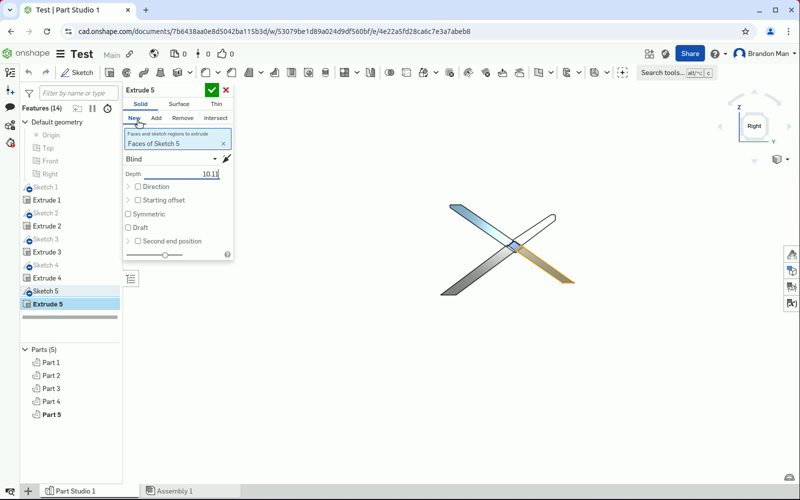
key(tab, 3)
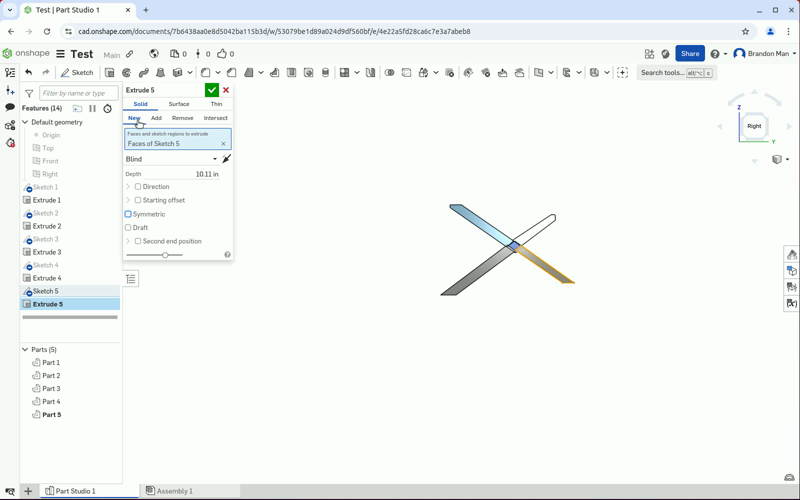
key(space)
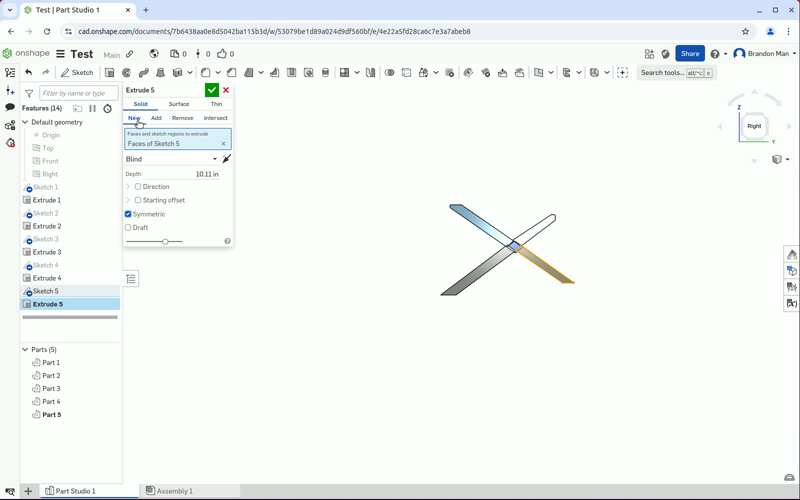
key(enter)
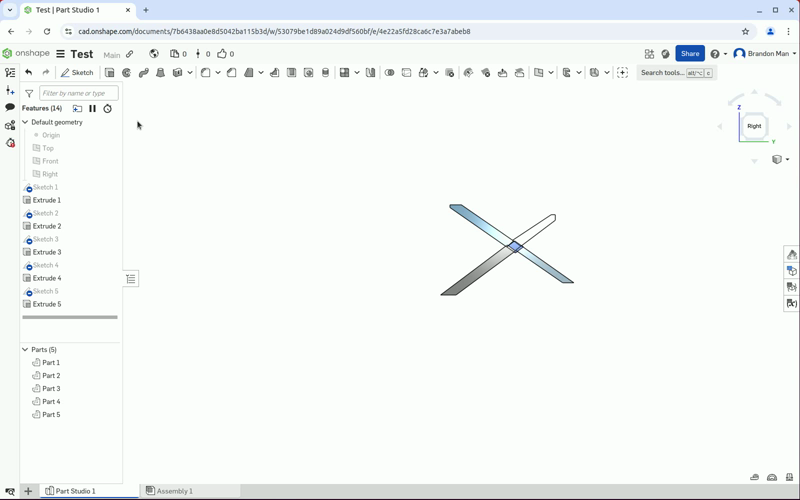
key(shift+h)
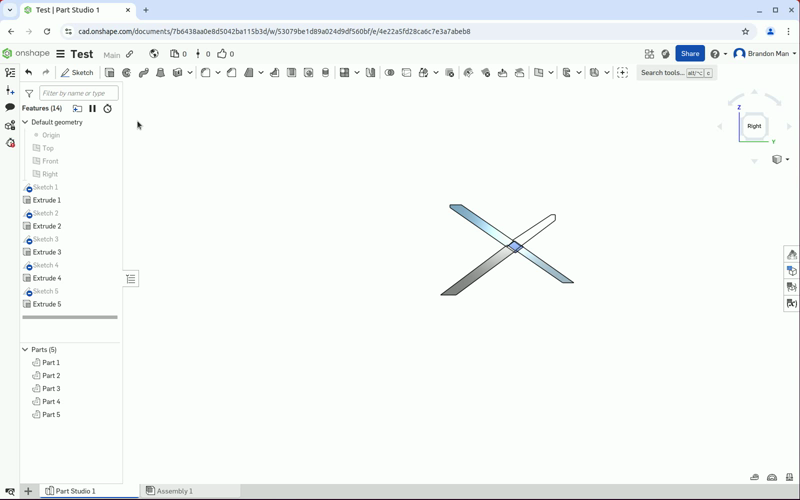
key(shift+h)
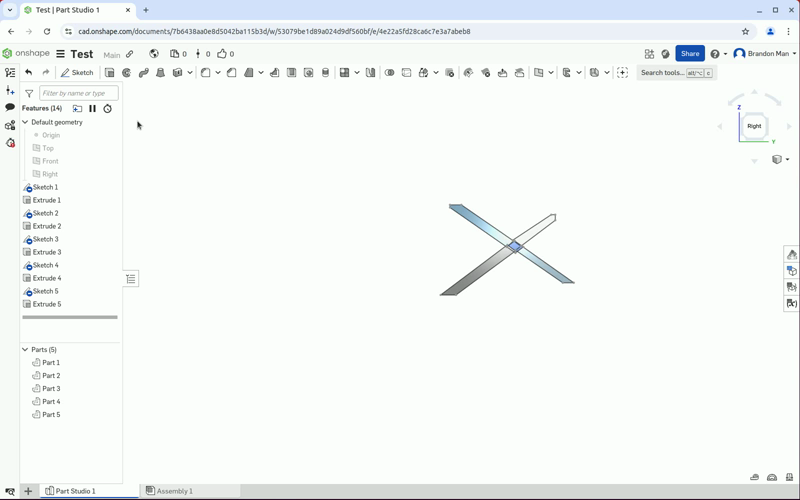
key(shift+7)
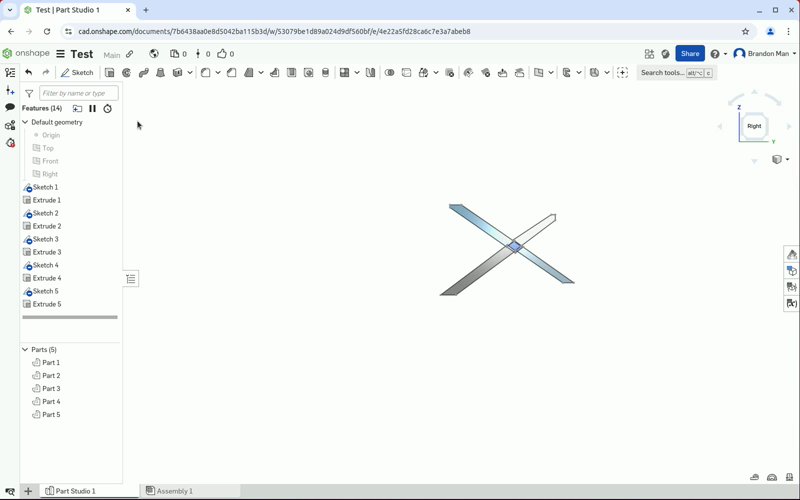
key(right, 2)
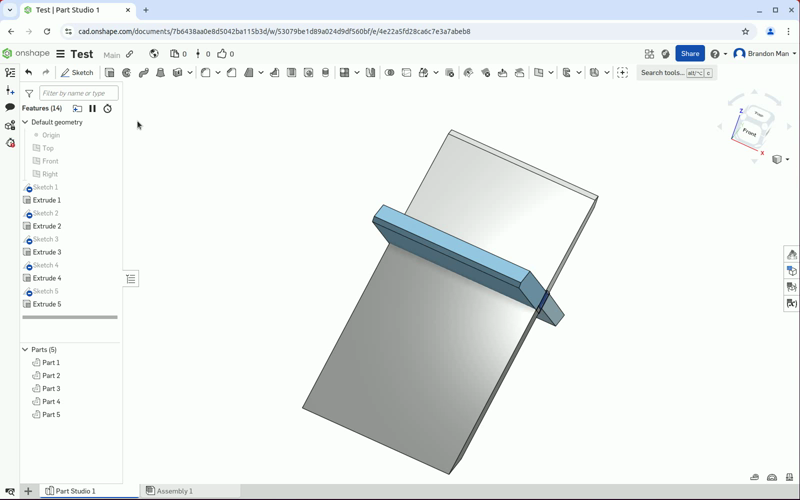
key(down, 2)
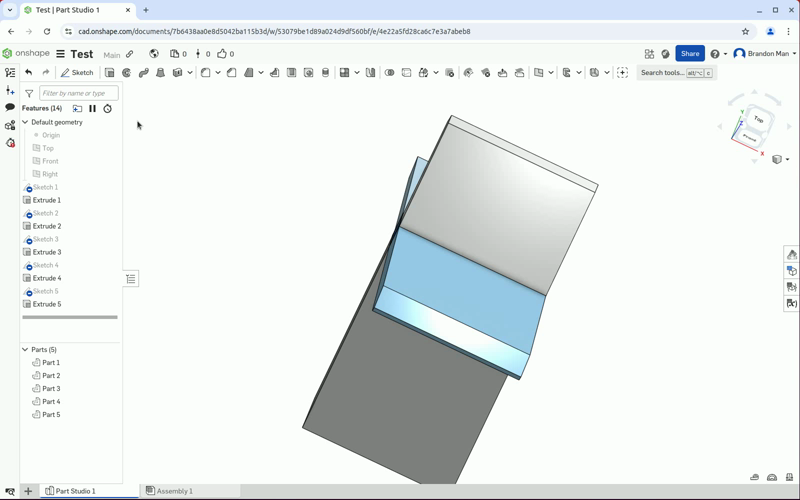
key(up, 2)
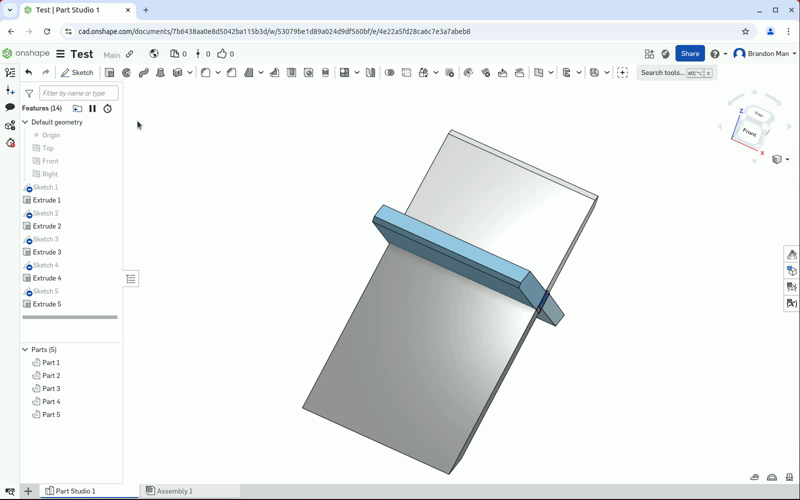
key(left, 2)
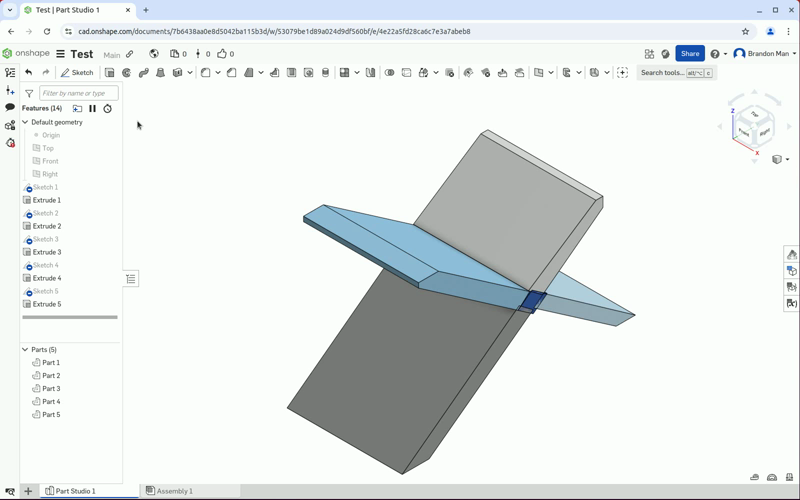
mouse_move(73, 189)
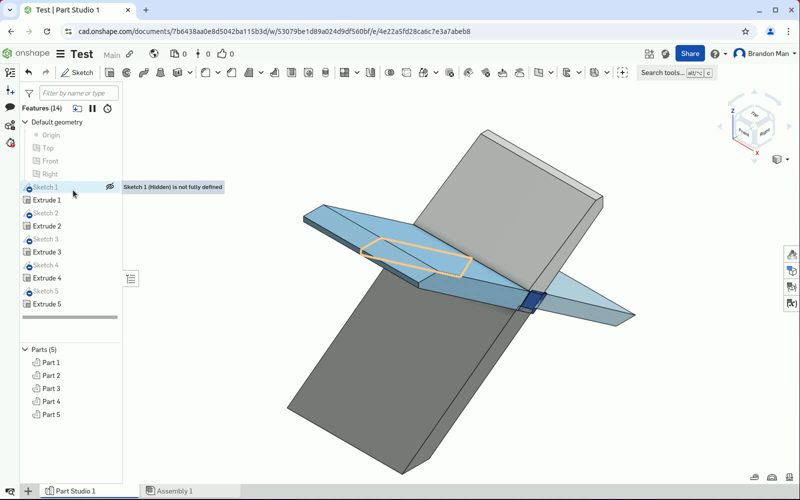
click(73, 189)